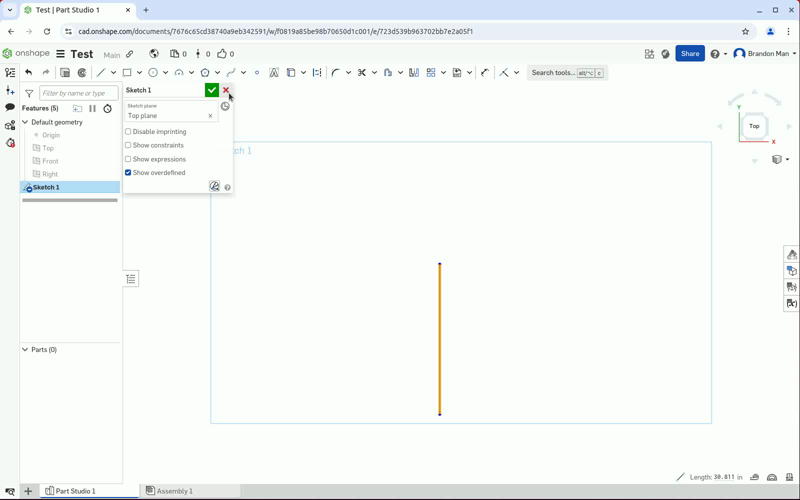
key(shift+h)
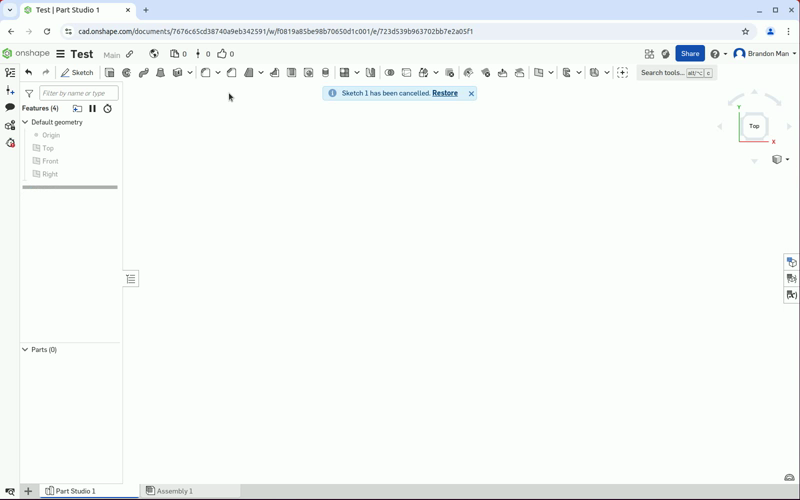
mouse_move(73, 352)
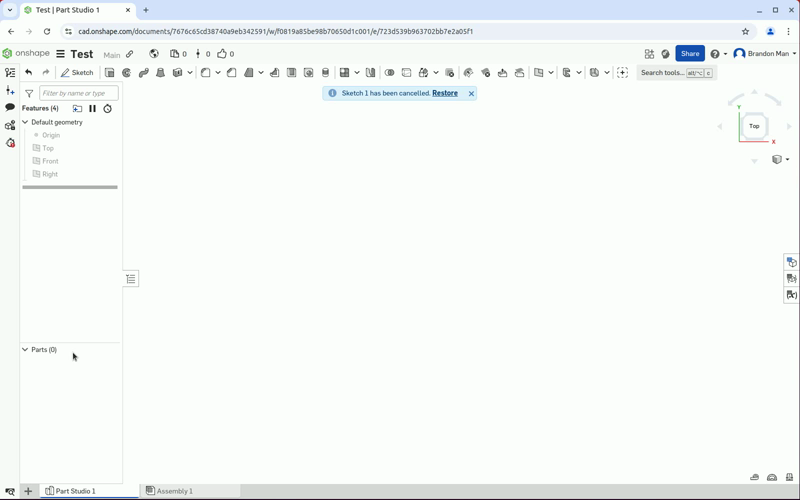
key(y)
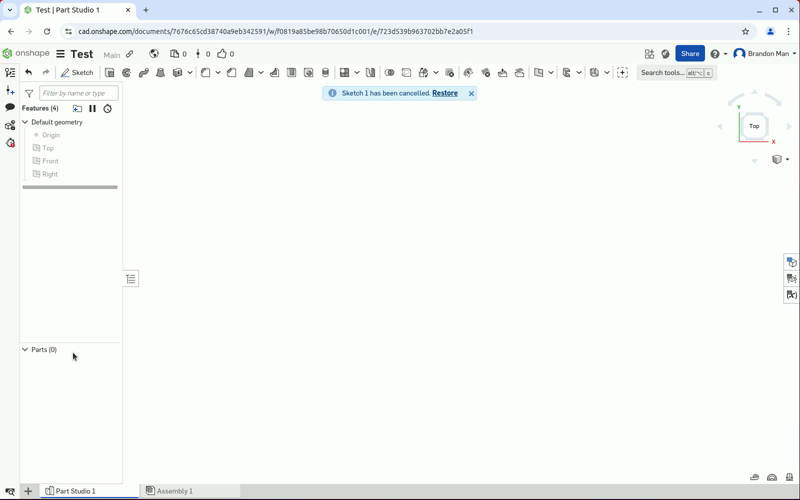
key(shift+p)
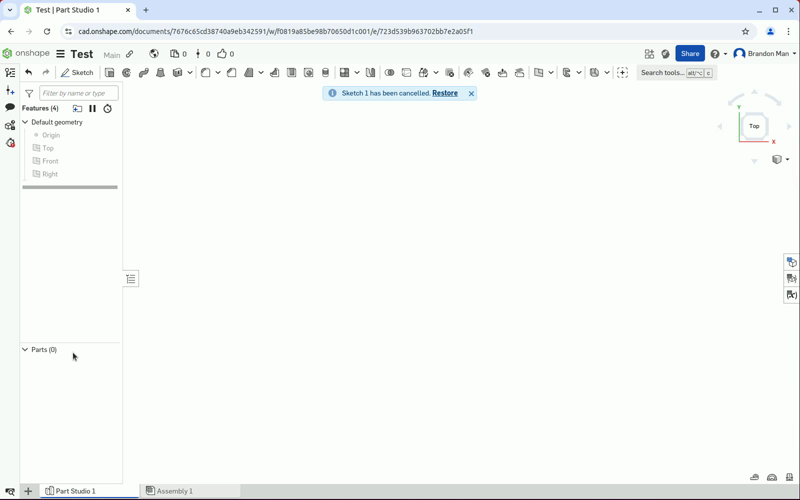
key(space)
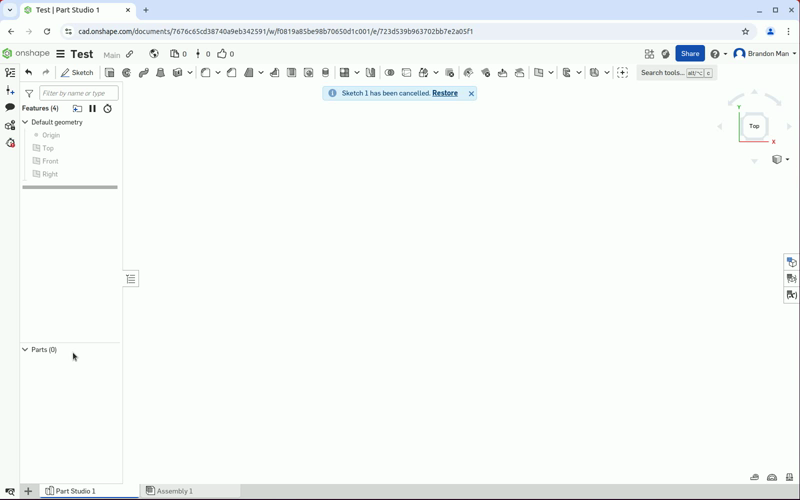
key_down(shift)
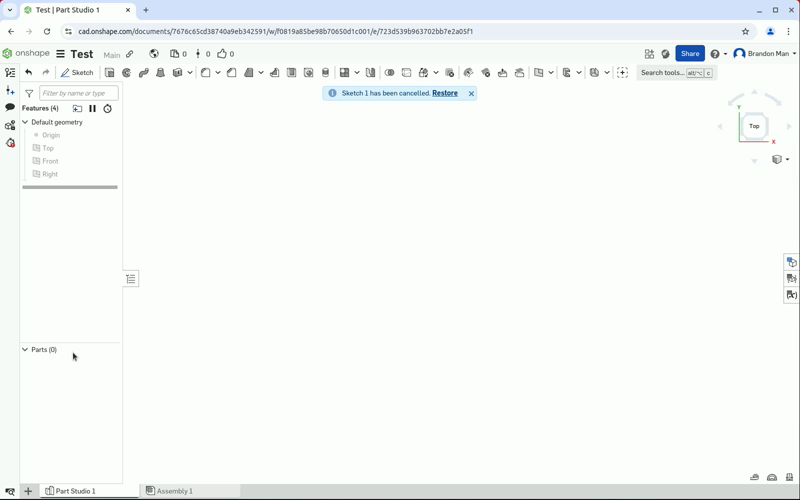
key(up)
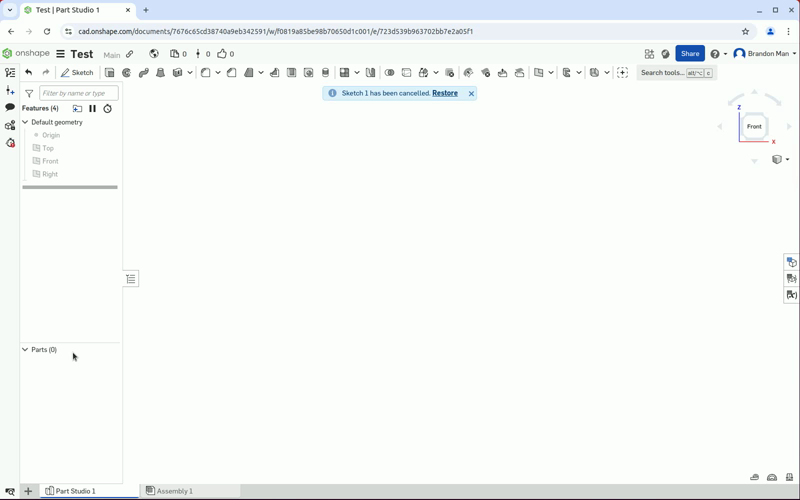
key_up(shift)
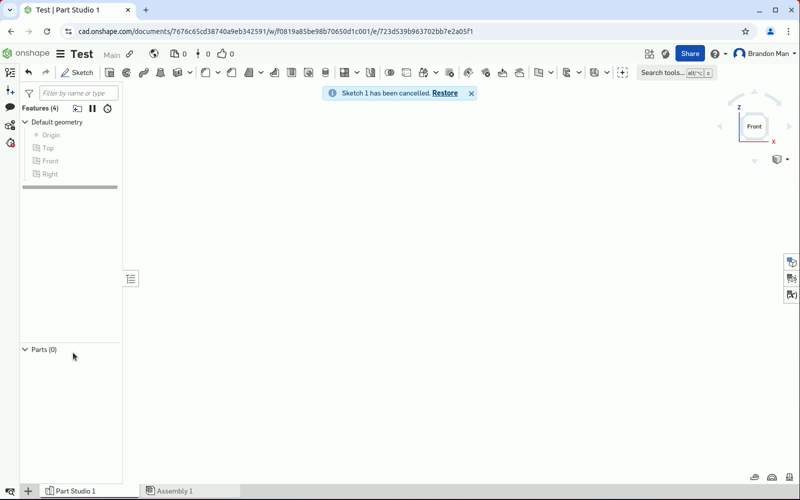
mouse_move(73, 352)
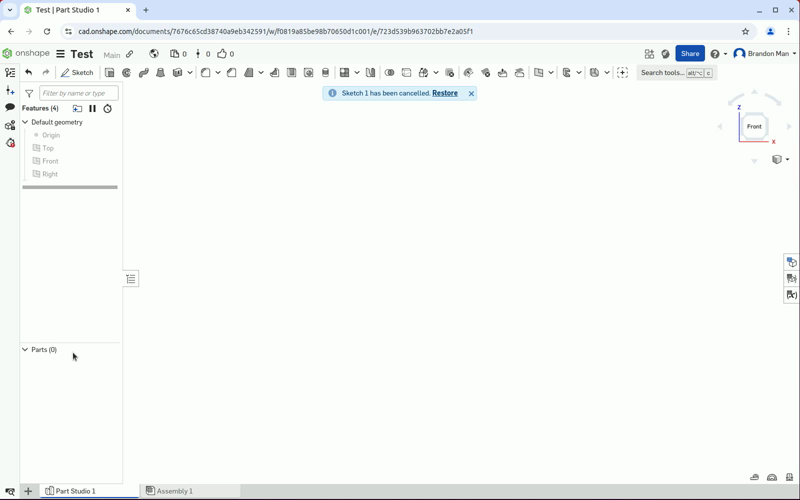
key(shift+y)
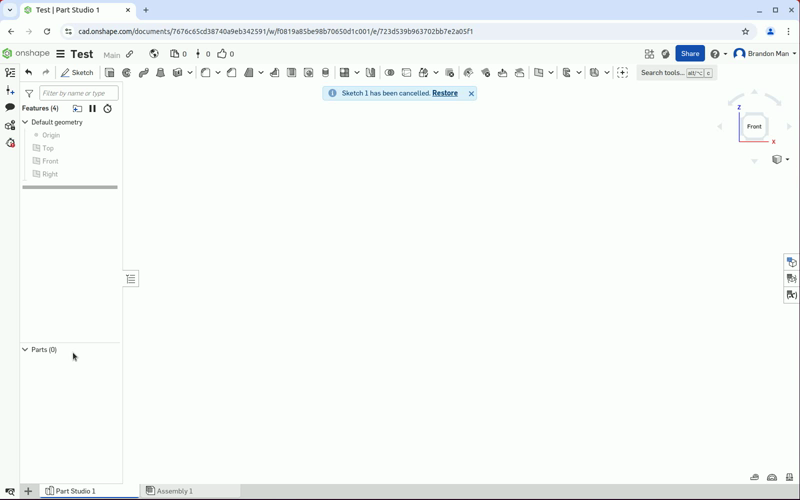
key(shift+s)
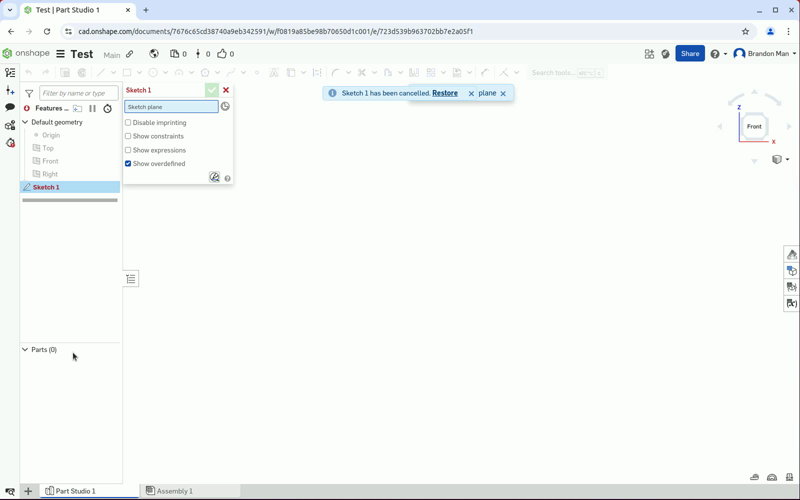
mouse_move(73, 163)
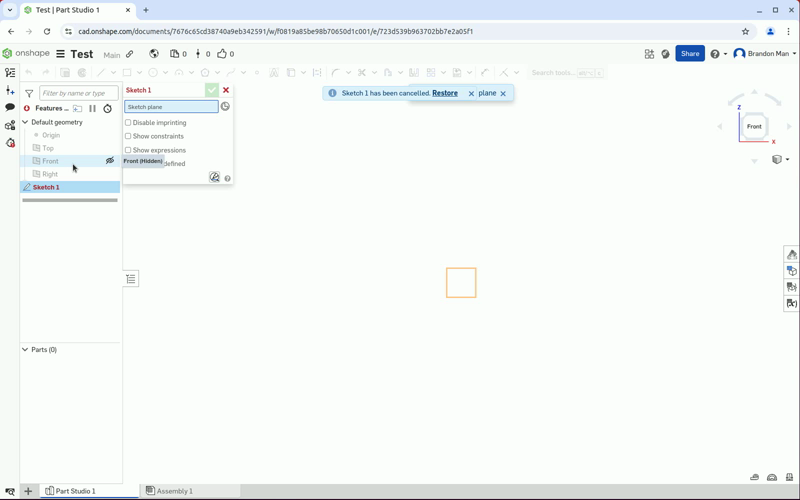
click(73, 163)
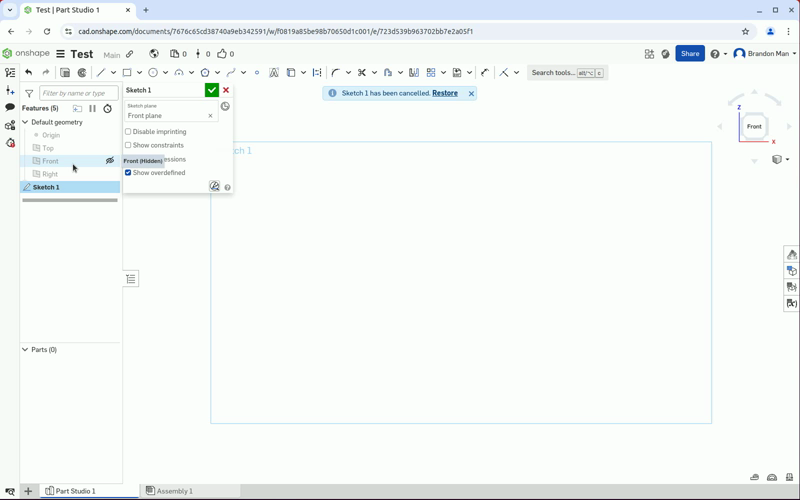
mouse_move(73, 352)
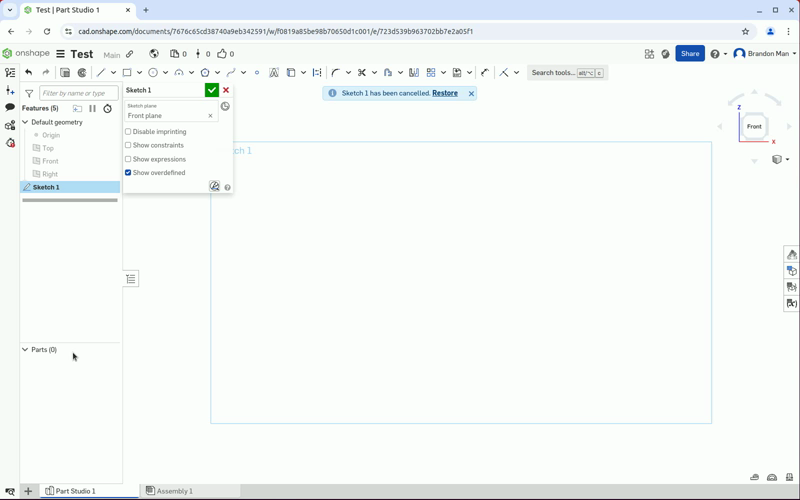
key(y)
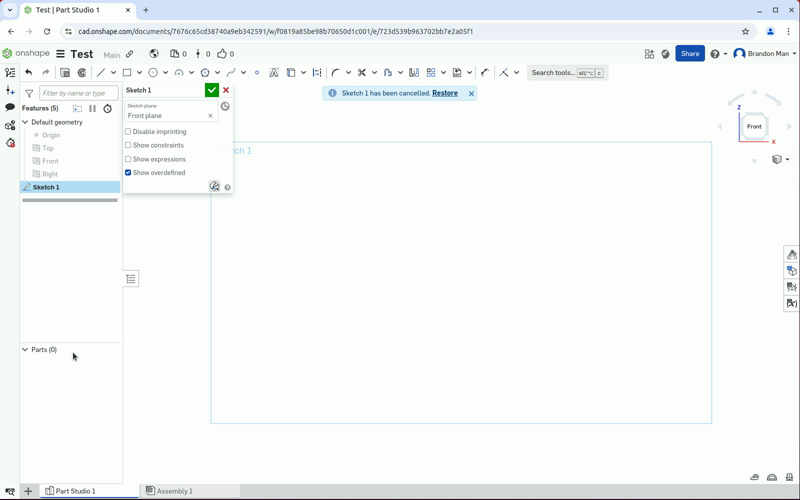
key(a)
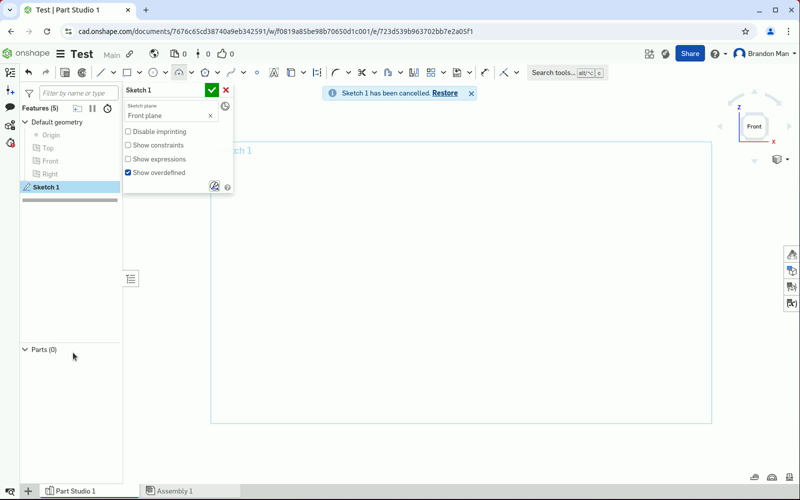
key_down(shift)
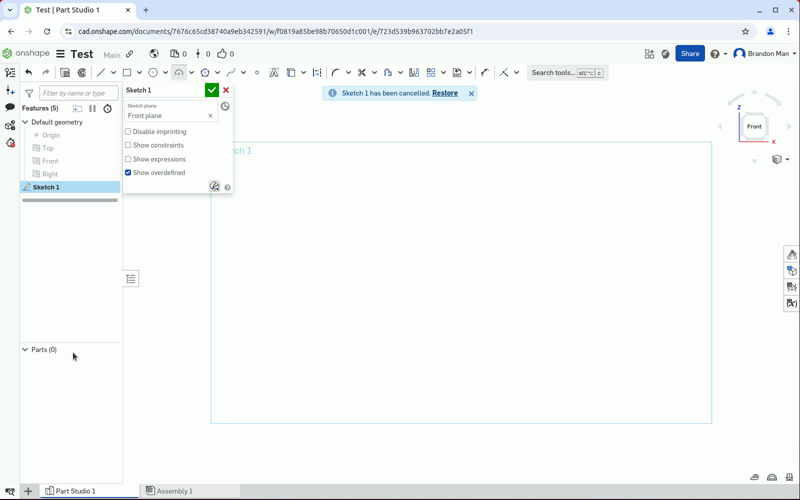
mouse_move(399, 334)
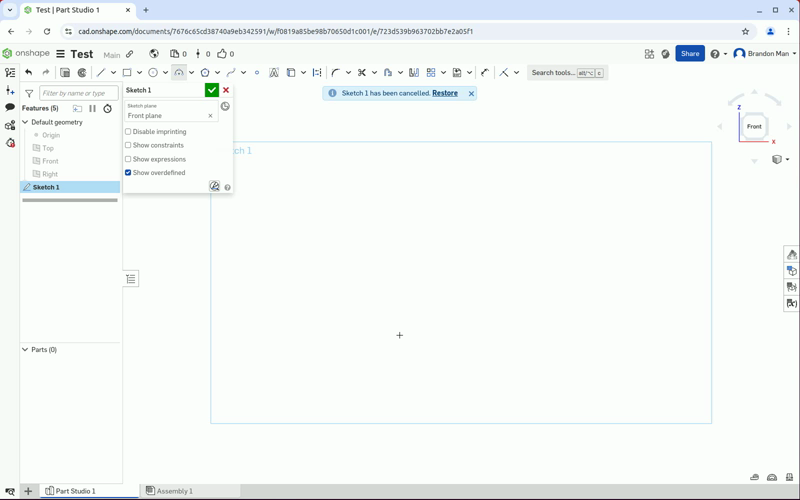
click(399, 334)
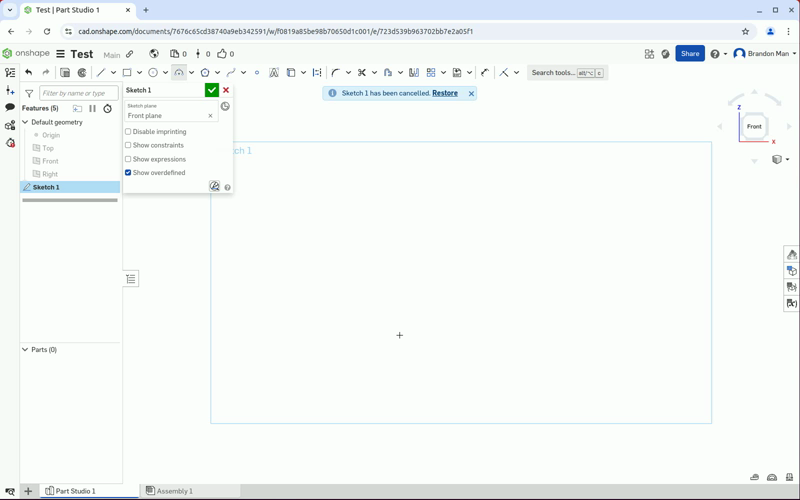
key_up(shift)
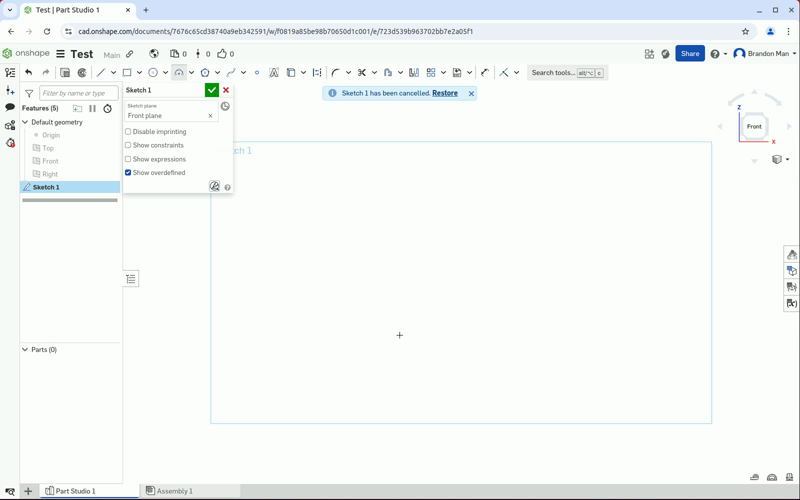
key_down(shift)
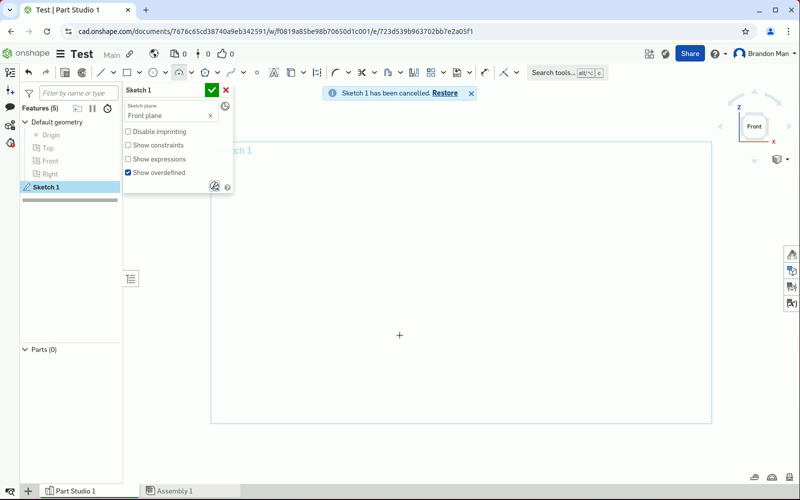
mouse_move(399, 232)
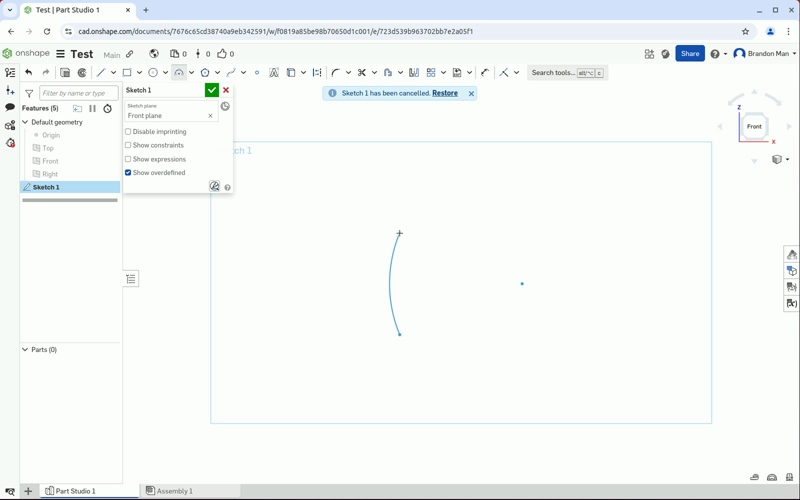
click(399, 232)
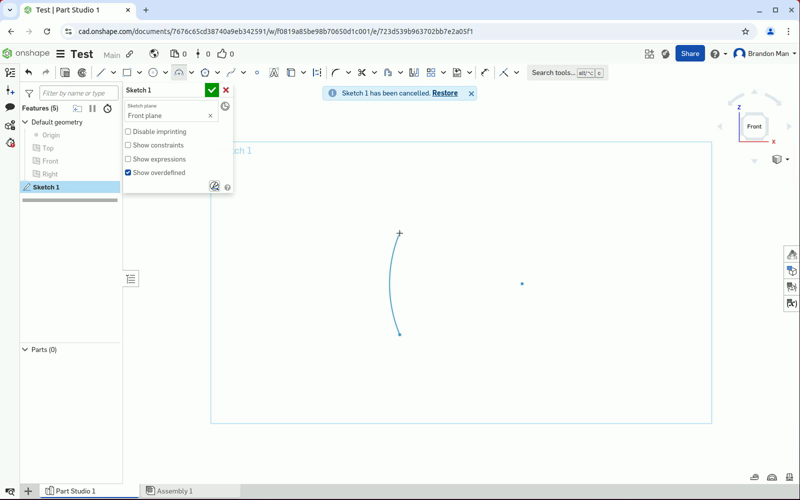
mouse_move(450, 283)
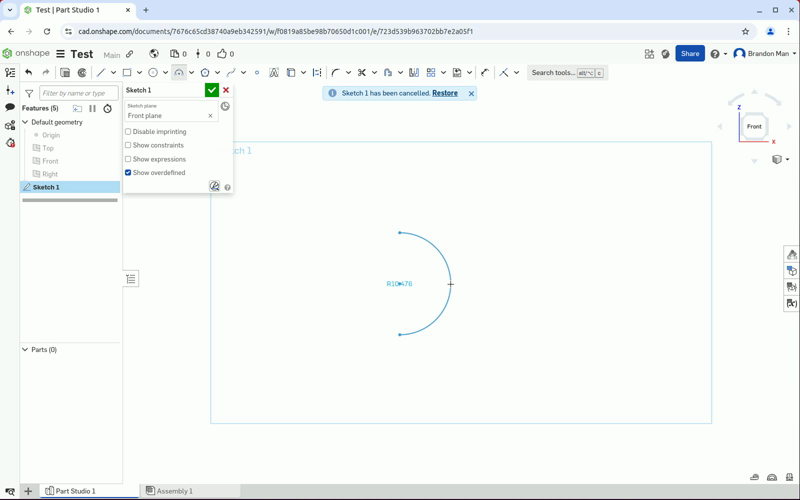
click(450, 283)
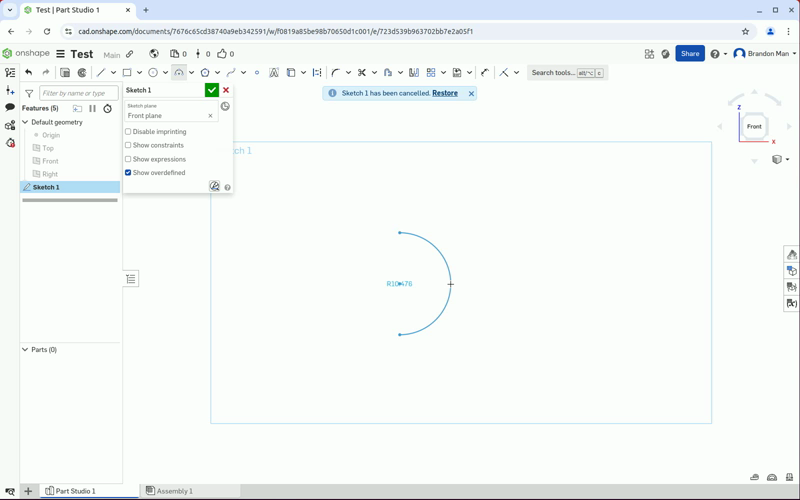
key_up(shift)
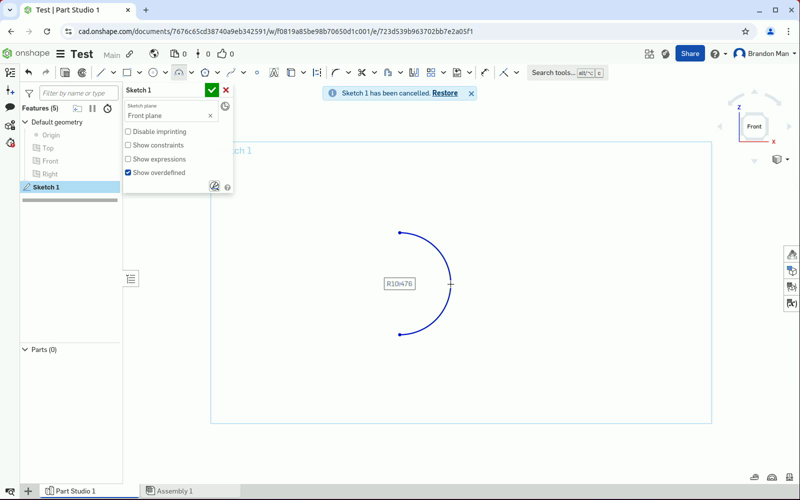
key(esc)
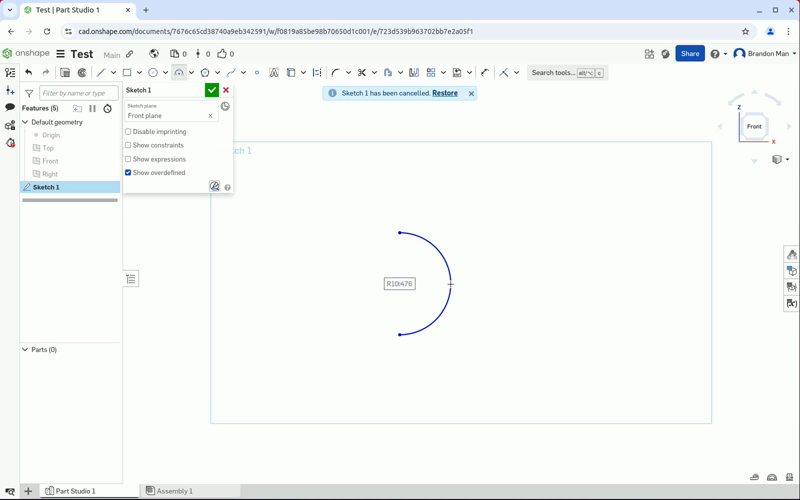
key(l)
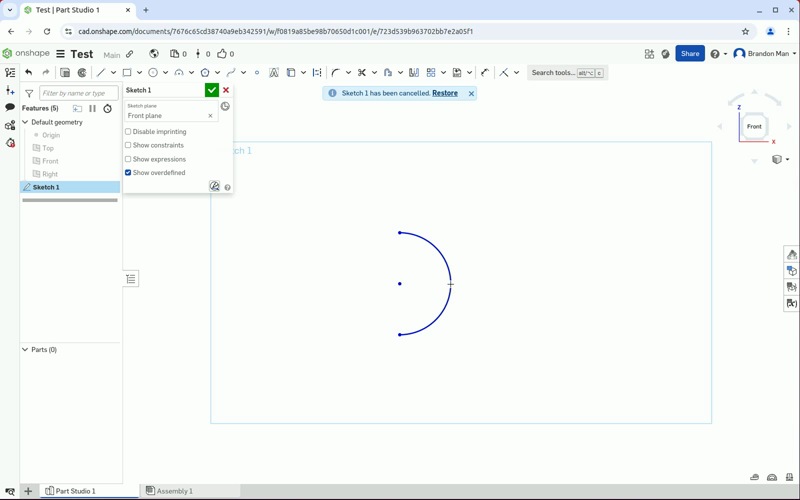
mouse_move(399, 232)
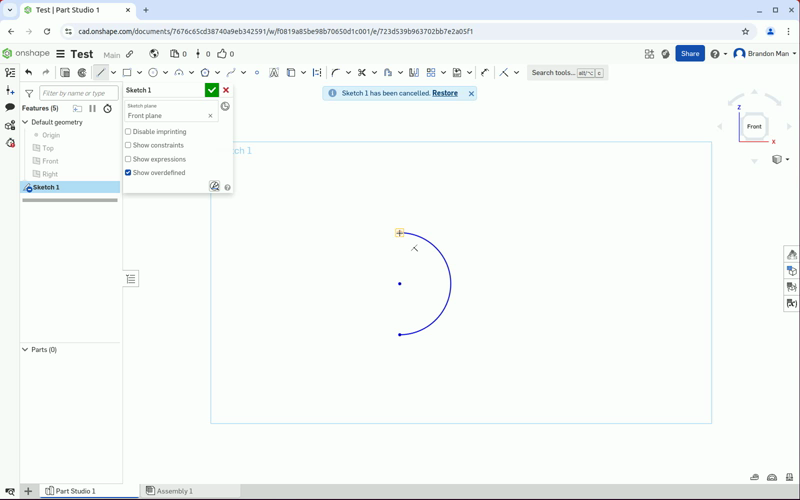
click(399, 232)
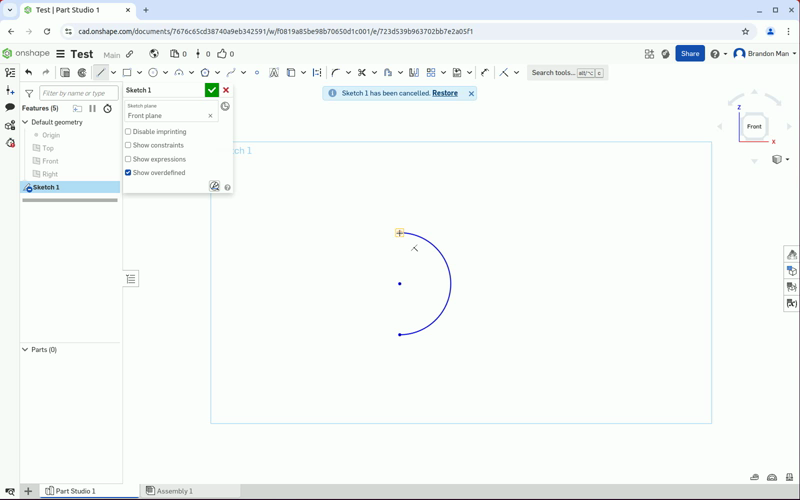
key_down(shift)
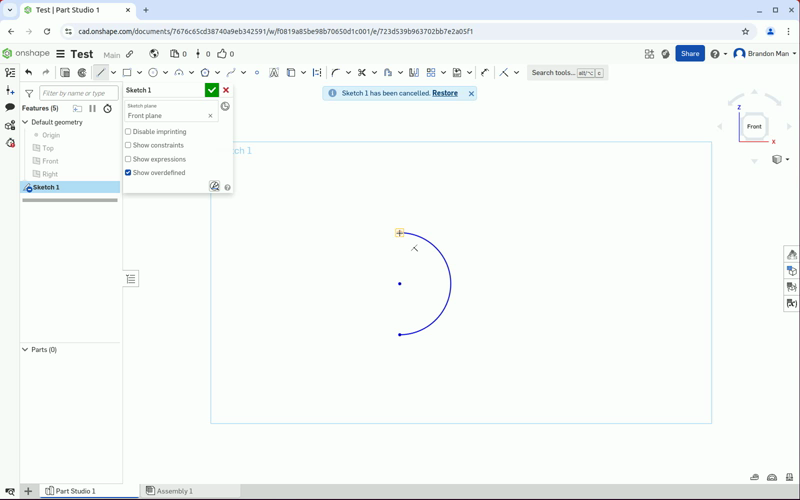
mouse_move(429, 232)
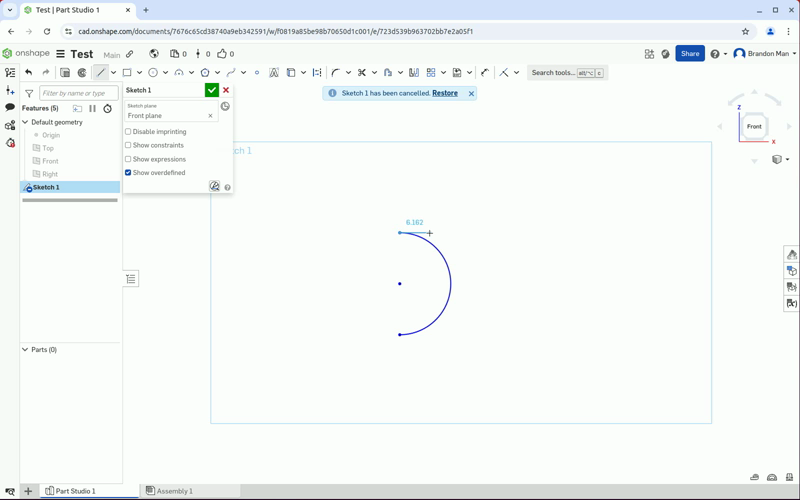
mouse_move(399, 263)
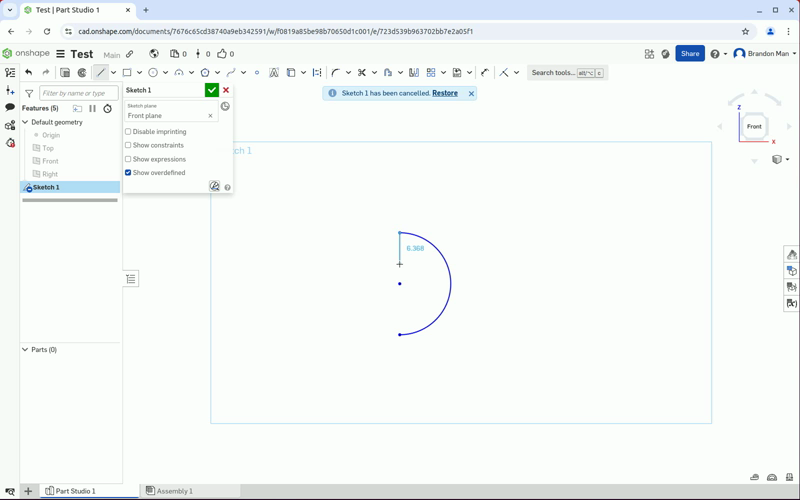
click(399, 263)
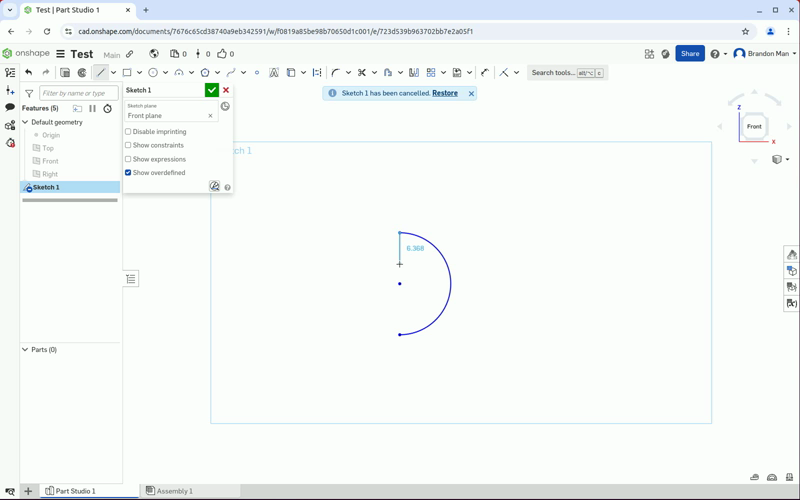
key_up(shift)
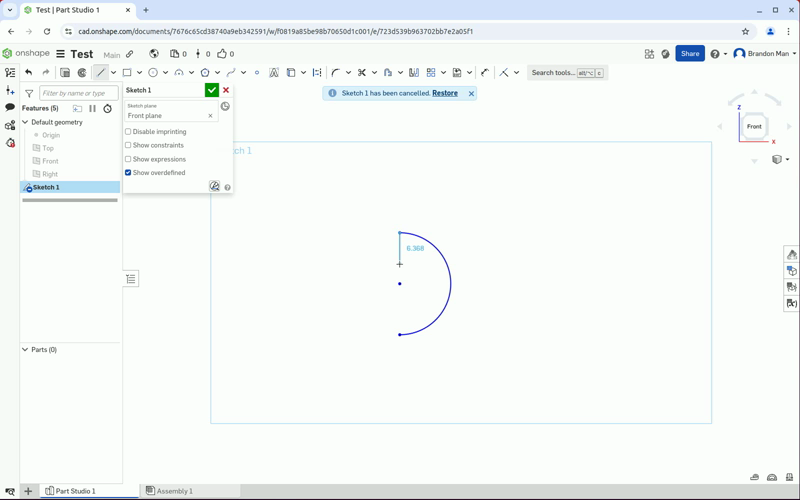
key(esc)
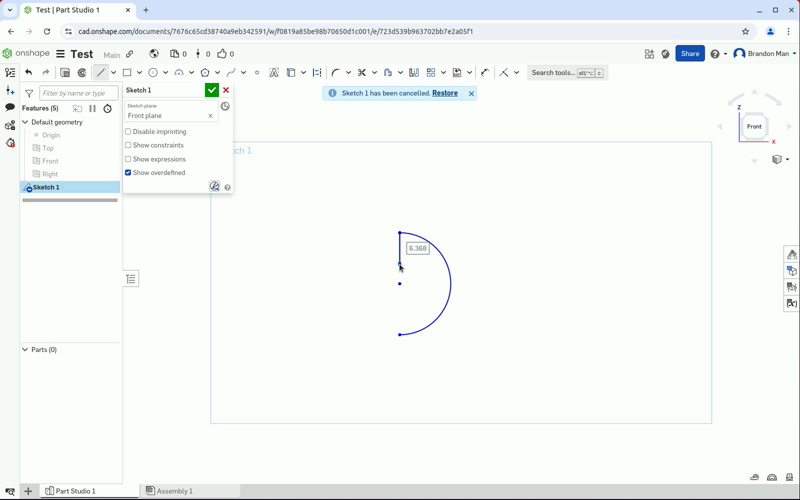
key(a)
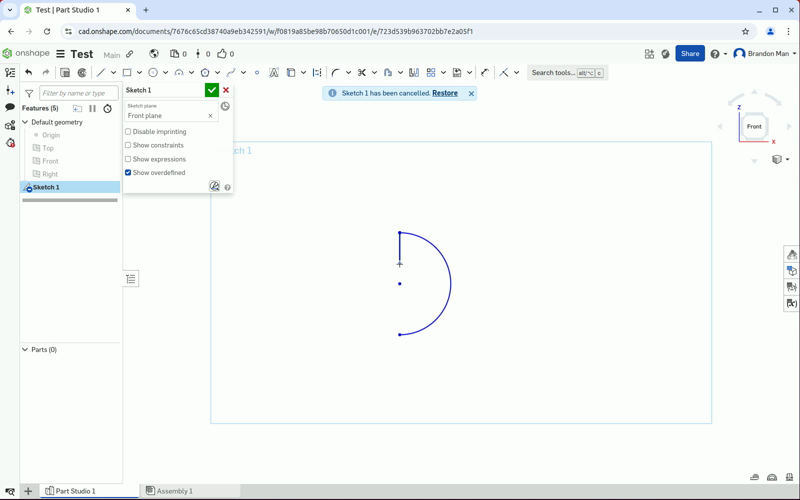
mouse_move(399, 263)
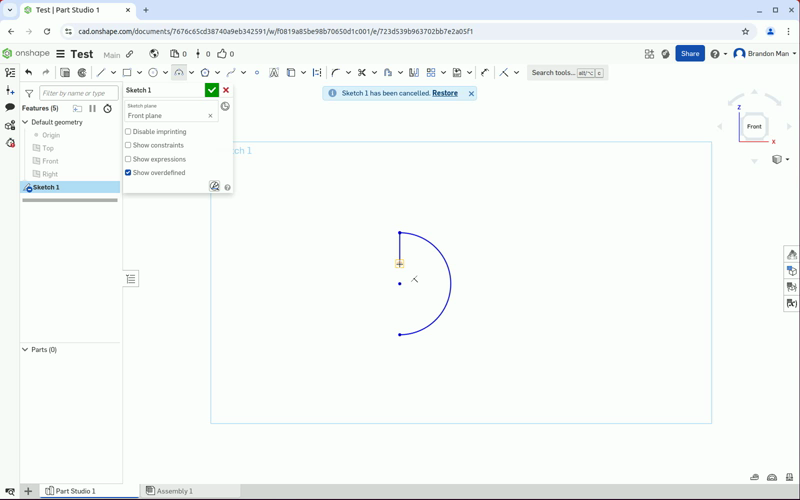
click(399, 263)
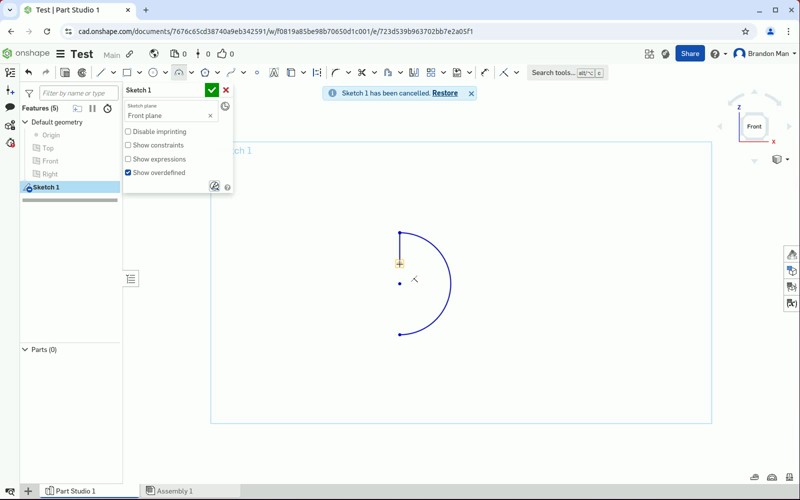
key_down(shift)
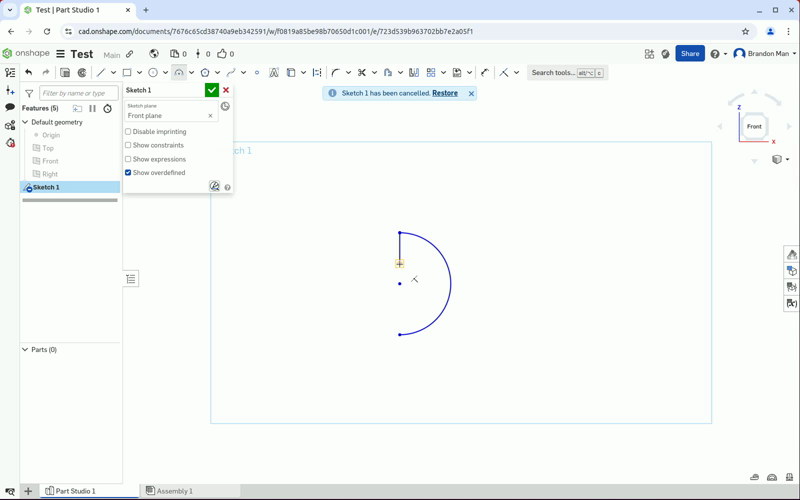
mouse_move(399, 304)
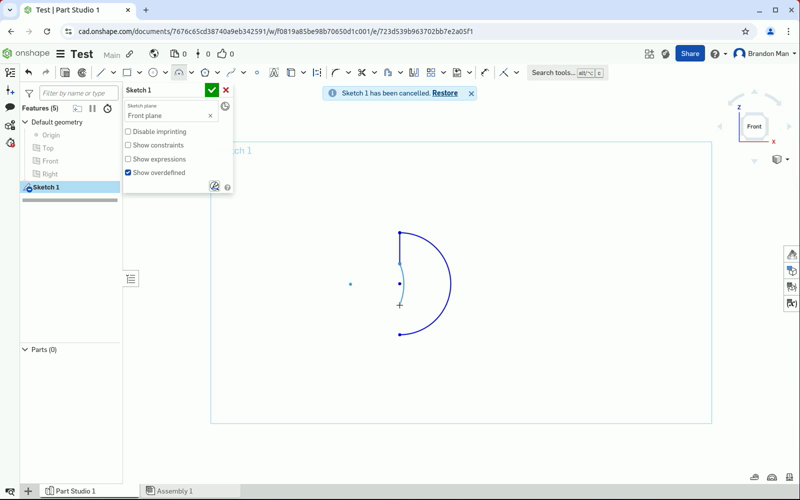
click(399, 304)
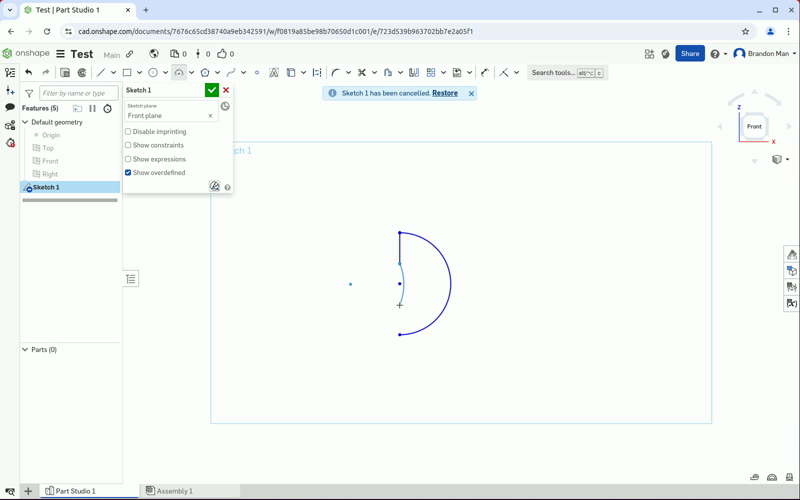
mouse_move(420, 284)
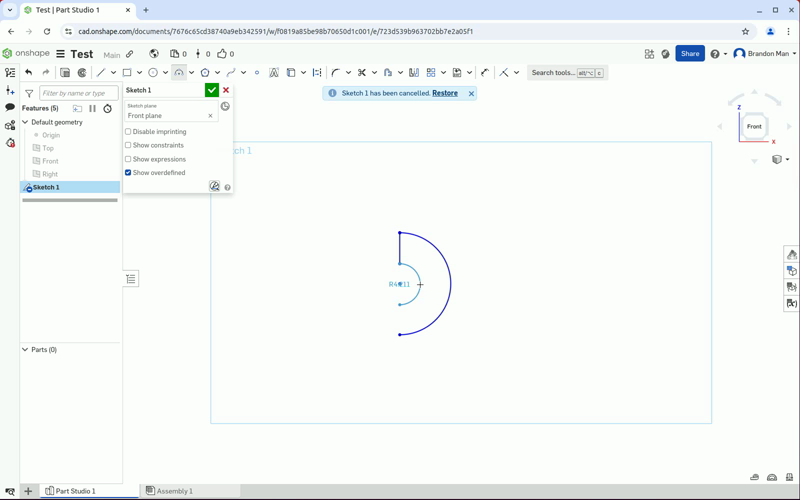
click(420, 284)
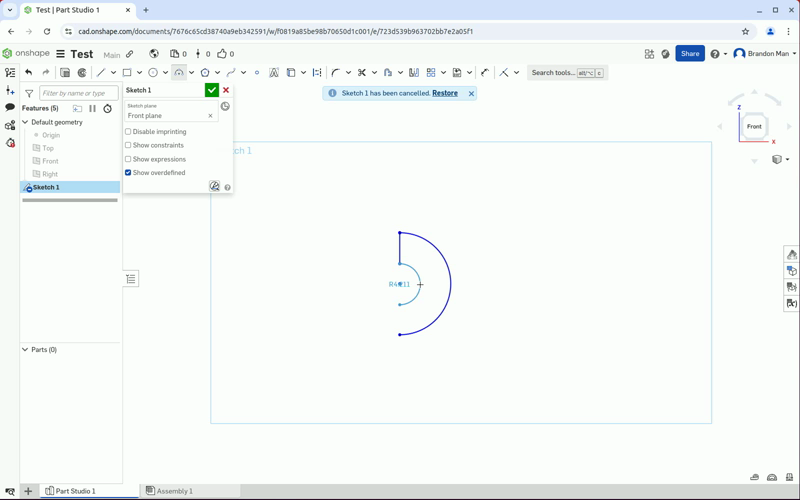
key_up(shift)
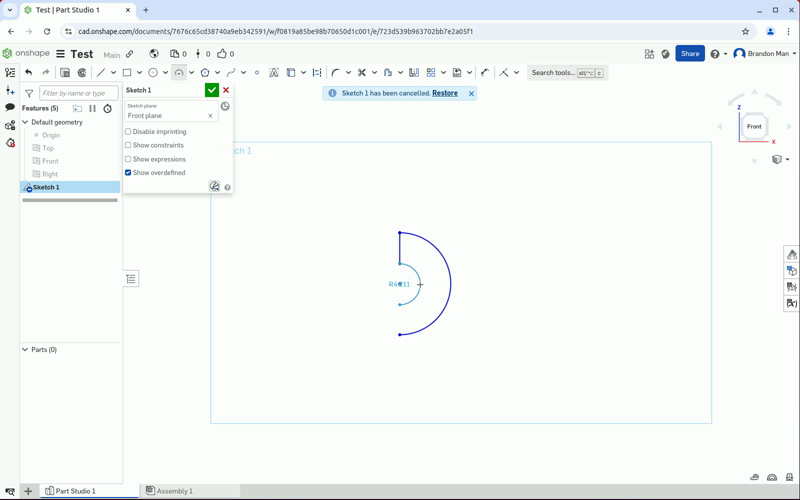
key(esc)
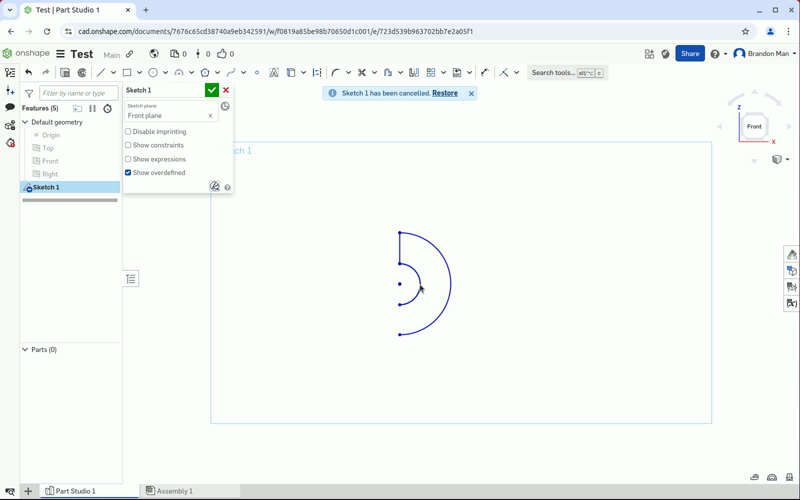
key(l)
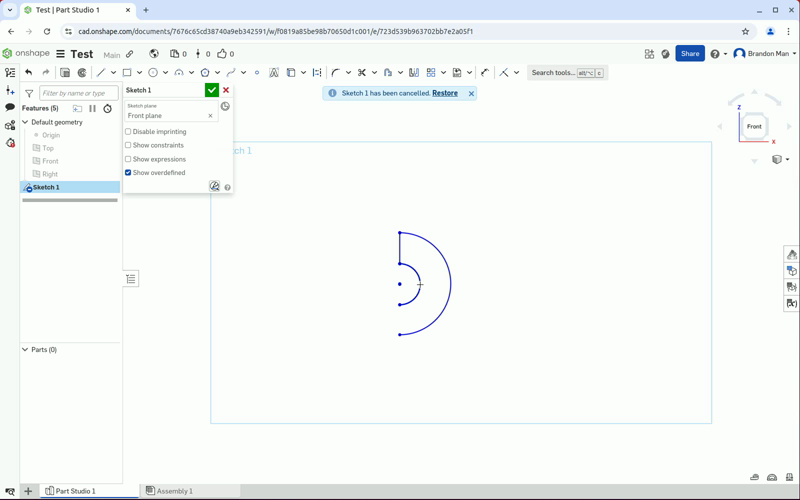
mouse_move(399, 304)
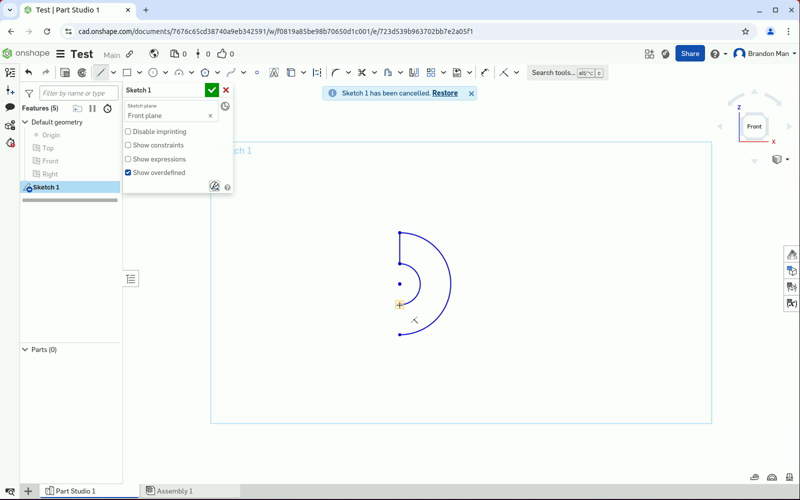
click(399, 304)
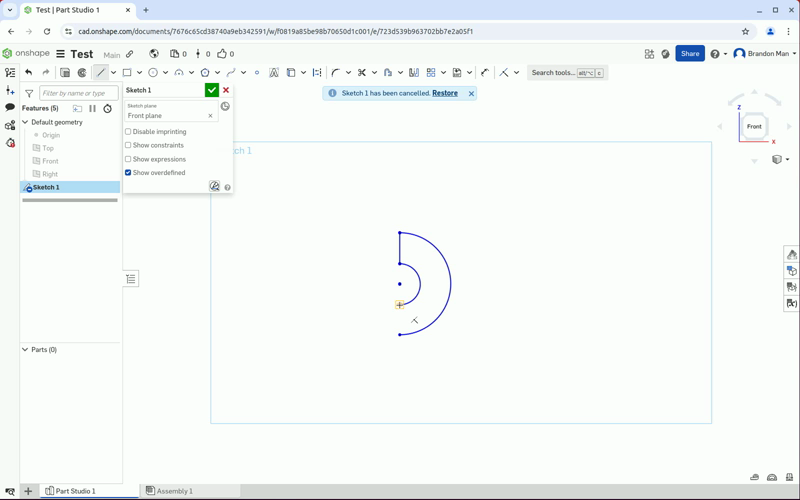
mouse_move(429, 304)
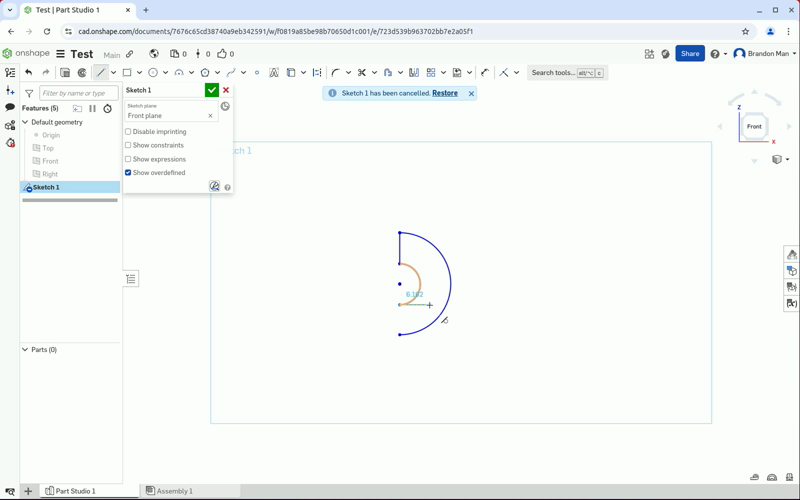
key_down(shift)
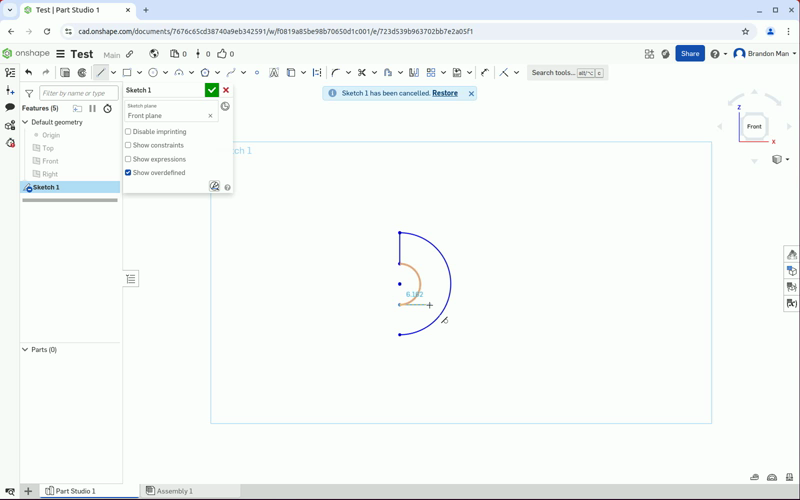
mouse_move(399, 334)
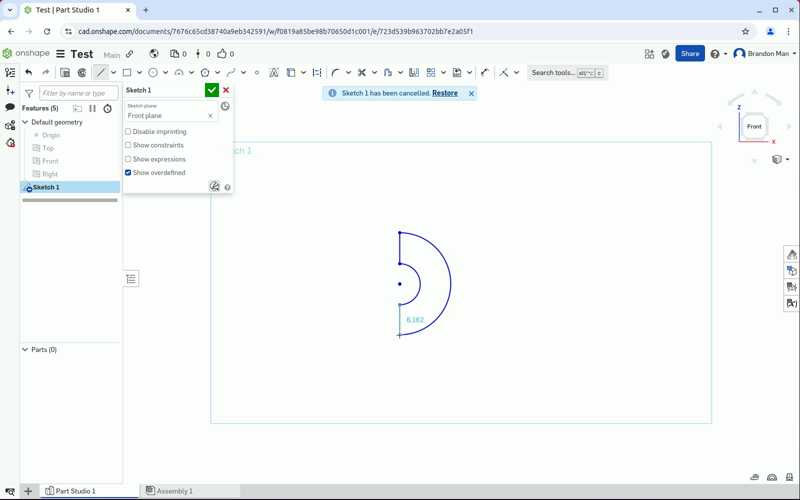
key_up(shift)
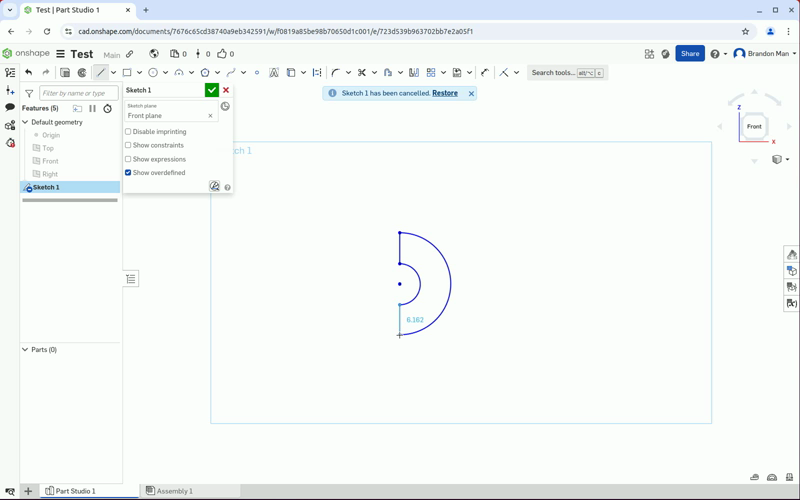
click(399, 334)
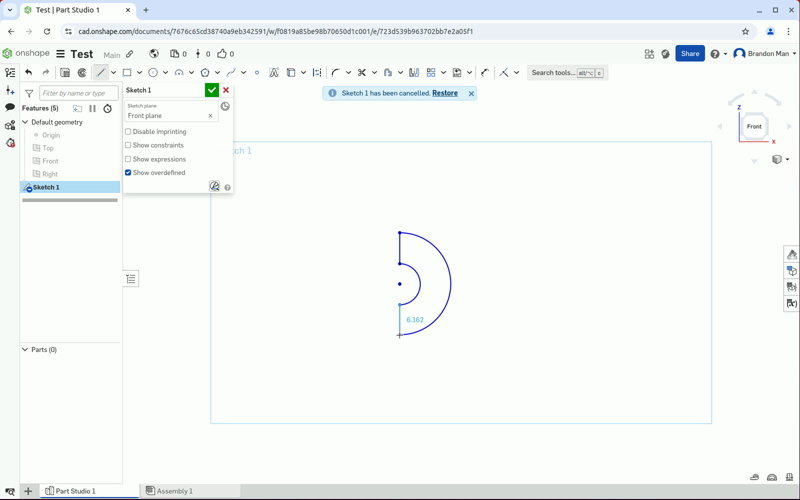
key(esc)
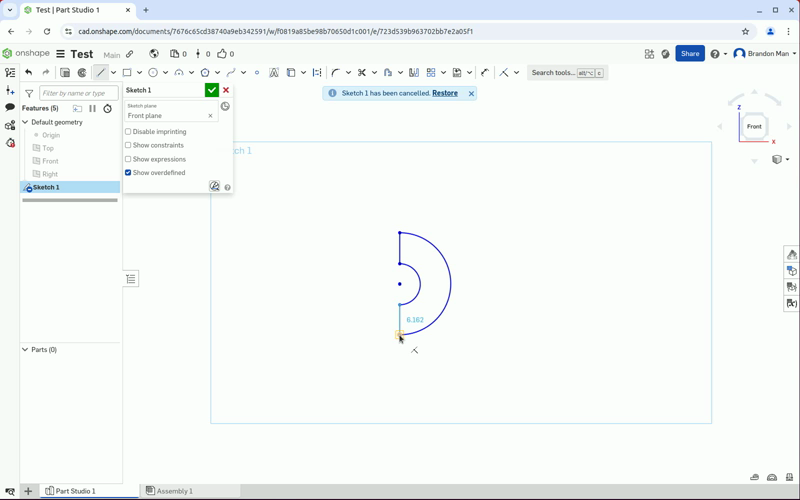
mouse_move(430, 305)
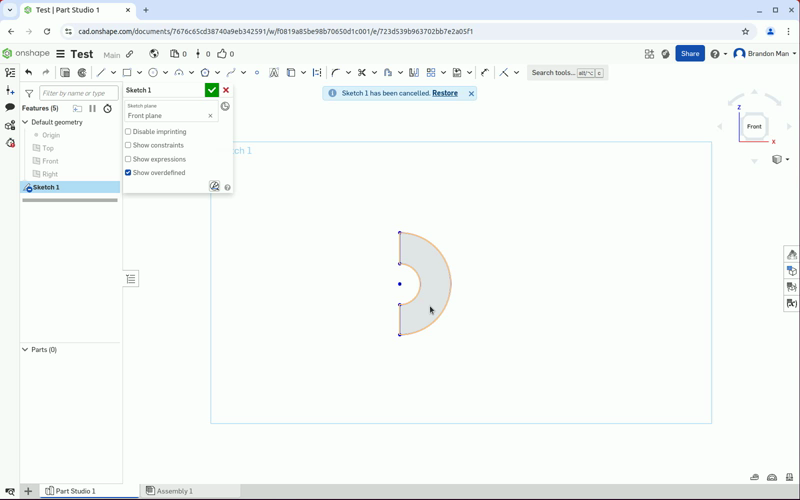
scroll(6)
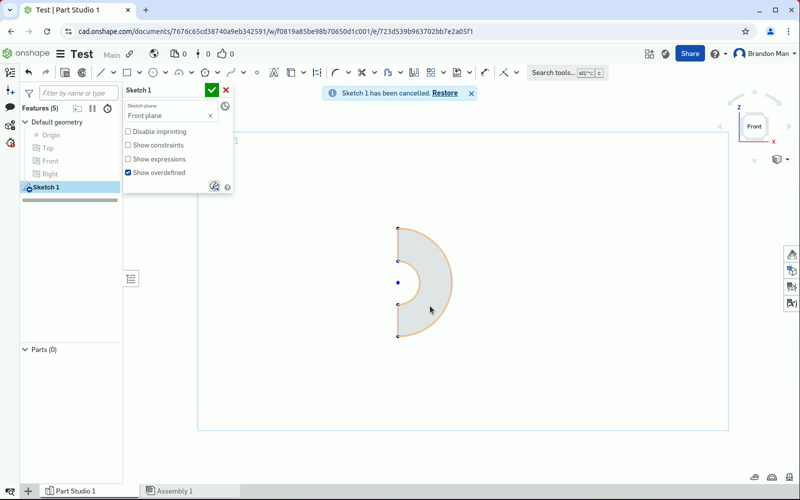
scroll(6)
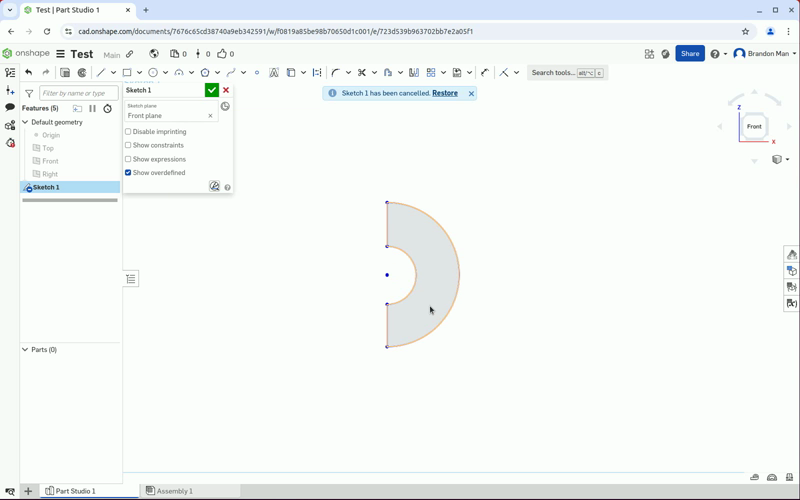
scroll(6)
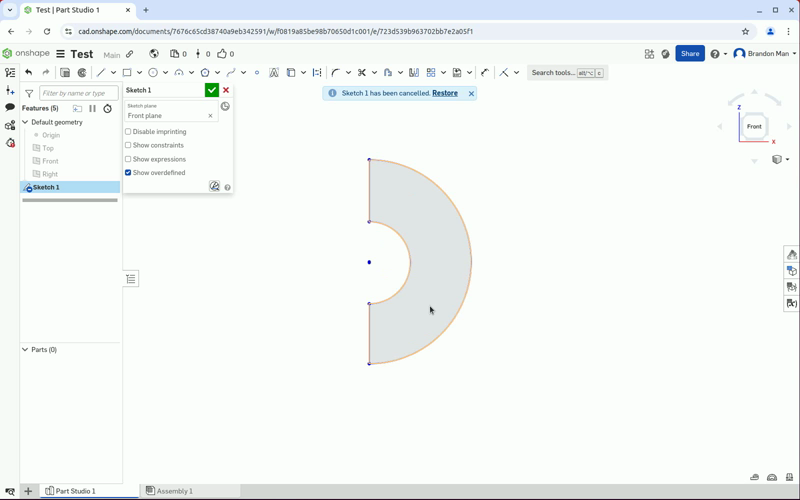
scroll(6)
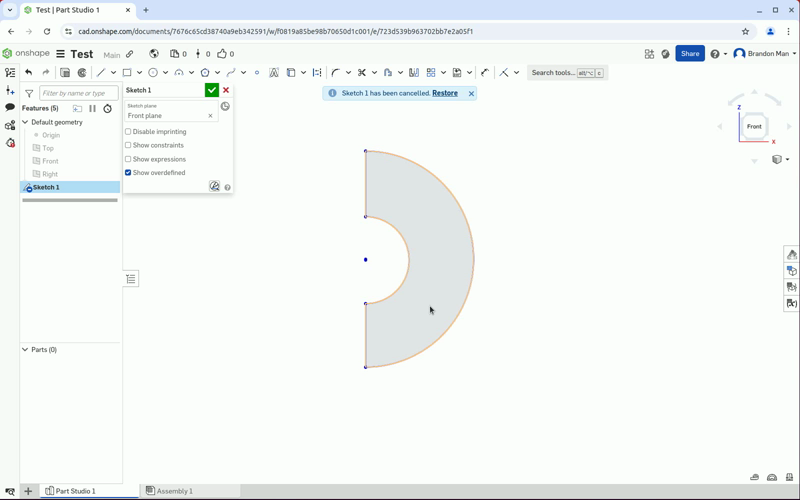
scroll(6)
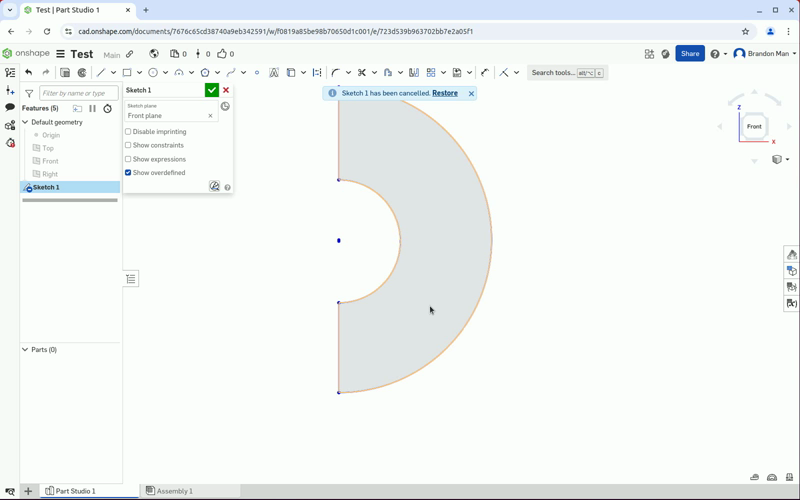
scroll(6)
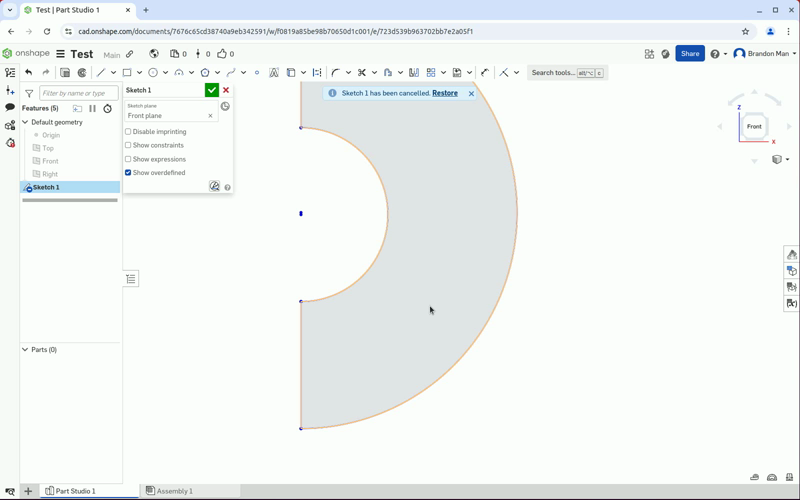
scroll(6)
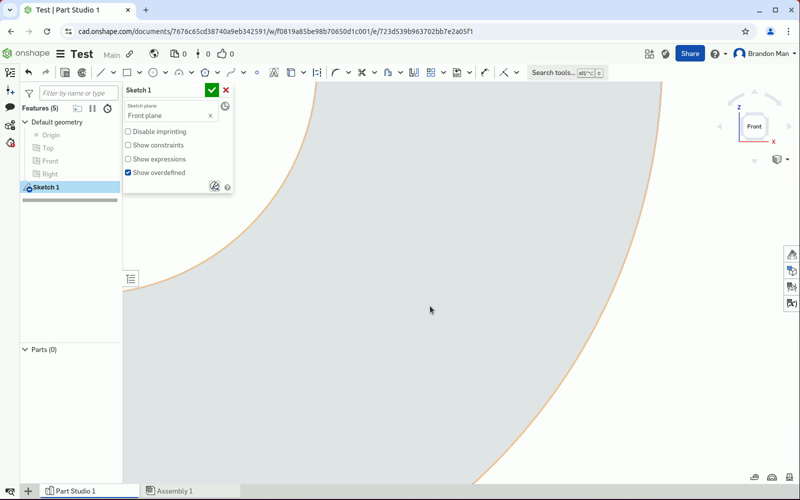
click(430, 305)
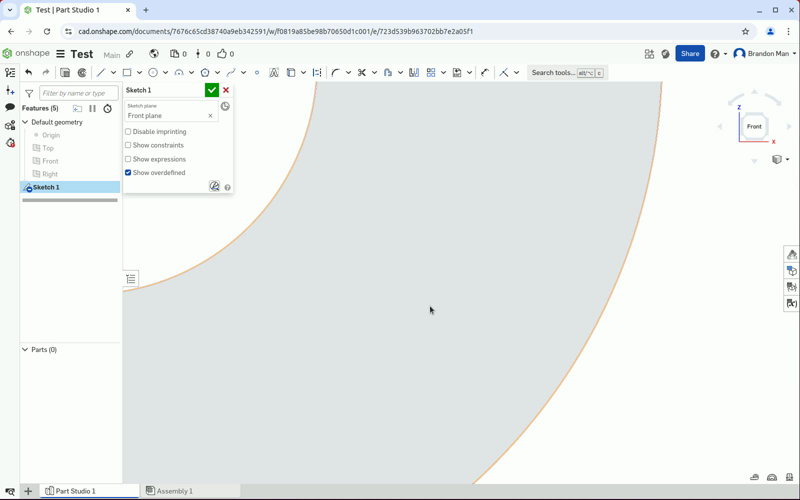
scroll(-6)
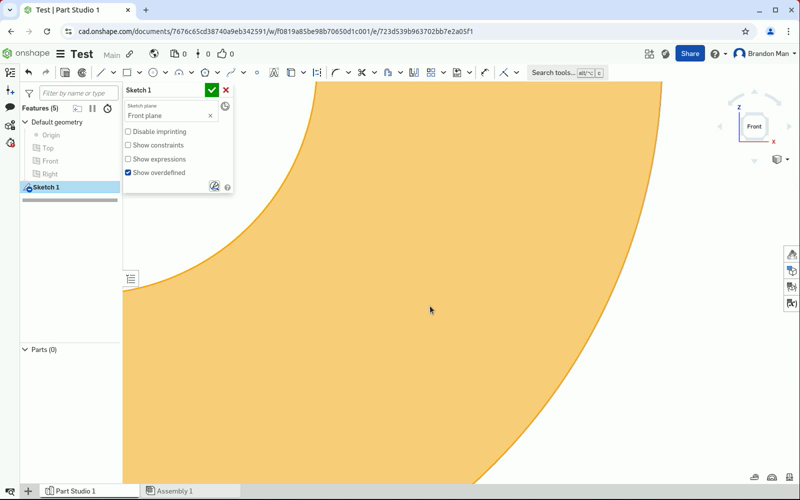
scroll(-6)
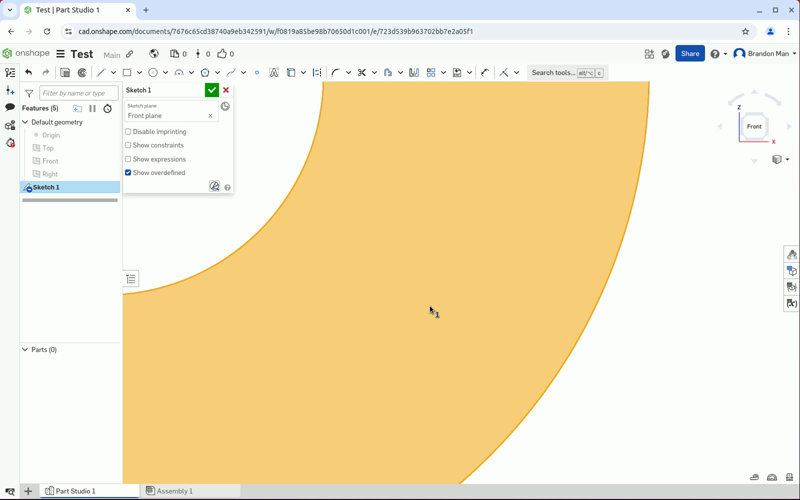
scroll(-6)
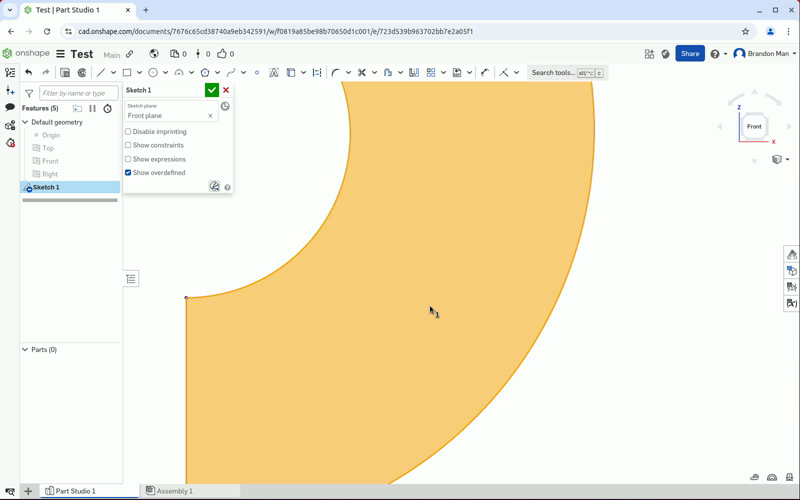
scroll(-6)
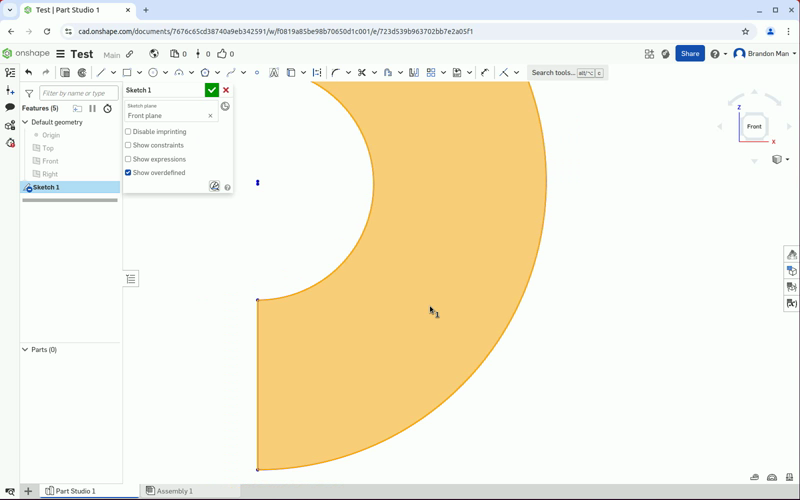
scroll(-6)
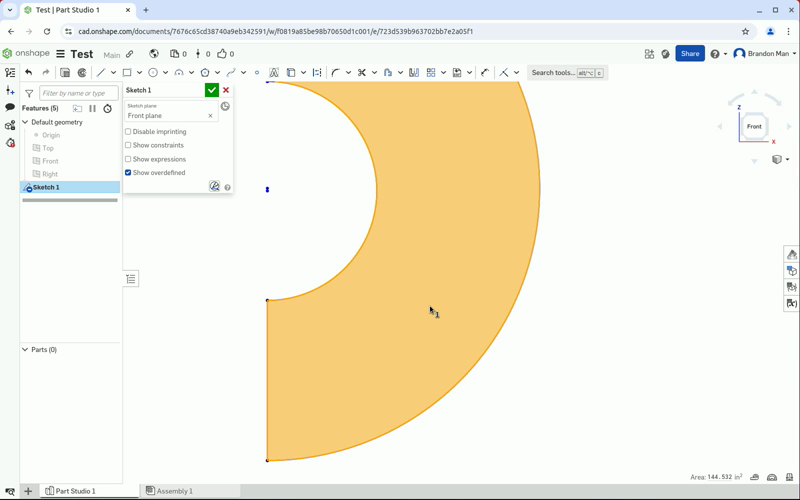
scroll(-6)
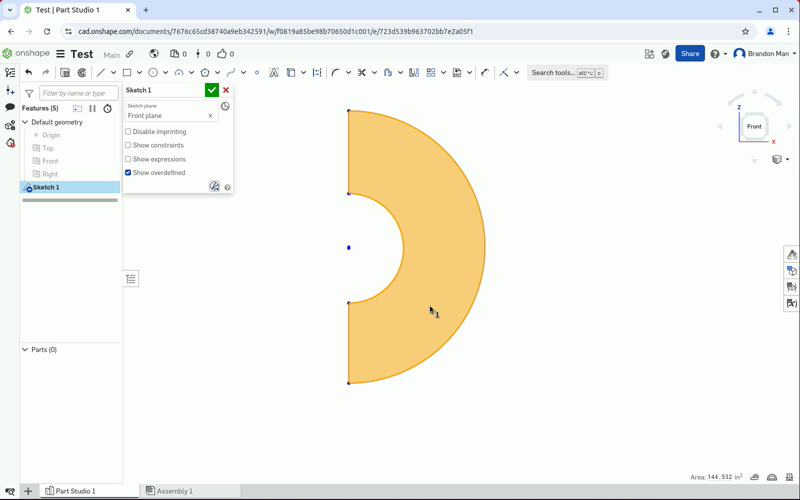
scroll(-6)
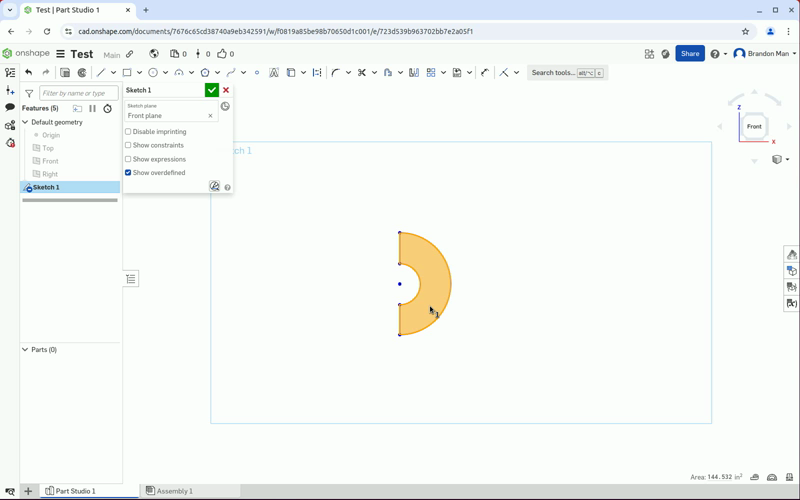
mouse_move(73, 352)
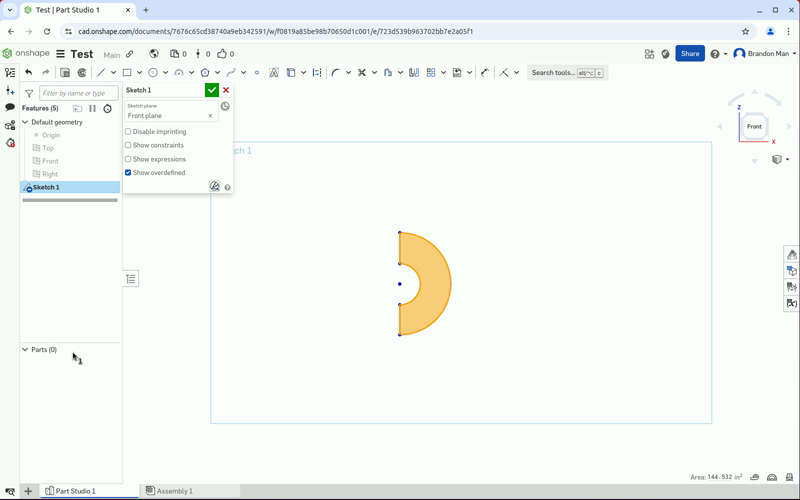
key(shift+y)
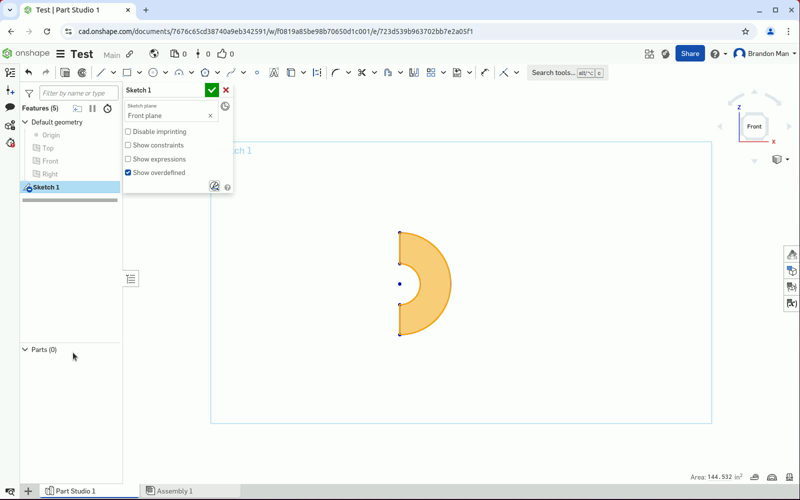
key(shift+e)
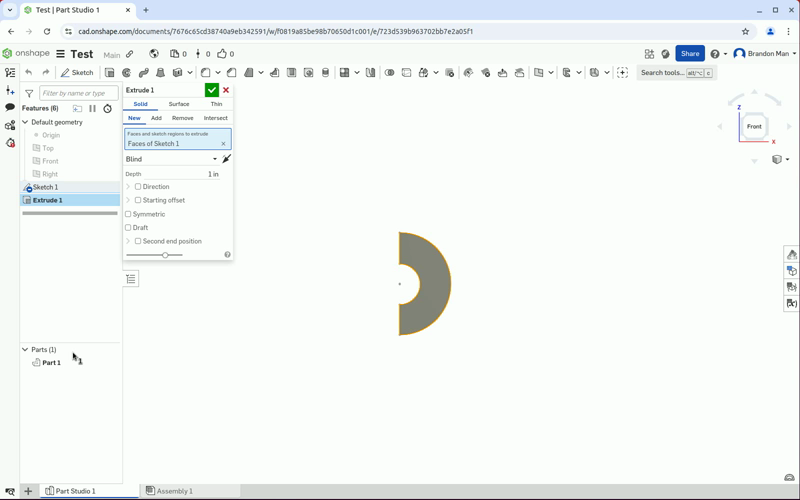
mouse_move(143, 106)
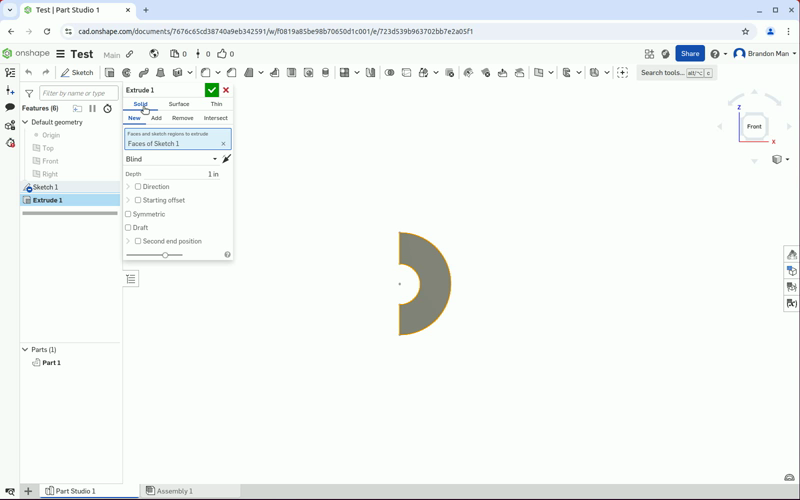
click(143, 106)
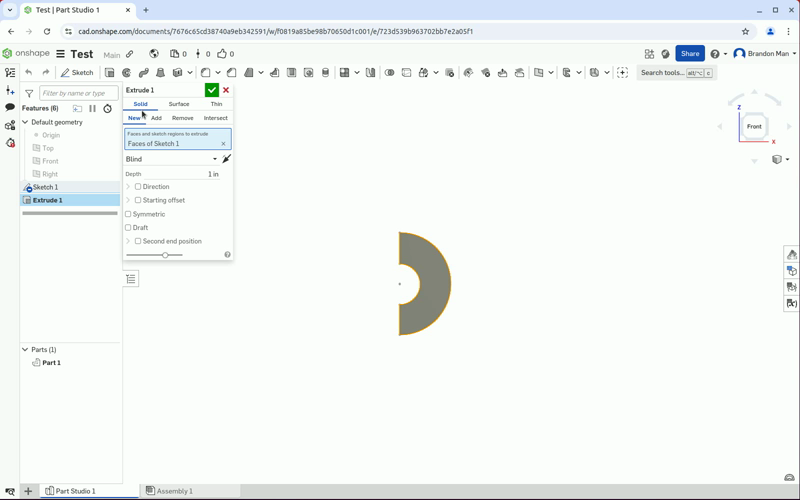
mouse_move(137, 120)
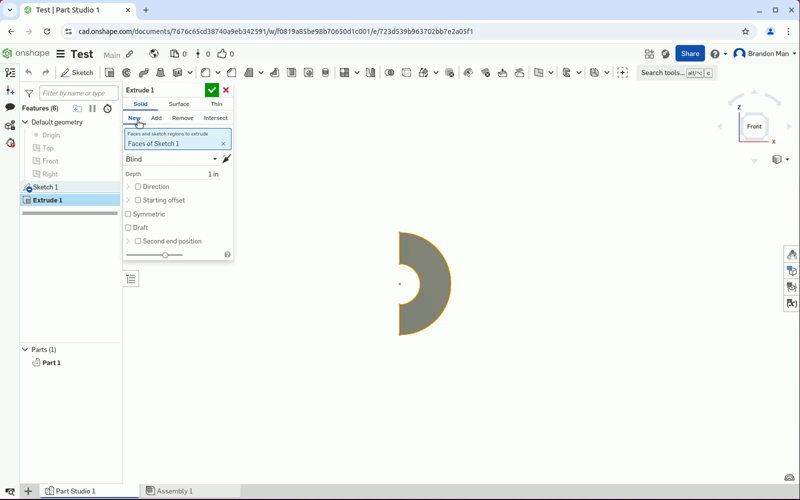
click(137, 120)
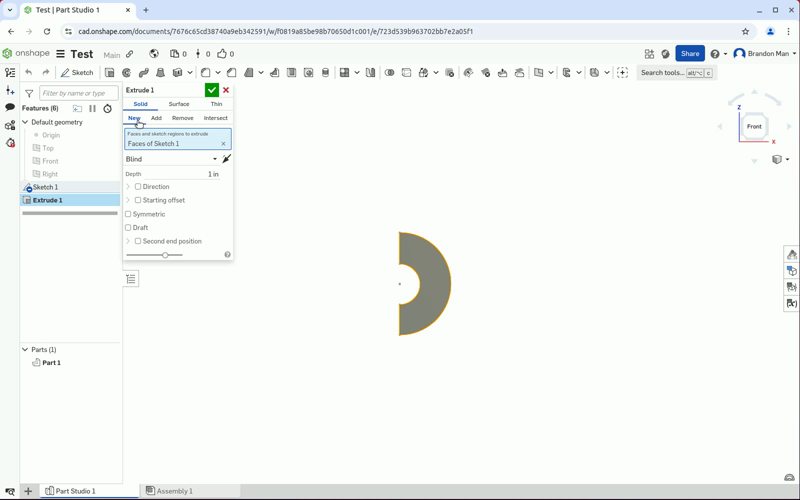
key(tab, 4)
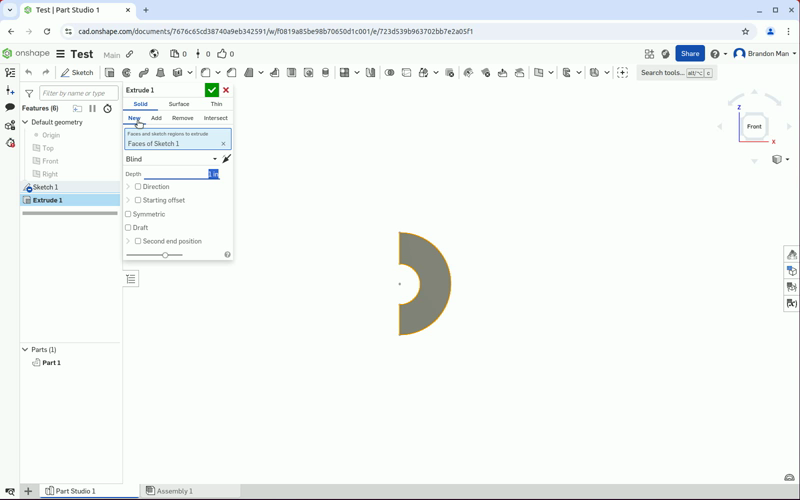
text(4.092)
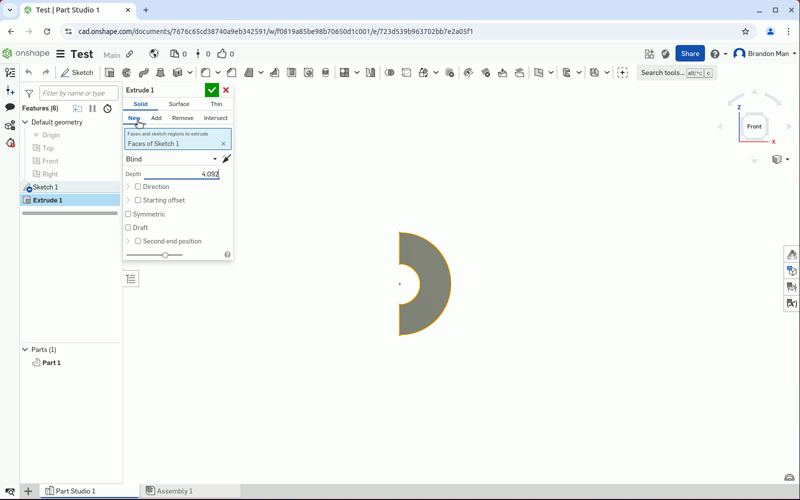
key(enter)
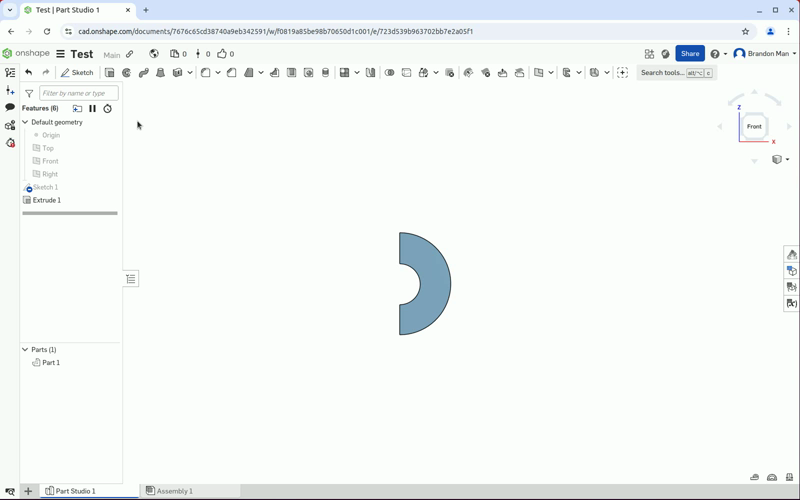
key(shift+h)
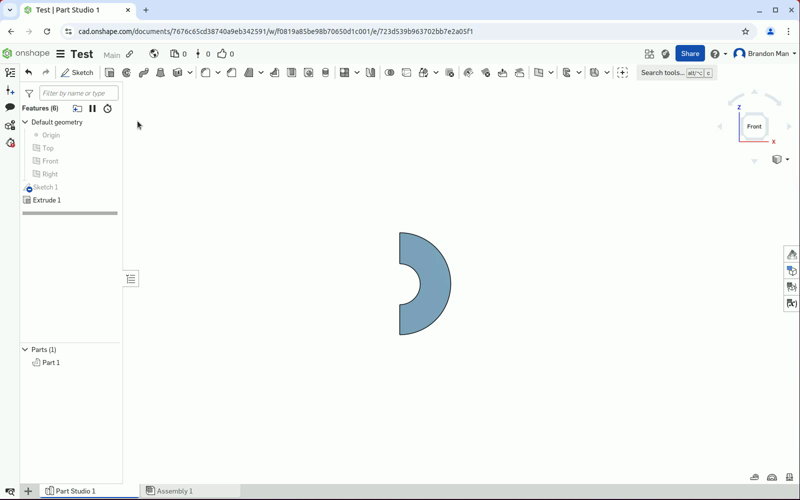
key(shift+h)
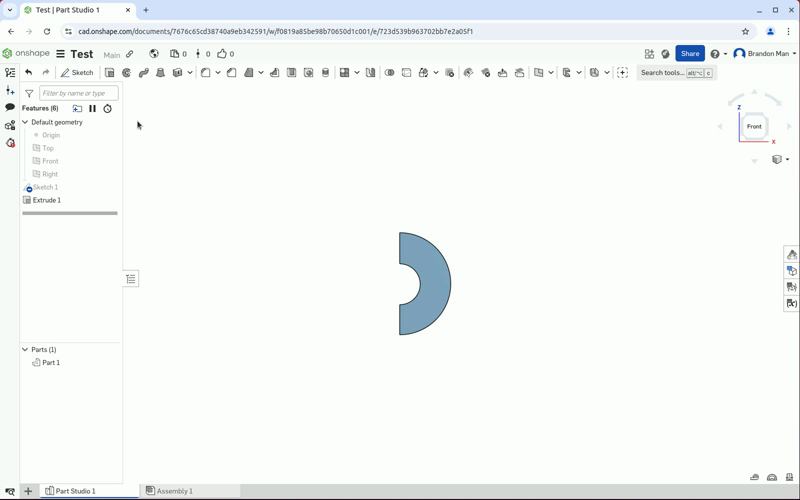
mouse_move(73, 189)
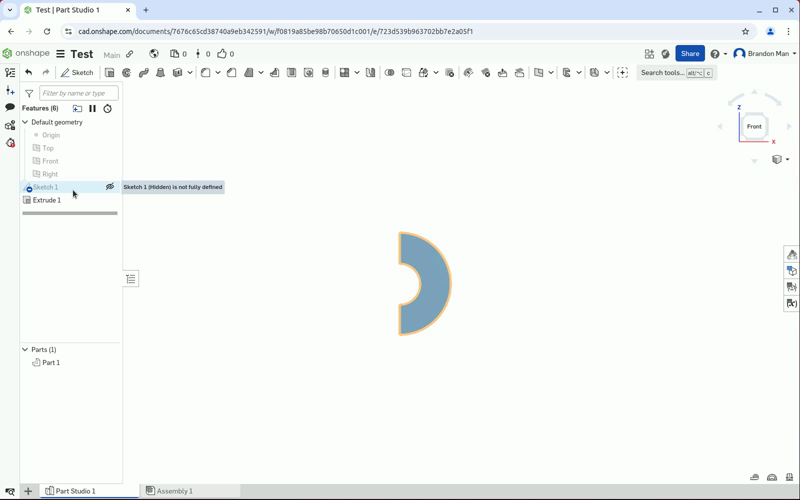
click(73, 189)
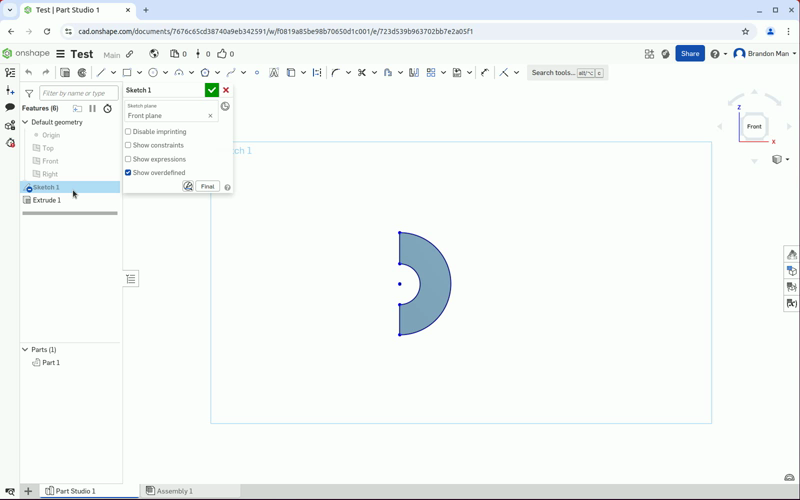
mouse_move(229, 92)
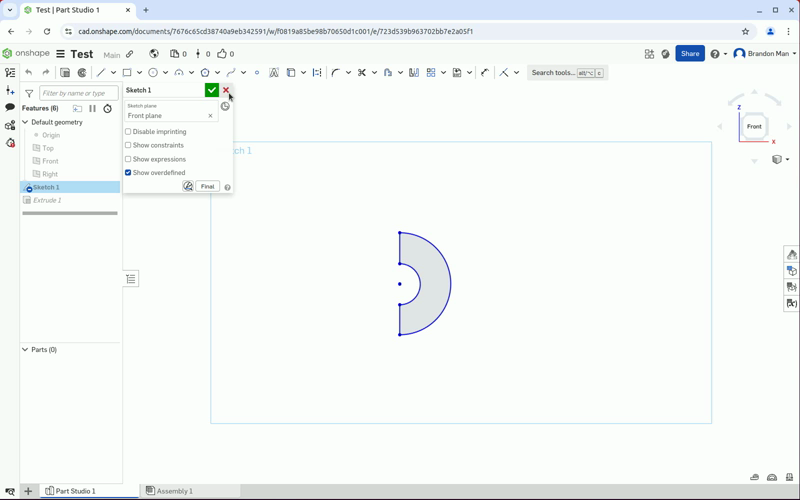
click(229, 92)
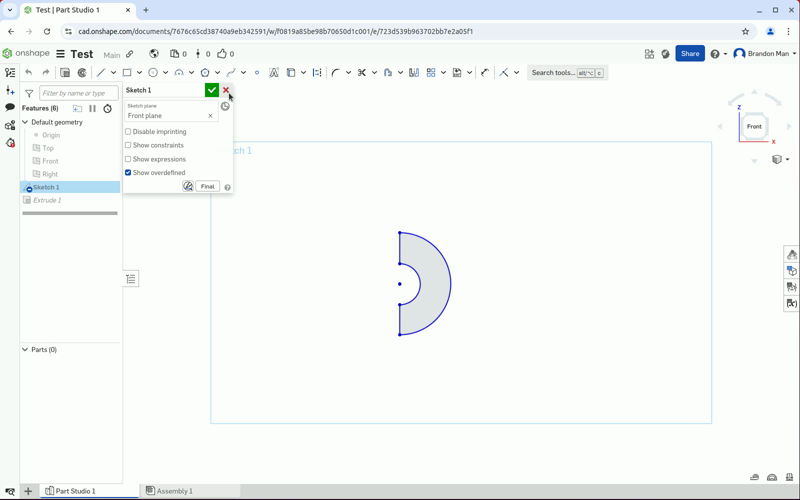
key(shift+s)
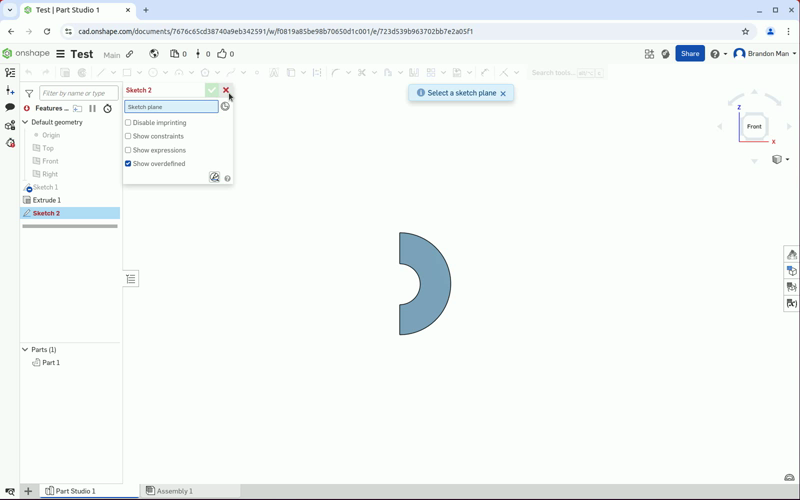
mouse_move(73, 163)
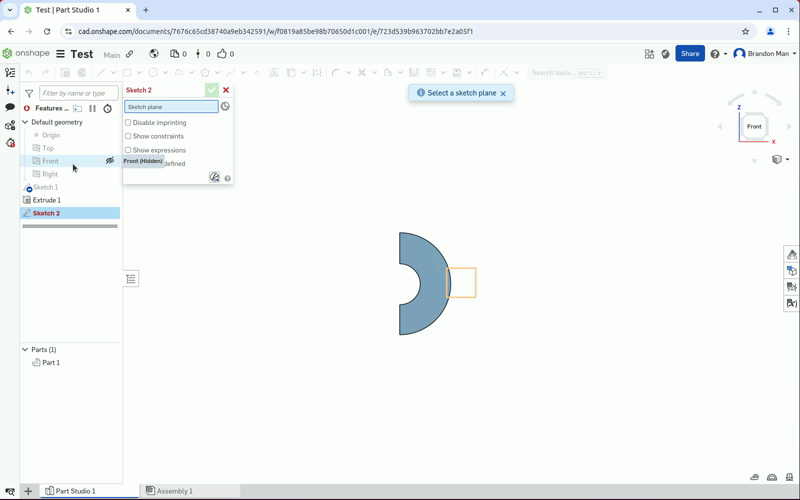
click(73, 163)
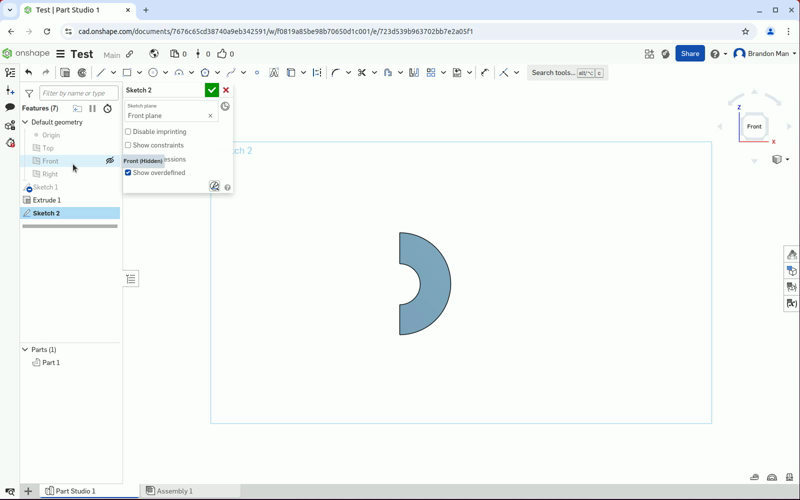
mouse_move(73, 352)
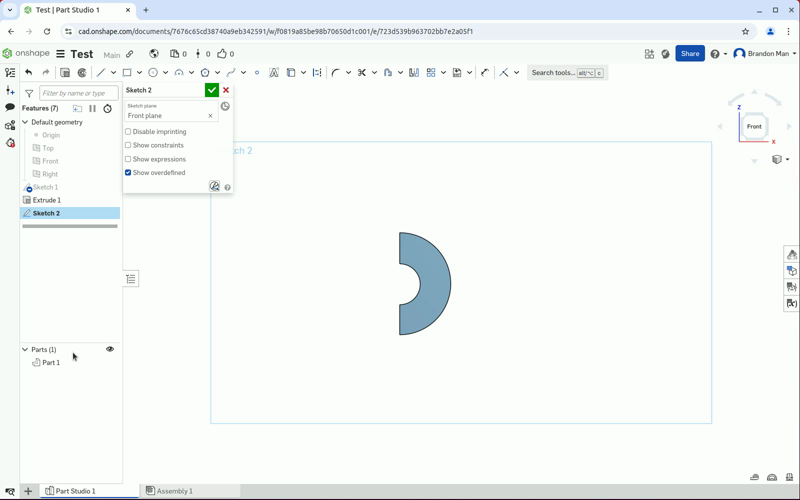
key(y)
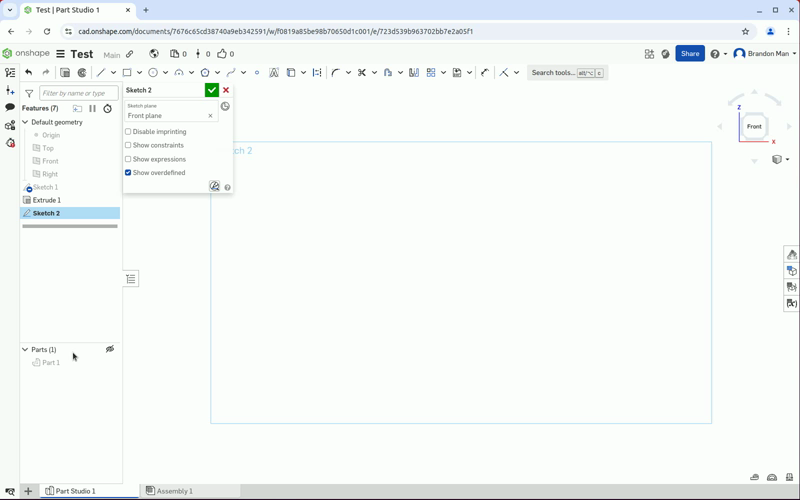
key(l)
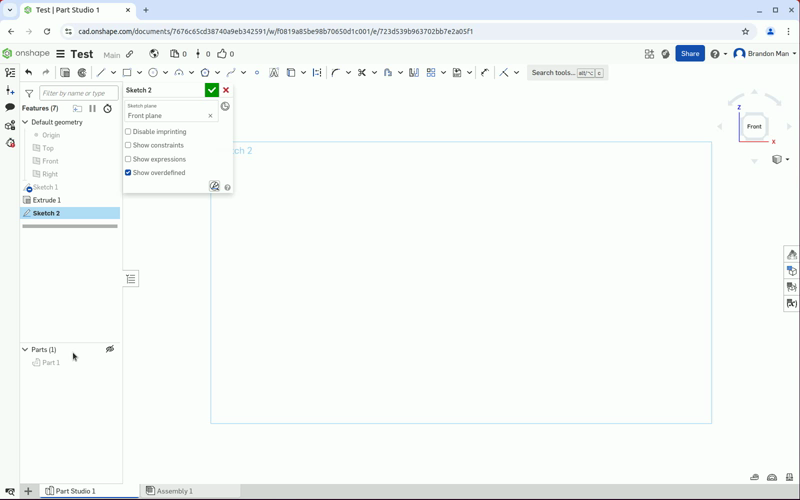
key_down(shift)
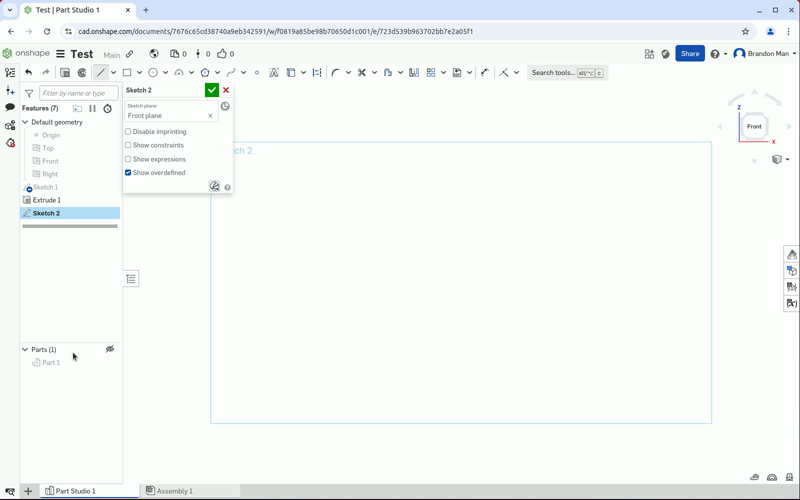
mouse_move(399, 334)
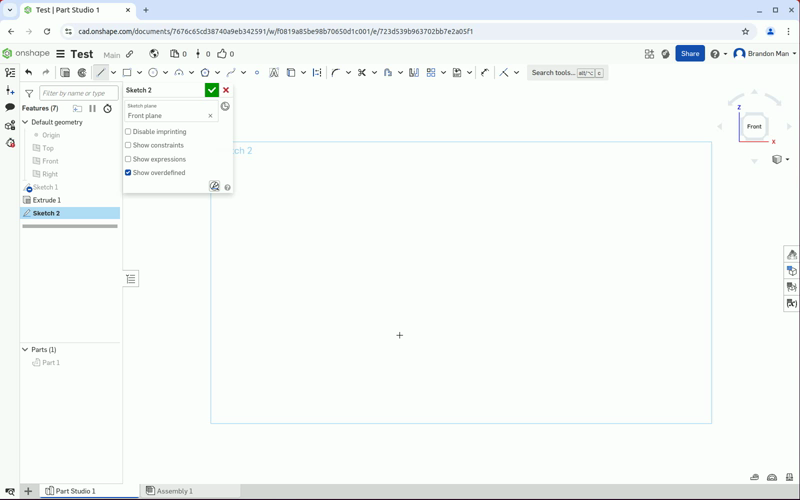
click(399, 334)
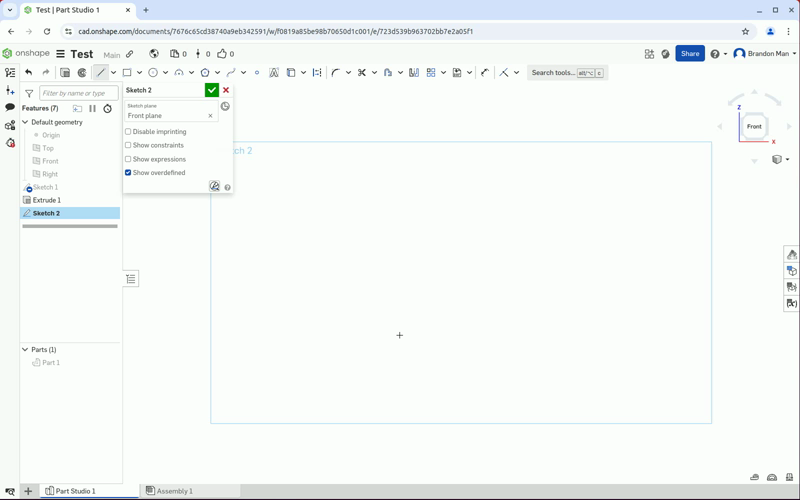
key_up(shift)
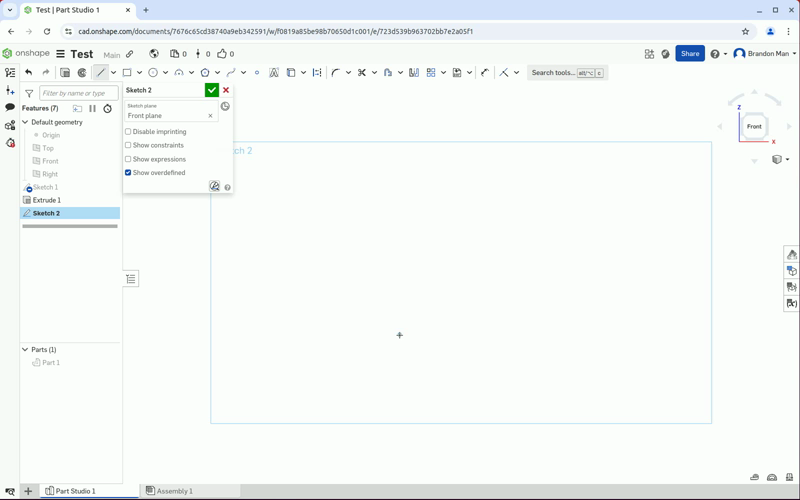
key_down(shift)
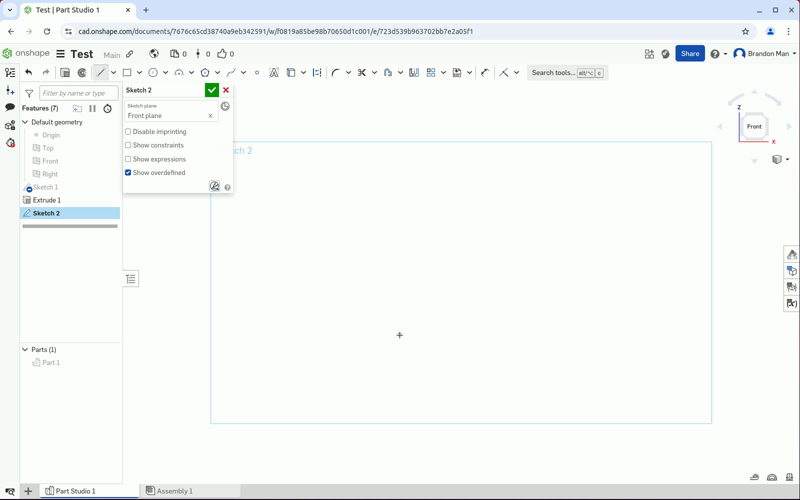
mouse_move(522, 334)
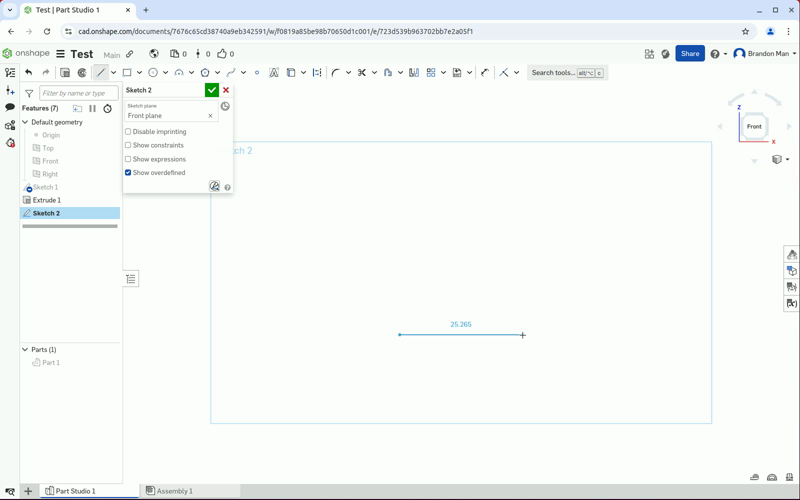
click(522, 334)
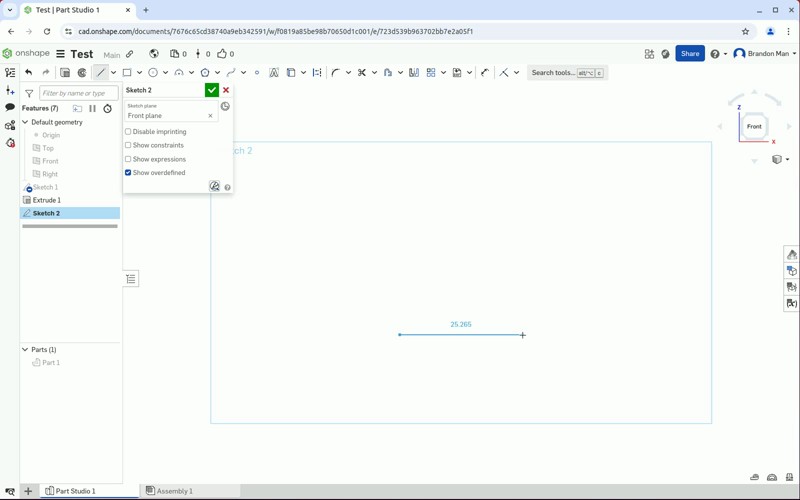
key_up(shift)
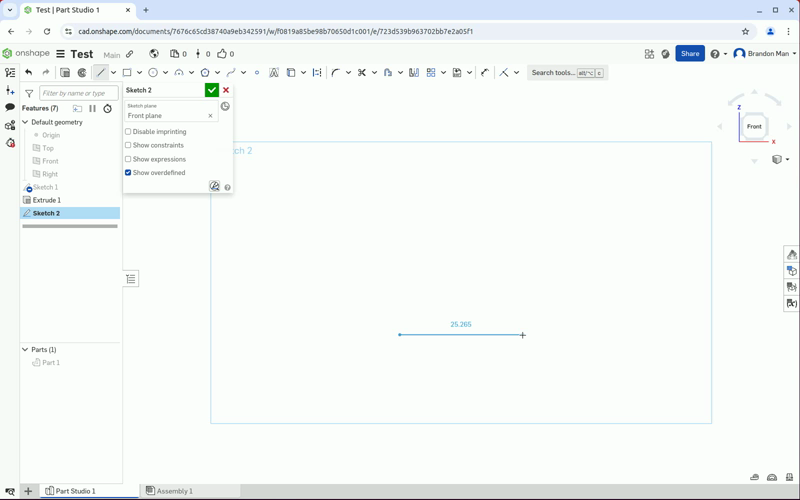
key_down(shift)
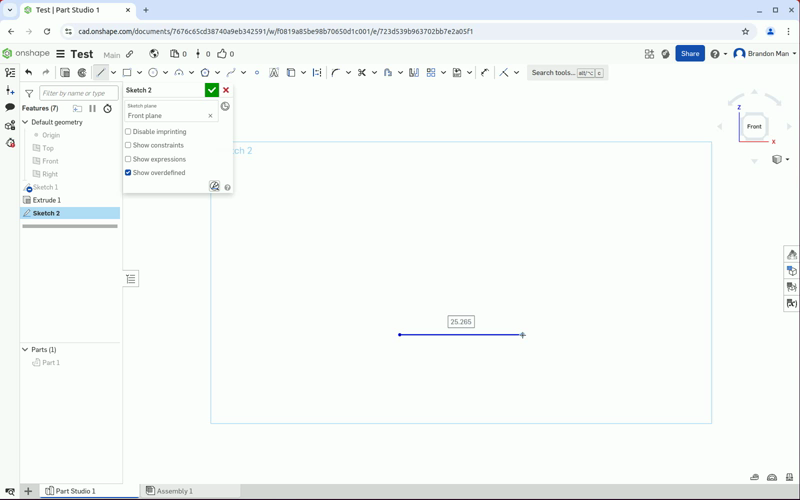
mouse_move(522, 232)
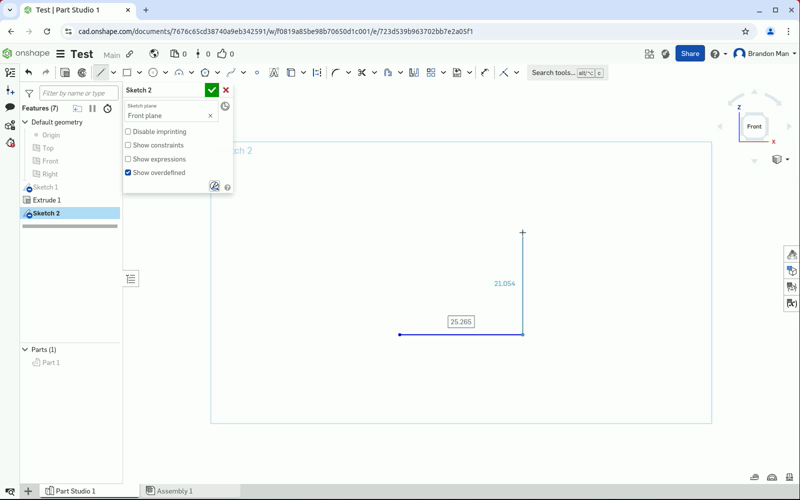
click(522, 232)
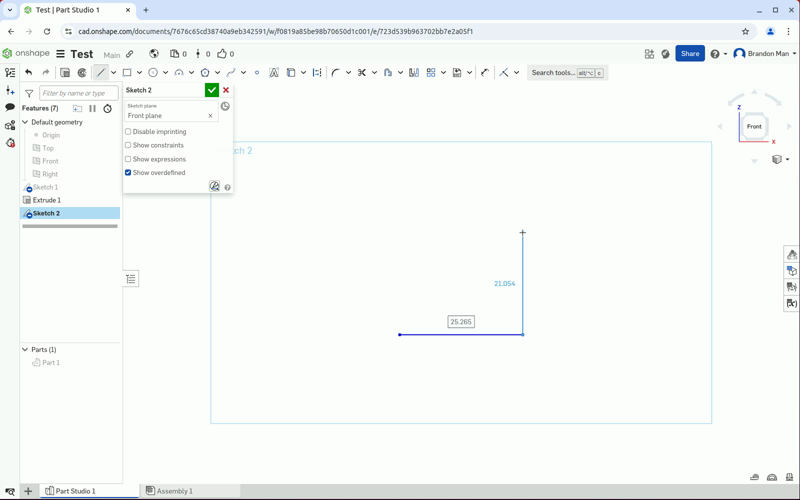
key_up(shift)
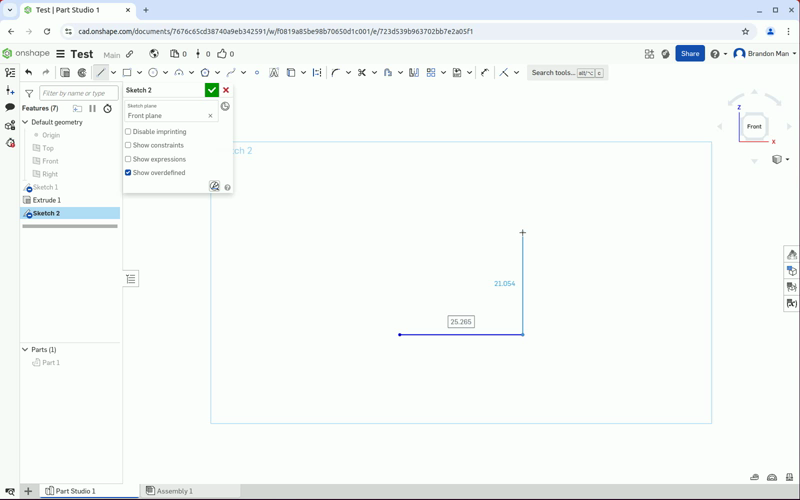
key_down(shift)
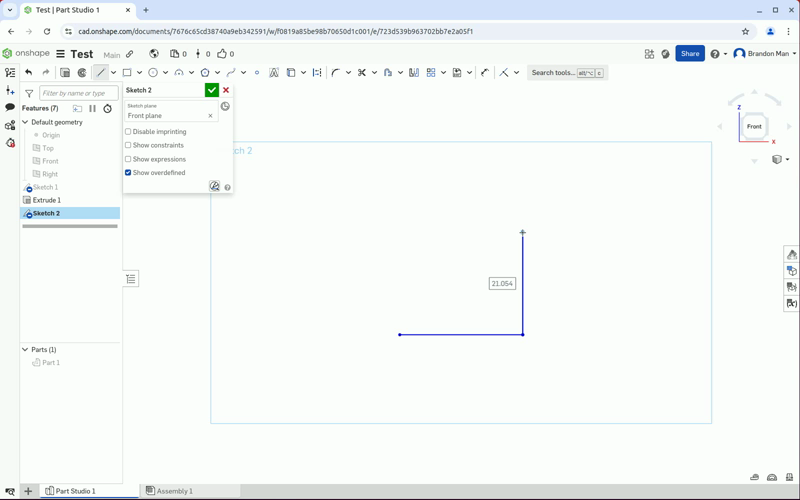
mouse_move(399, 232)
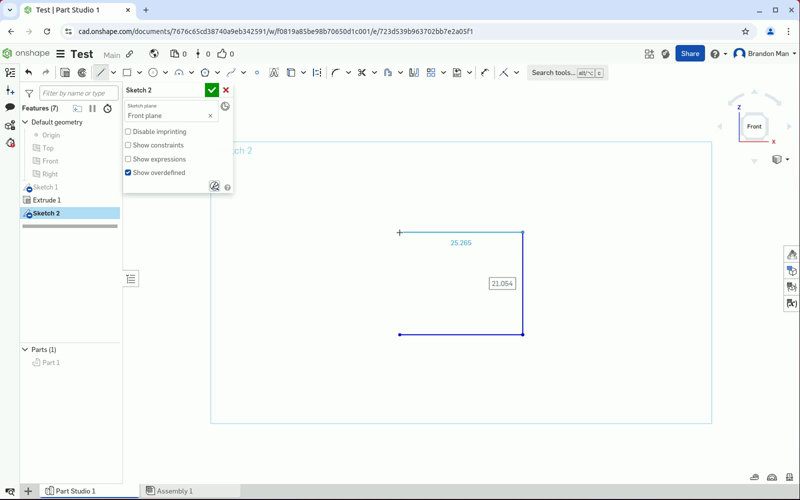
click(399, 232)
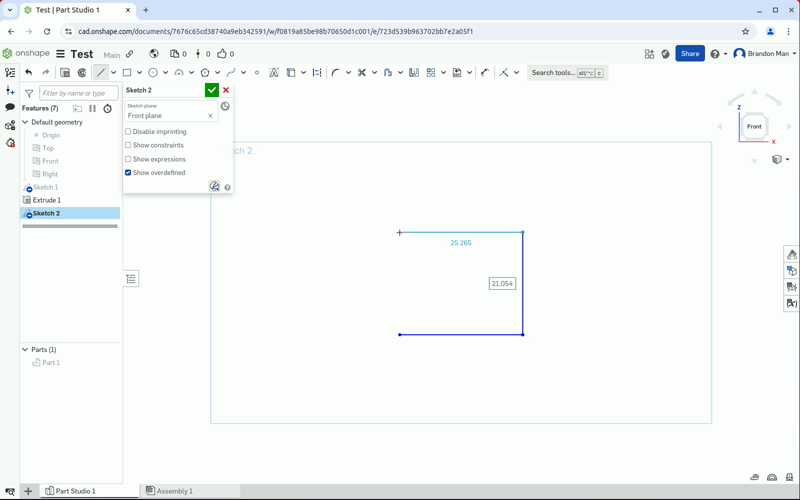
key_up(shift)
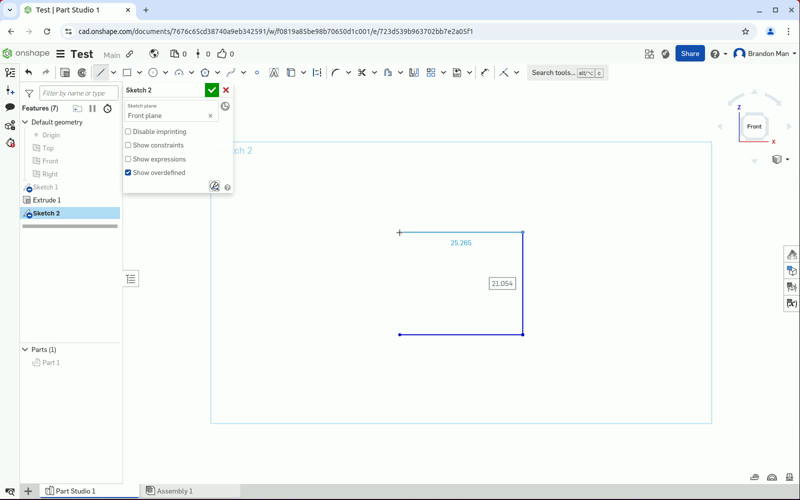
key(esc)
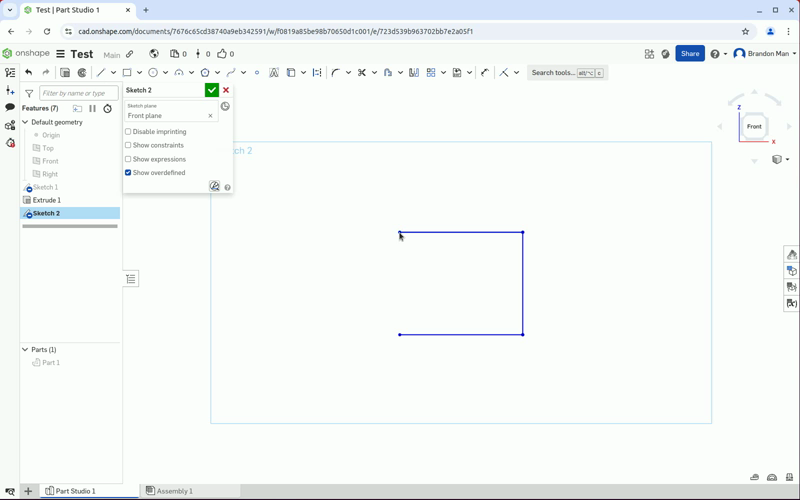
key(a)
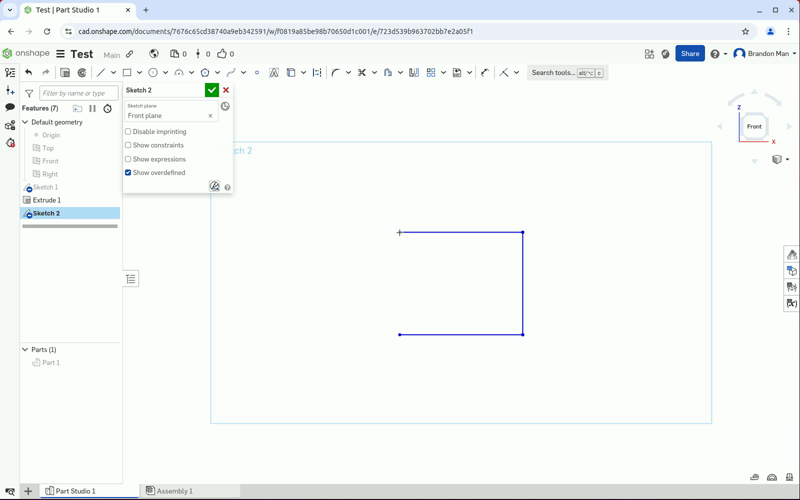
mouse_move(399, 232)
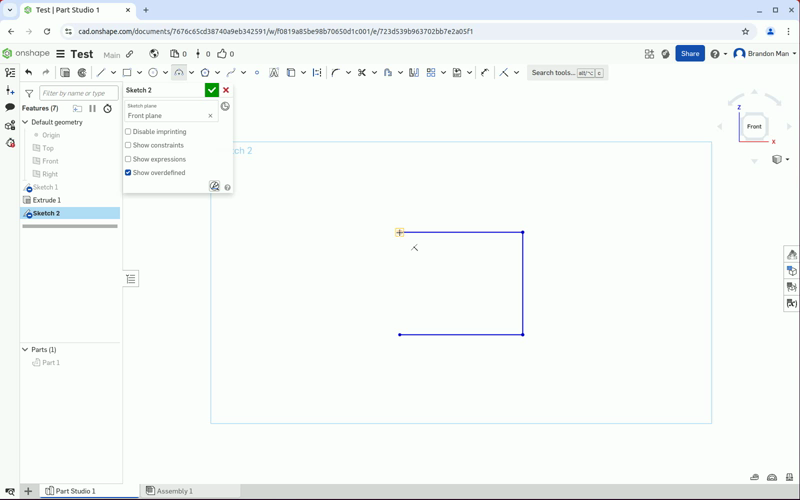
click(399, 232)
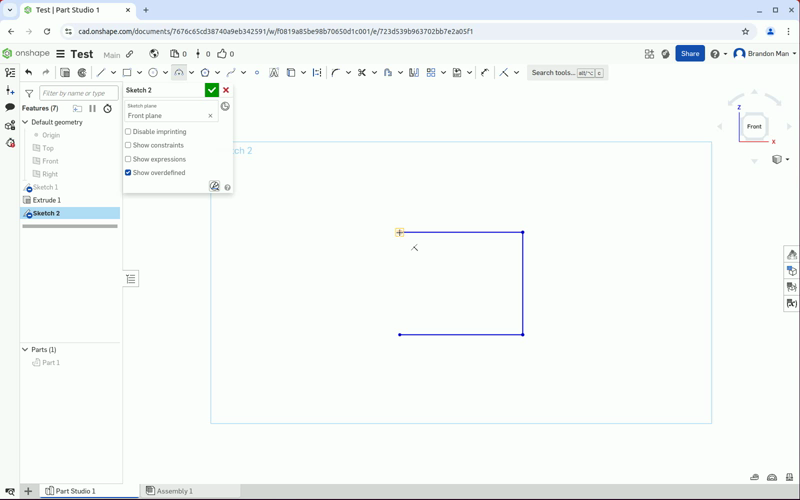
mouse_move(399, 334)
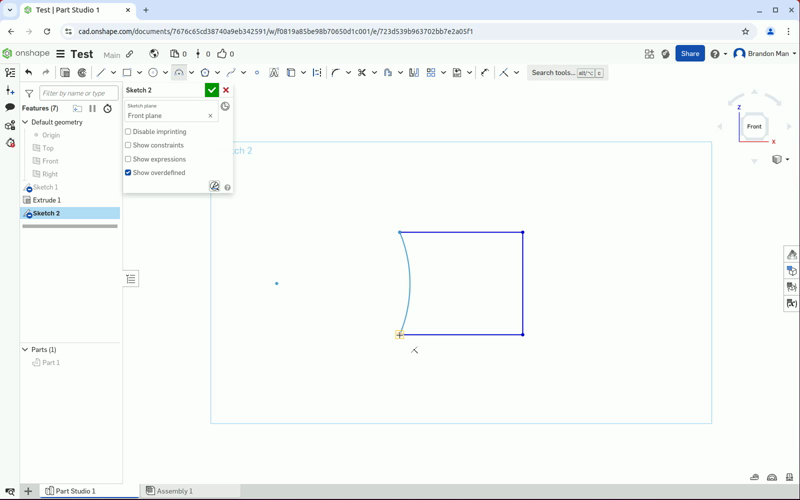
click(399, 334)
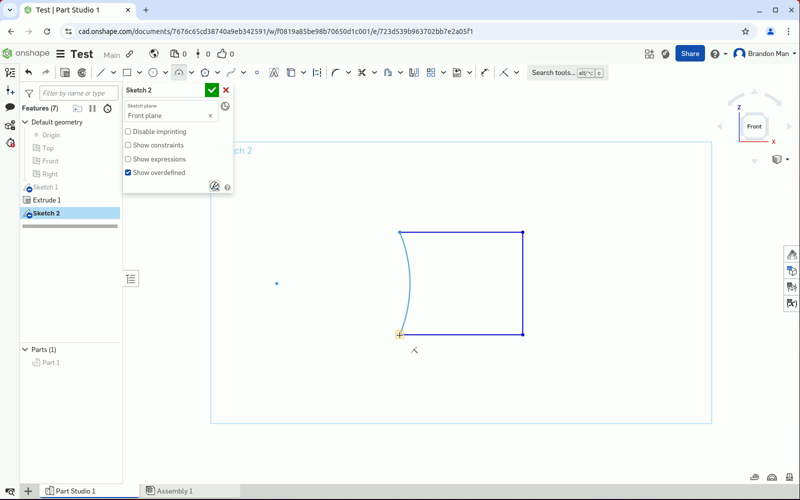
key_down(shift)
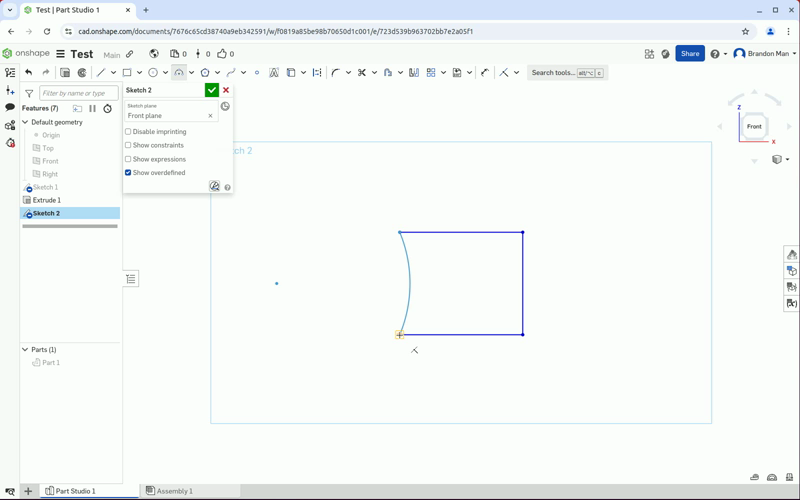
mouse_move(450, 283)
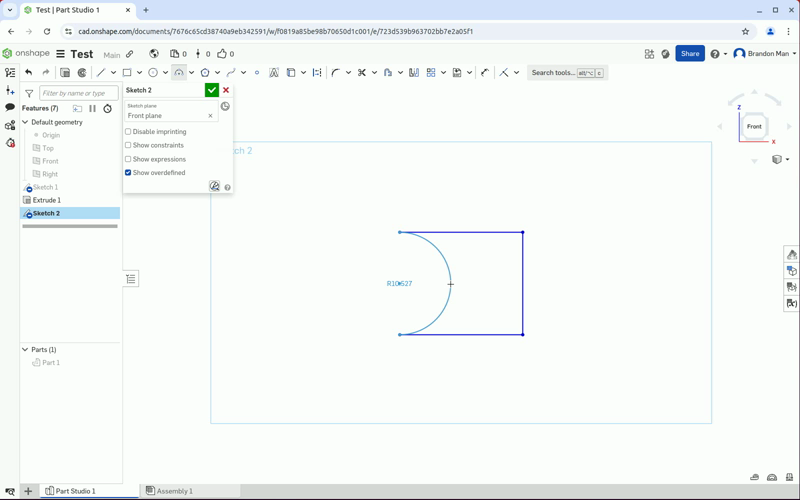
click(450, 283)
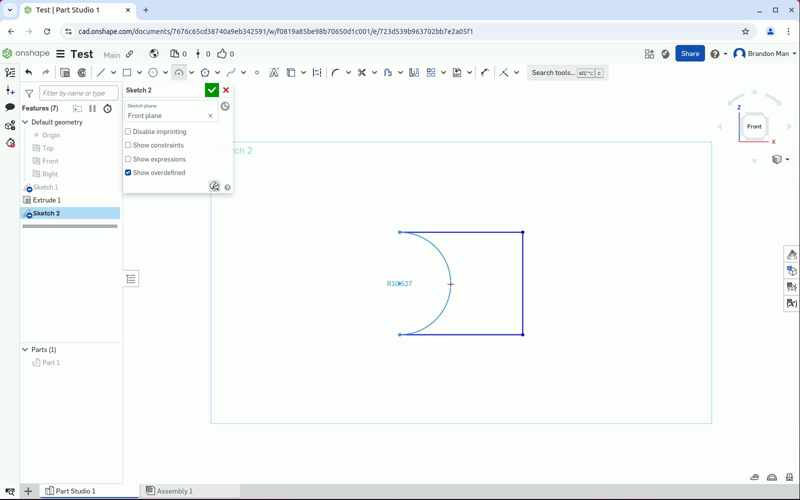
key_up(shift)
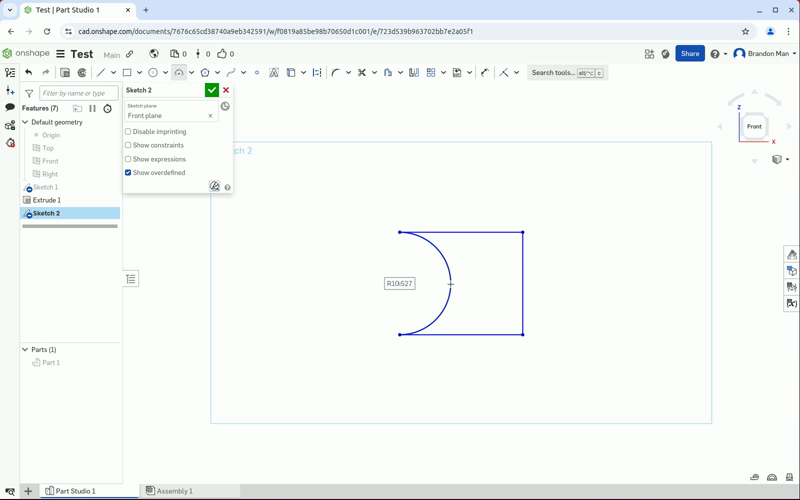
key(esc)
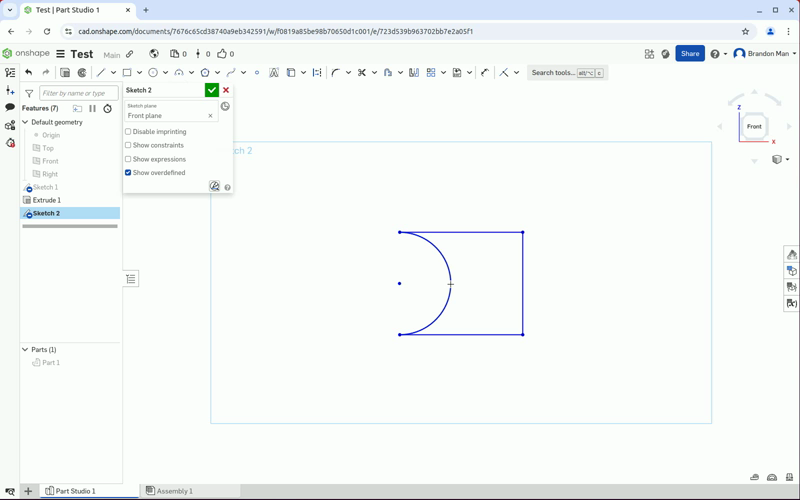
mouse_move(439, 268)
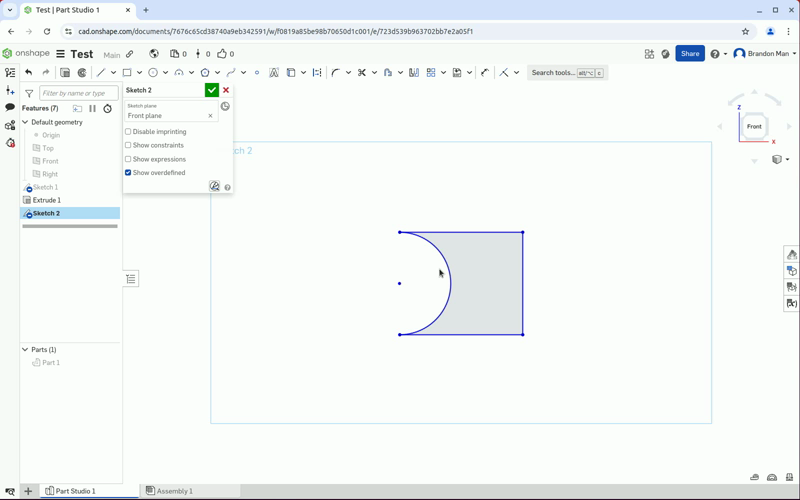
scroll(6)
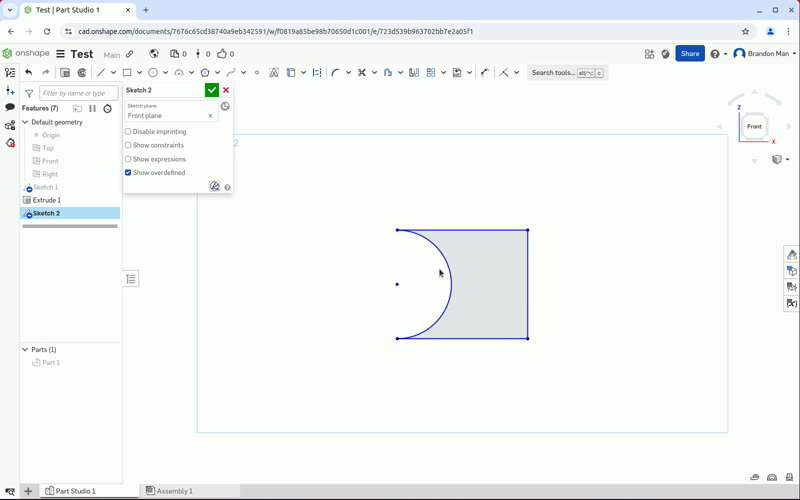
scroll(6)
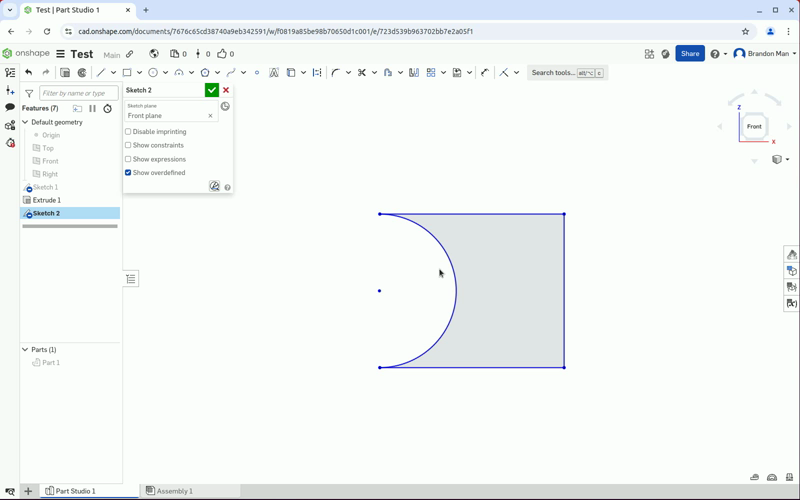
scroll(6)
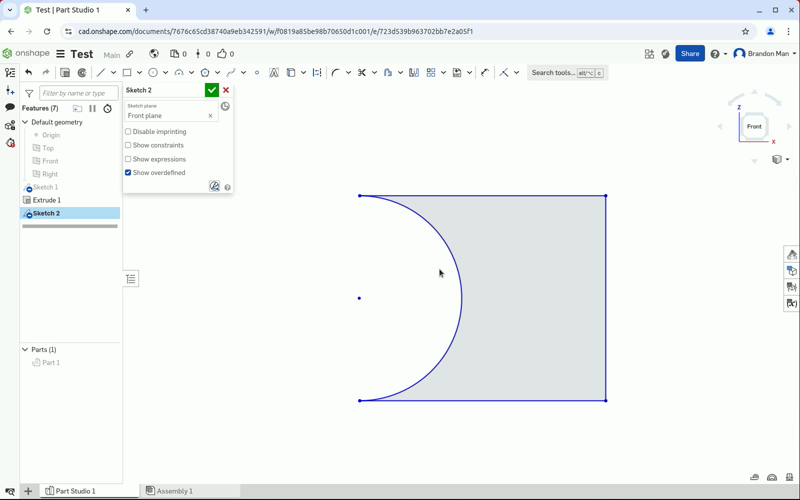
scroll(6)
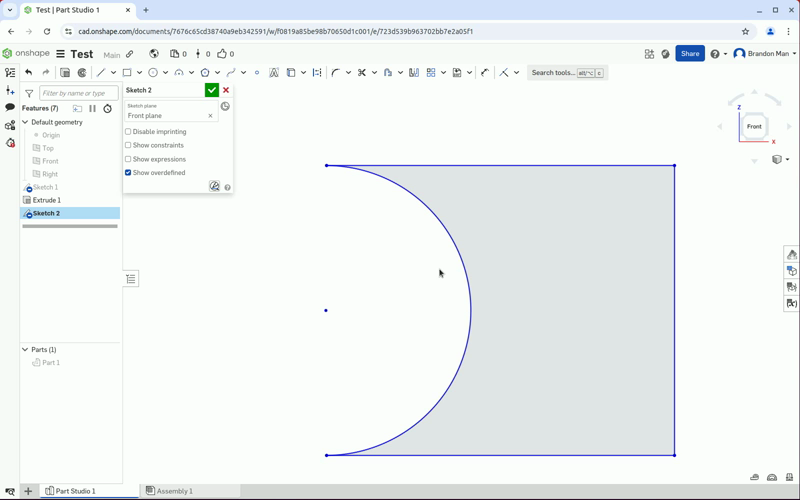
scroll(6)
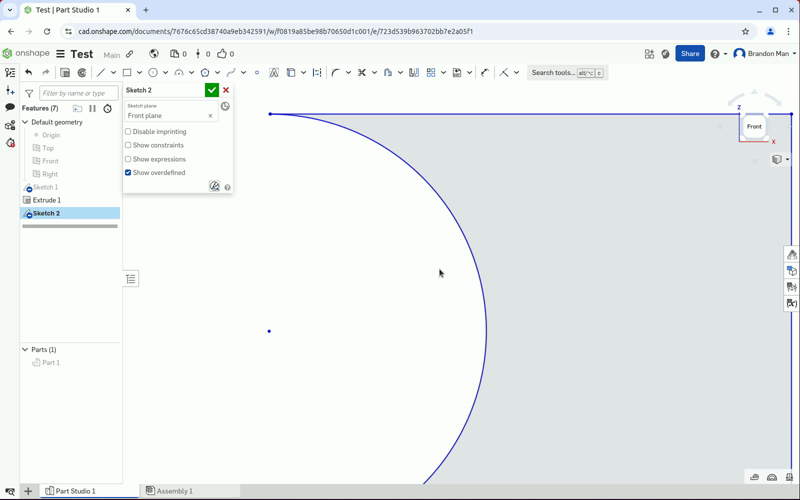
scroll(6)
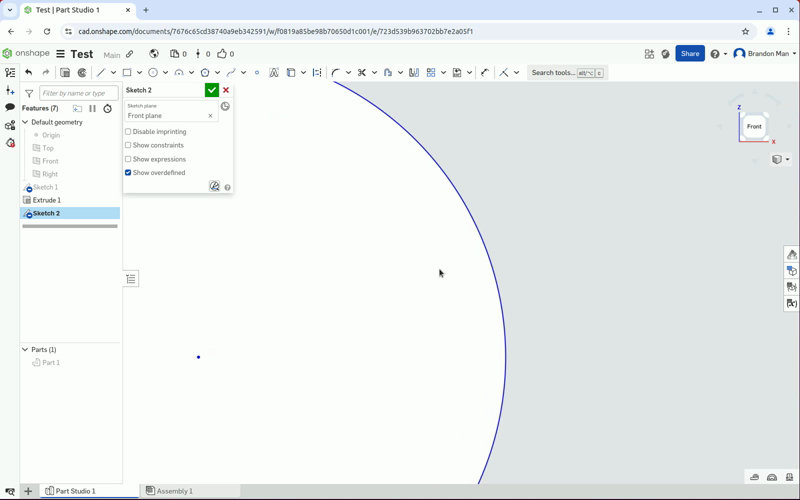
scroll(6)
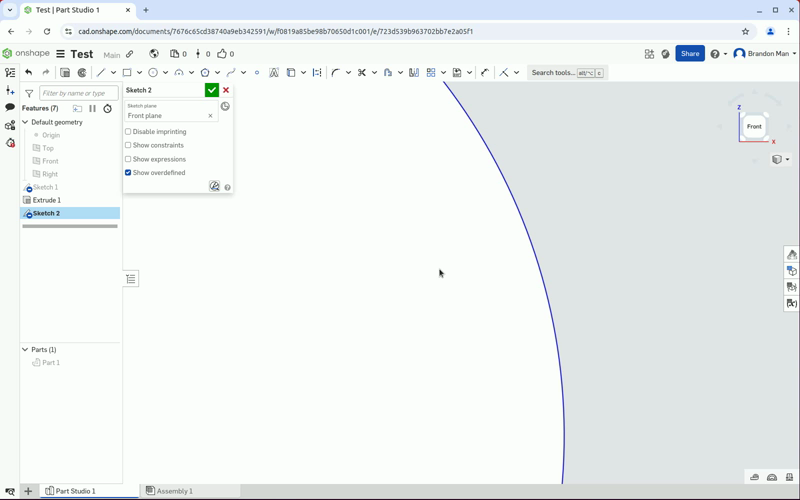
click(439, 268)
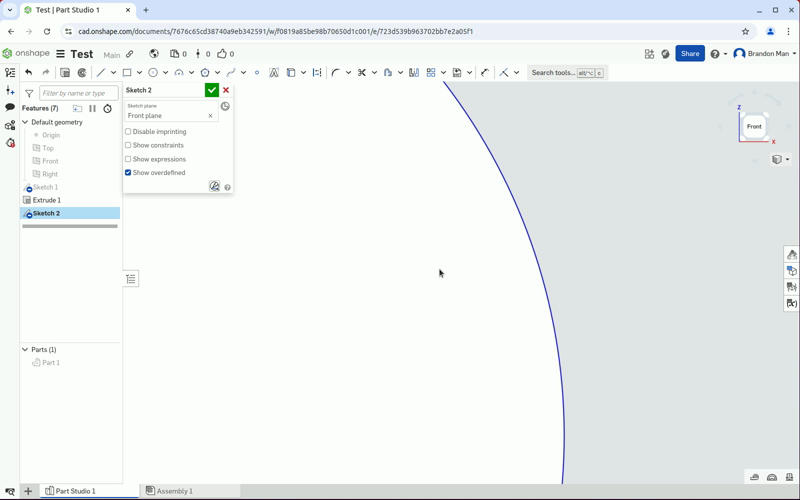
scroll(-6)
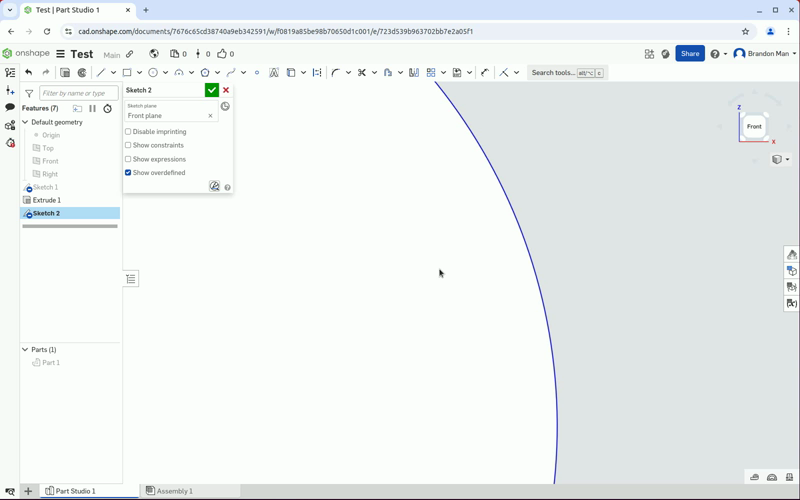
scroll(-6)
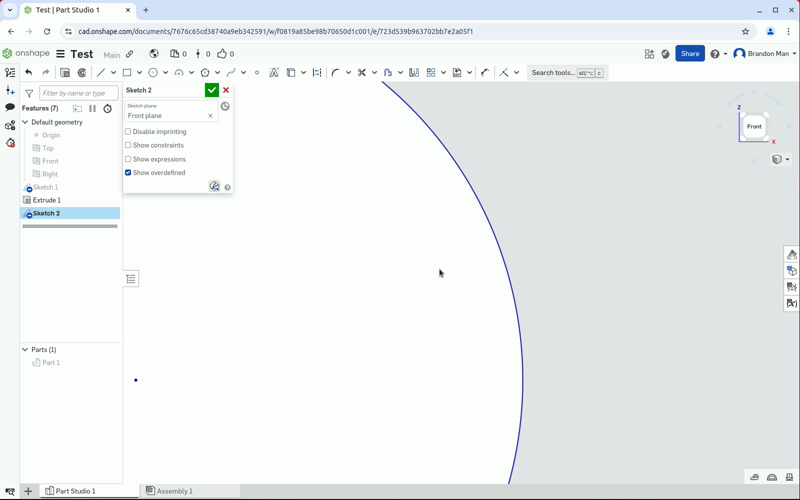
scroll(-6)
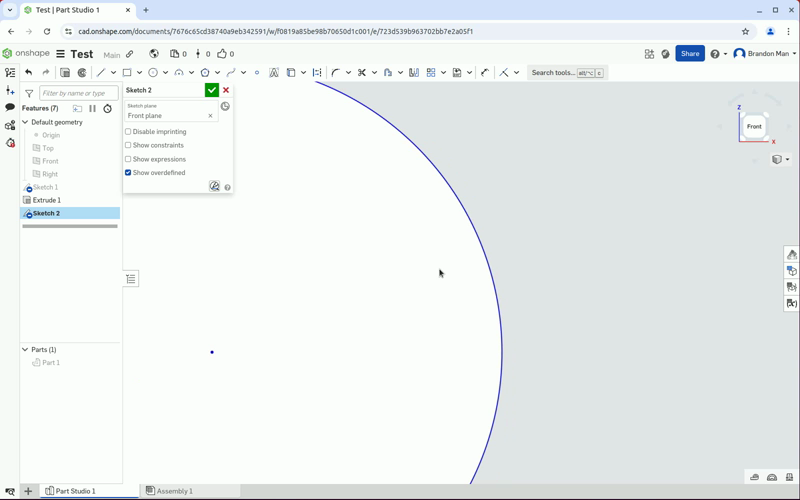
scroll(-6)
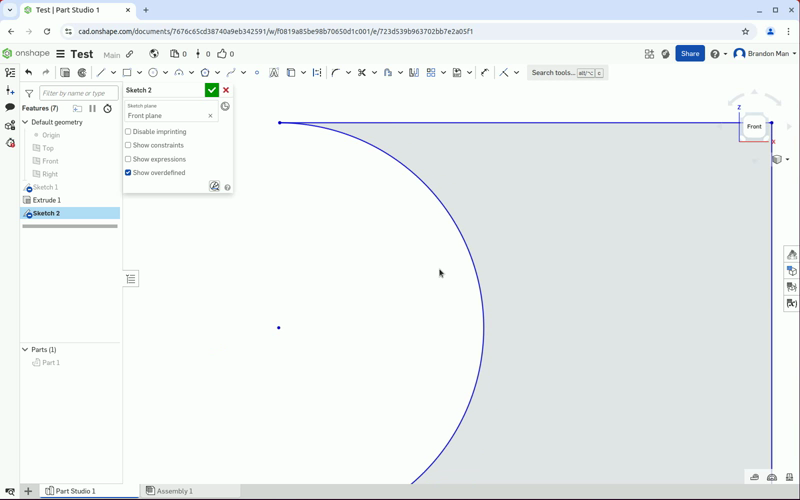
scroll(-6)
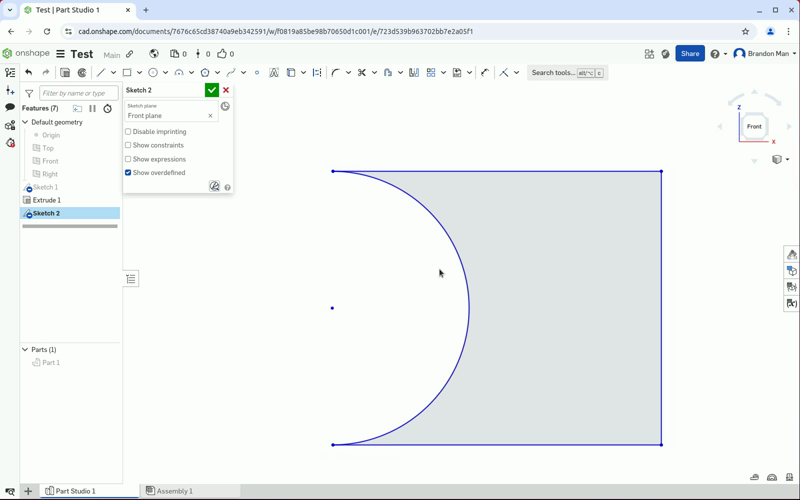
scroll(-6)
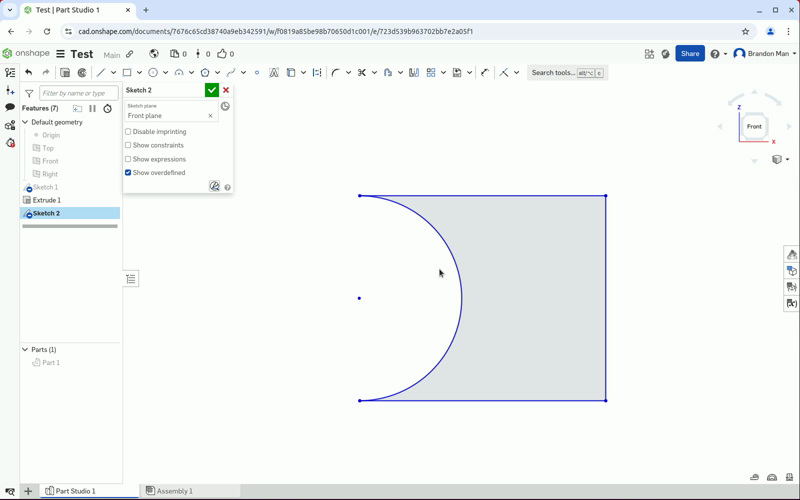
scroll(-6)
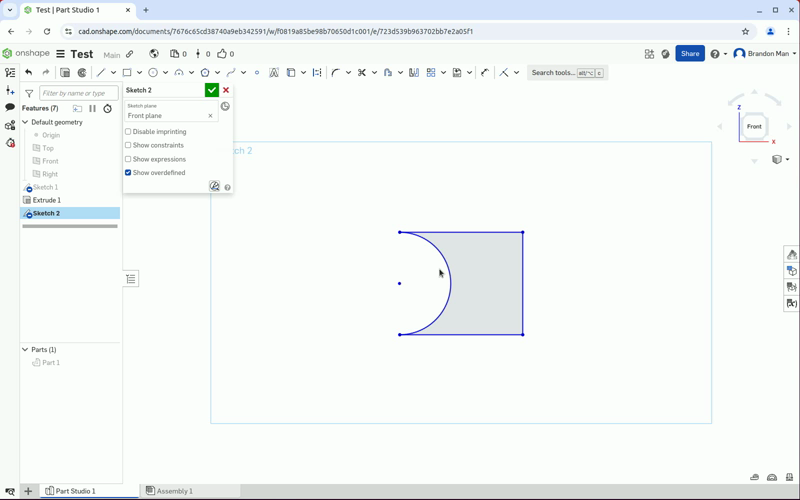
mouse_move(73, 352)
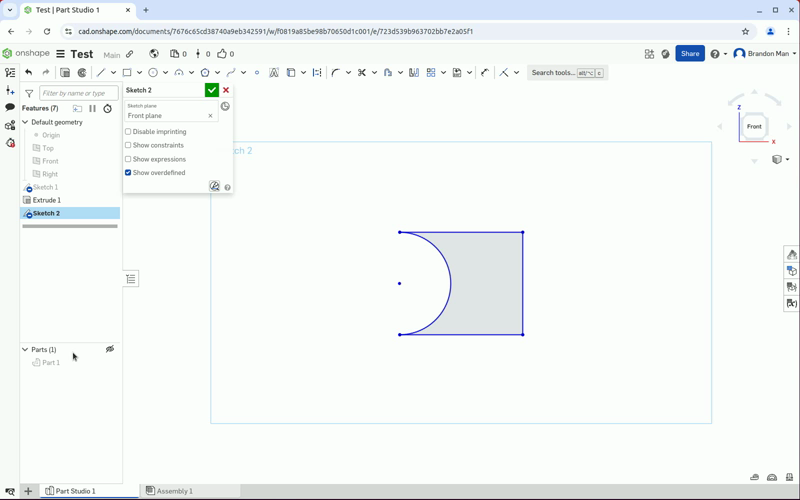
key(shift+y)
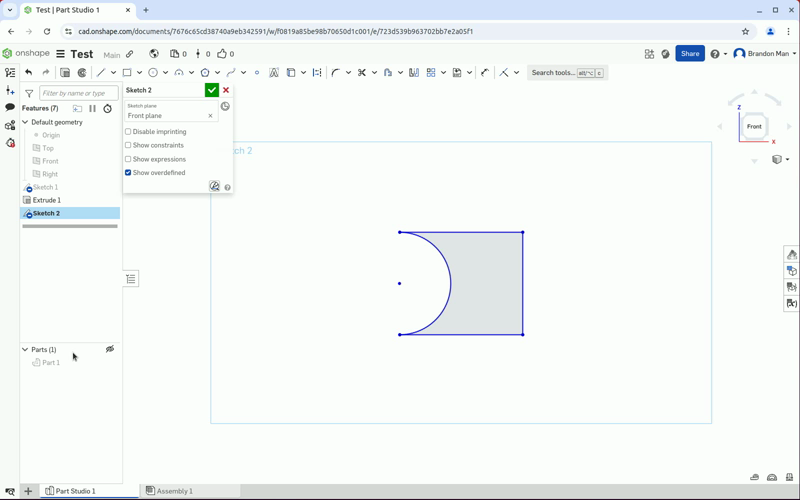
key(shift+e)
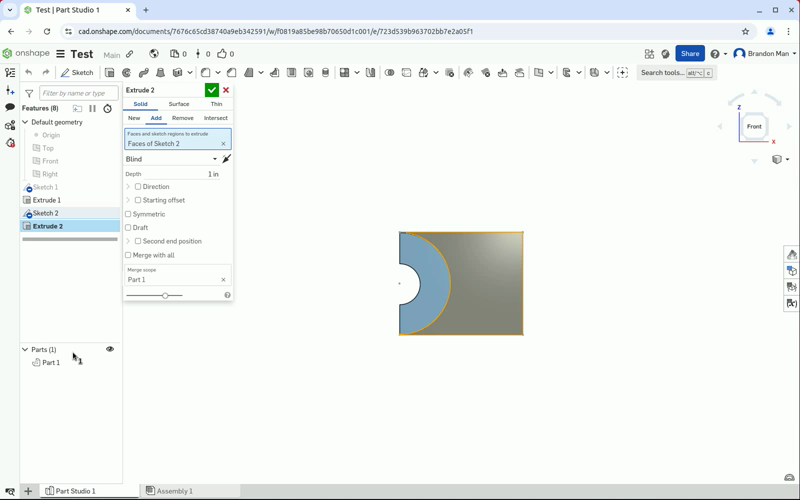
mouse_move(143, 106)
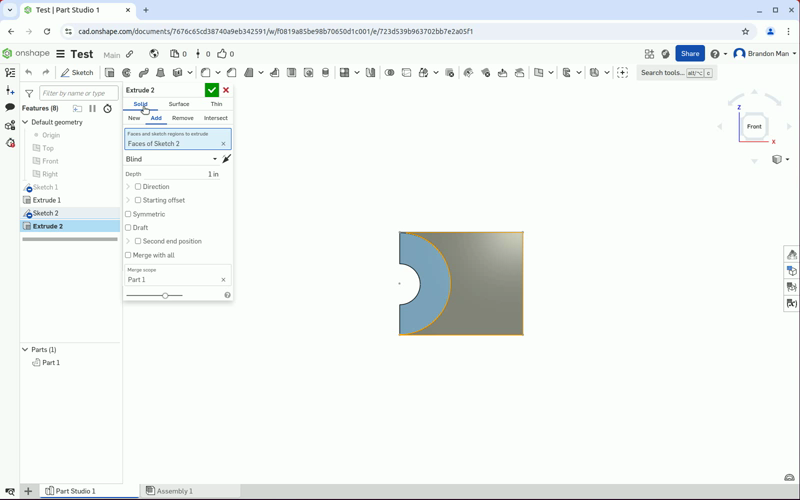
click(143, 106)
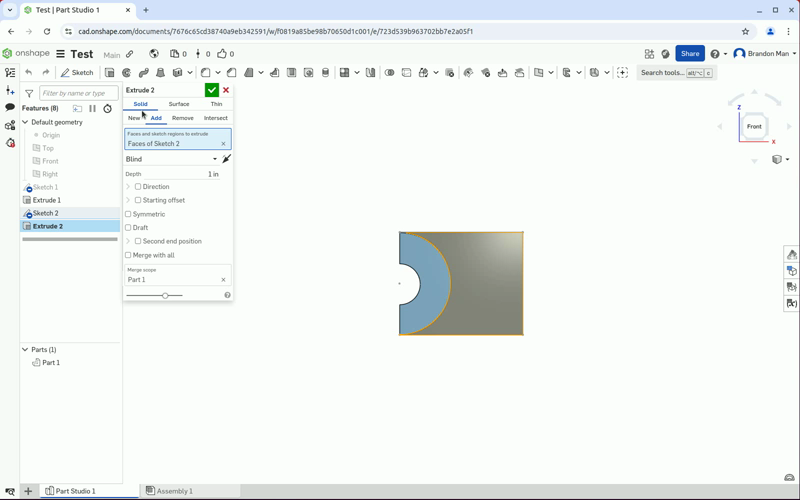
mouse_move(137, 120)
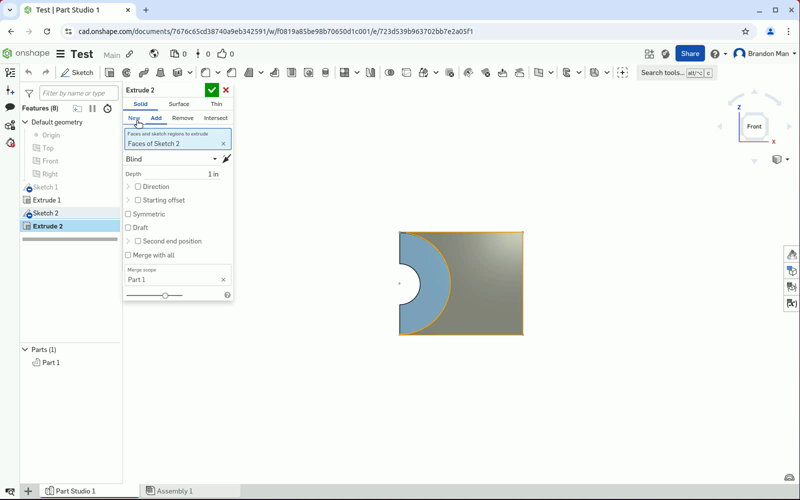
click(137, 120)
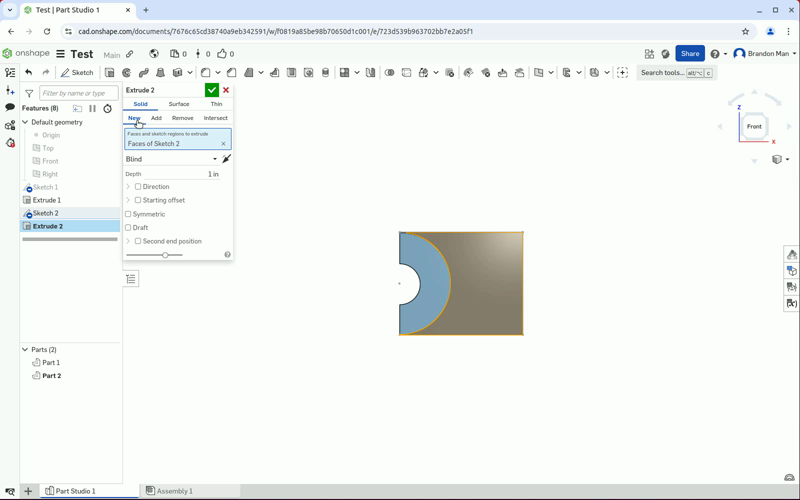
key(tab, 4)
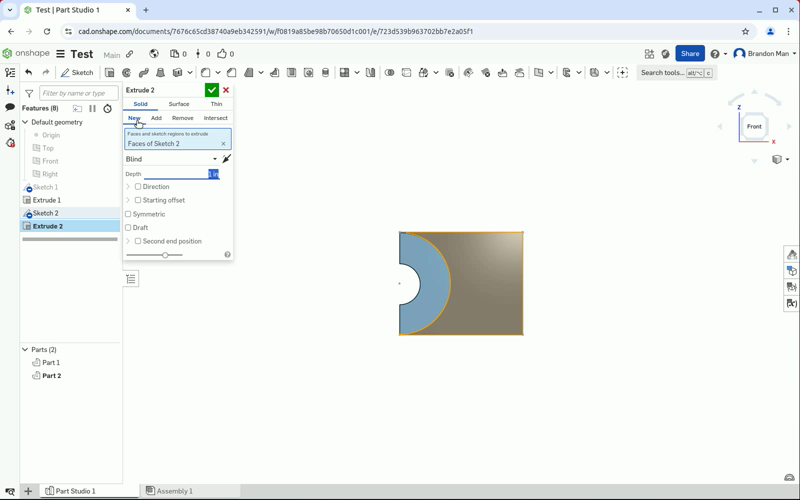
text(4.092)
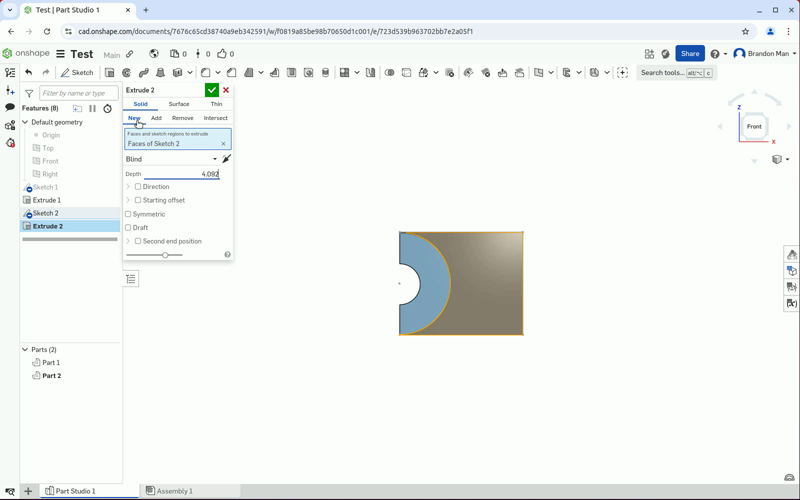
key(enter)
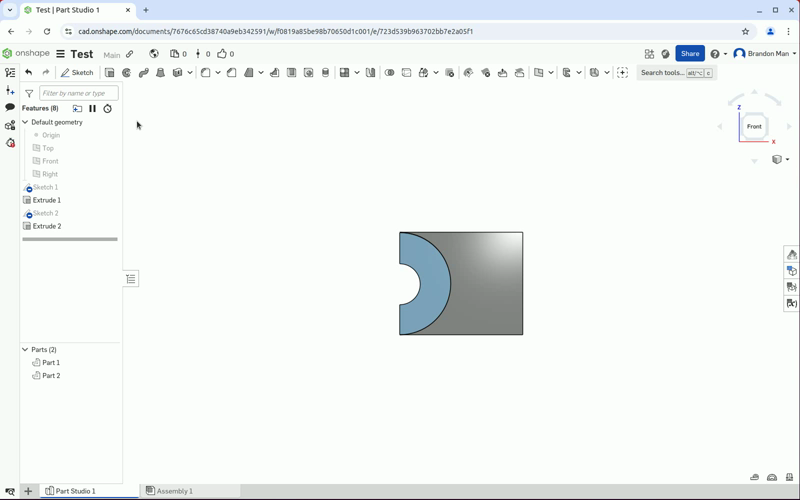
key(shift+h)
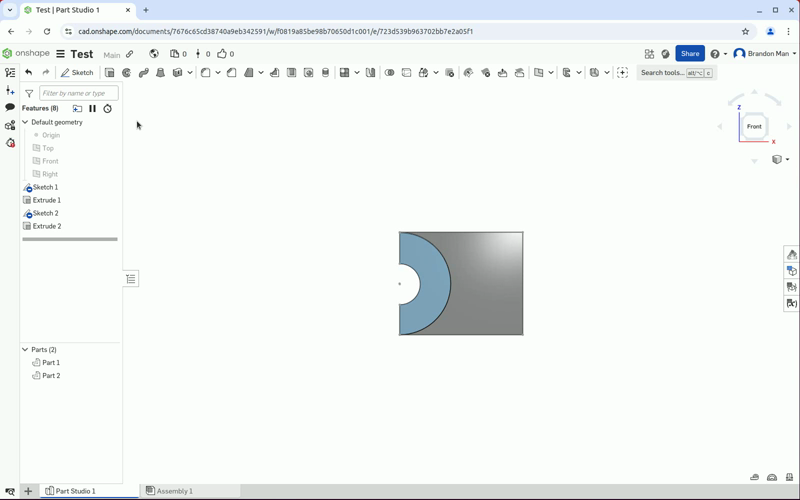
key(shift+h)
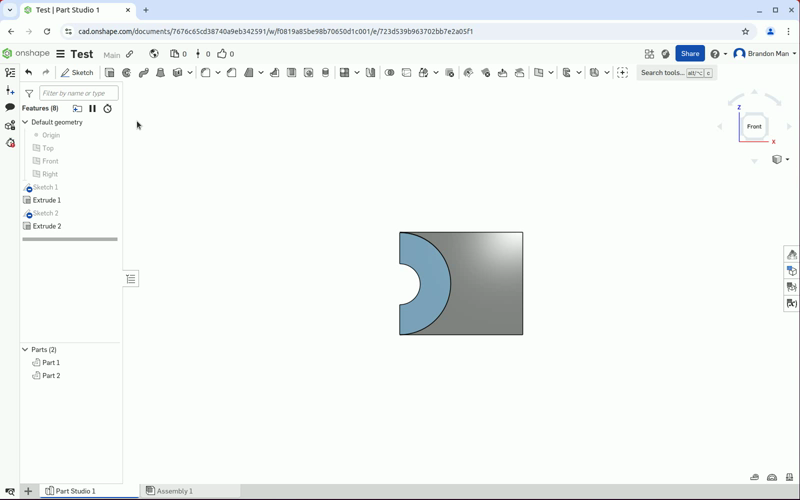
mouse_move(73, 189)
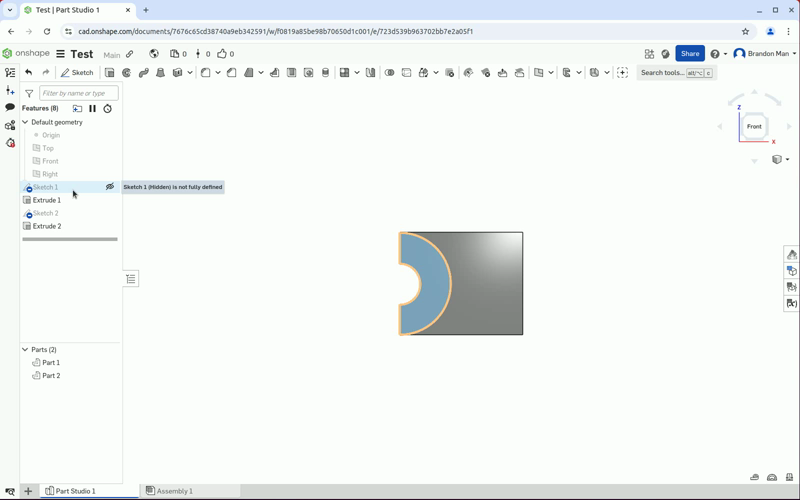
click(73, 189)
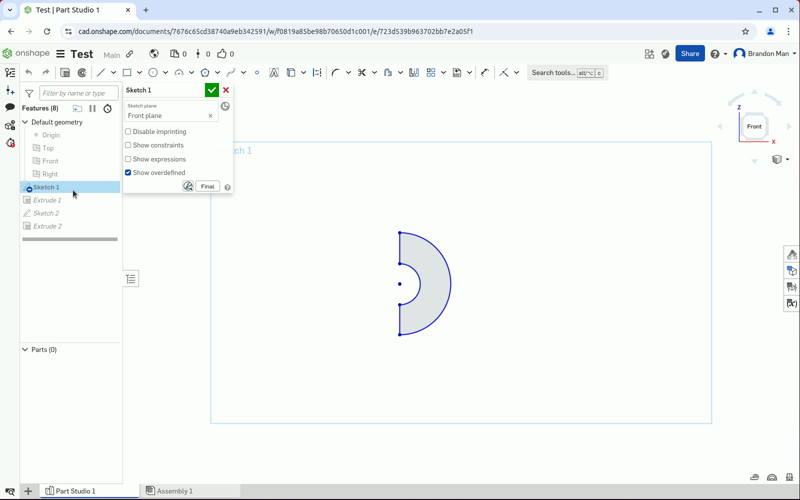
mouse_move(229, 92)
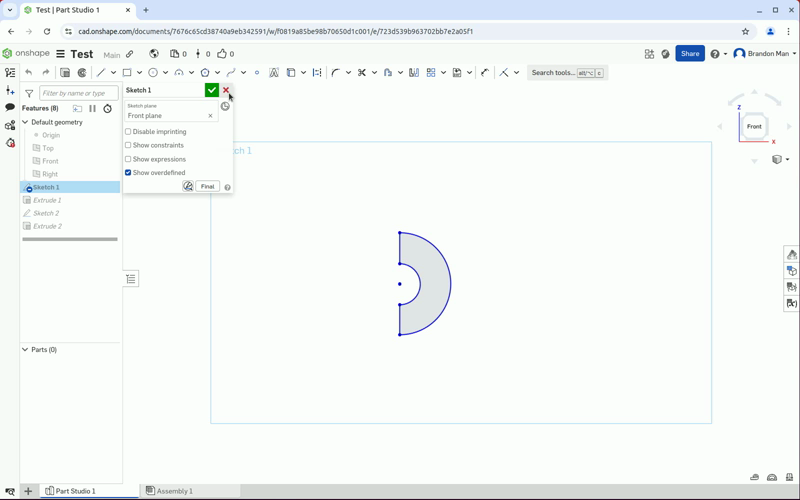
click(229, 92)
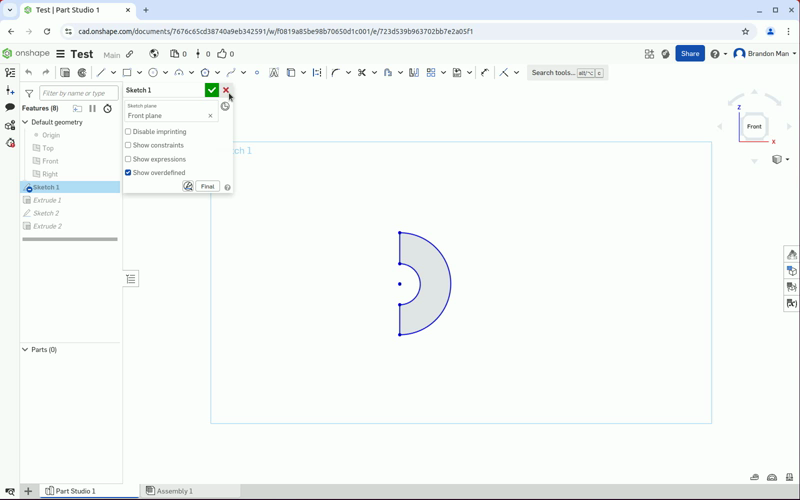
key(shift+s)
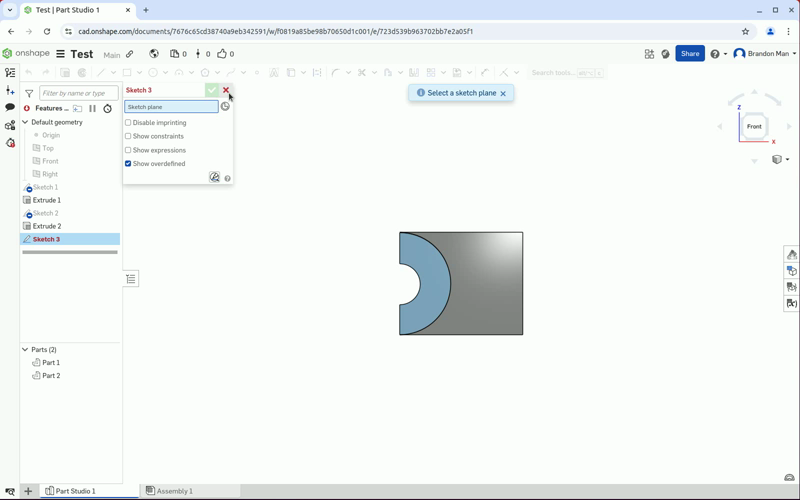
mouse_move(73, 163)
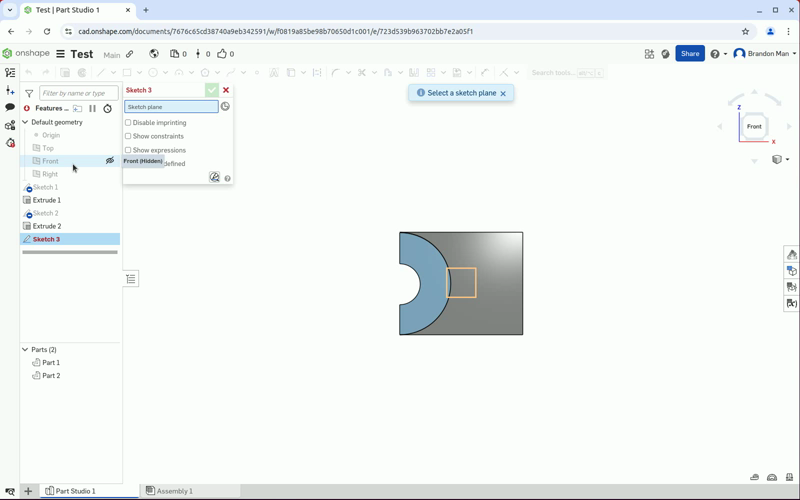
click(73, 163)
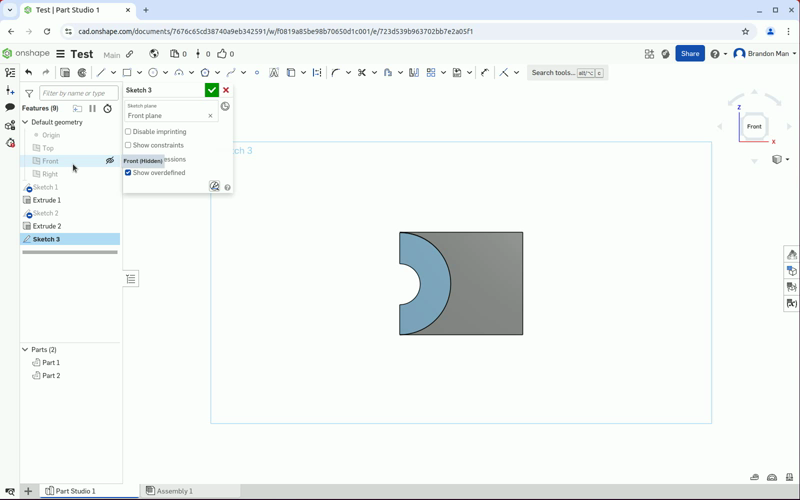
mouse_move(73, 352)
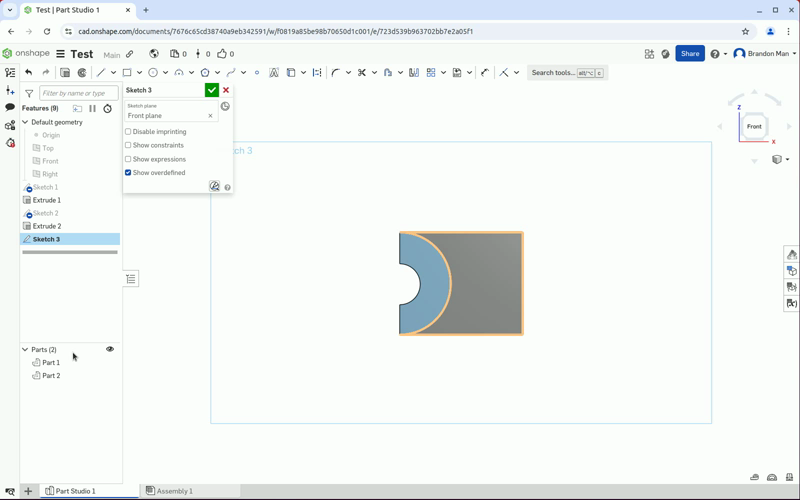
key(y)
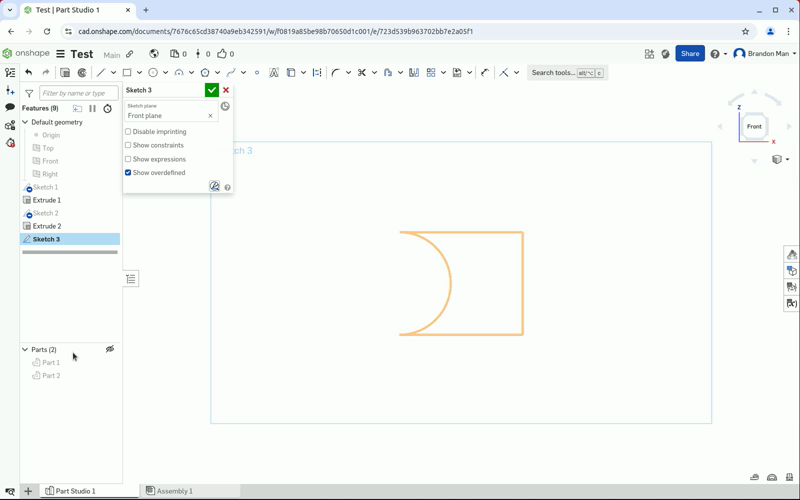
key(l)
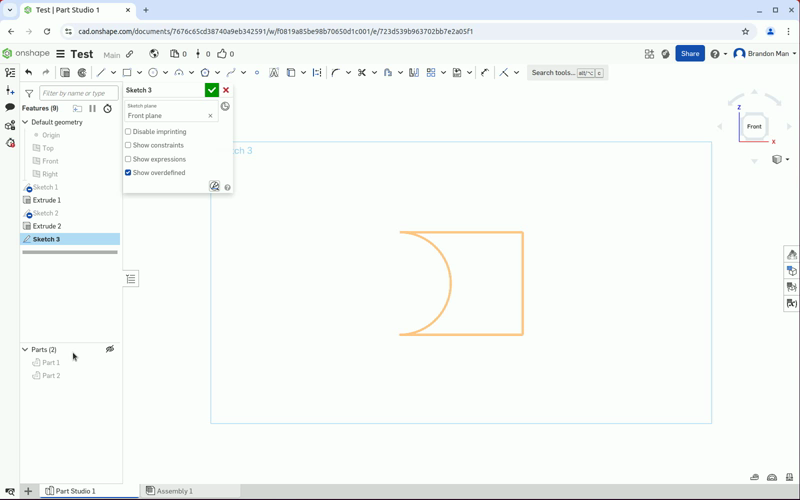
key_down(shift)
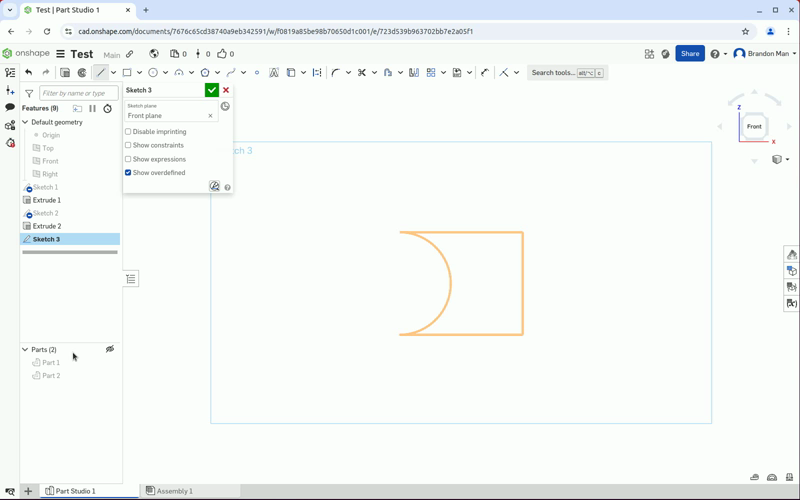
mouse_move(399, 334)
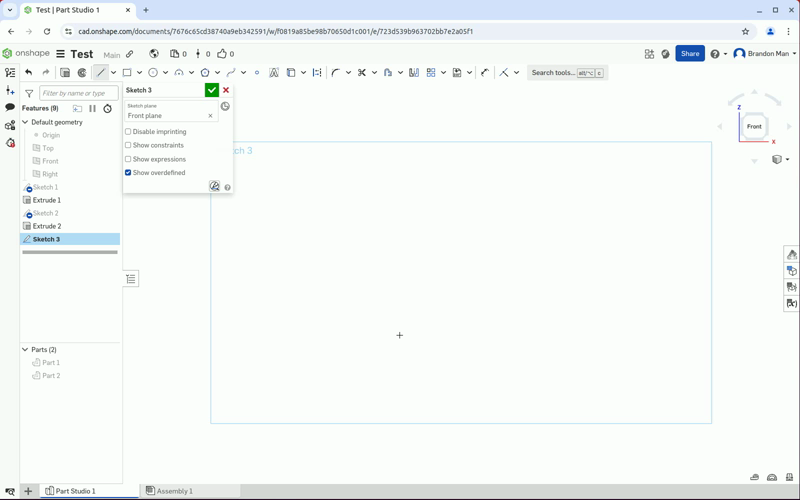
click(399, 334)
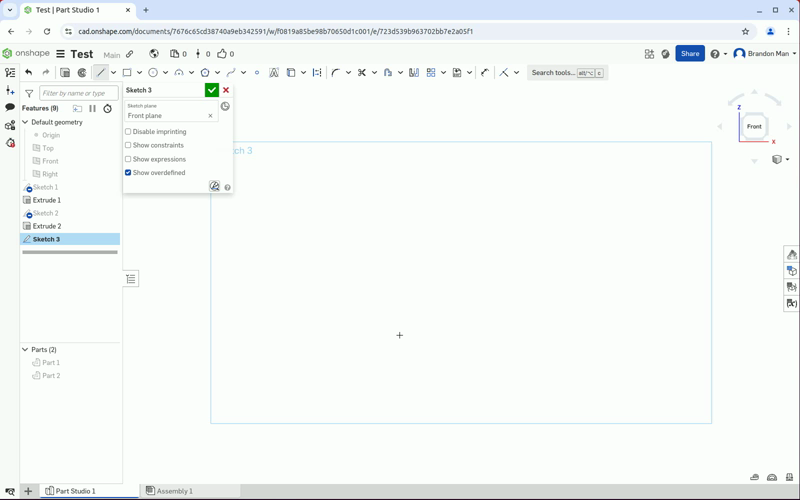
key_up(shift)
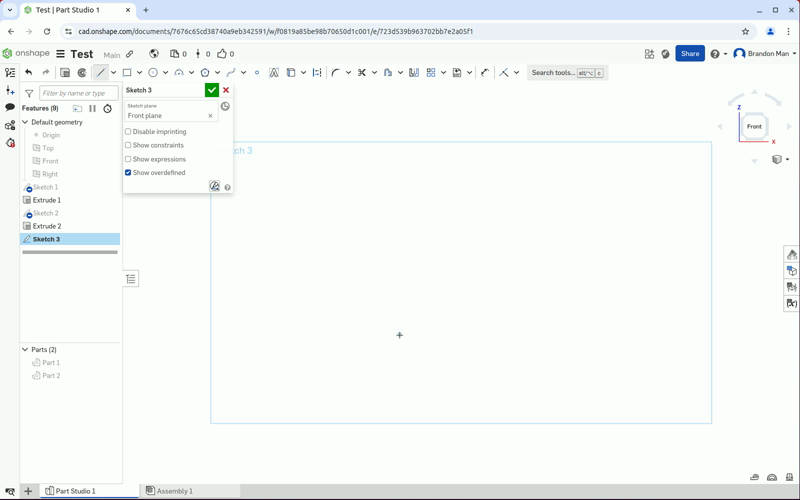
key_down(shift)
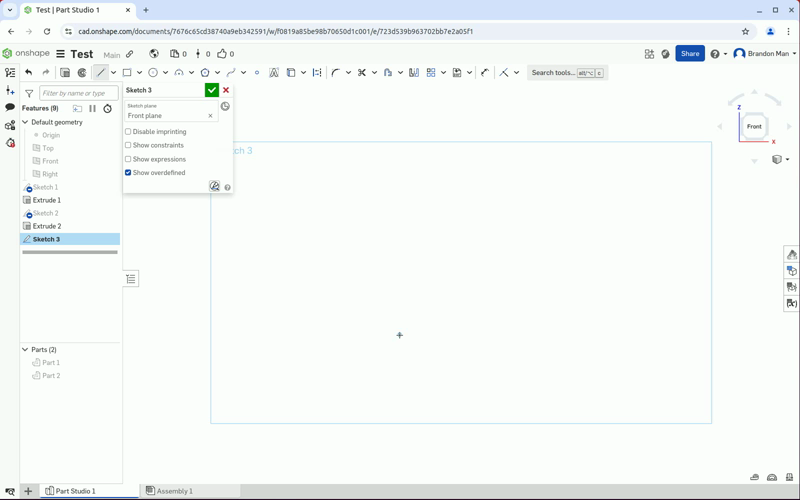
mouse_move(429, 334)
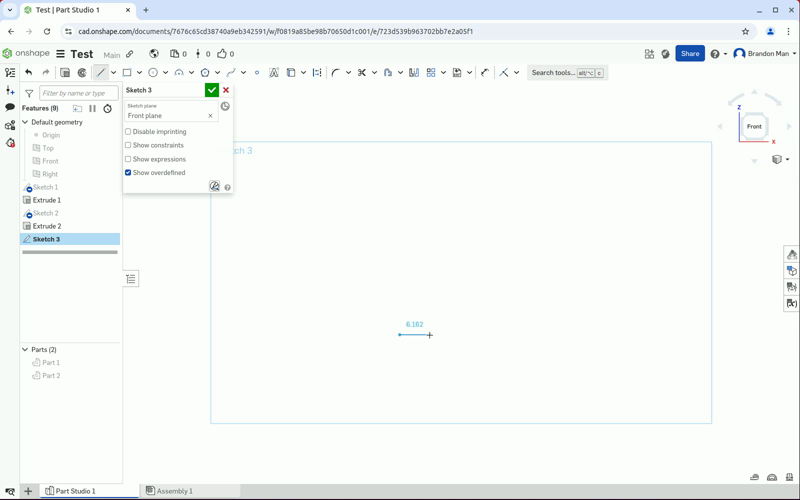
mouse_move(399, 304)
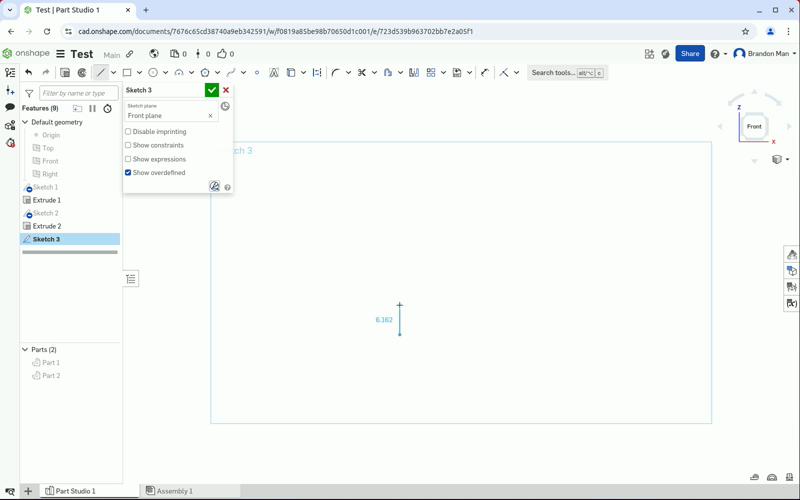
click(399, 304)
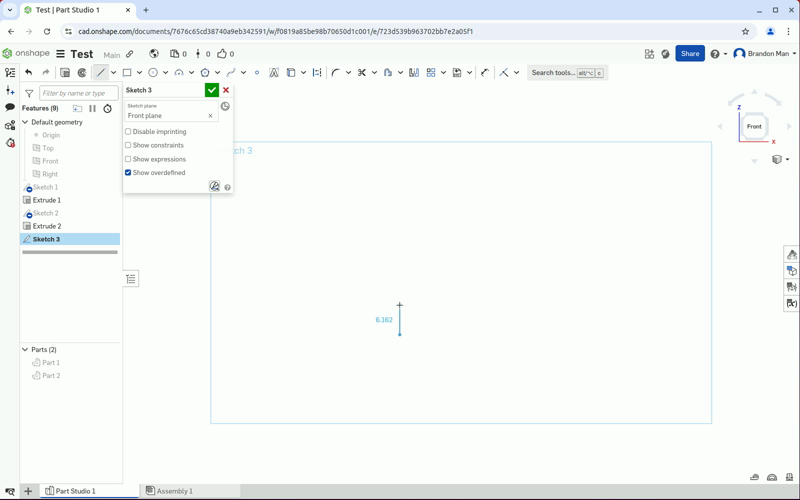
key_up(shift)
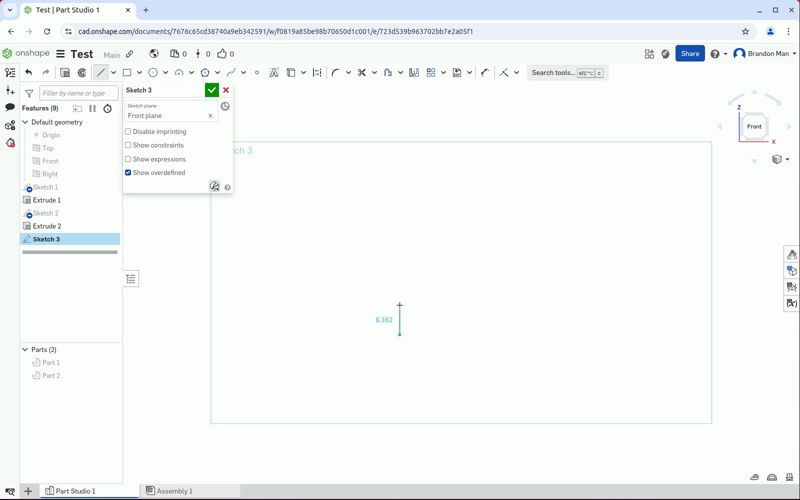
key(esc)
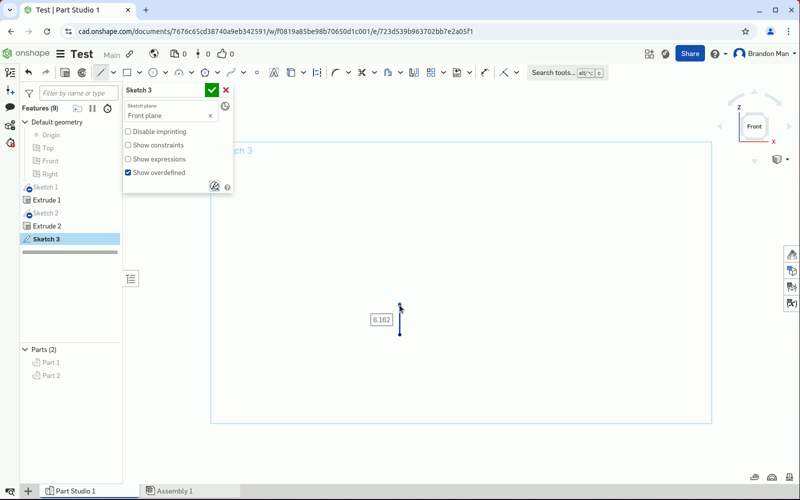
key(a)
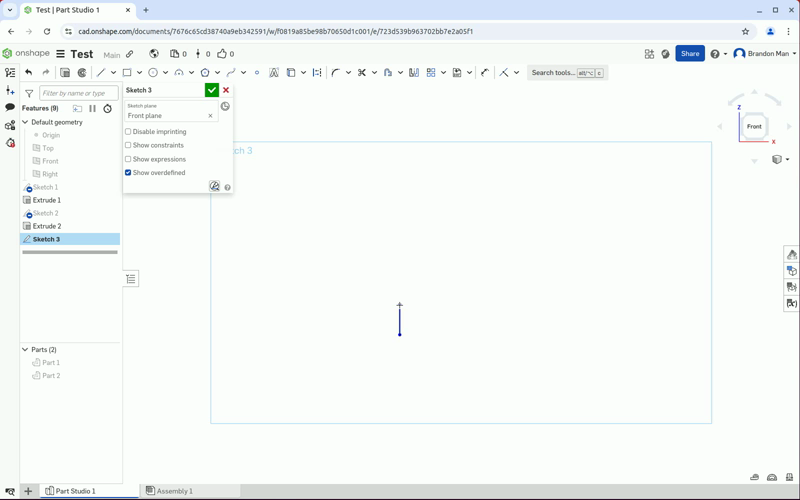
mouse_move(399, 304)
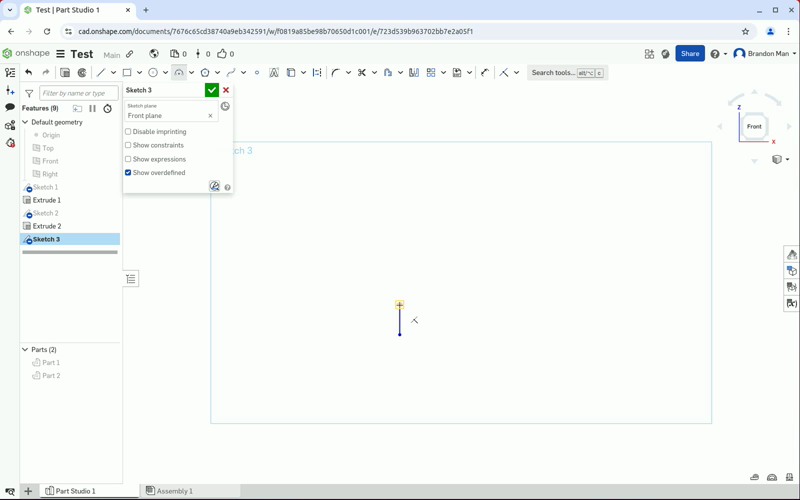
click(399, 304)
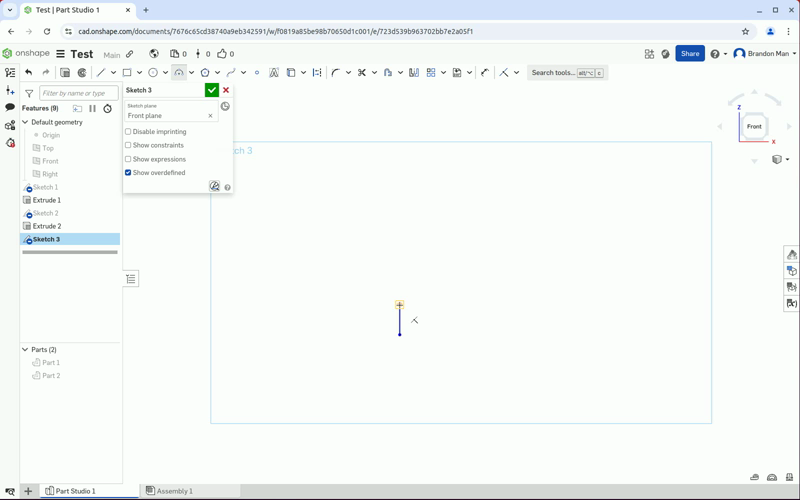
key_down(shift)
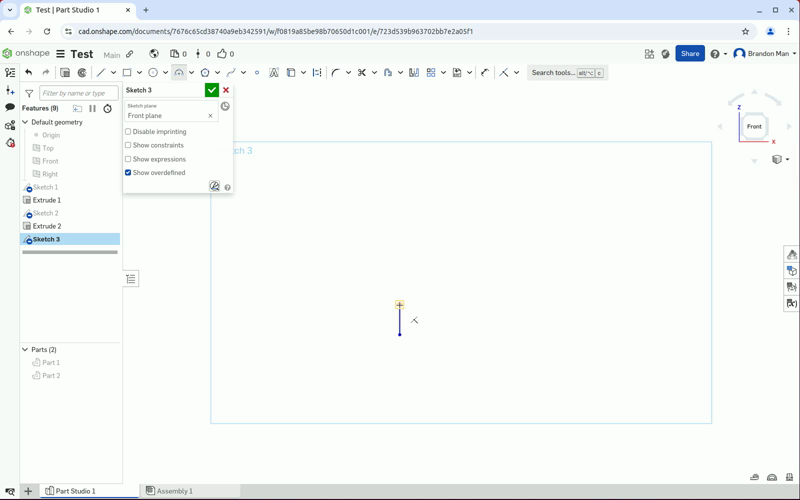
mouse_move(399, 263)
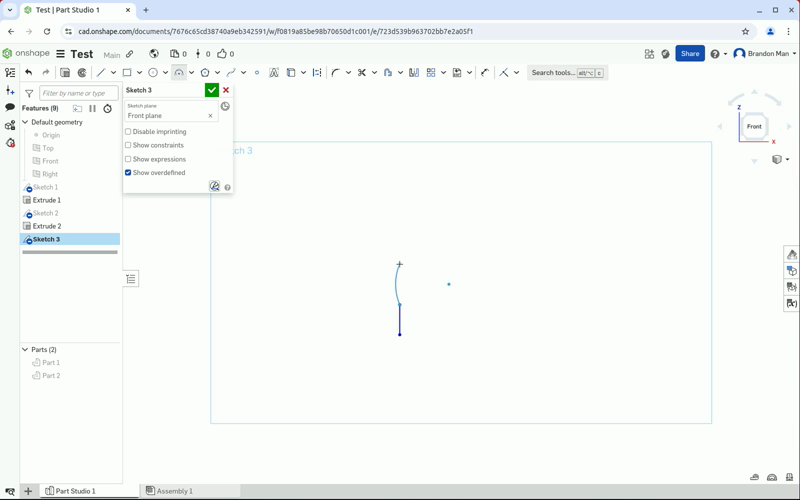
click(399, 263)
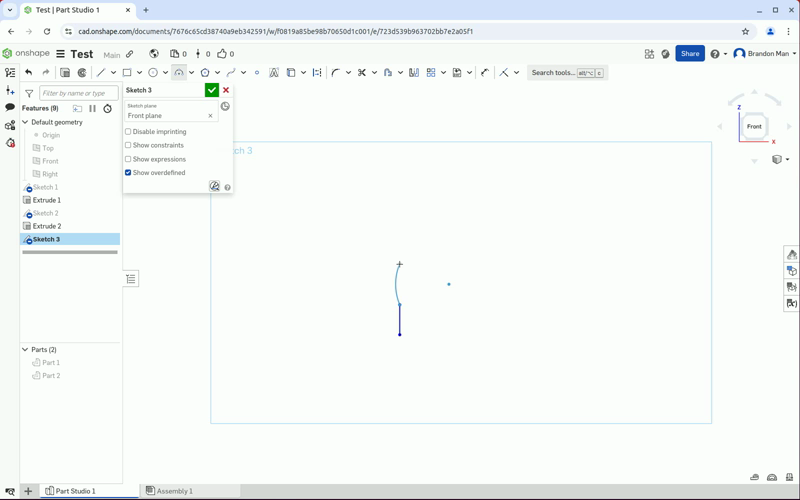
mouse_move(379, 284)
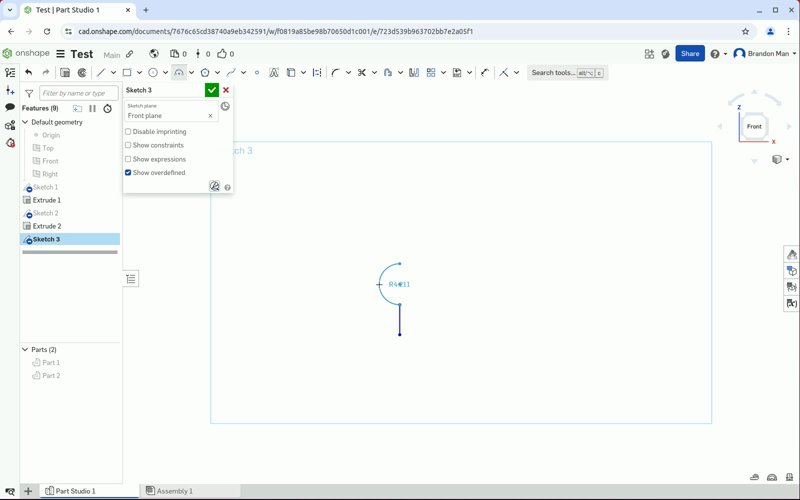
click(379, 284)
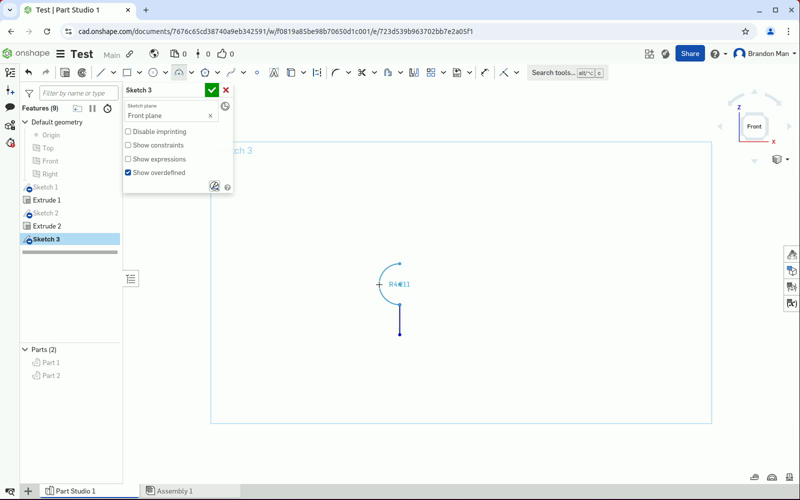
key_up(shift)
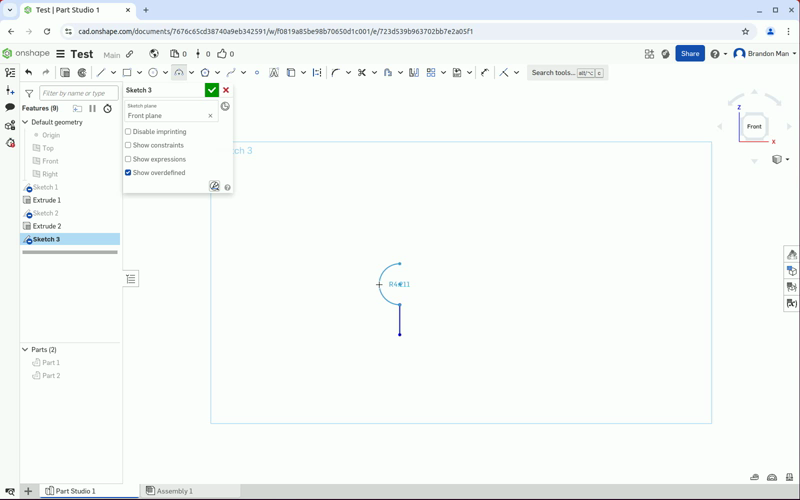
key(esc)
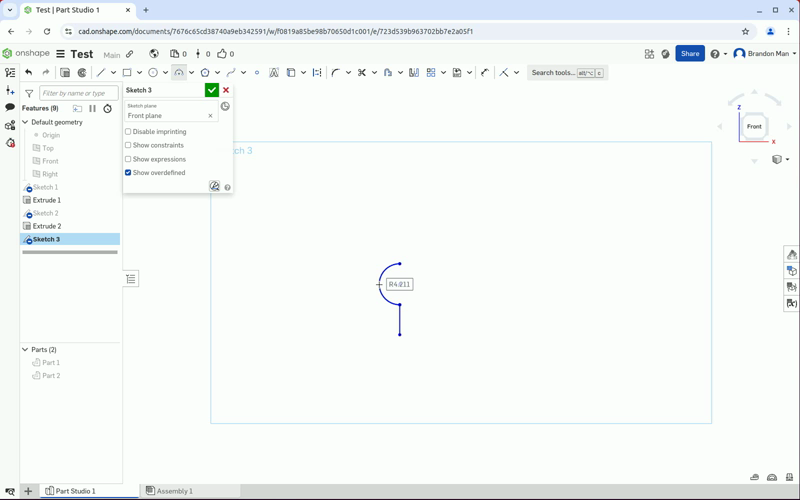
key(l)
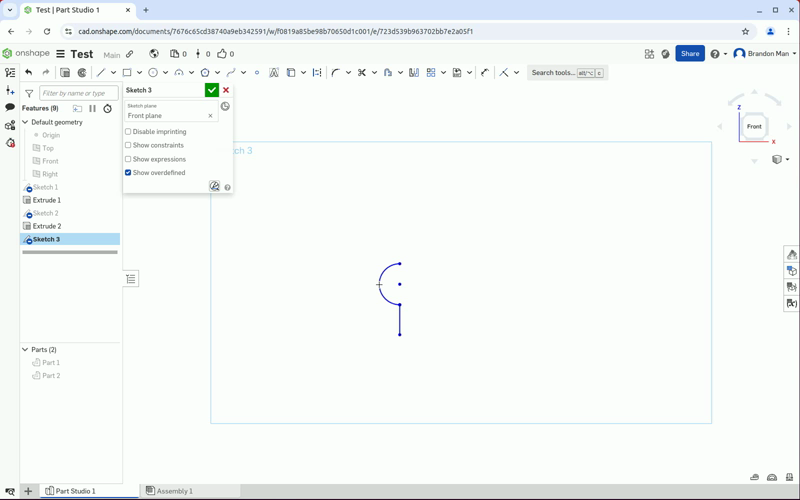
mouse_move(399, 263)
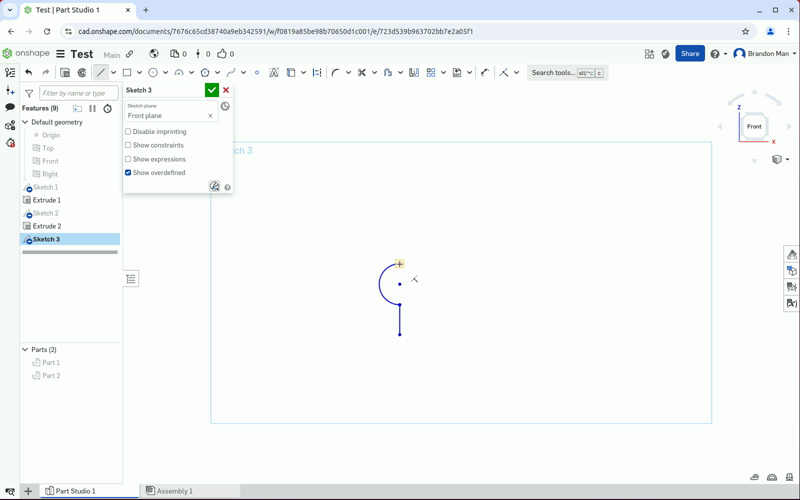
click(399, 263)
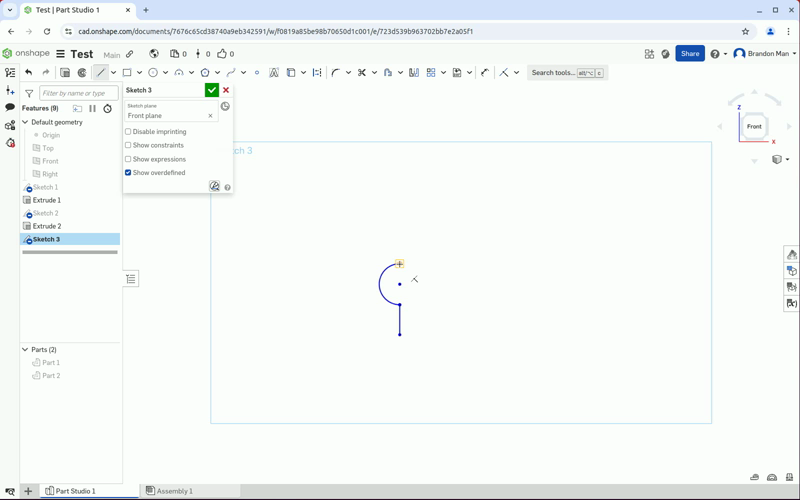
key_down(shift)
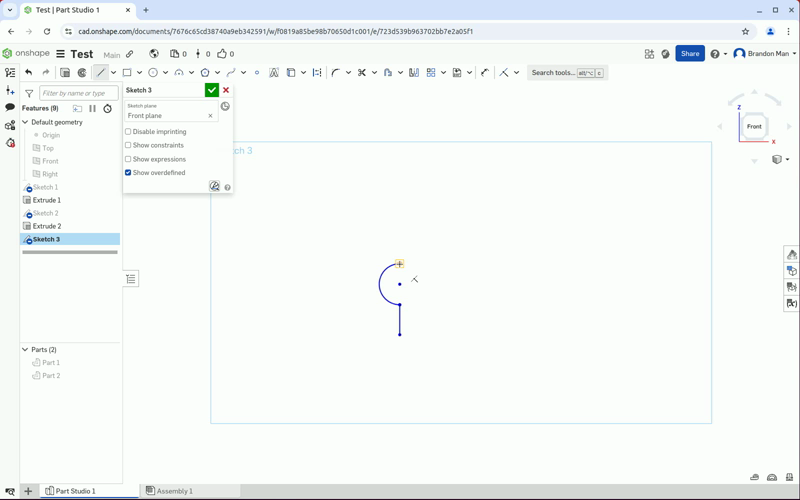
mouse_move(429, 263)
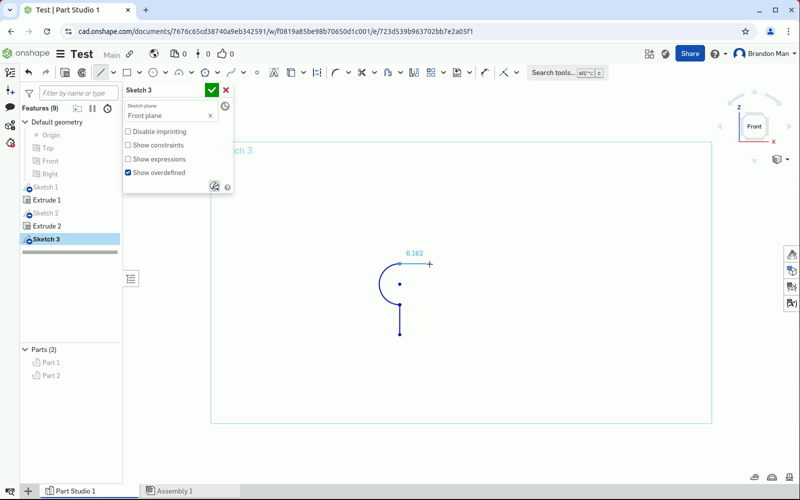
mouse_move(399, 232)
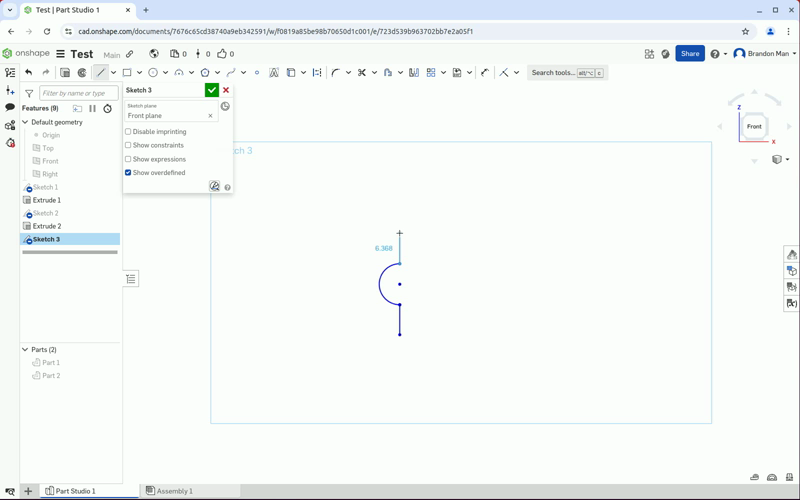
click(399, 232)
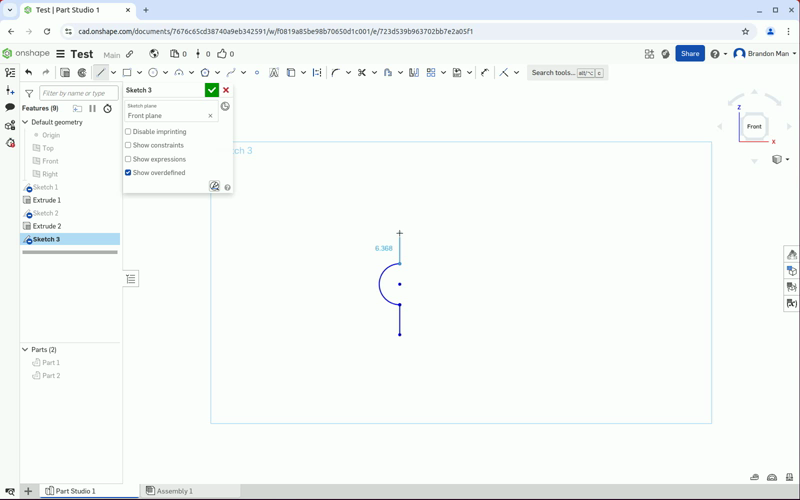
key_up(shift)
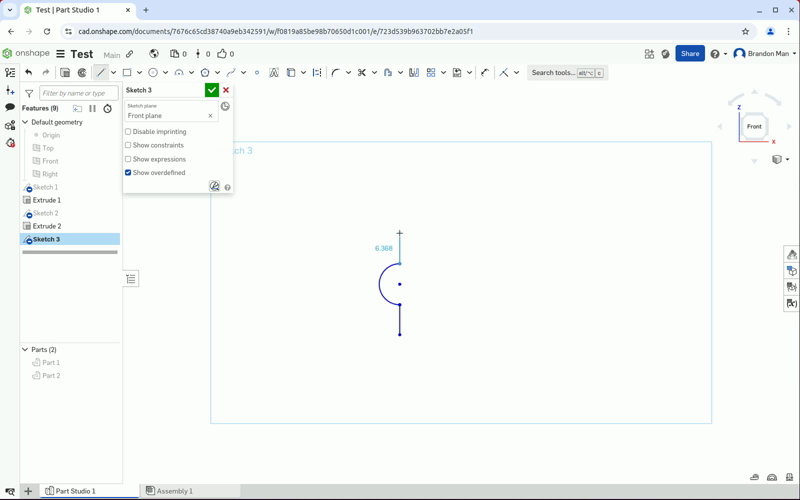
key(esc)
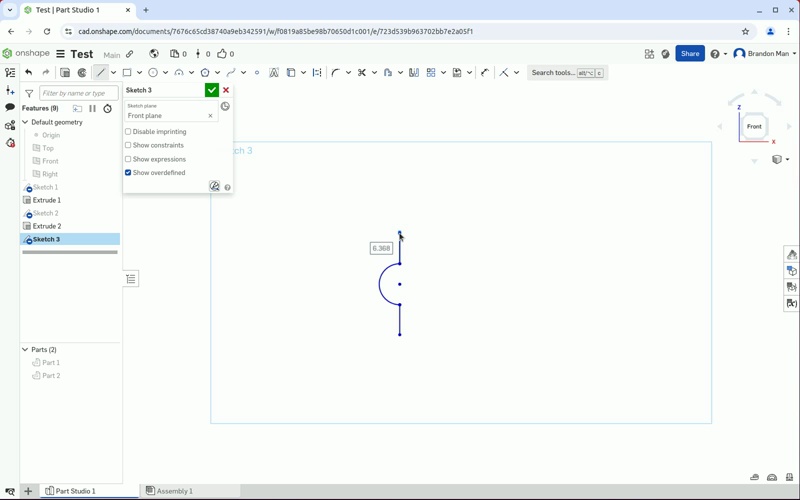
key(a)
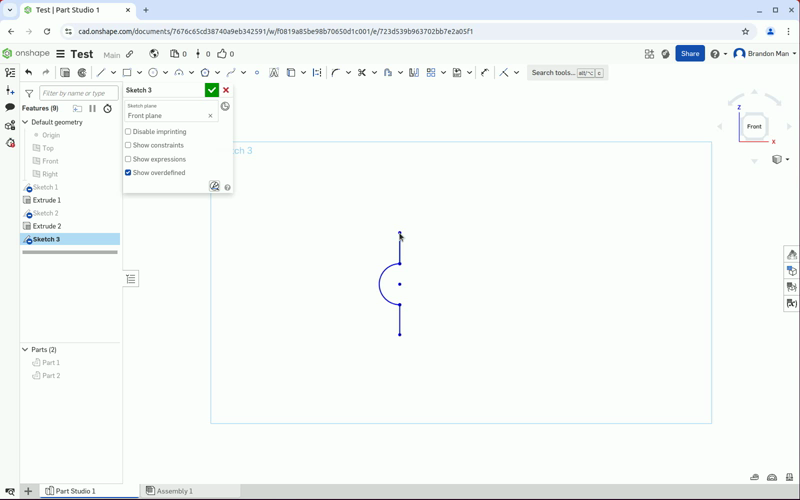
mouse_move(399, 232)
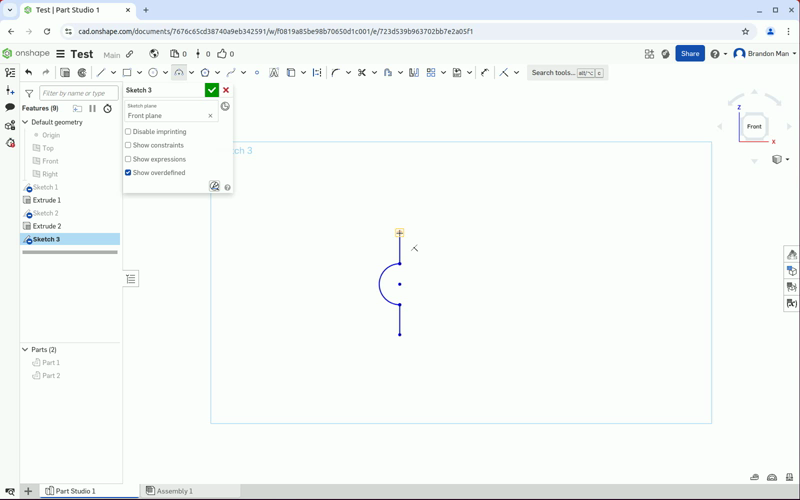
click(399, 232)
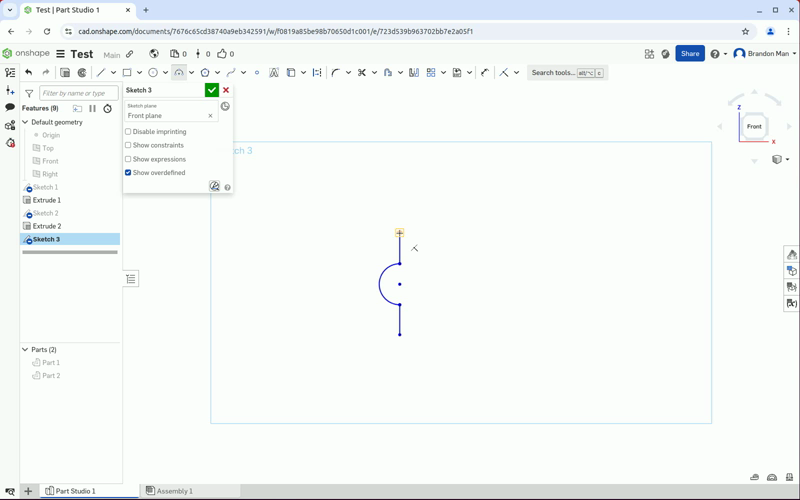
mouse_move(399, 334)
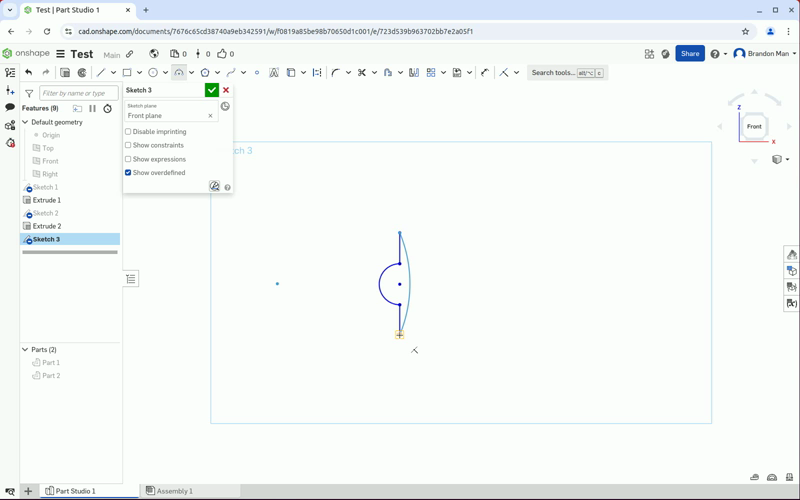
click(399, 334)
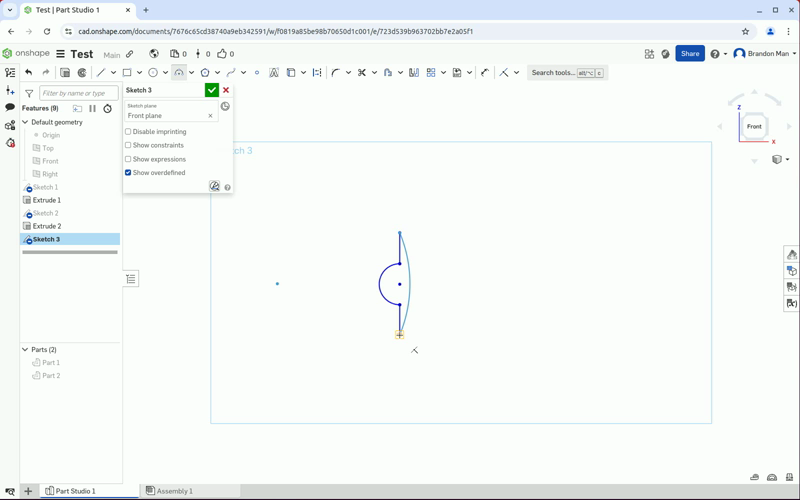
key_down(shift)
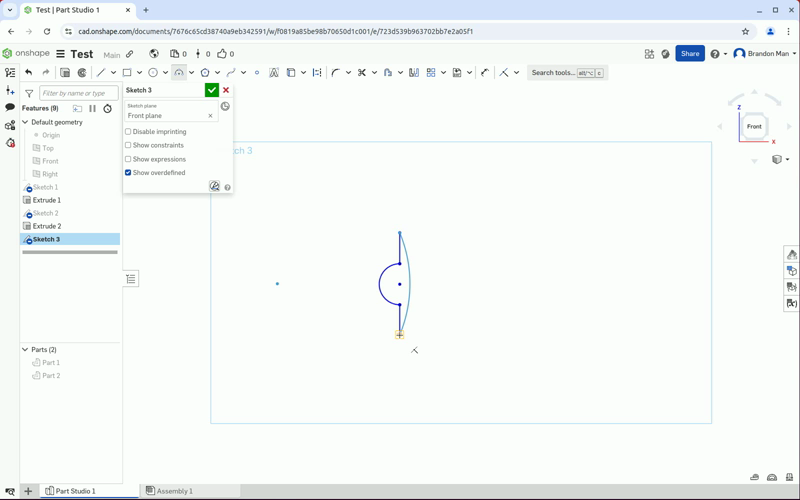
mouse_move(348, 283)
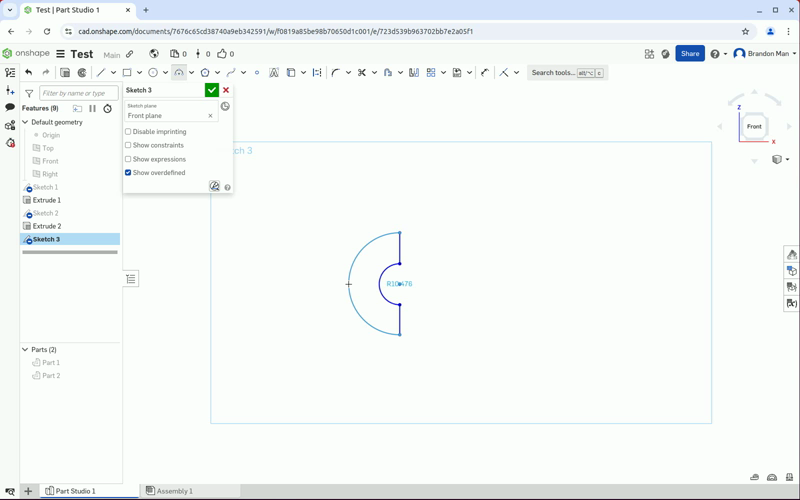
click(348, 283)
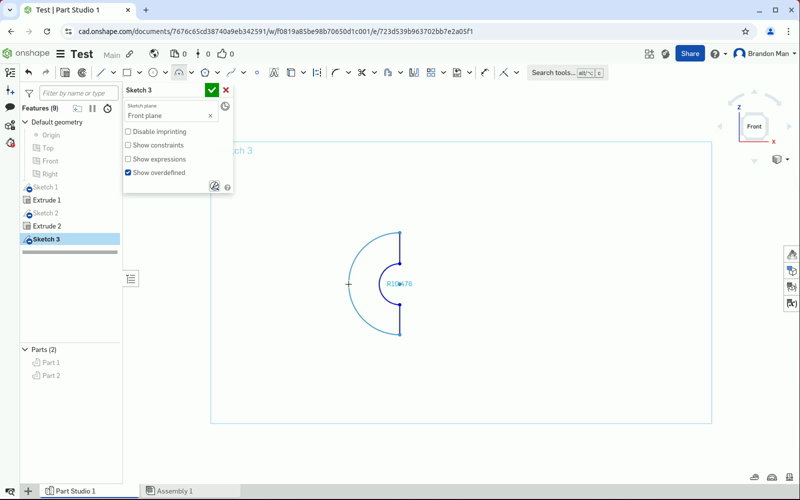
key_up(shift)
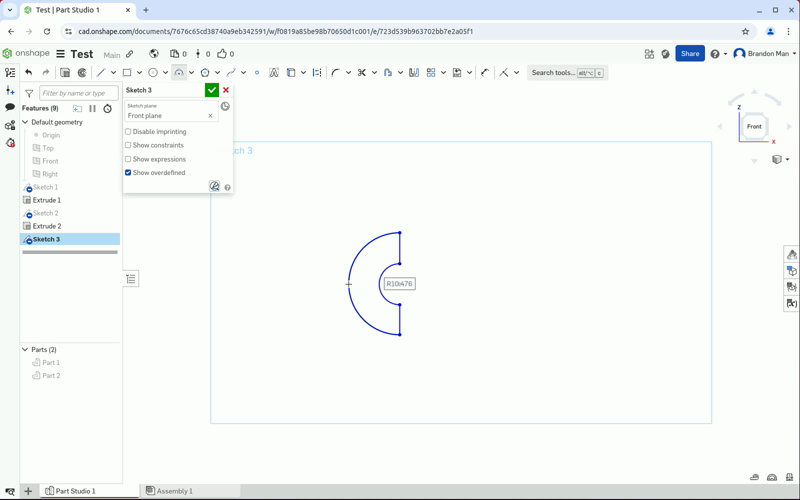
key(esc)
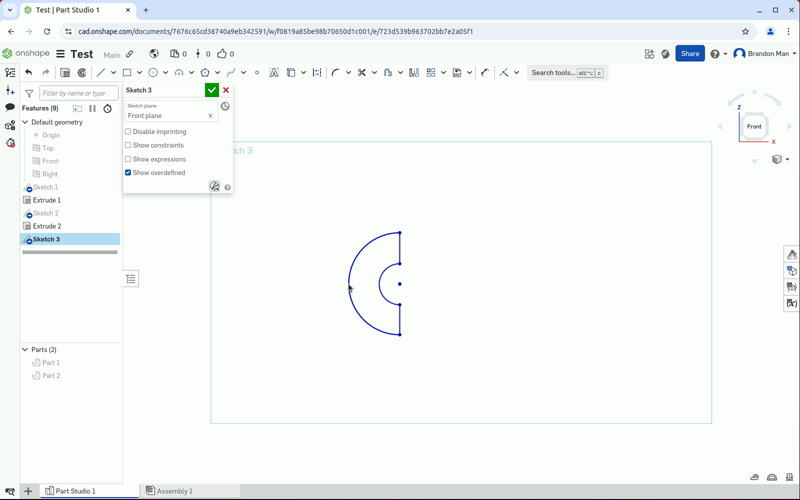
mouse_move(379, 303)
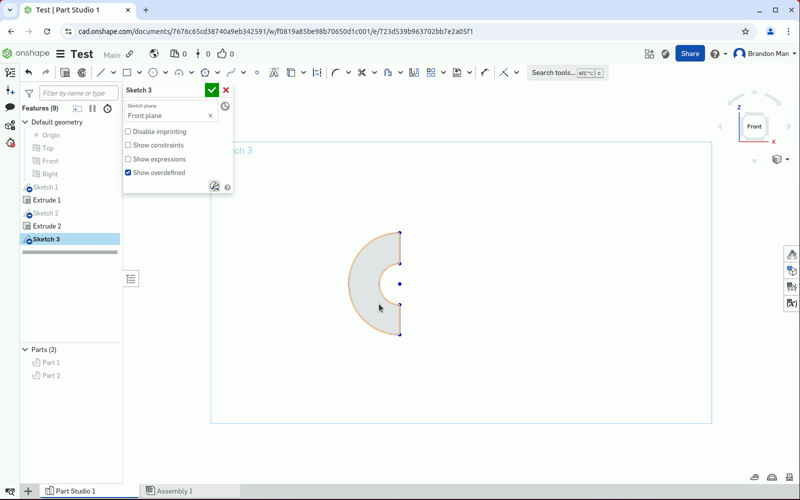
scroll(6)
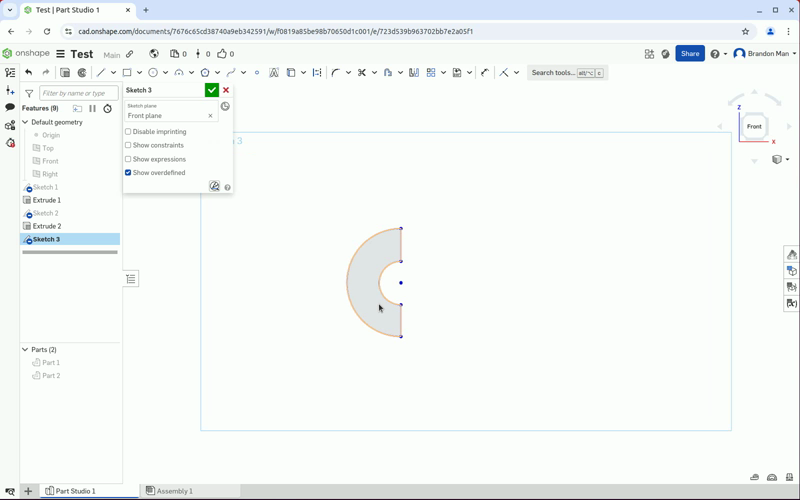
scroll(6)
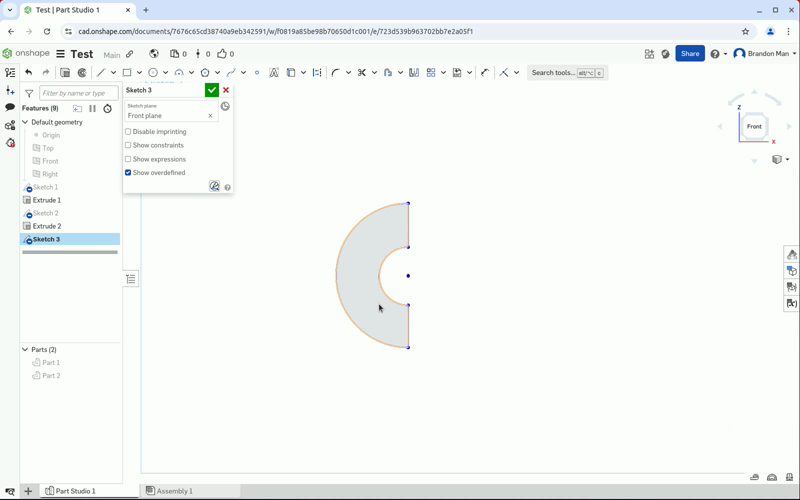
scroll(6)
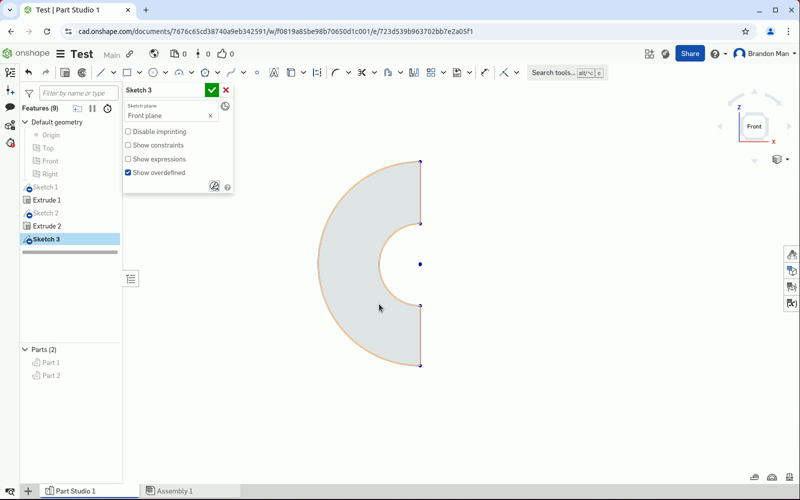
scroll(6)
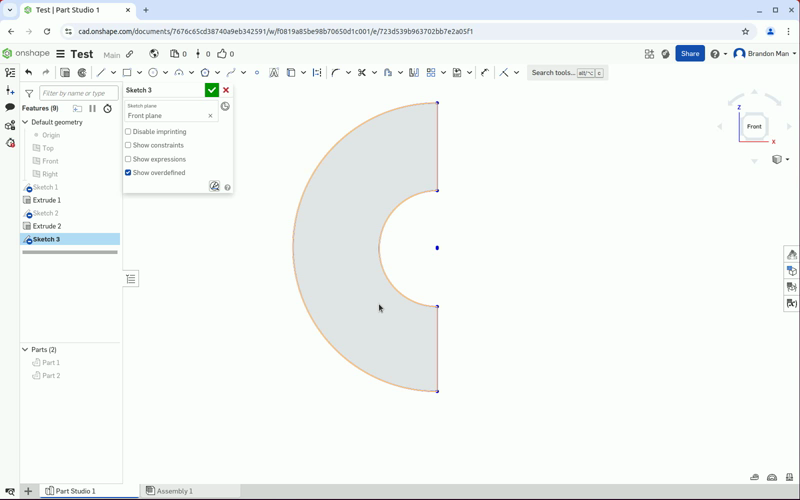
scroll(6)
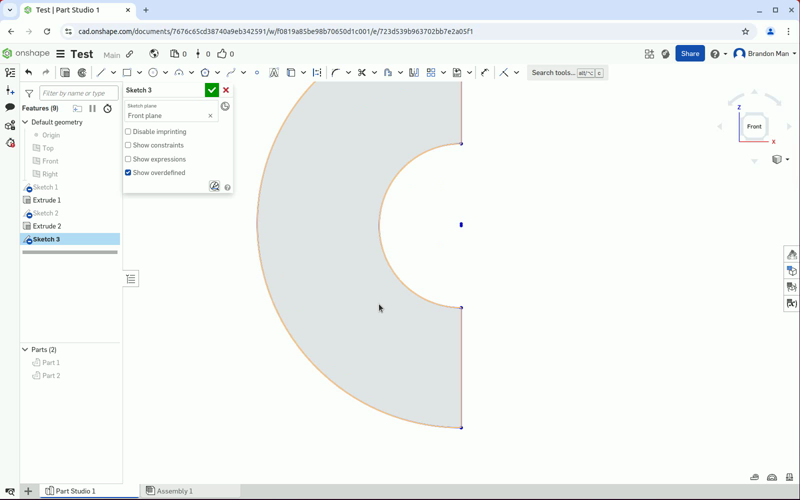
scroll(6)
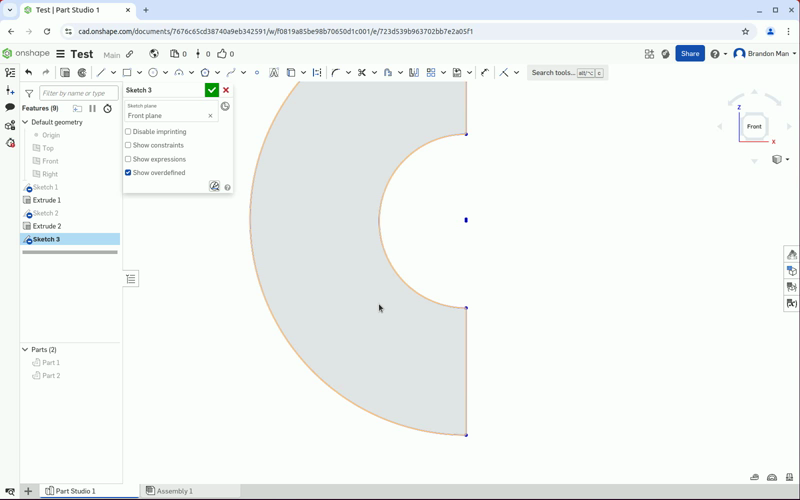
scroll(6)
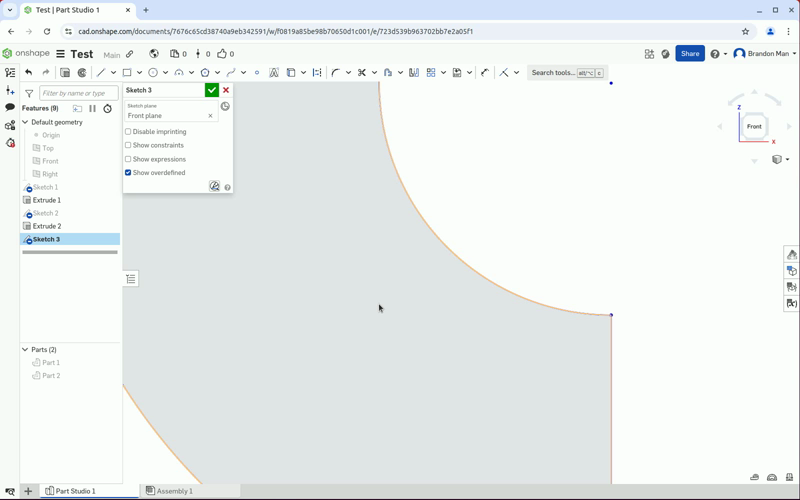
click(379, 303)
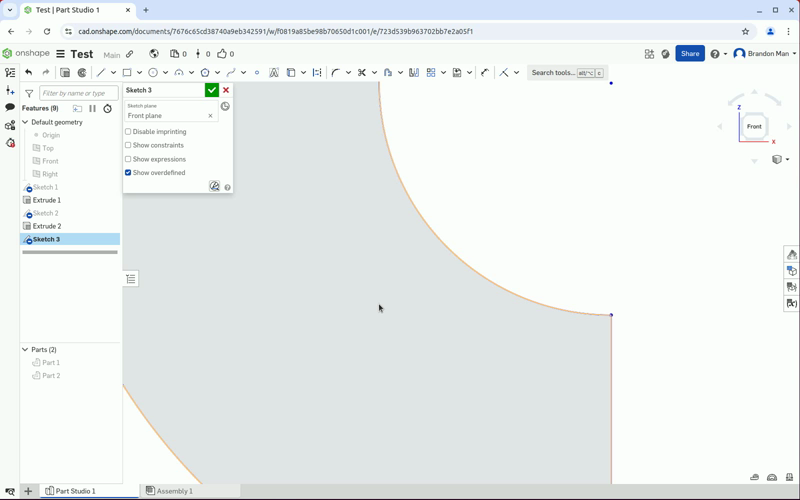
scroll(-6)
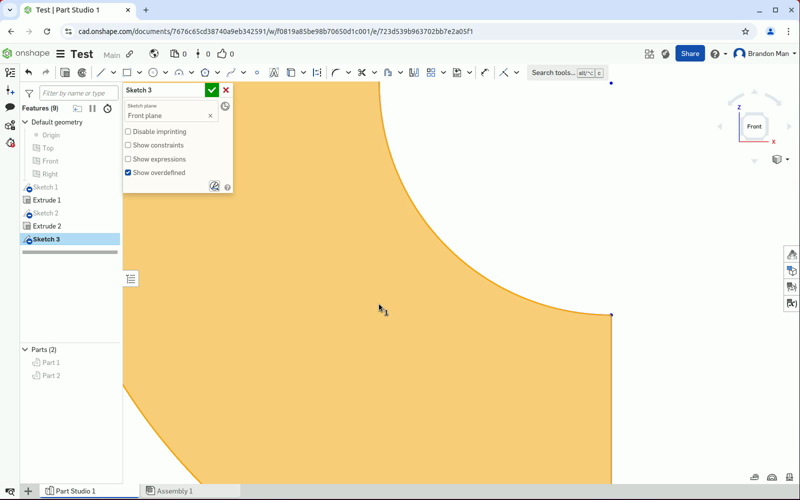
scroll(-6)
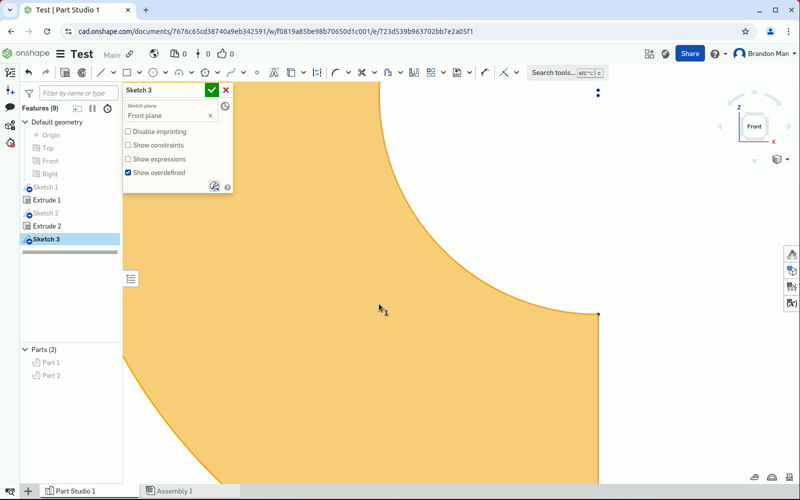
scroll(-6)
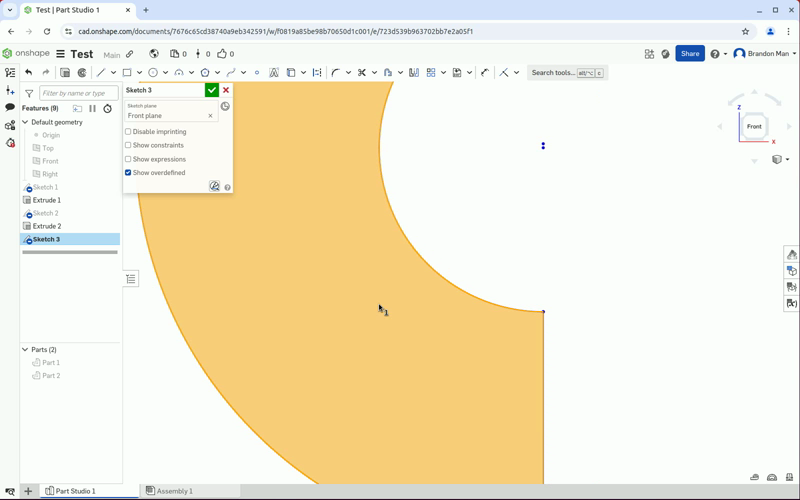
scroll(-6)
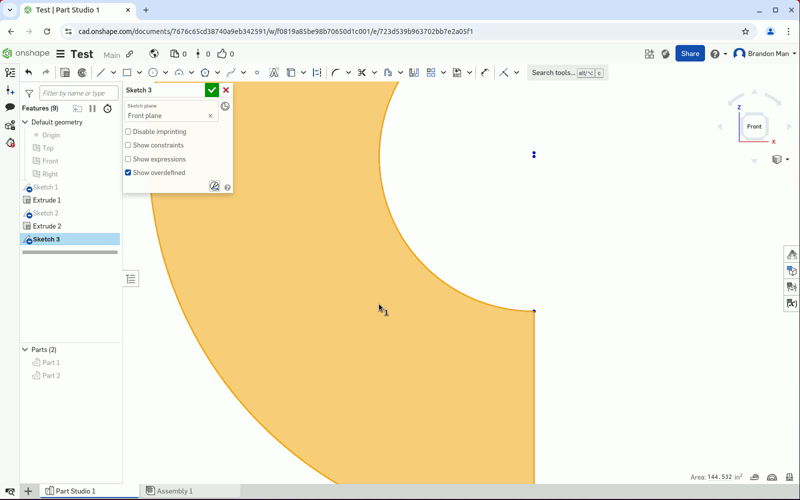
scroll(-6)
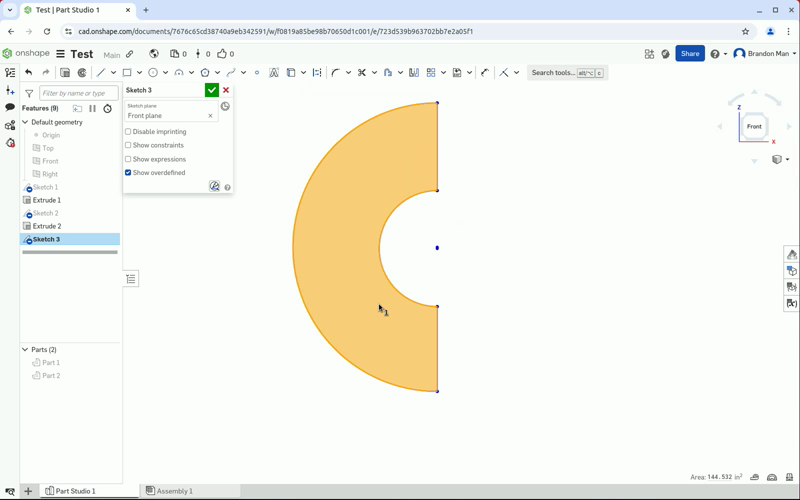
scroll(-6)
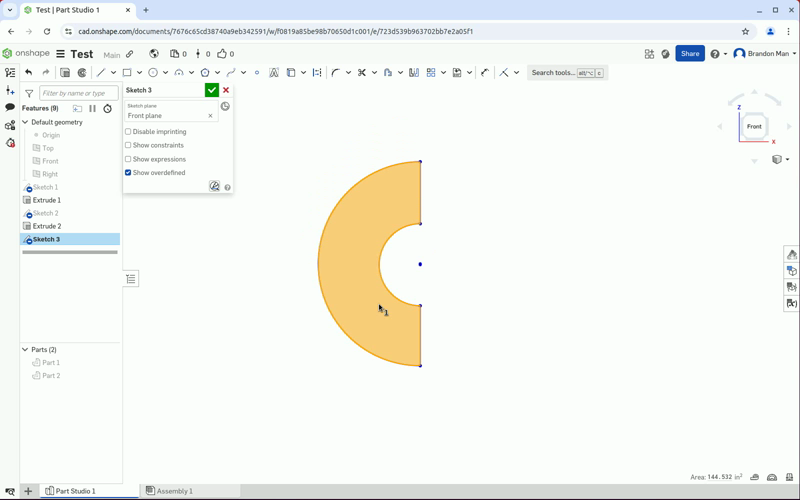
scroll(-6)
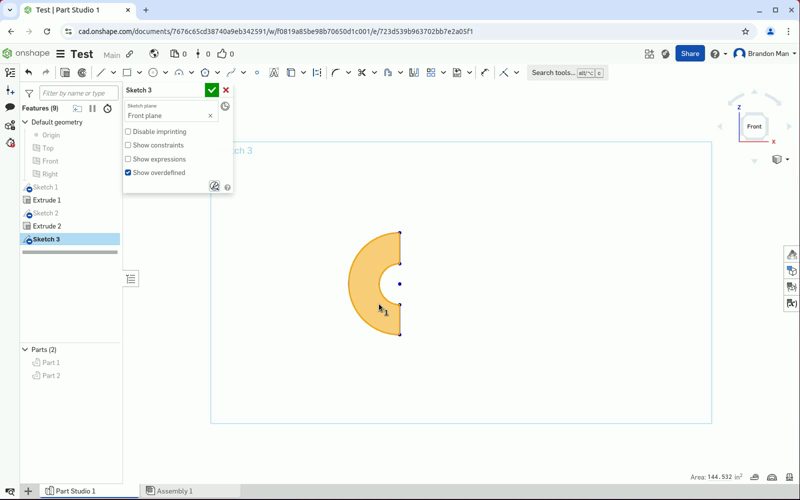
mouse_move(73, 352)
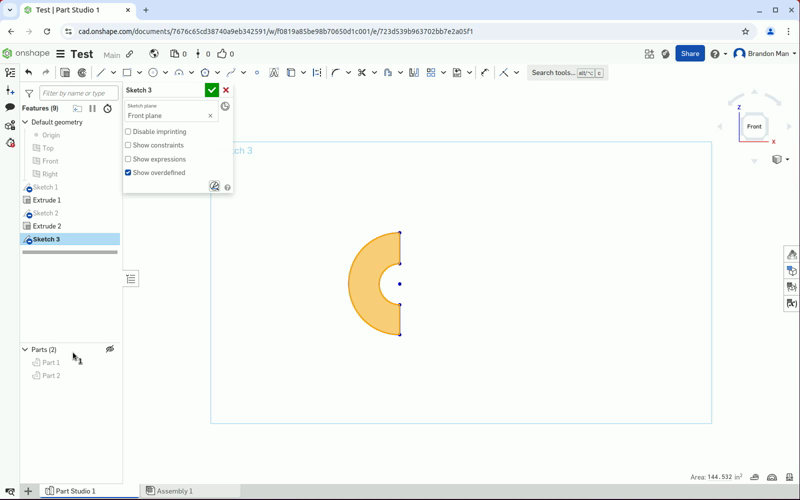
key(shift+y)
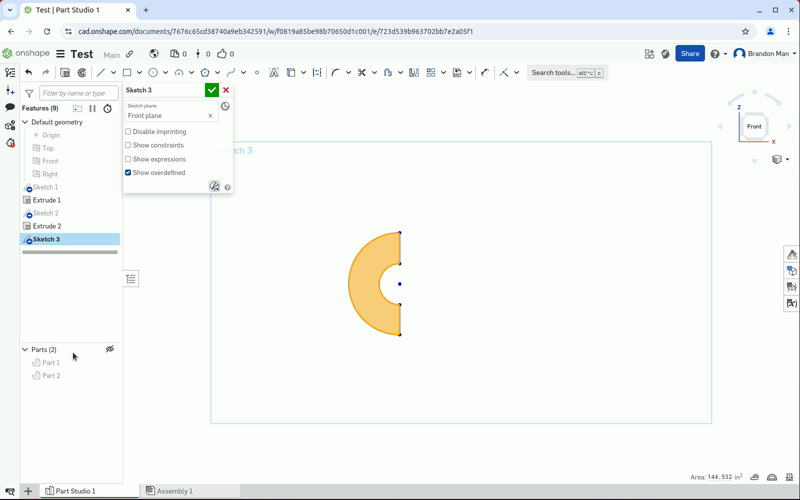
key(shift+e)
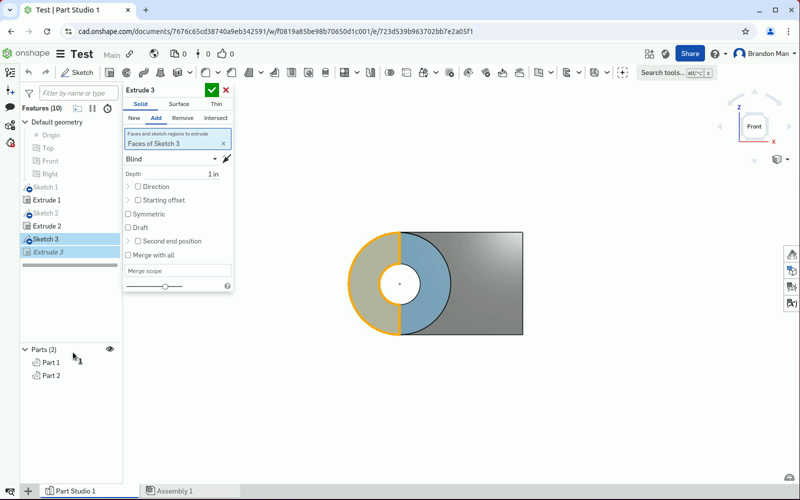
mouse_move(143, 106)
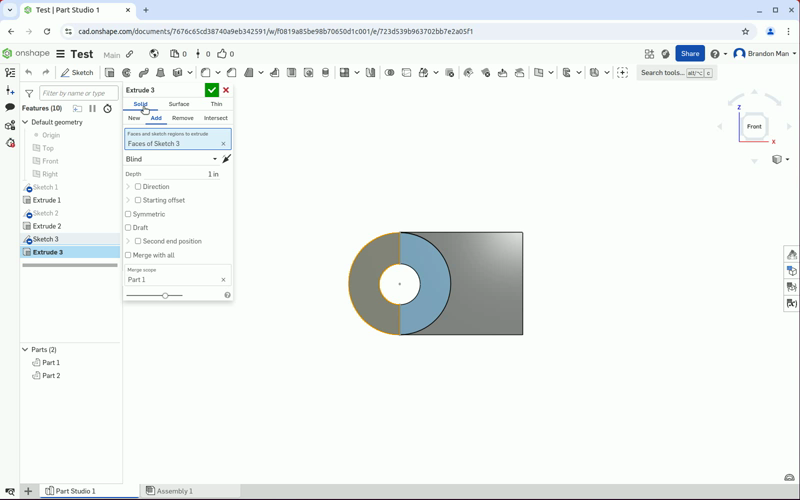
click(143, 106)
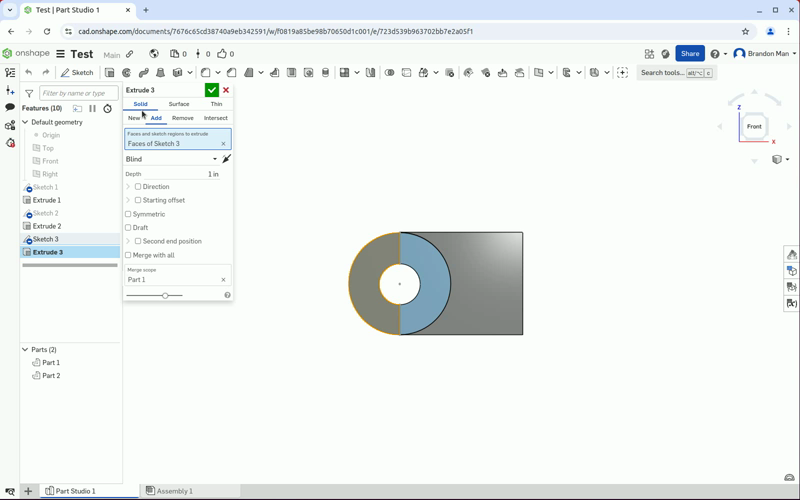
mouse_move(137, 120)
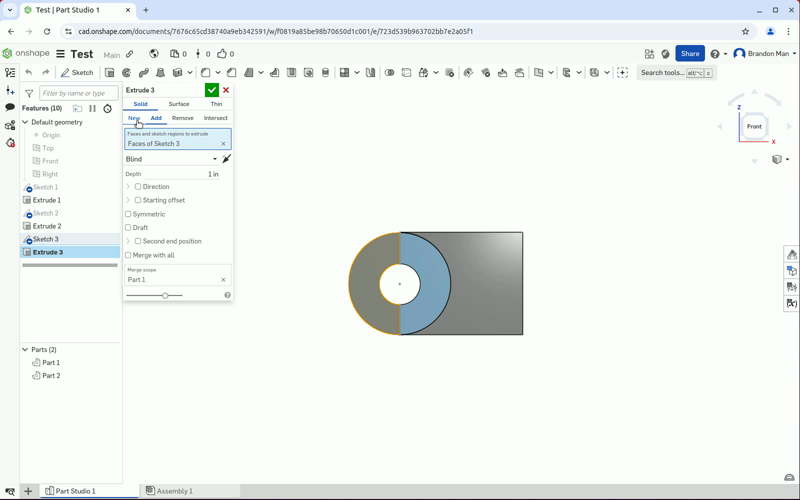
click(137, 120)
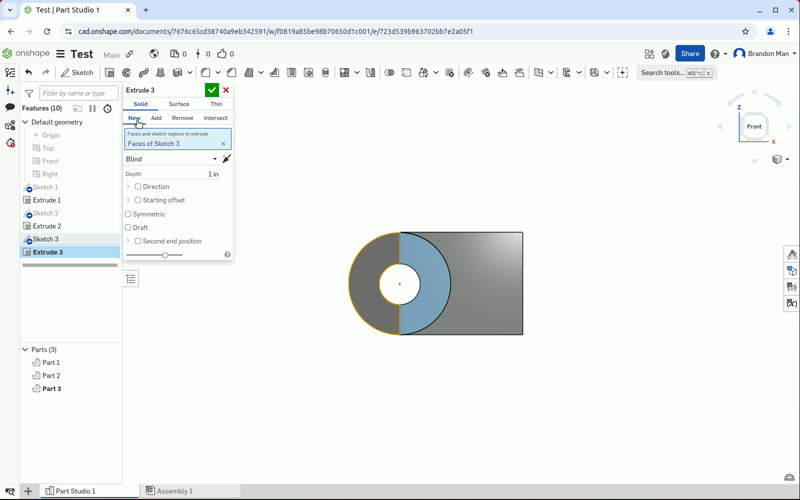
key(tab, 4)
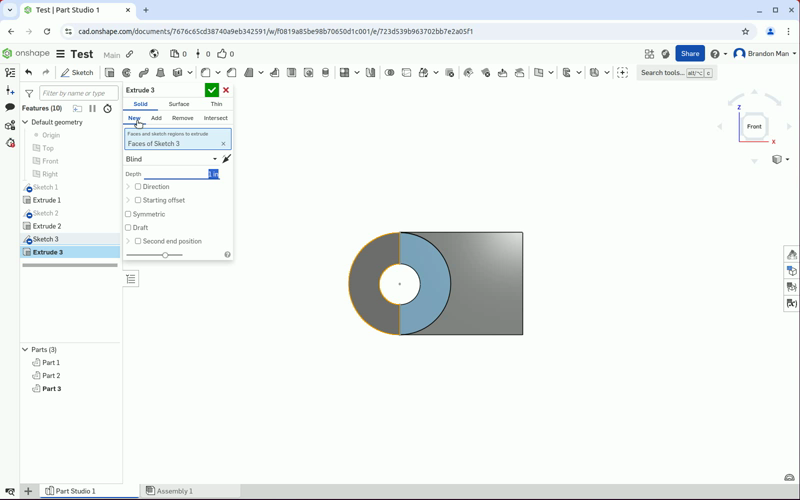
text(4.092)
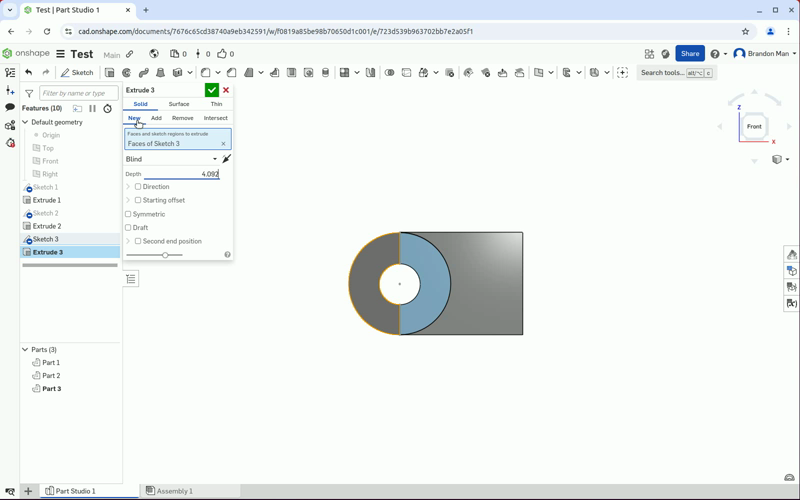
key(enter)
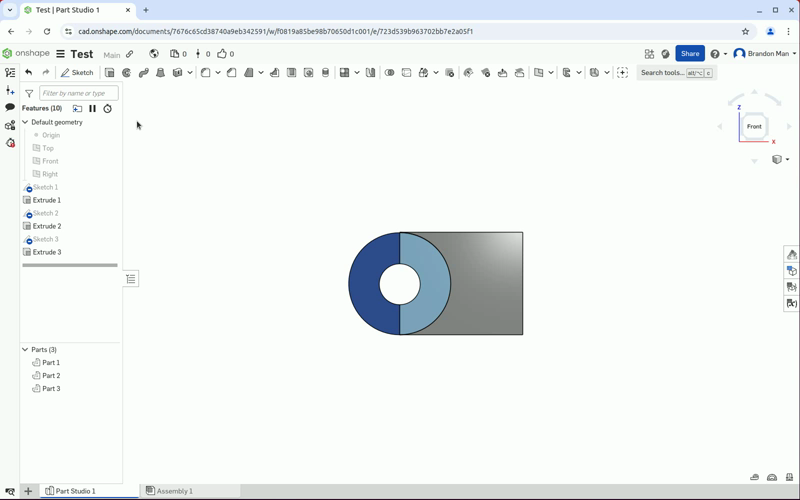
key(shift+h)
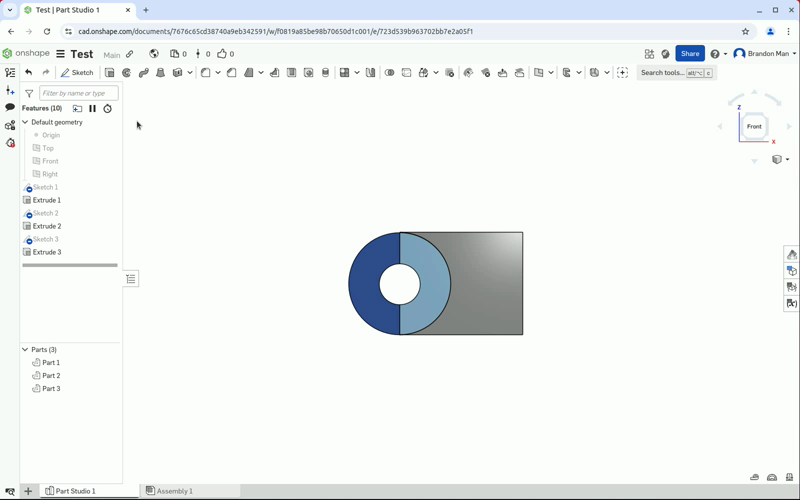
key(shift+h)
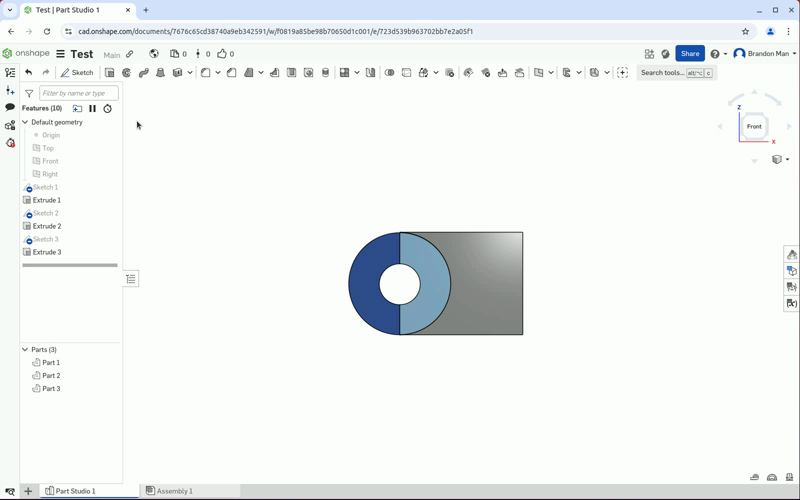
mouse_move(73, 189)
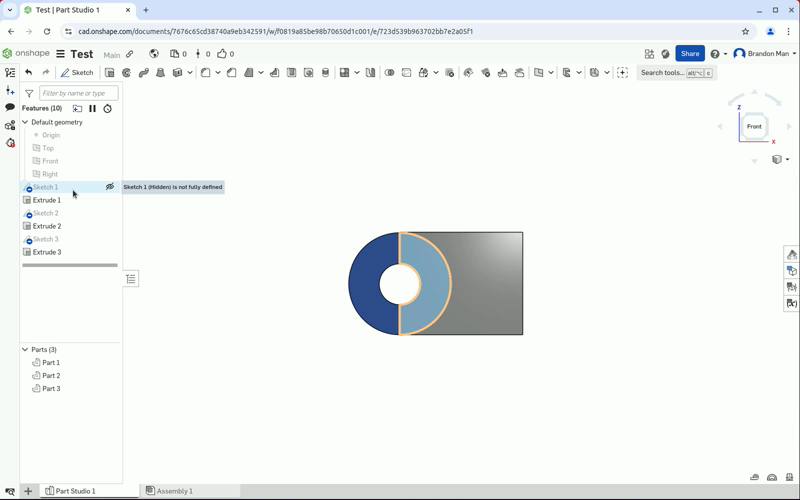
click(73, 189)
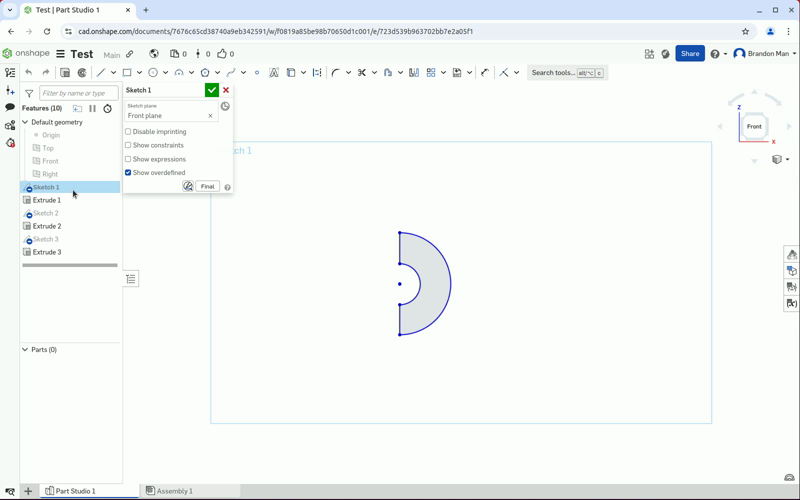
mouse_move(229, 92)
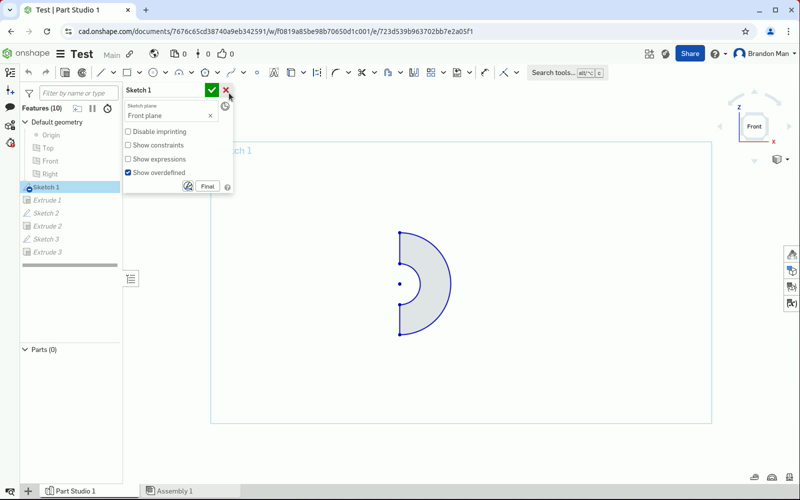
click(229, 92)
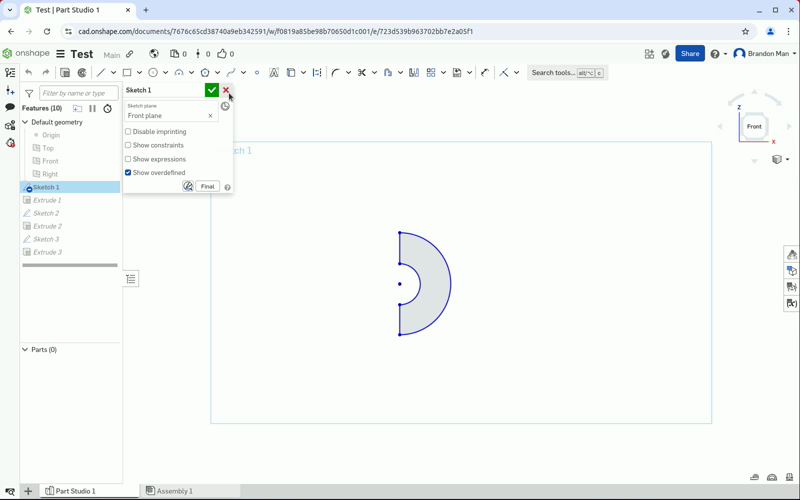
key(shift+s)
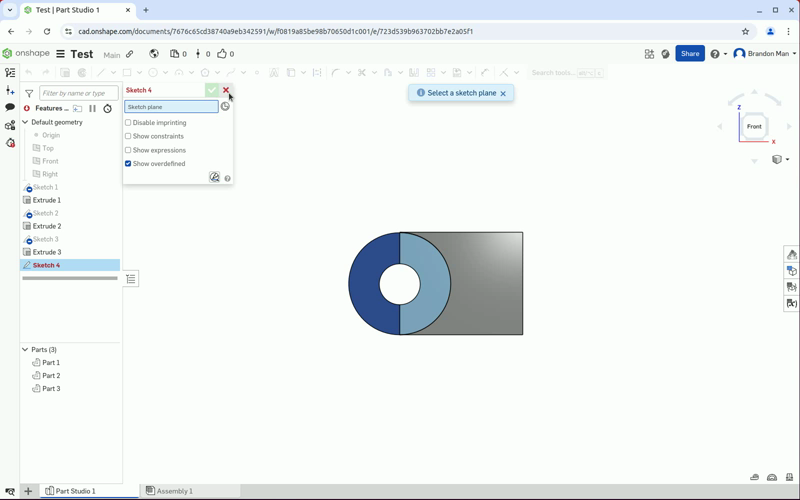
mouse_move(73, 163)
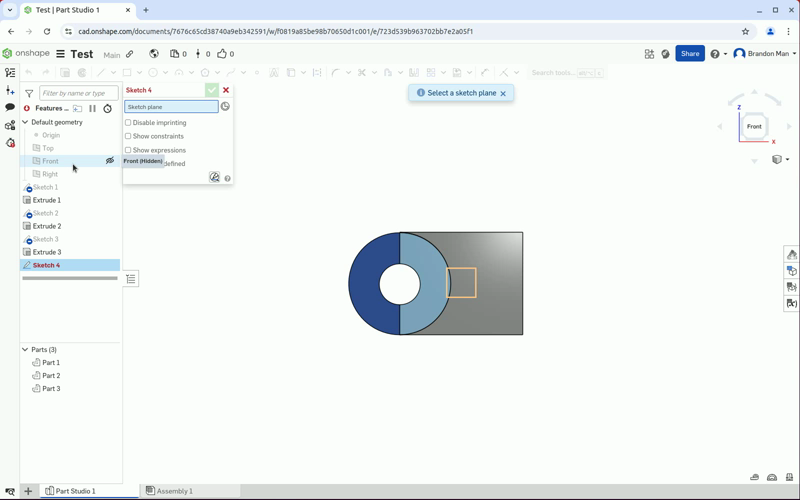
click(73, 163)
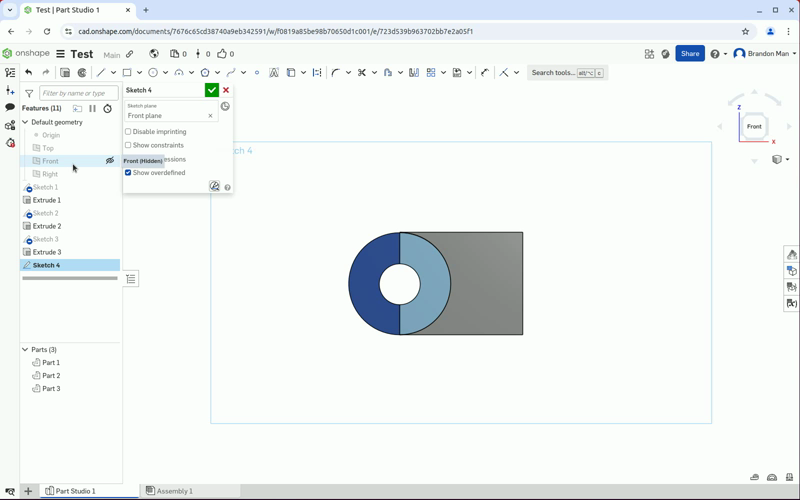
mouse_move(73, 352)
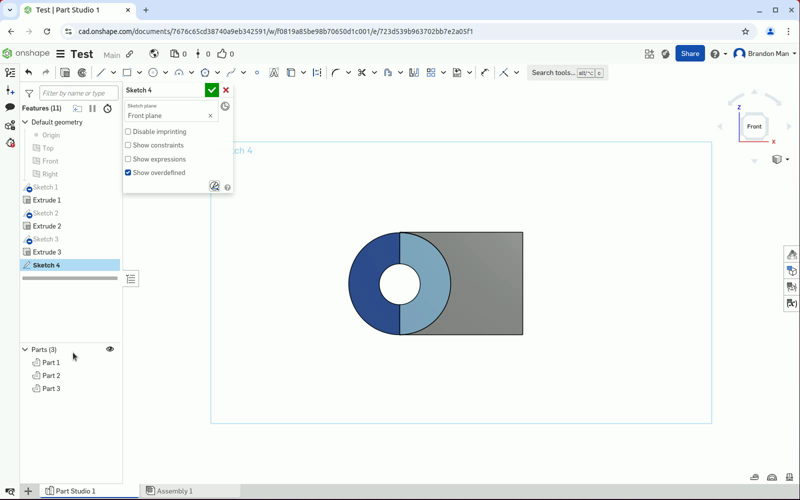
key(y)
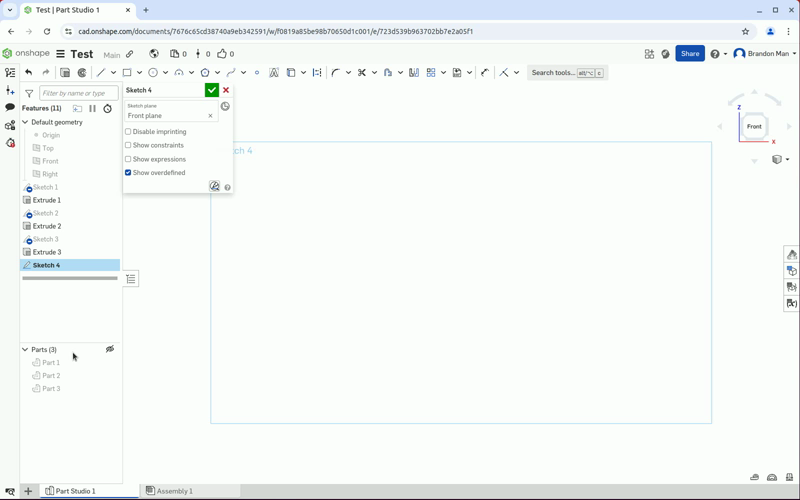
key(a)
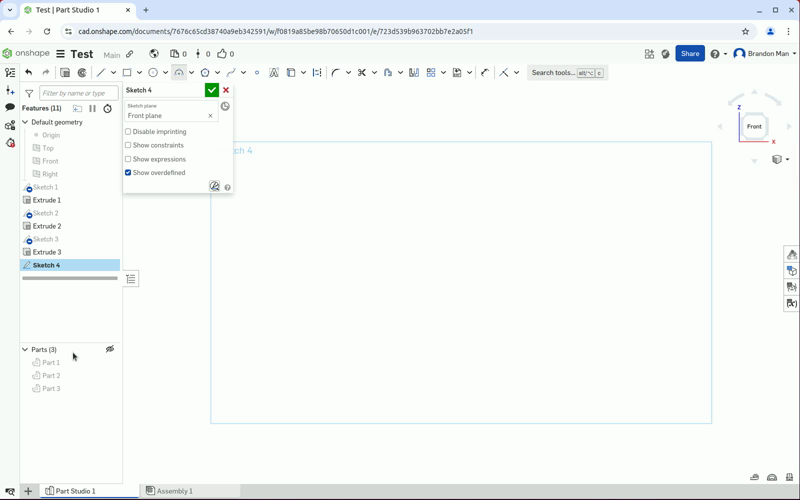
key_down(shift)
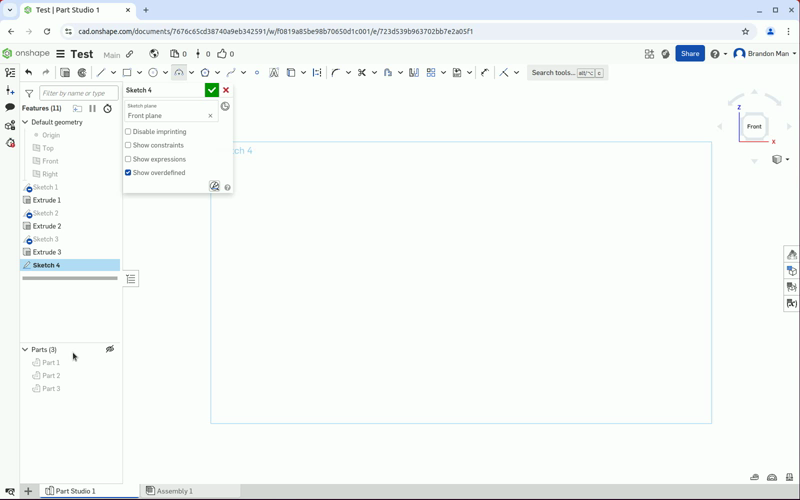
mouse_move(399, 334)
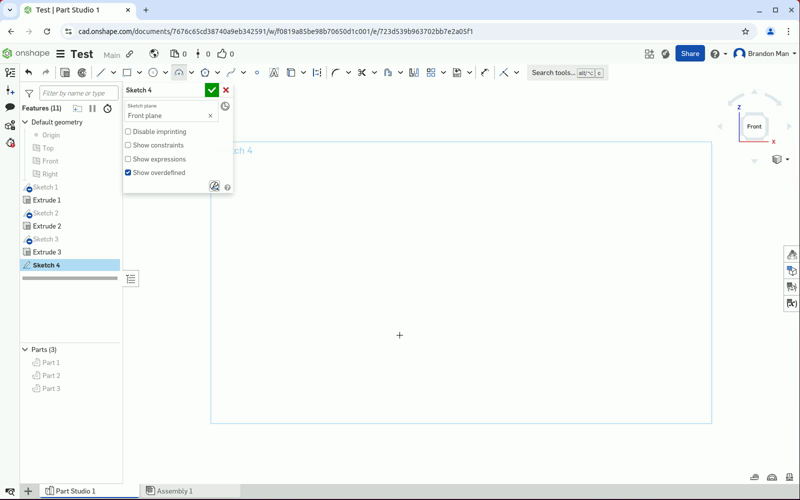
click(399, 334)
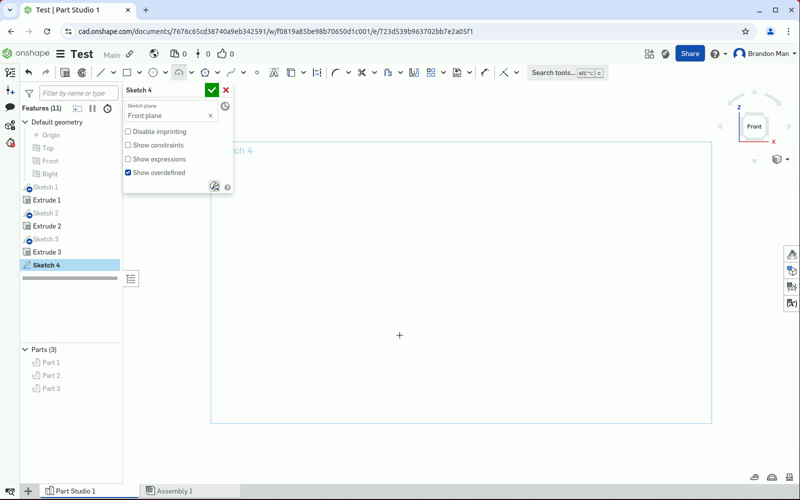
key_up(shift)
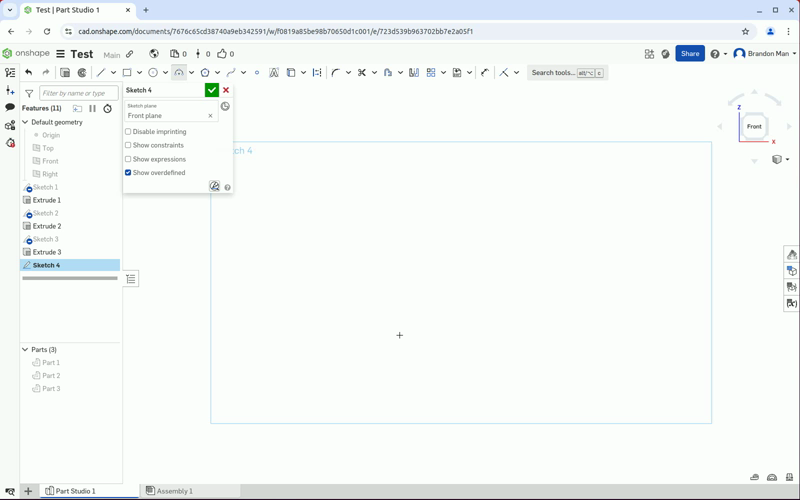
key_down(shift)
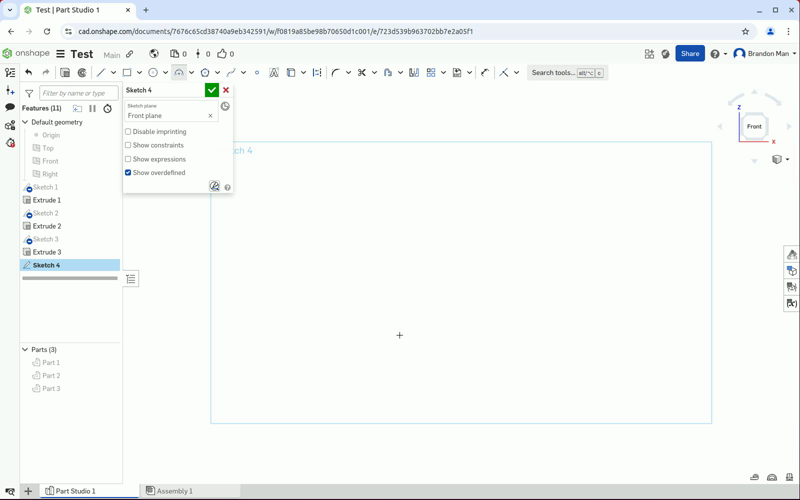
mouse_move(399, 232)
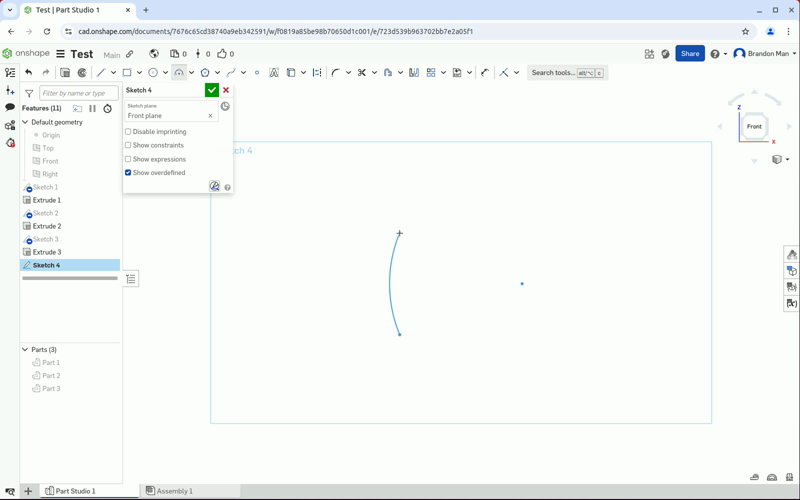
click(399, 232)
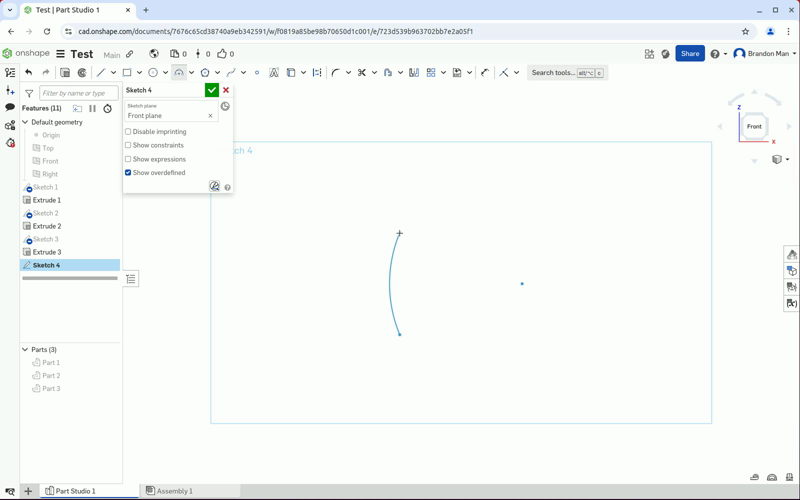
mouse_move(450, 283)
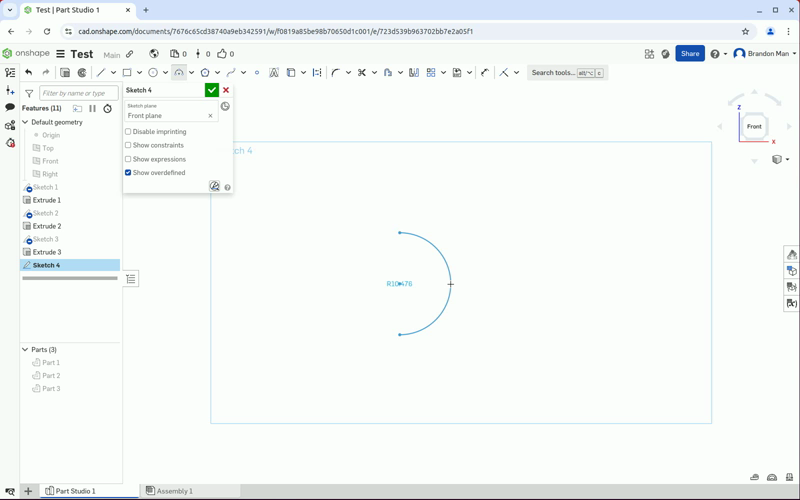
click(450, 283)
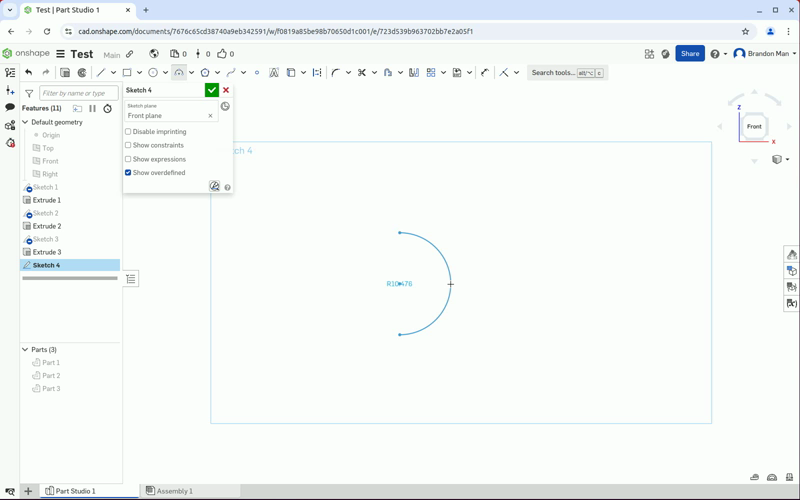
key_up(shift)
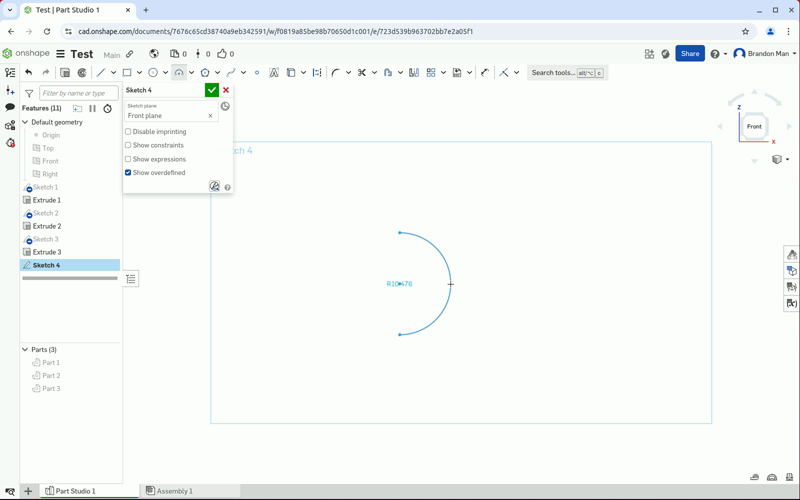
key(esc)
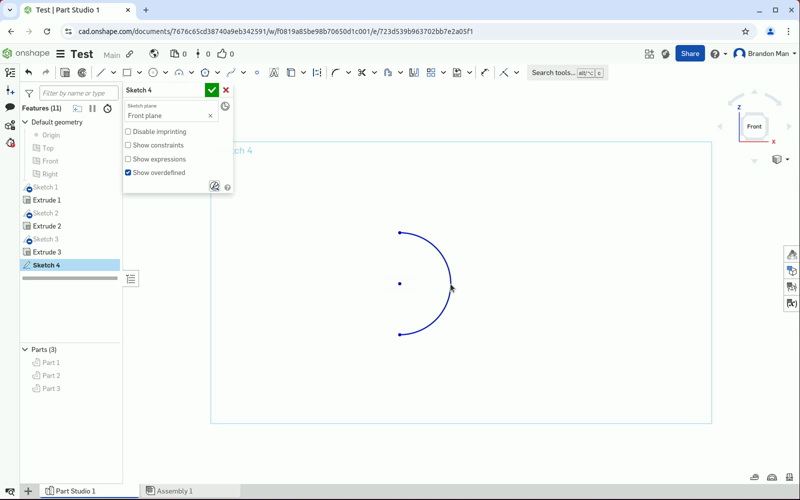
key(l)
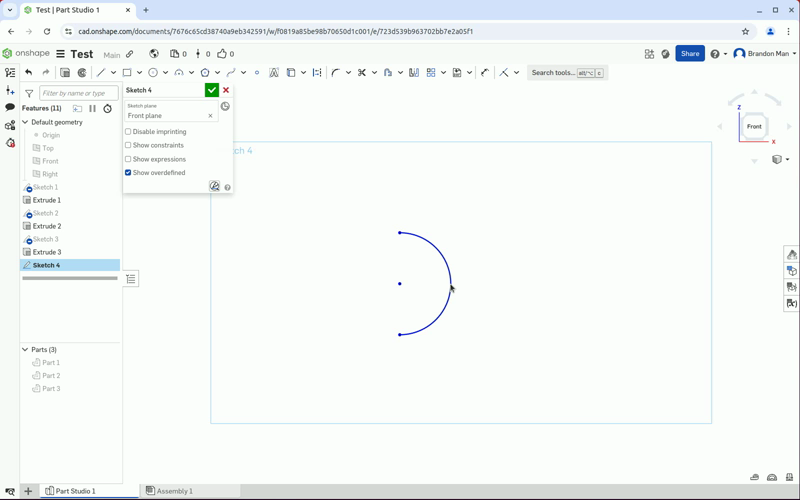
mouse_move(399, 232)
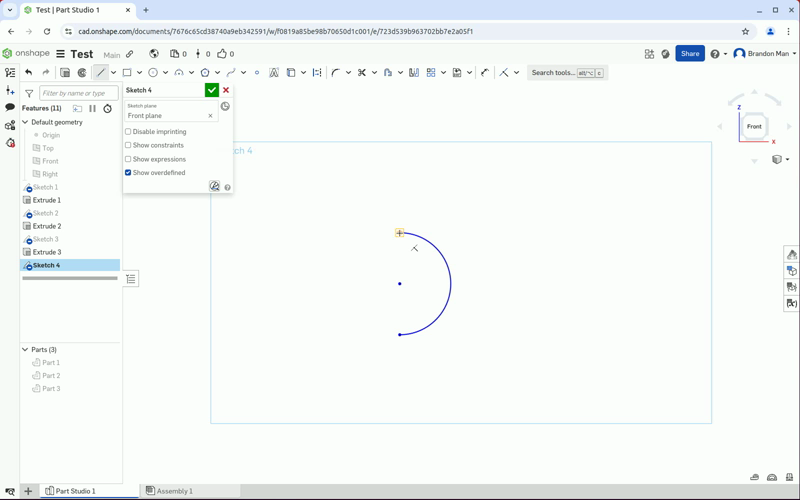
click(399, 232)
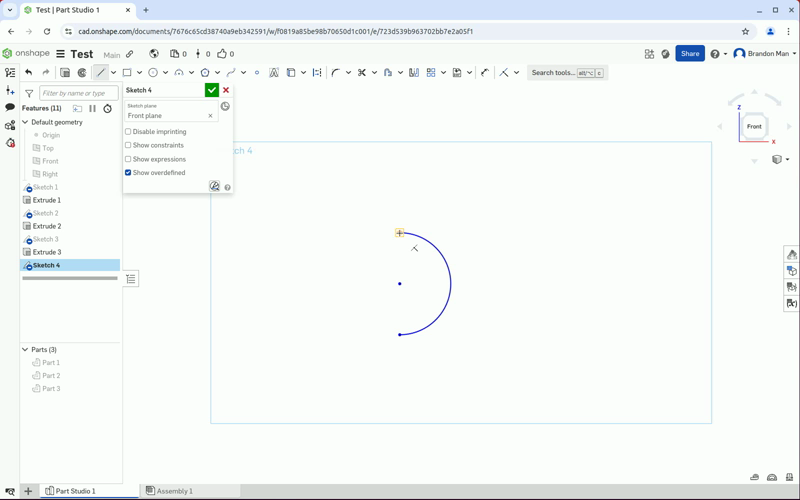
key_down(shift)
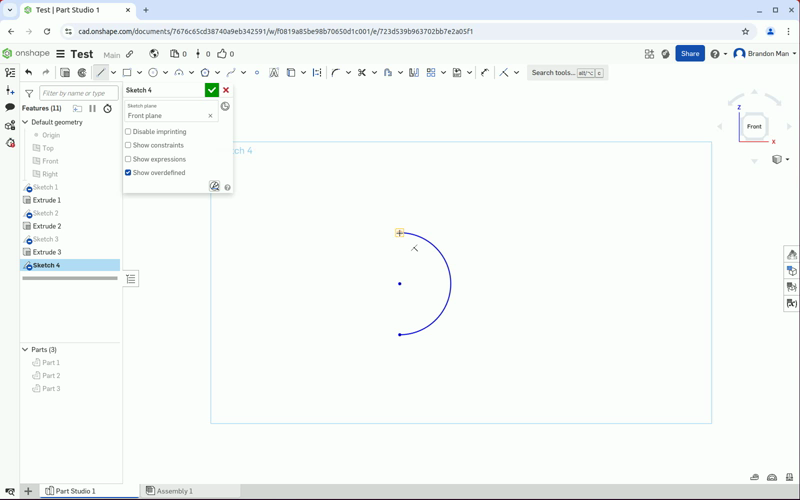
mouse_move(429, 232)
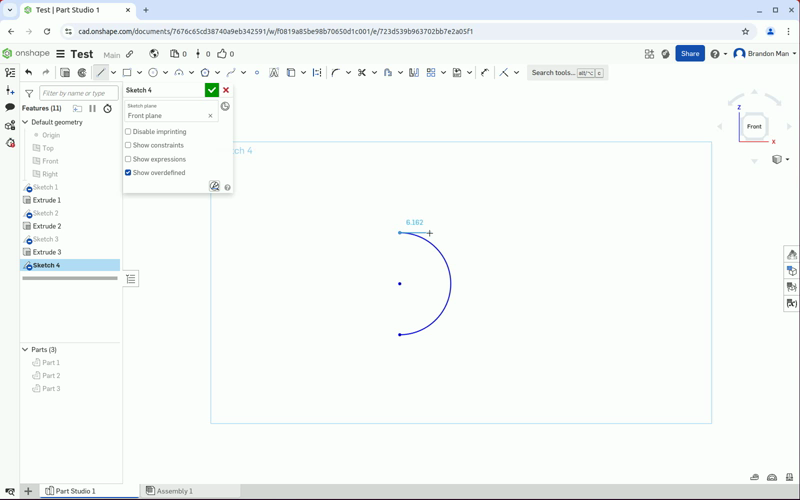
mouse_move(399, 263)
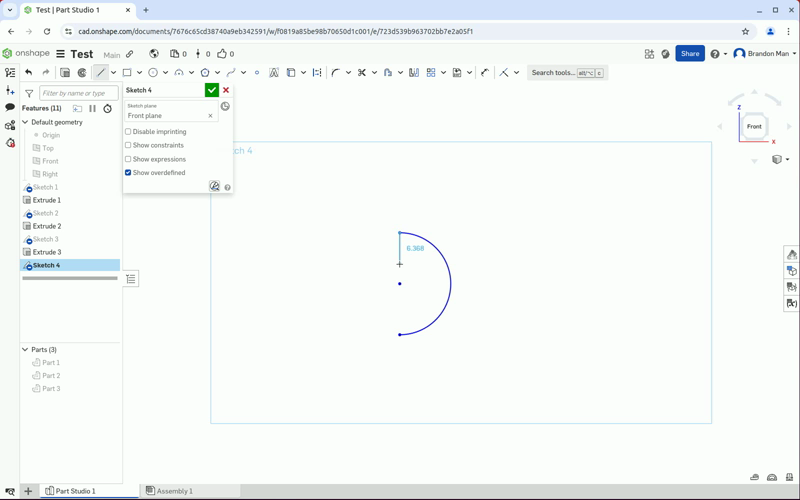
click(399, 263)
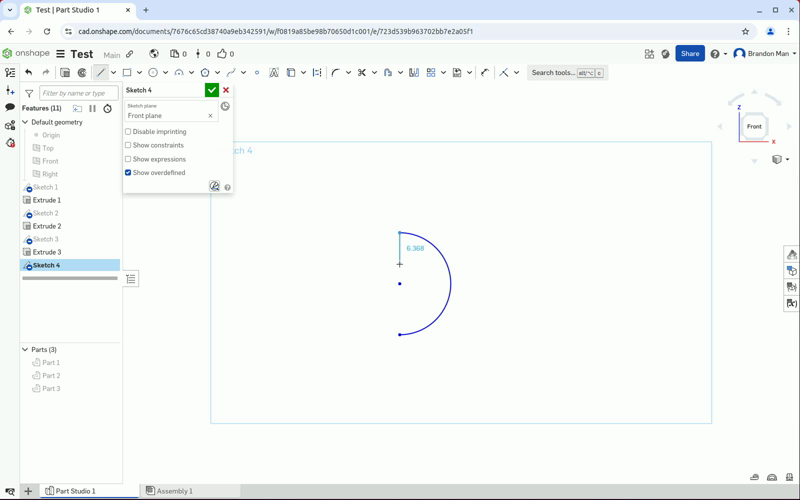
key_up(shift)
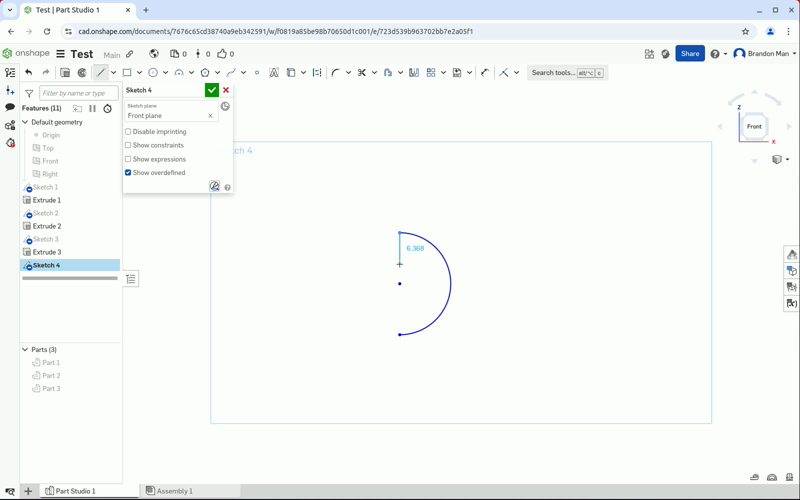
key(esc)
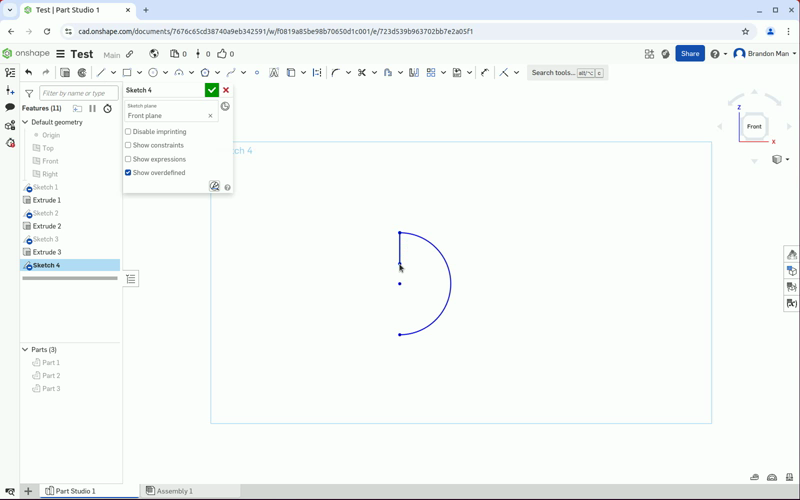
key(a)
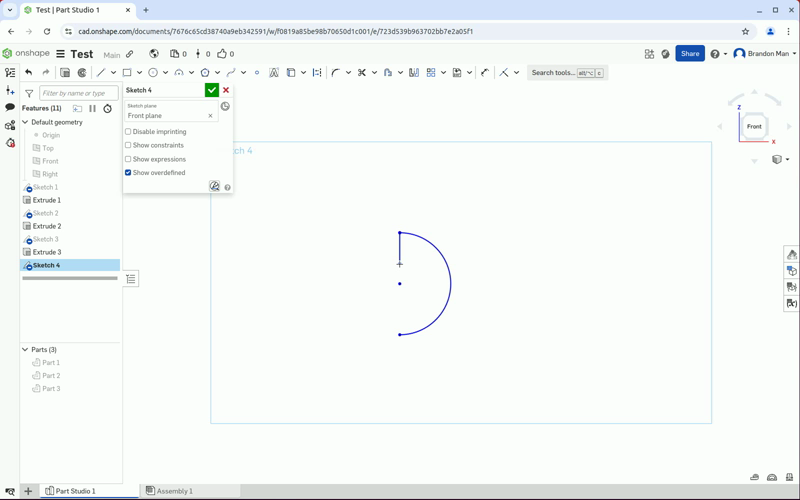
mouse_move(399, 263)
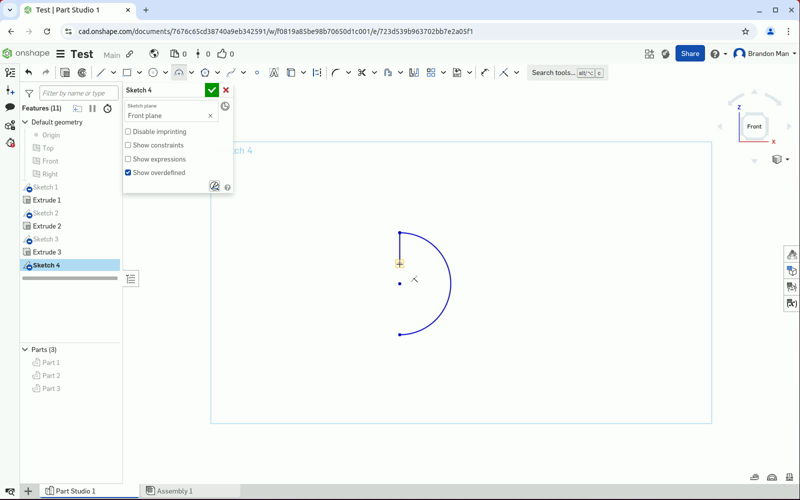
click(399, 263)
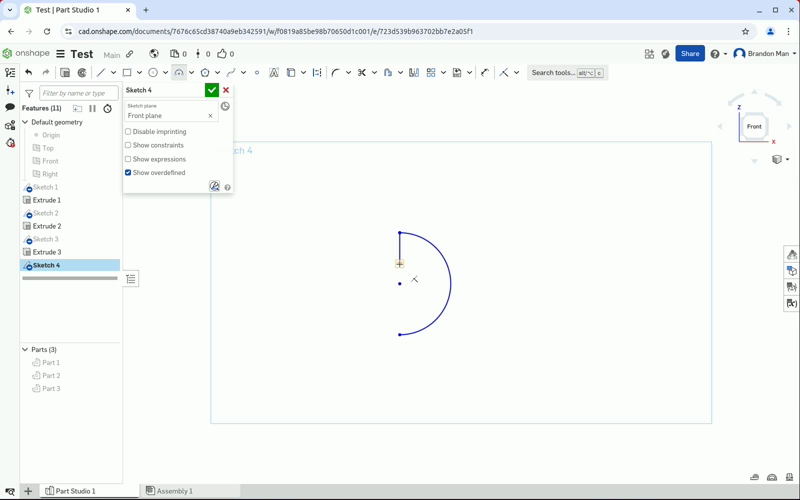
key_down(shift)
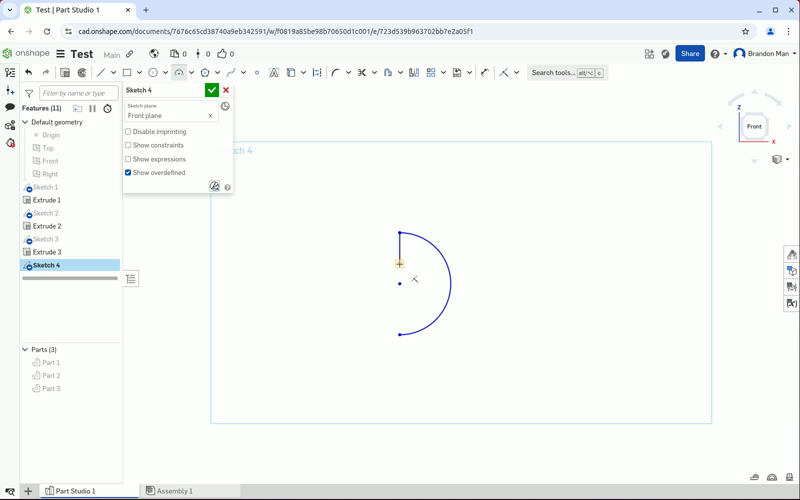
mouse_move(399, 304)
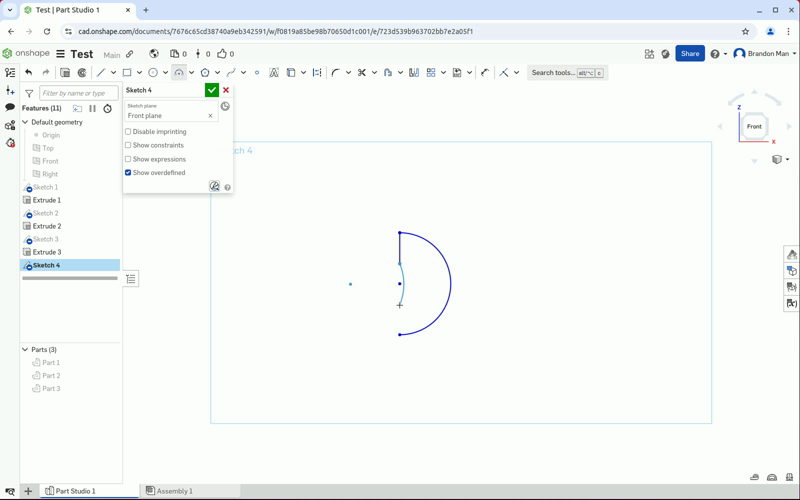
click(399, 304)
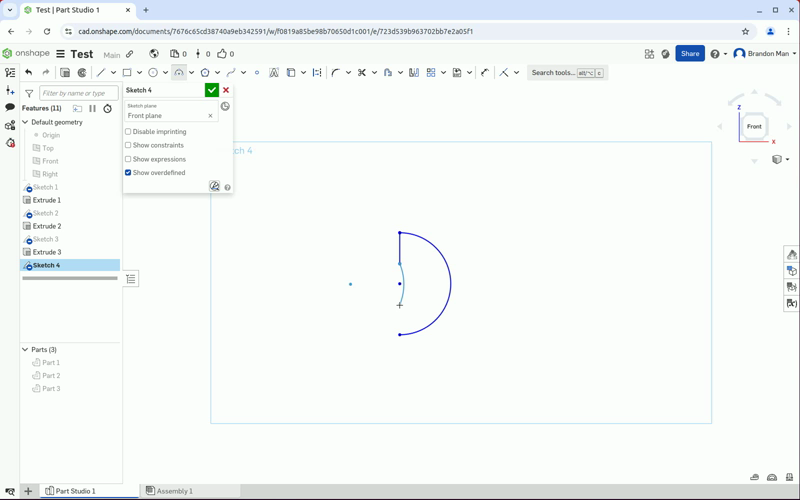
mouse_move(420, 284)
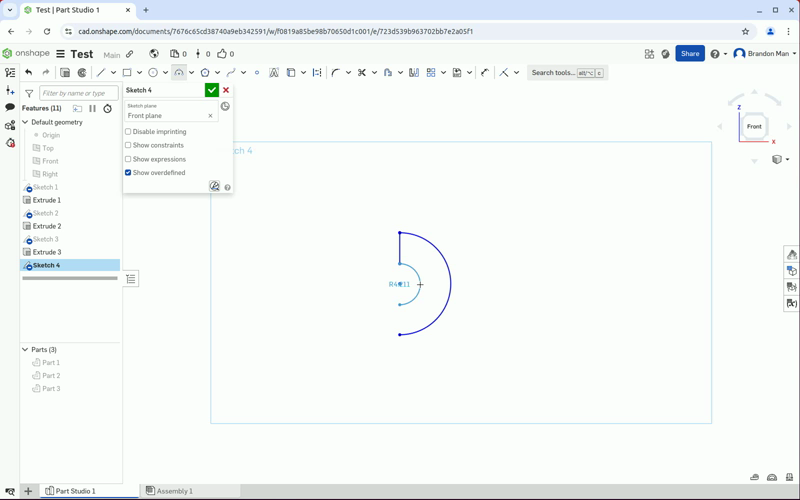
click(420, 284)
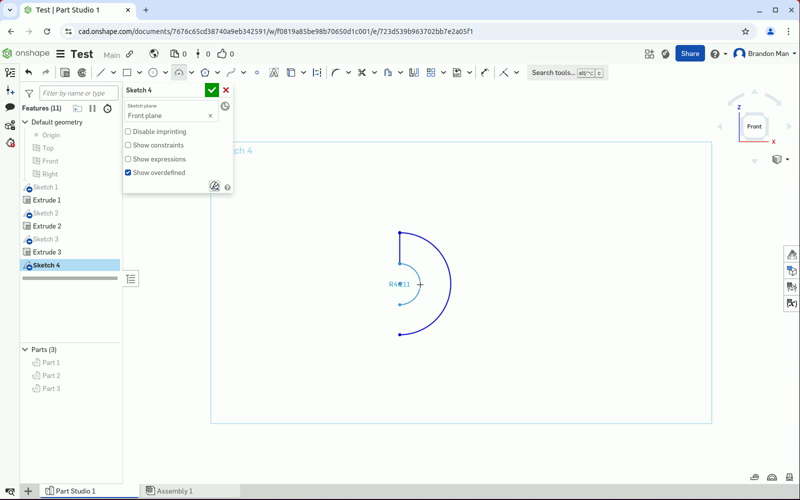
key_up(shift)
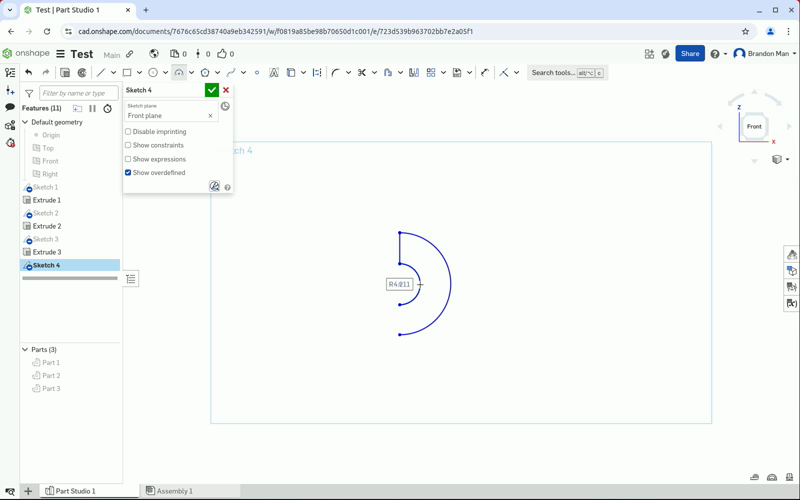
key(esc)
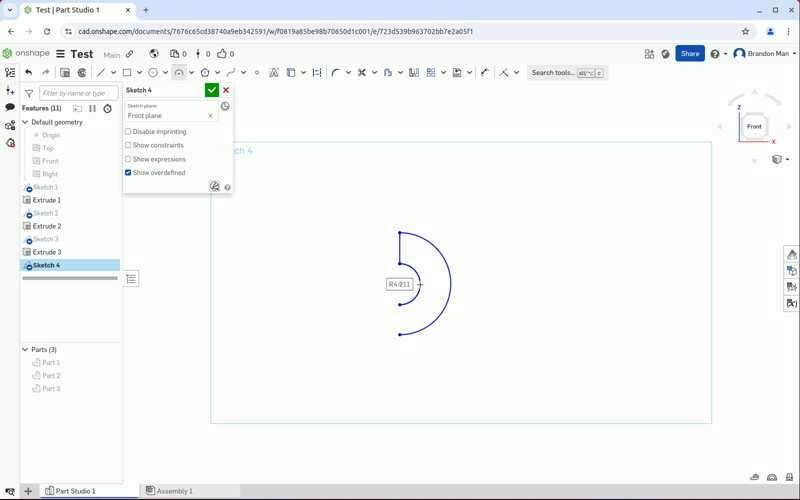
key(l)
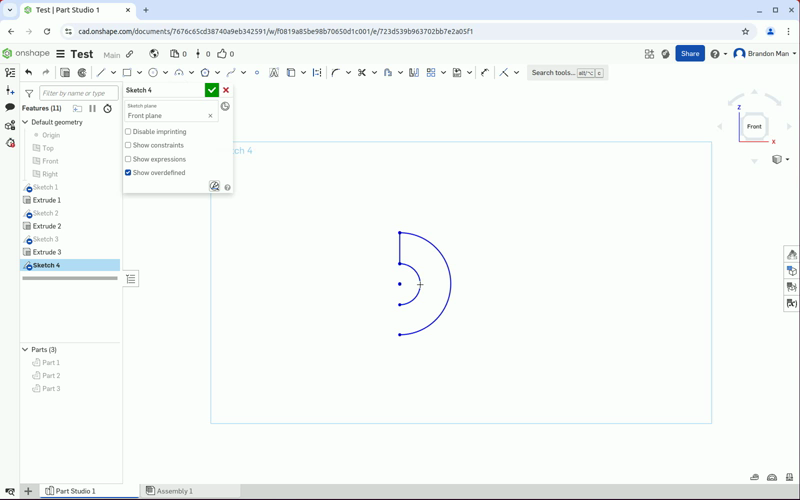
mouse_move(399, 304)
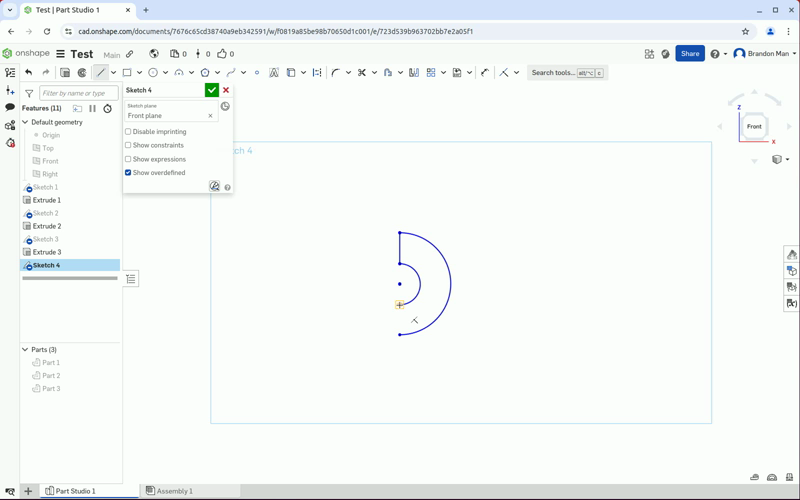
click(399, 304)
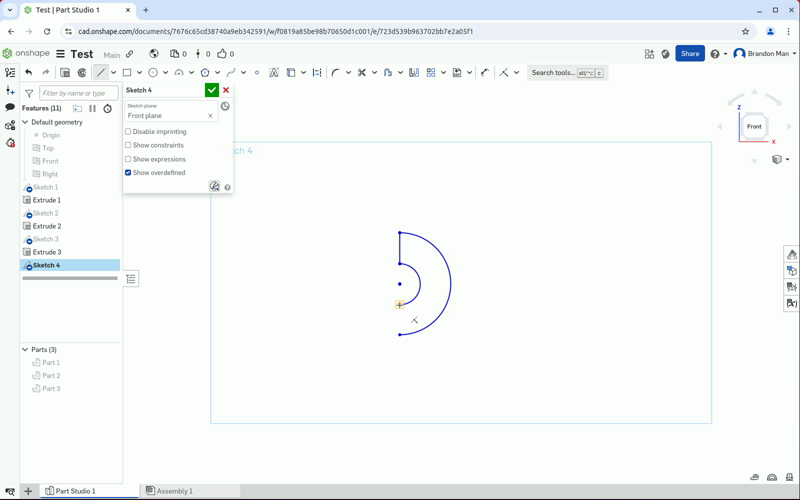
mouse_move(429, 304)
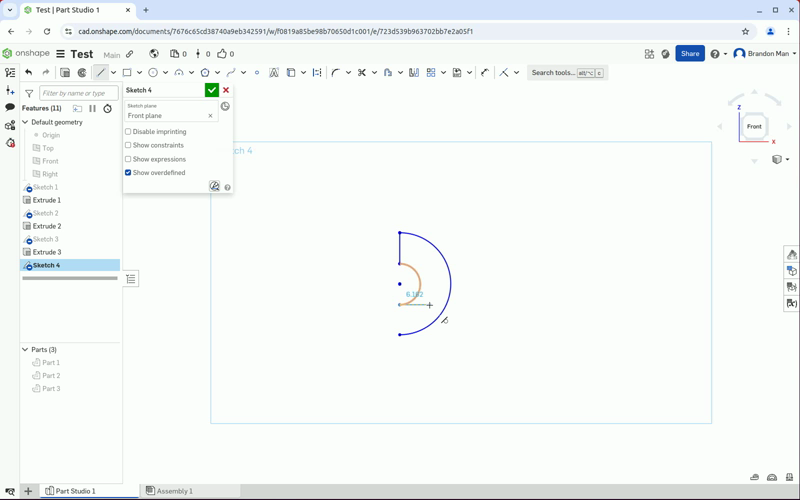
key_down(shift)
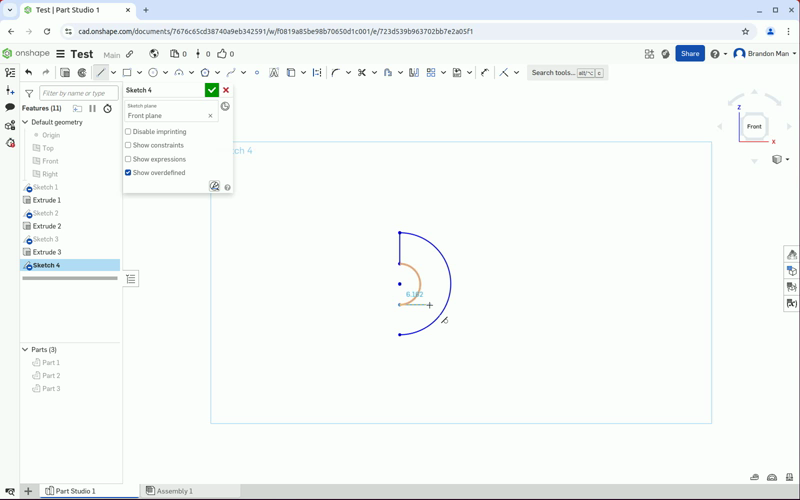
mouse_move(399, 334)
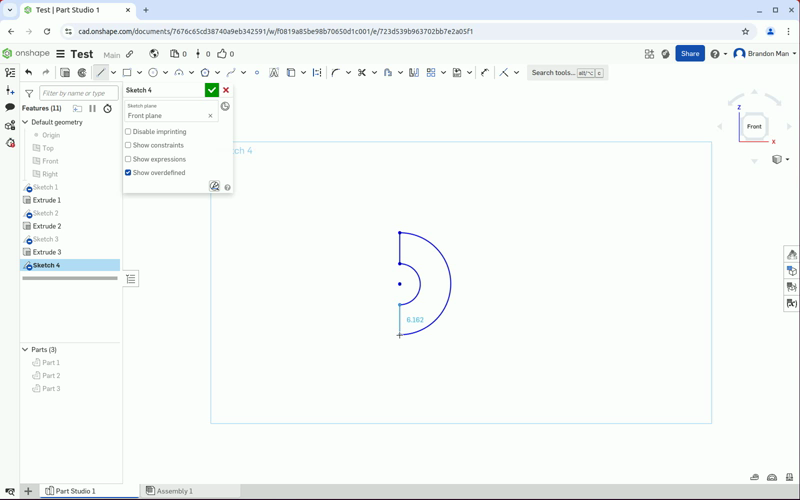
key_up(shift)
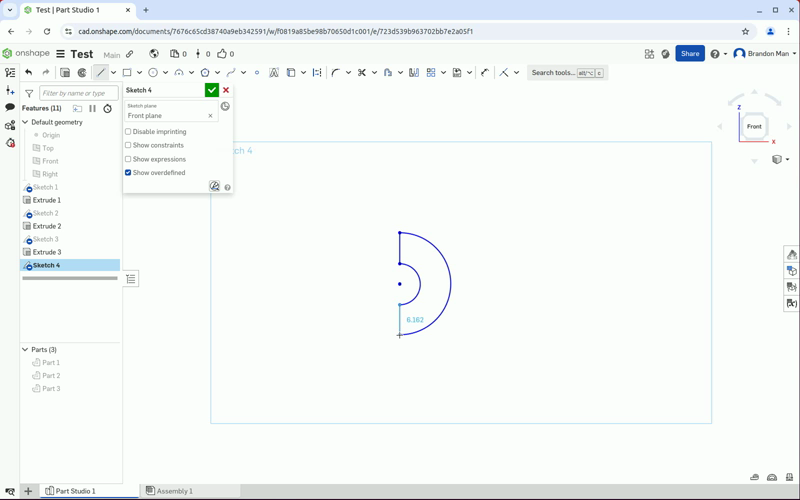
click(399, 334)
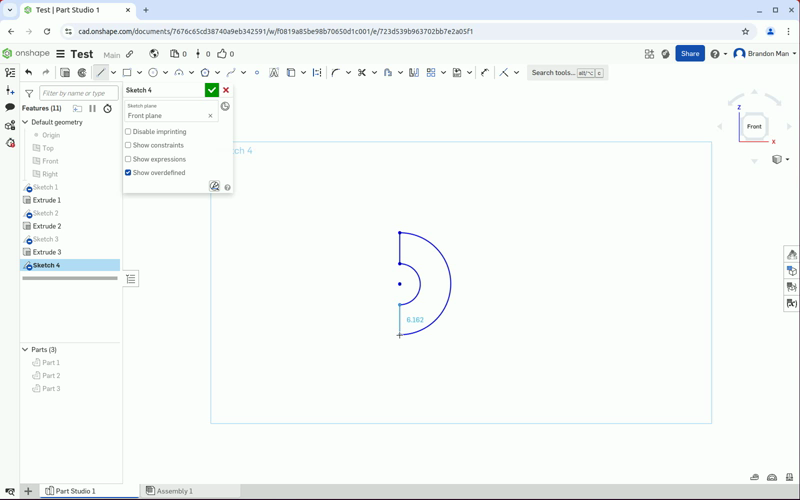
key(esc)
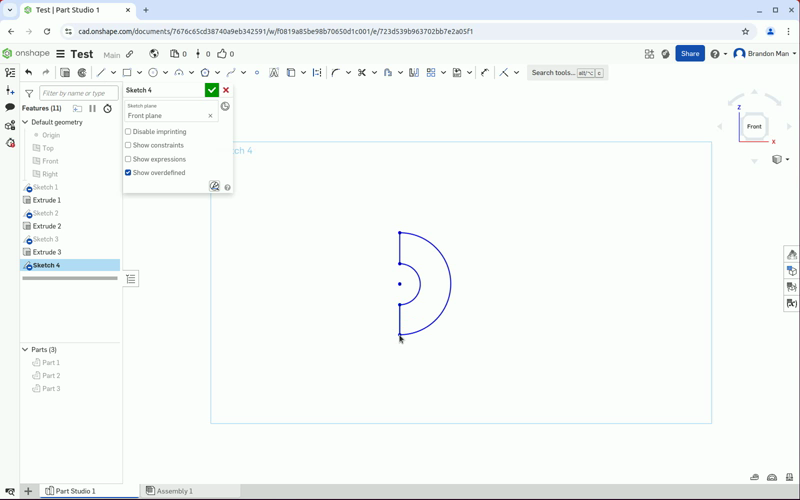
mouse_move(435, 284)
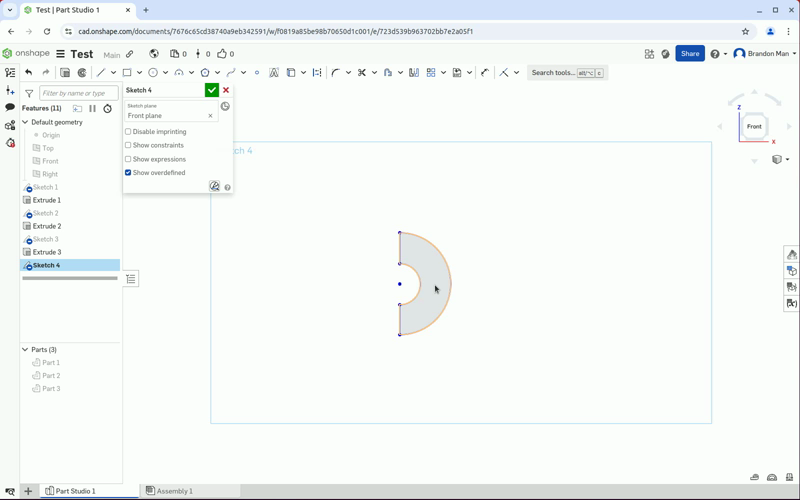
scroll(6)
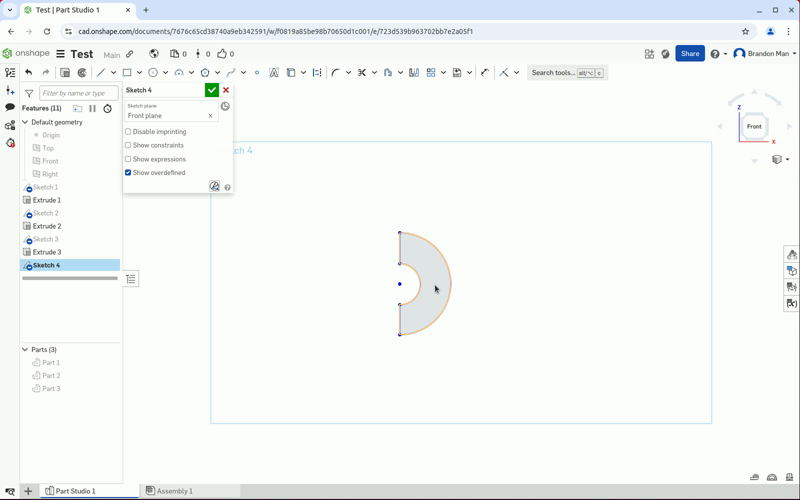
scroll(6)
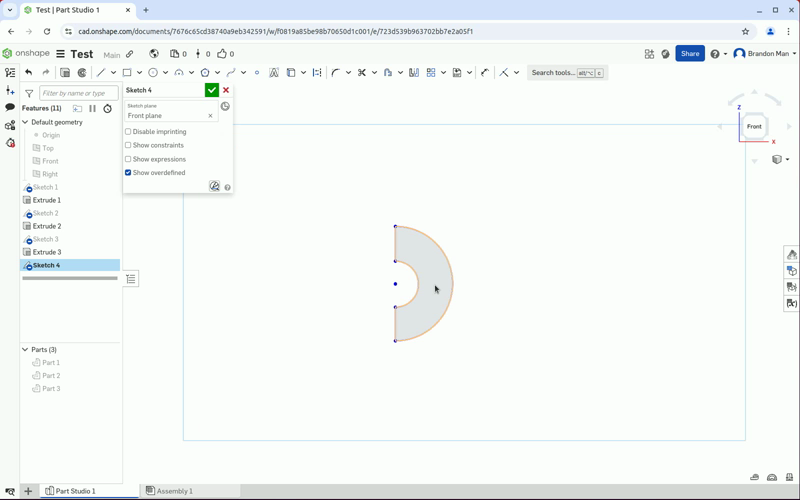
scroll(6)
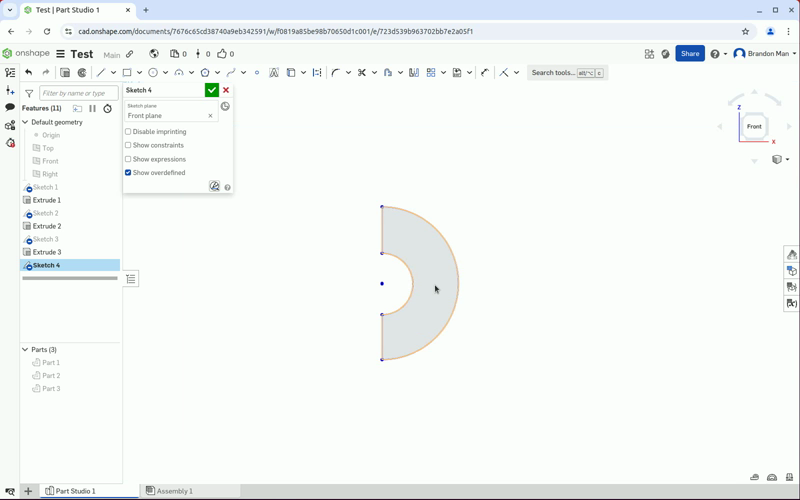
scroll(6)
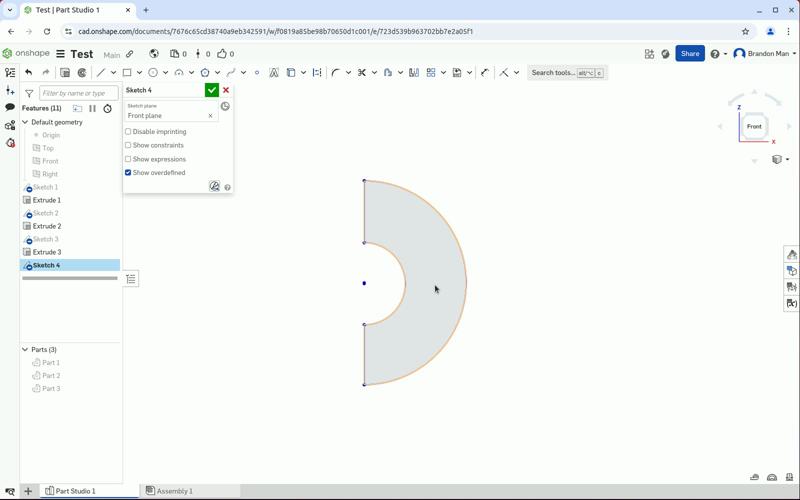
scroll(6)
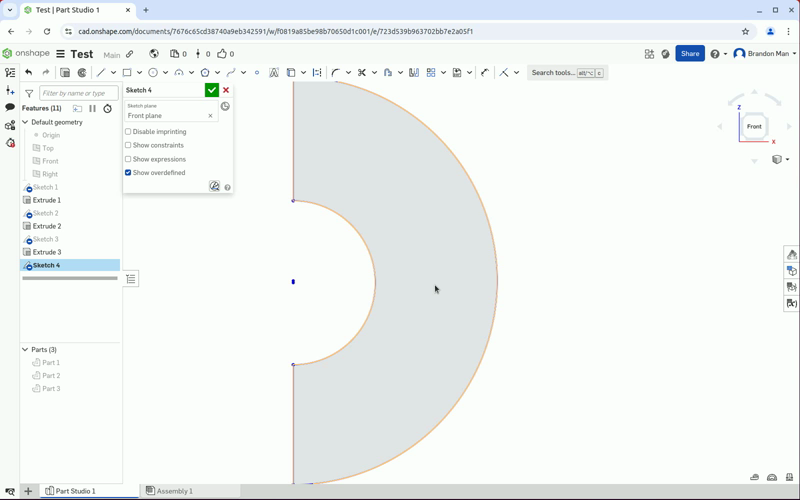
scroll(6)
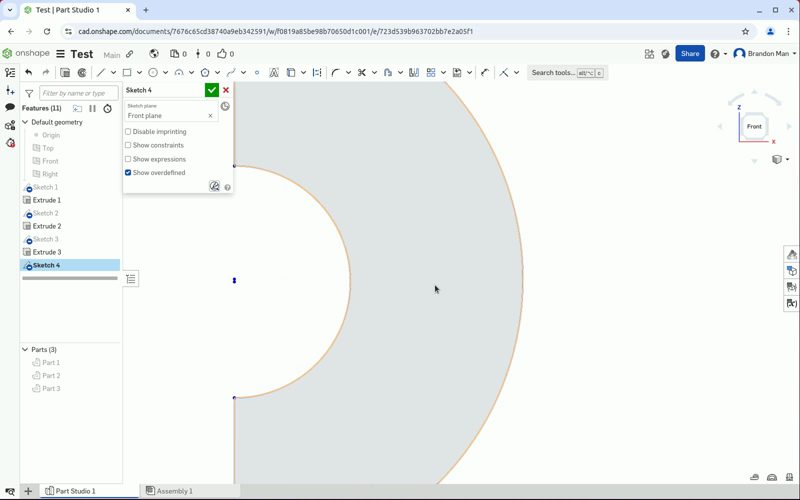
scroll(6)
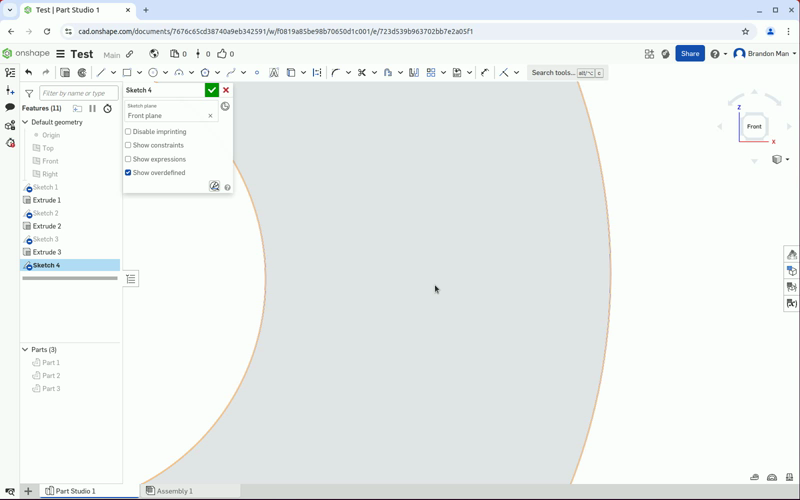
click(435, 284)
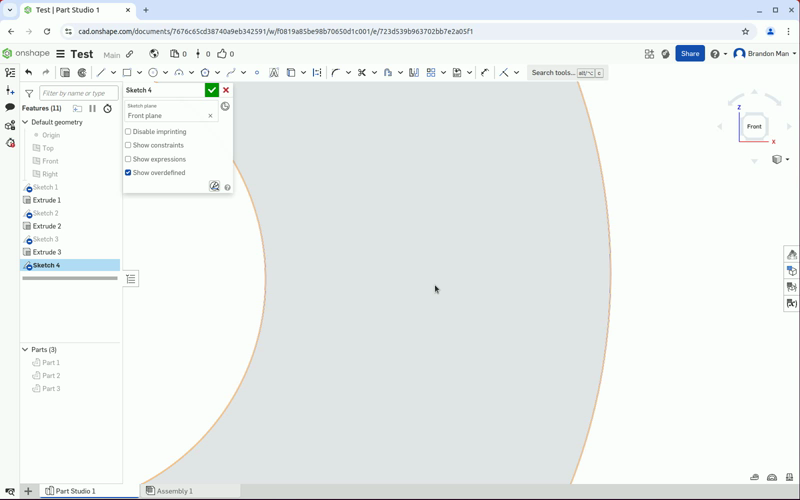
scroll(-6)
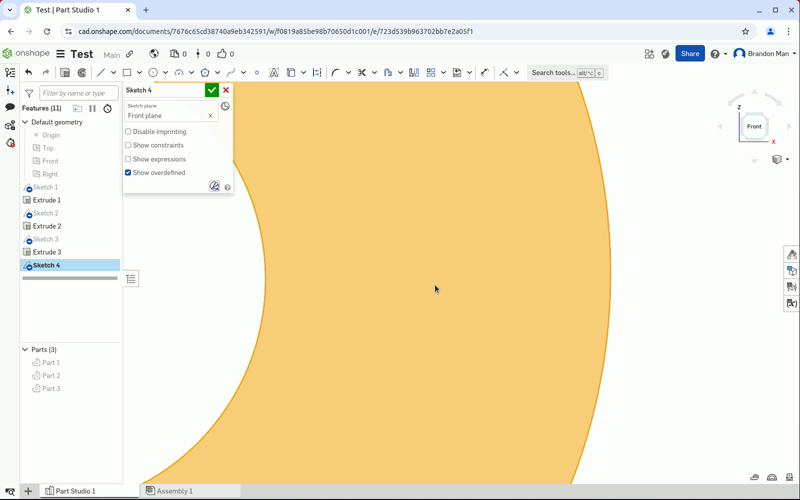
scroll(-6)
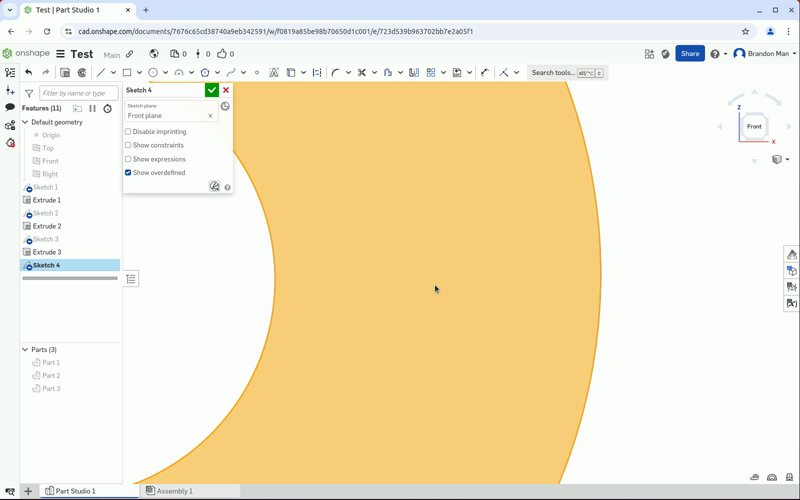
scroll(-6)
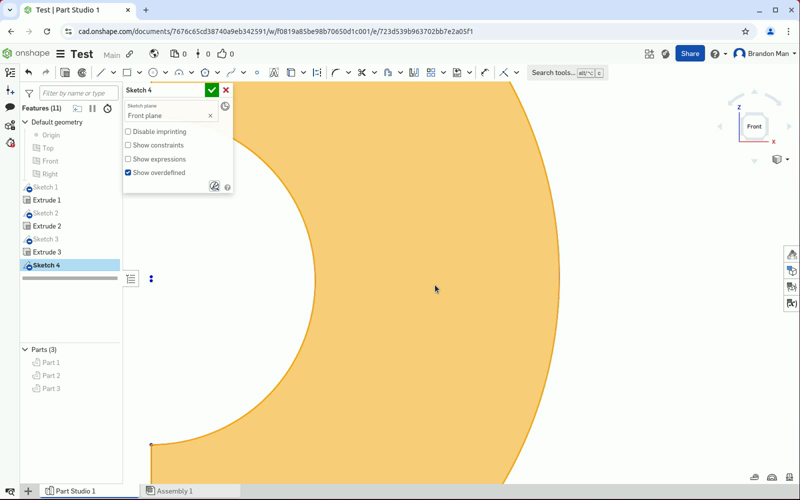
scroll(-6)
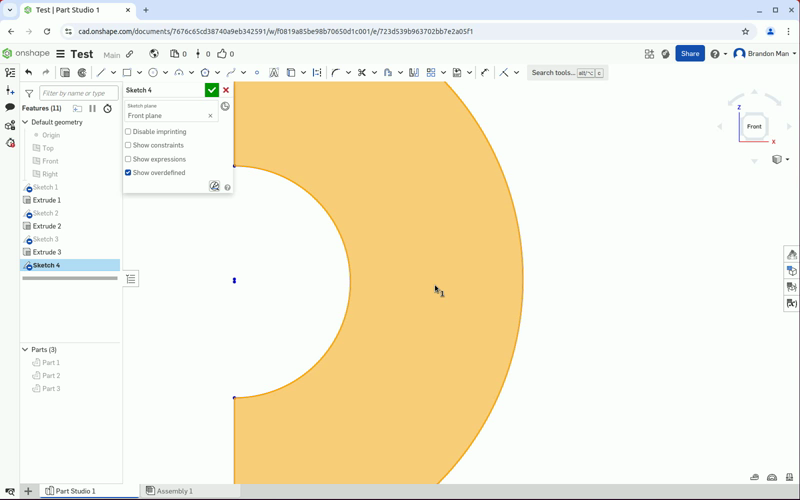
scroll(-6)
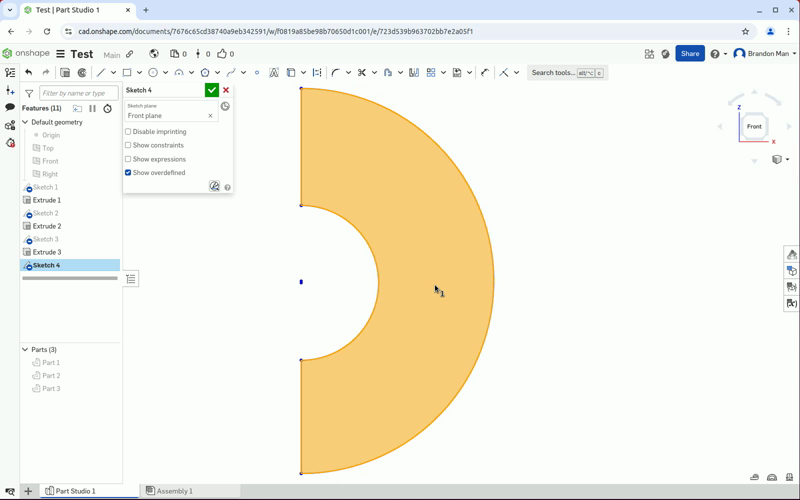
scroll(-6)
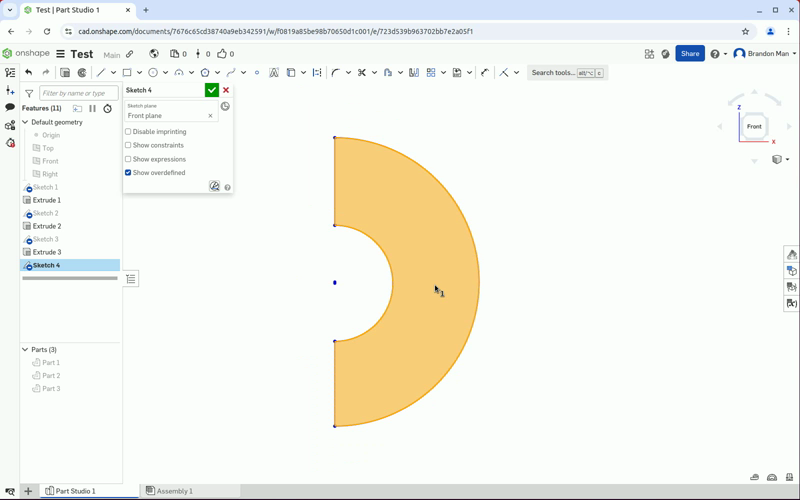
scroll(-6)
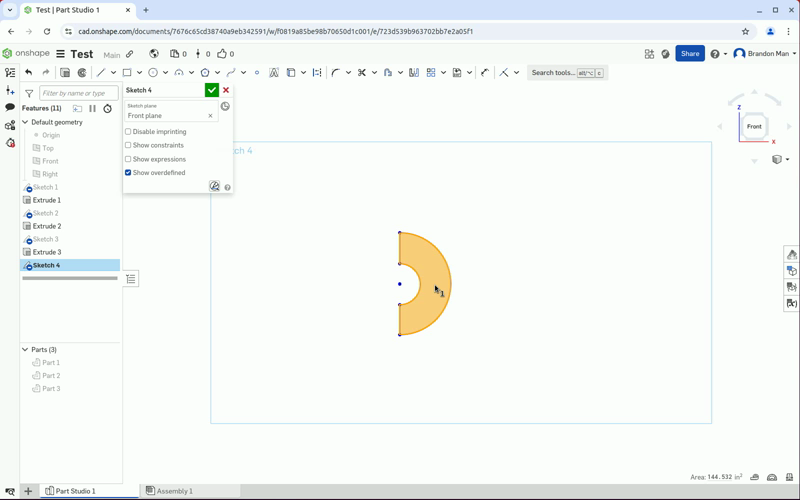
mouse_move(73, 352)
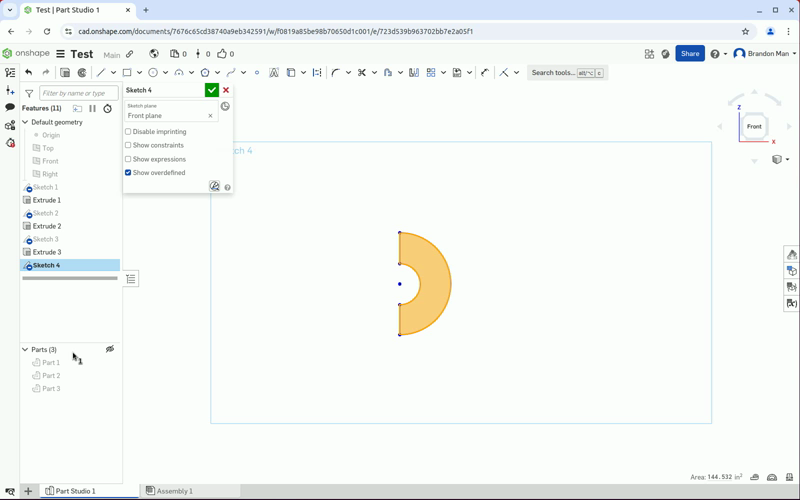
key(shift+y)
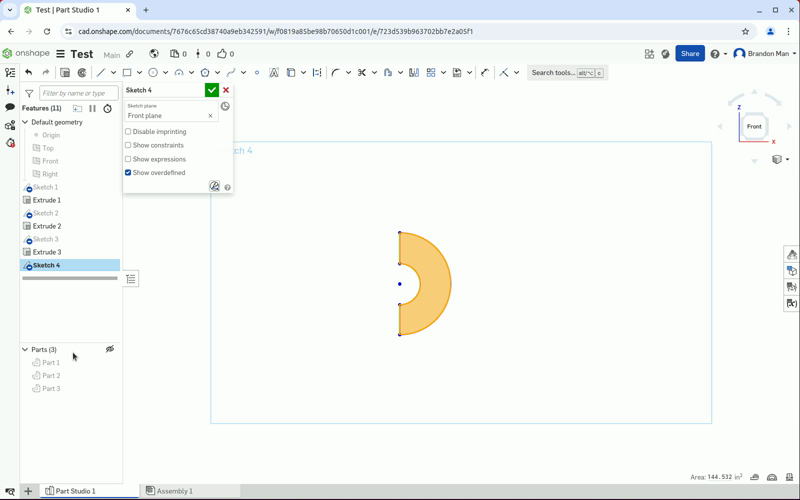
key(shift+e)
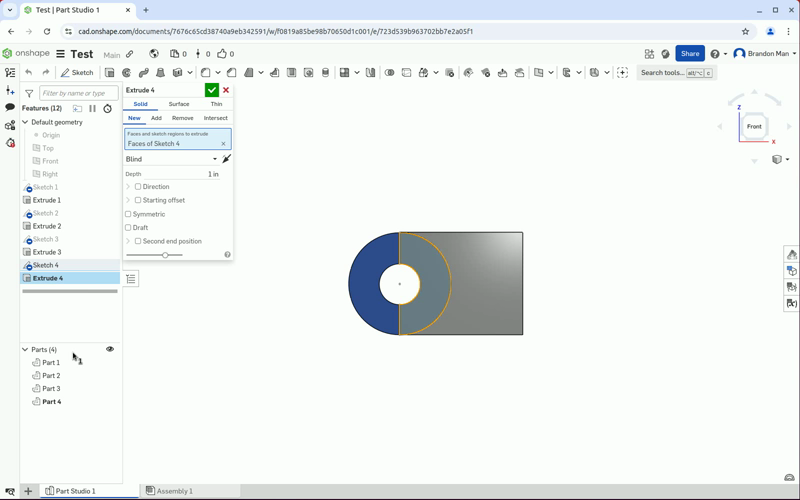
mouse_move(143, 106)
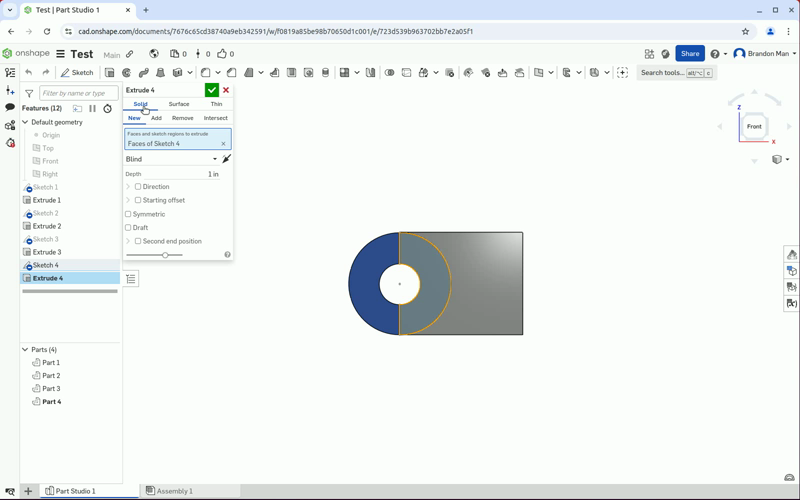
click(143, 106)
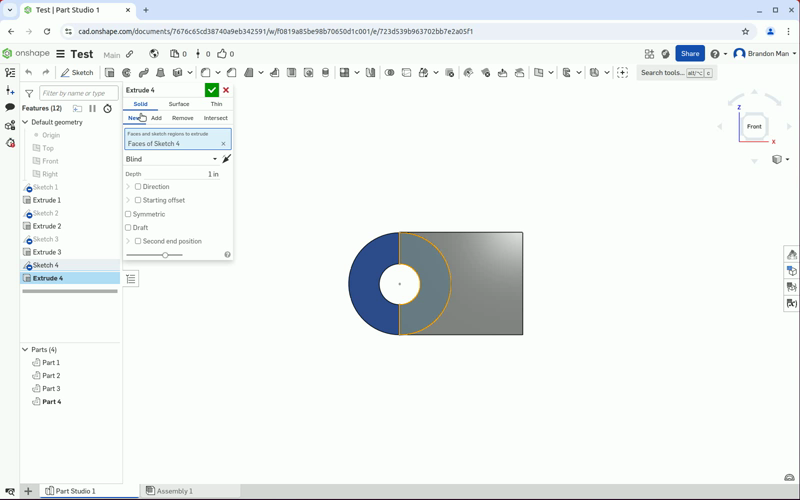
mouse_move(137, 120)
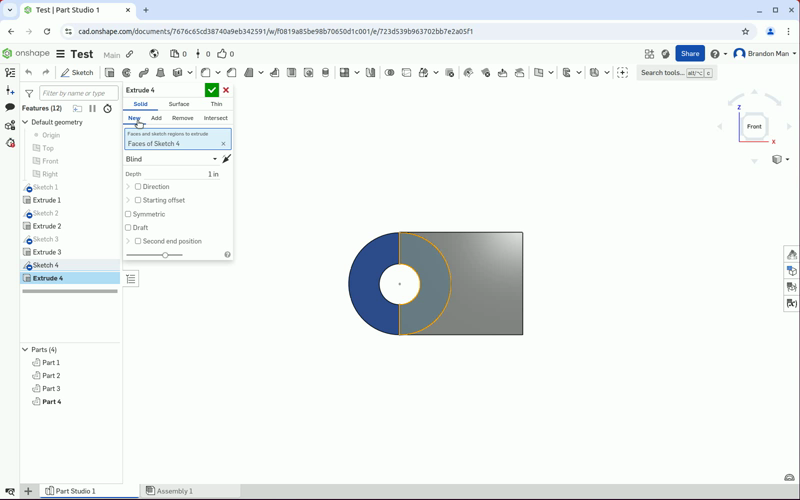
click(137, 120)
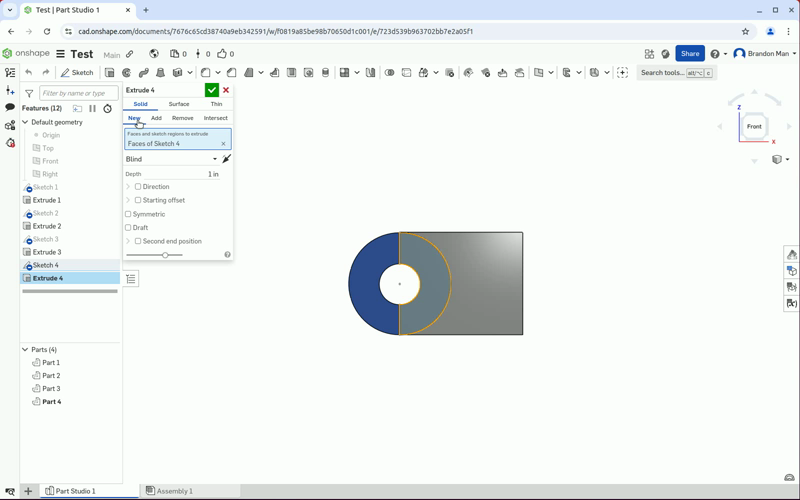
key(tab, 4)
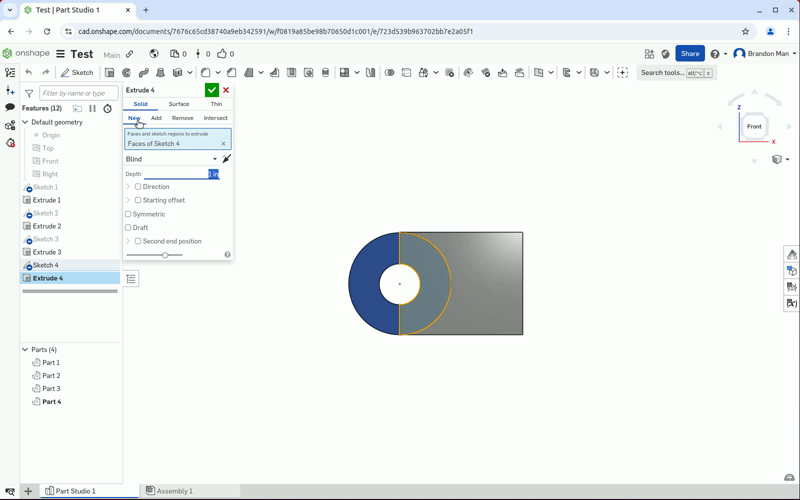
text(16.85)
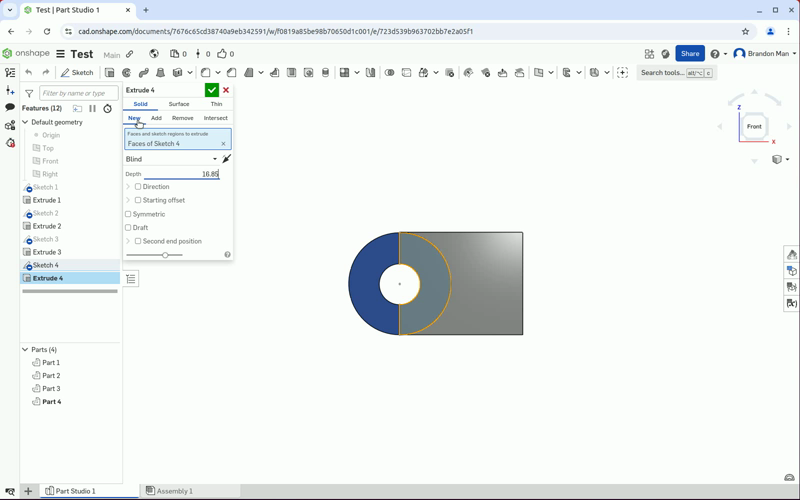
key(enter)
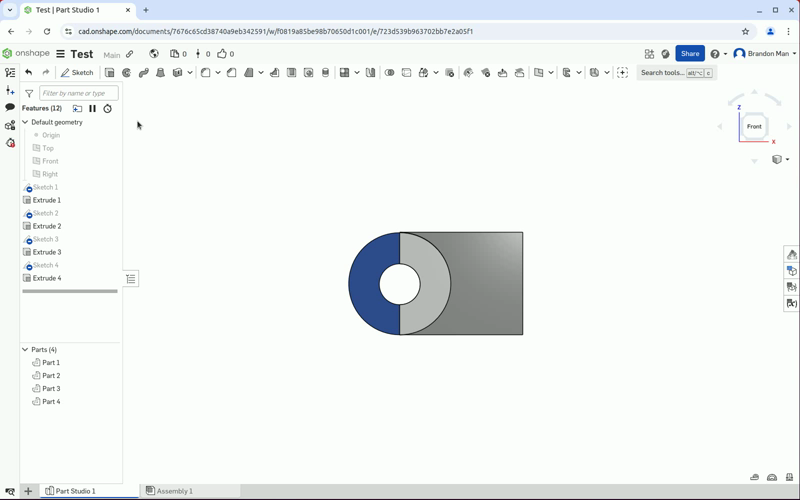
key(shift+h)
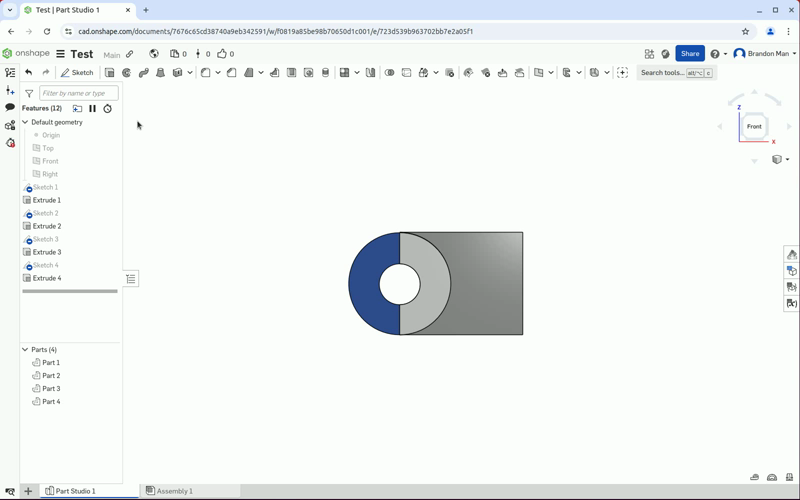
key(shift+h)
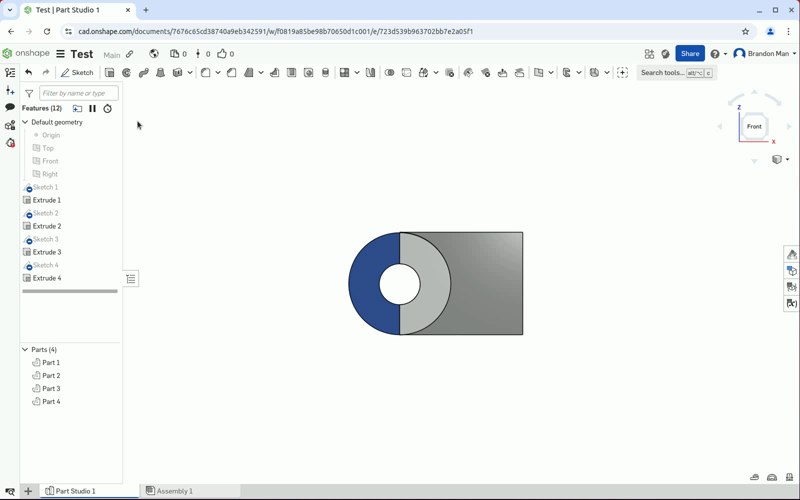
mouse_move(73, 189)
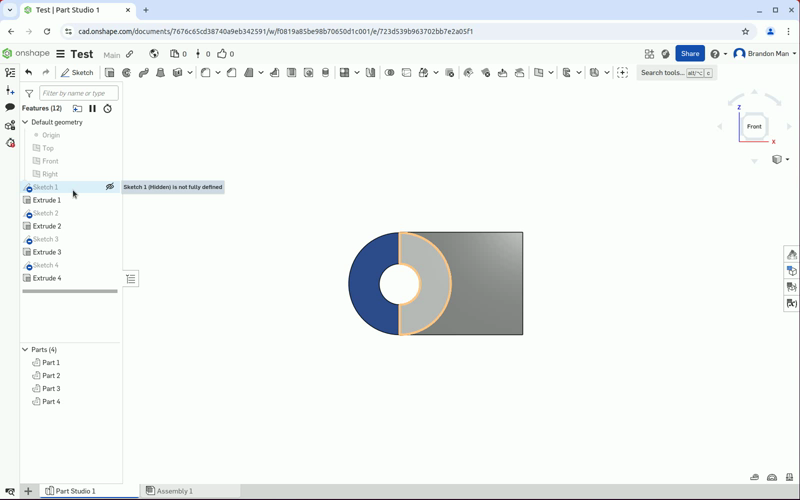
click(73, 189)
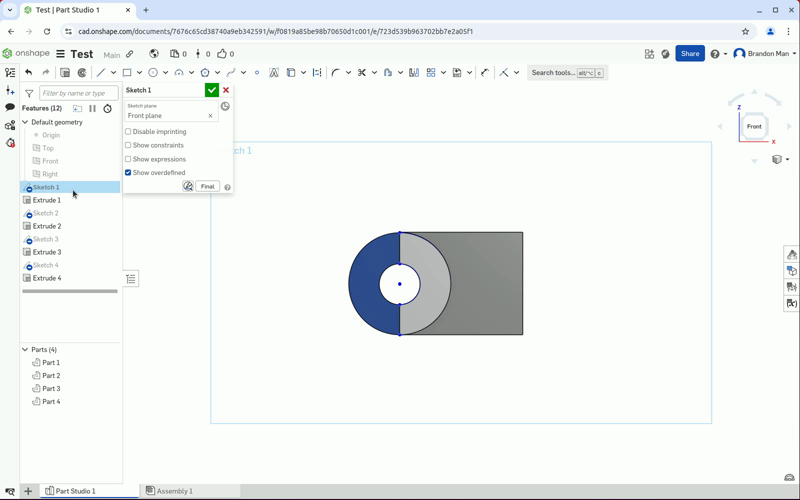
mouse_move(229, 92)
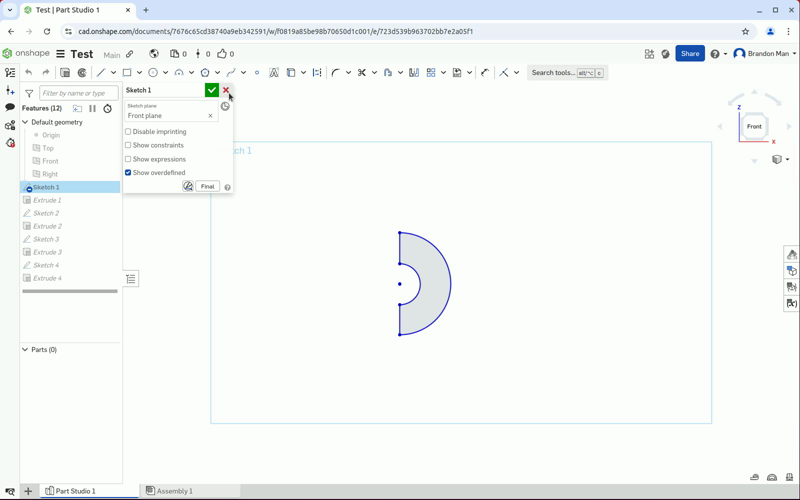
click(229, 92)
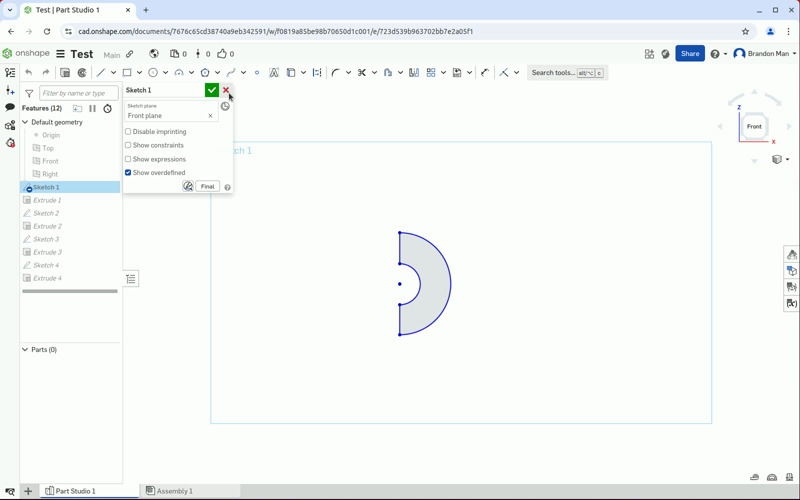
key(shift+s)
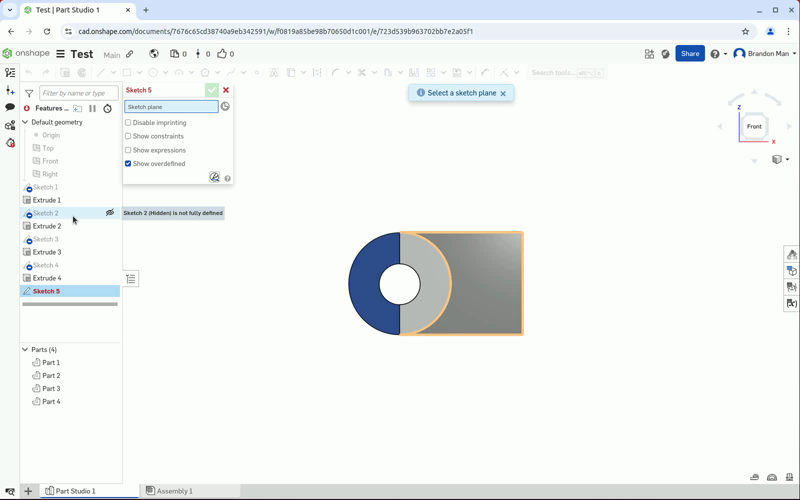
scroll(3)
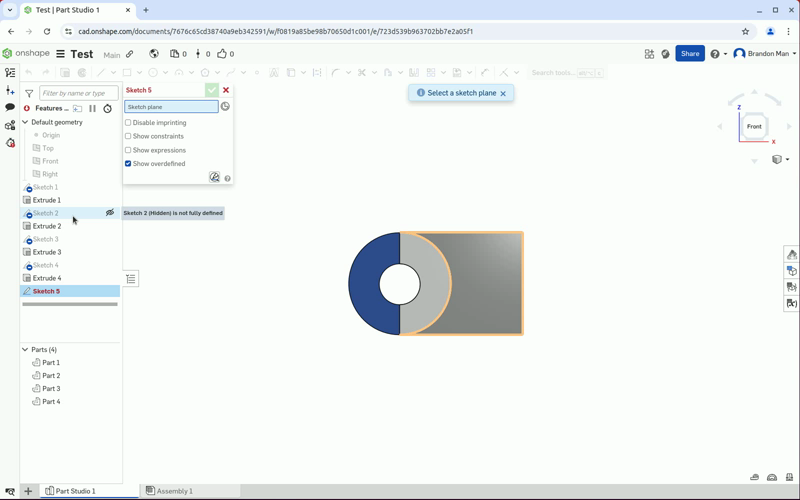
mouse_move(73, 163)
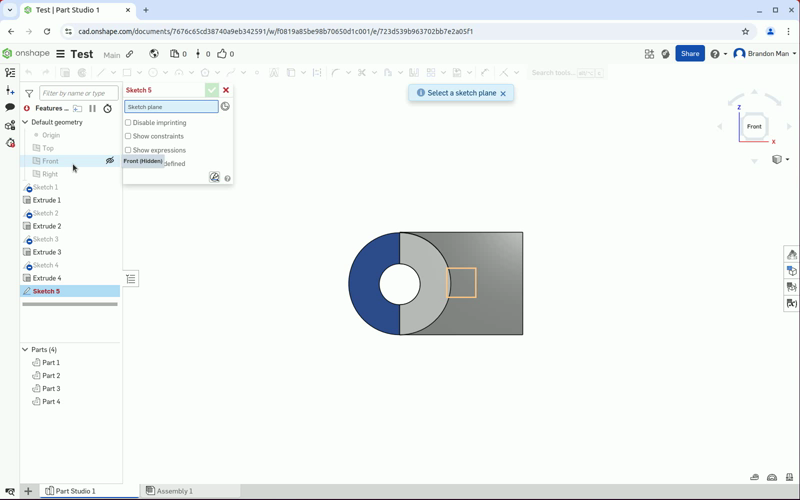
click(73, 163)
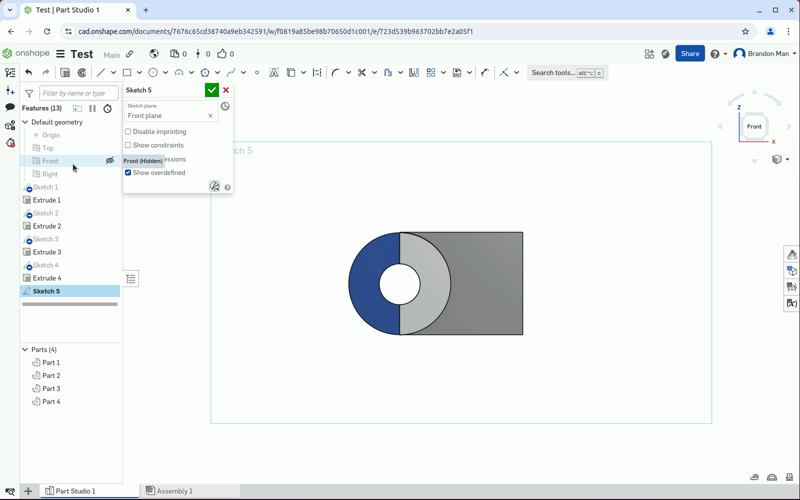
mouse_move(73, 352)
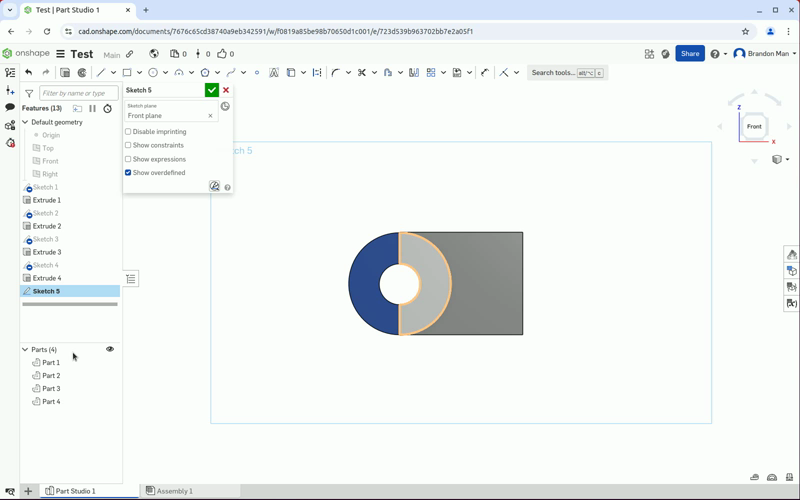
key(y)
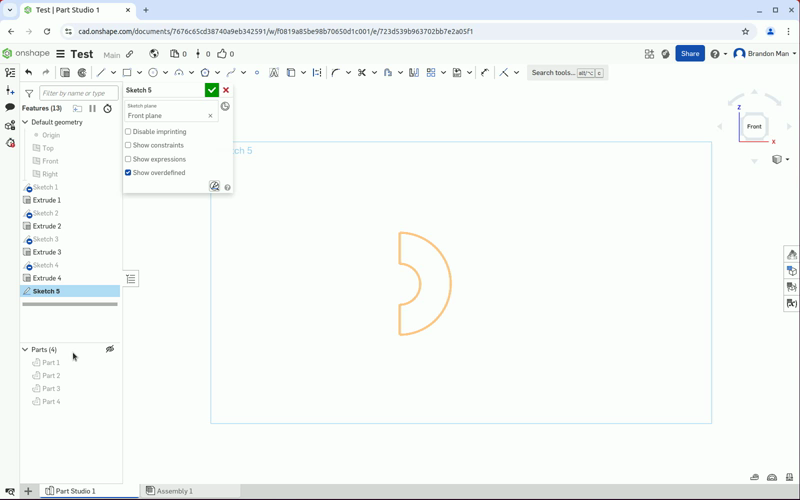
key(l)
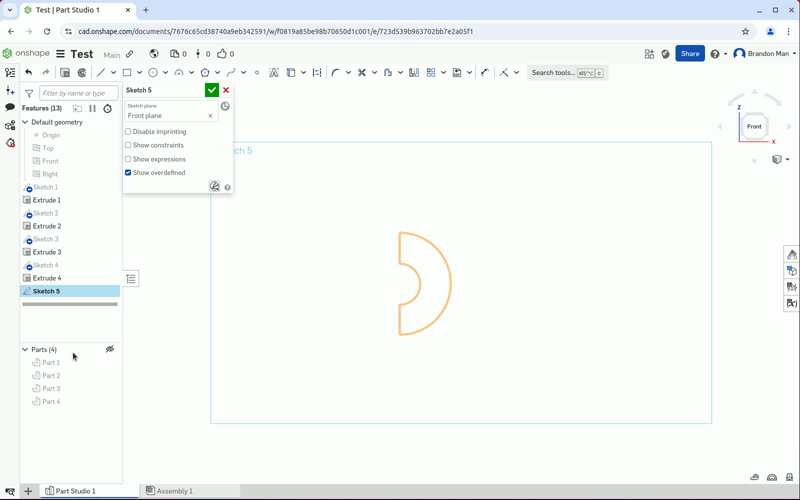
key_down(shift)
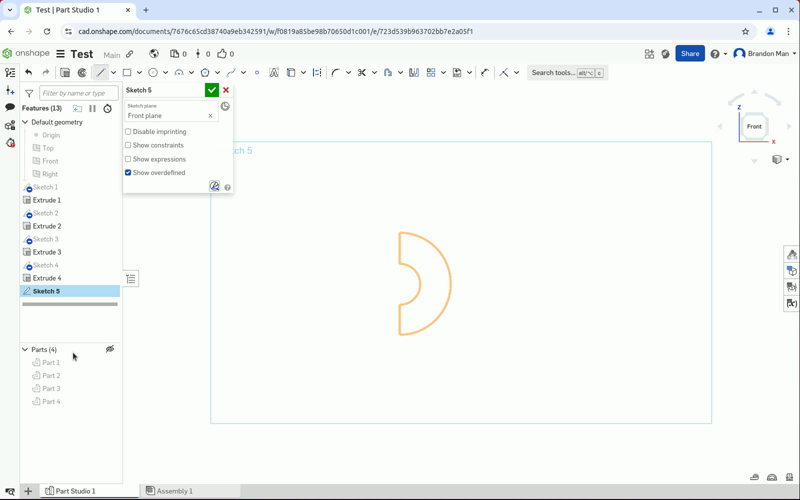
mouse_move(399, 334)
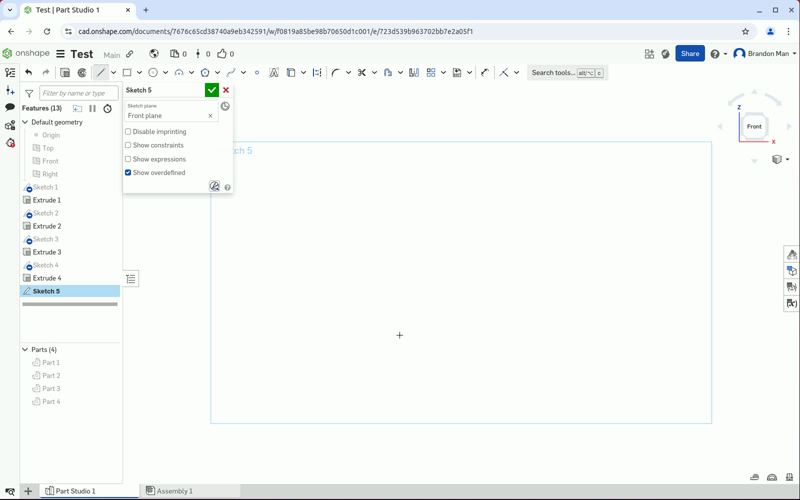
click(399, 334)
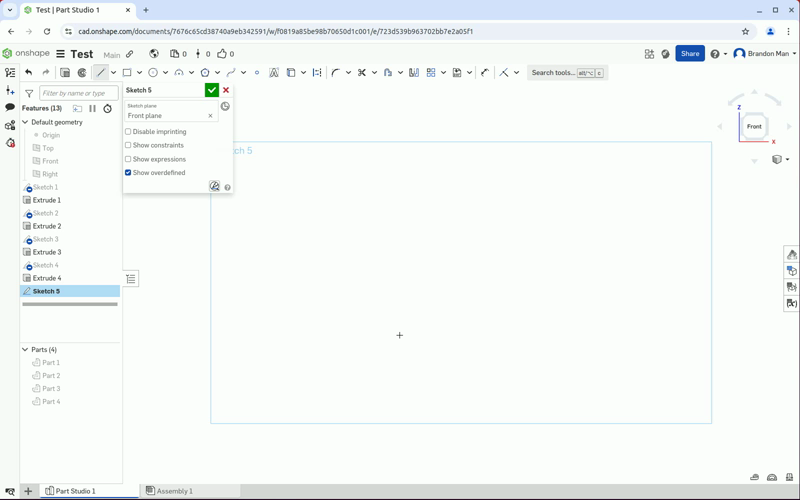
key_up(shift)
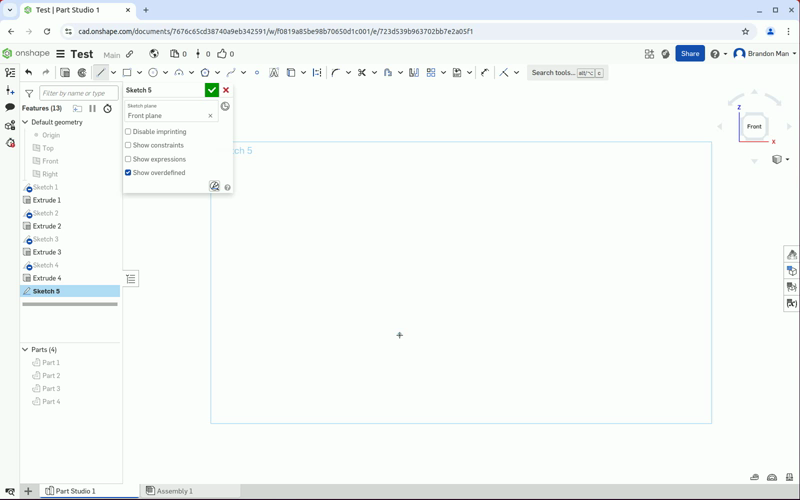
key_down(shift)
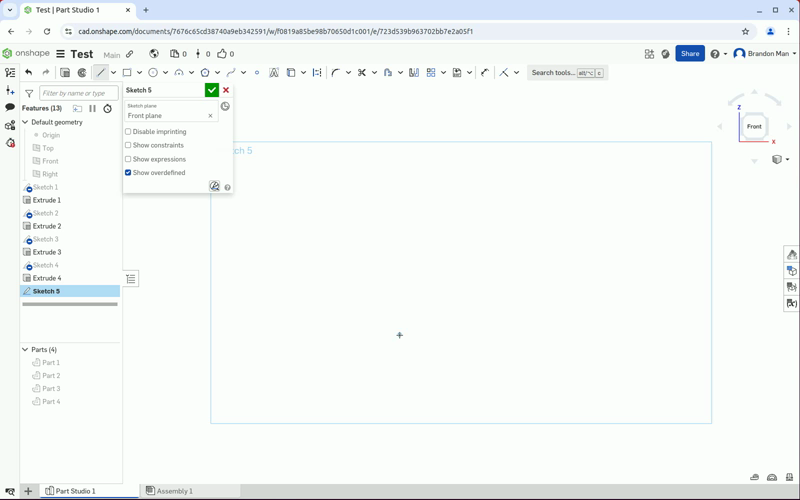
mouse_move(429, 334)
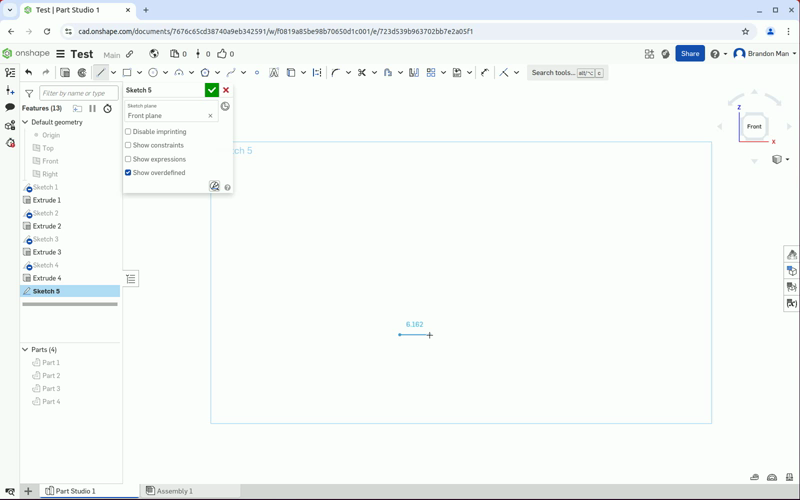
mouse_move(399, 304)
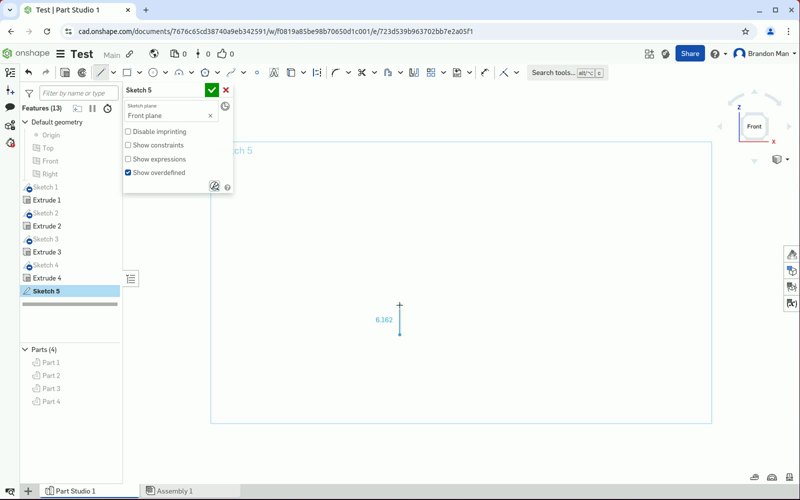
click(399, 304)
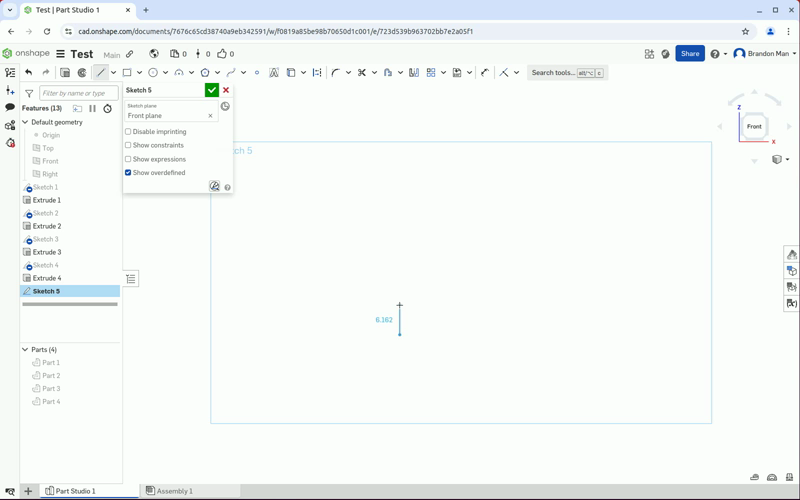
key_up(shift)
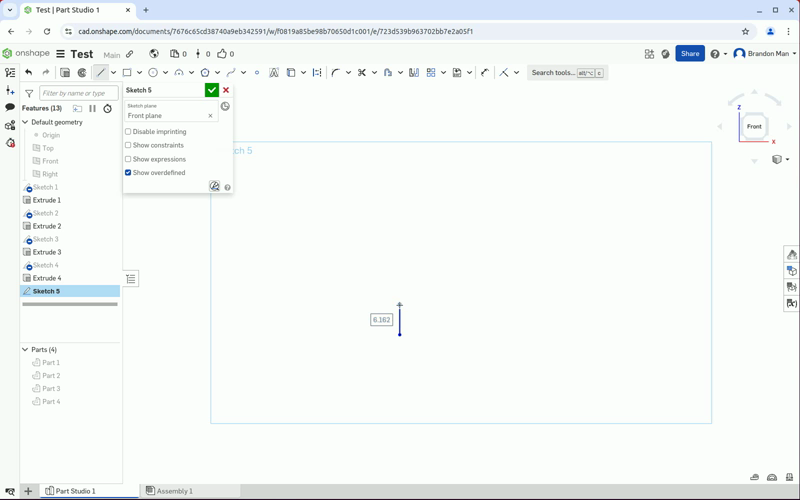
key(esc)
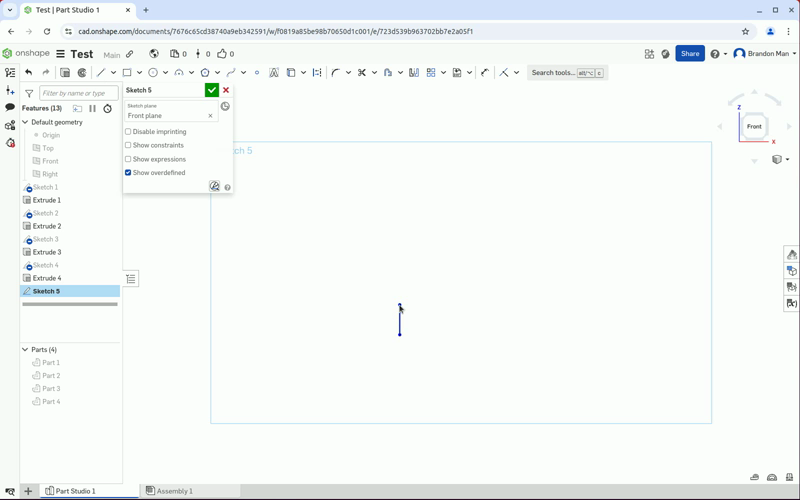
key(a)
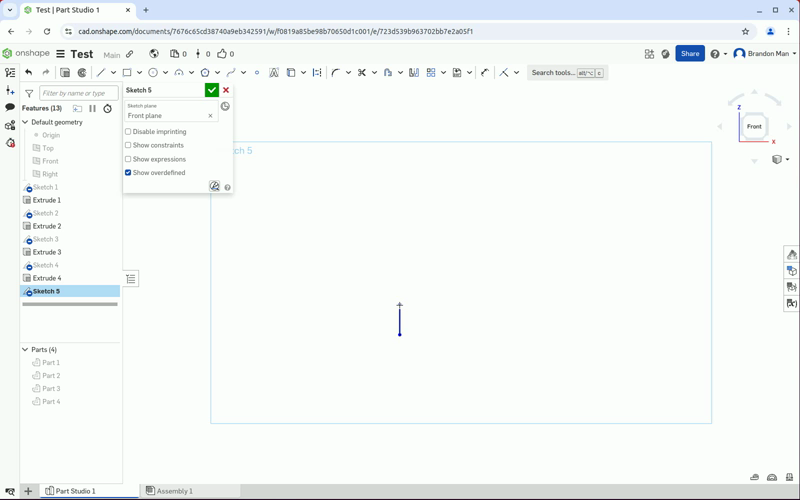
mouse_move(399, 304)
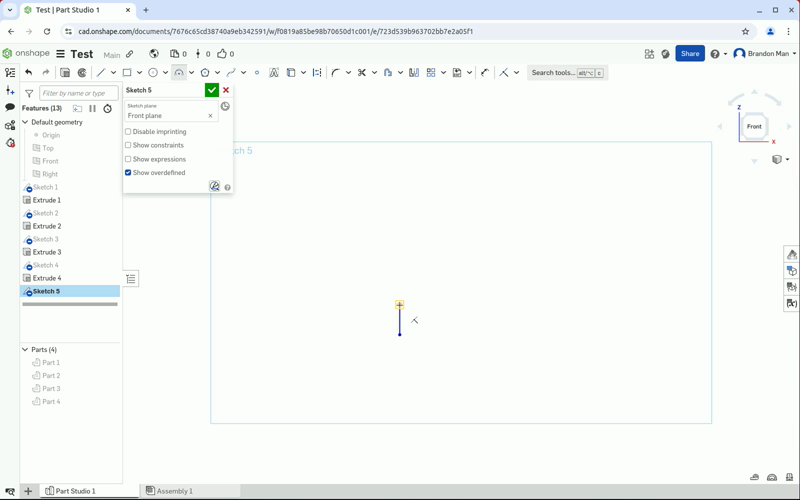
click(399, 304)
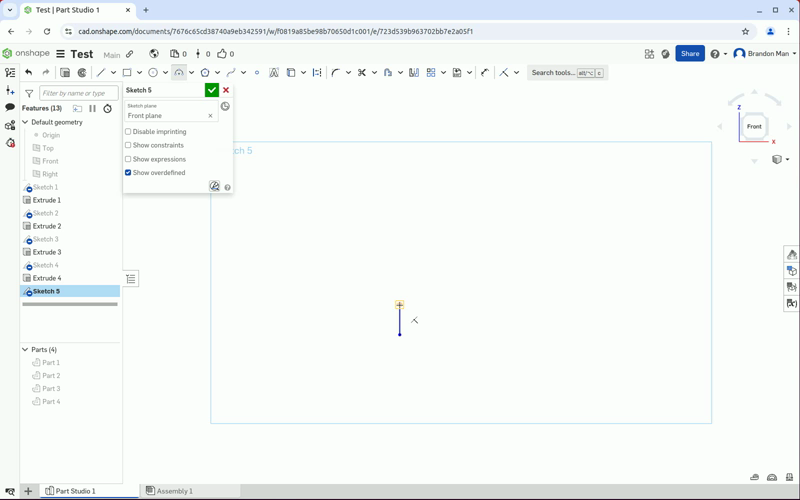
key_down(shift)
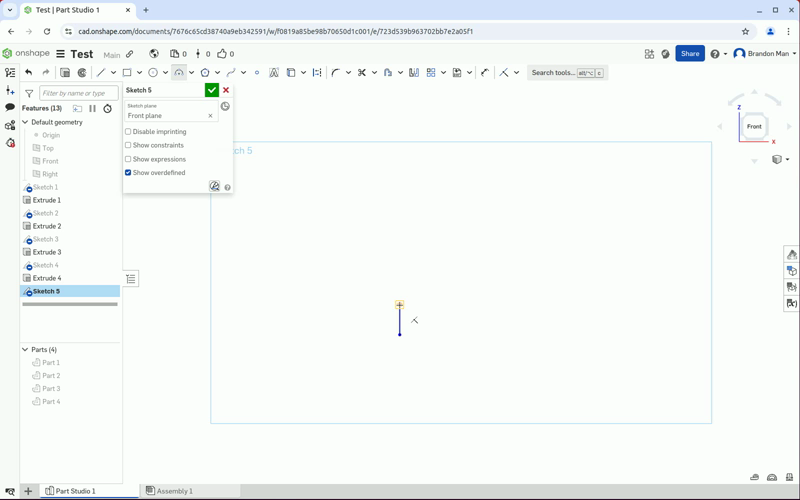
mouse_move(399, 263)
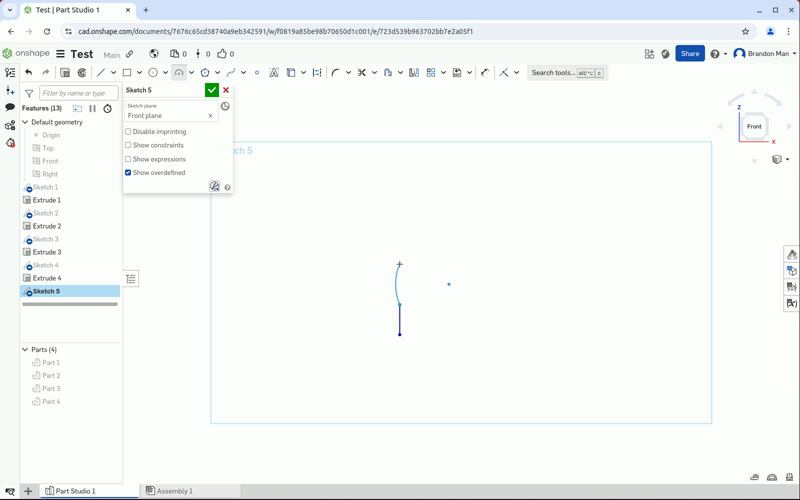
click(399, 263)
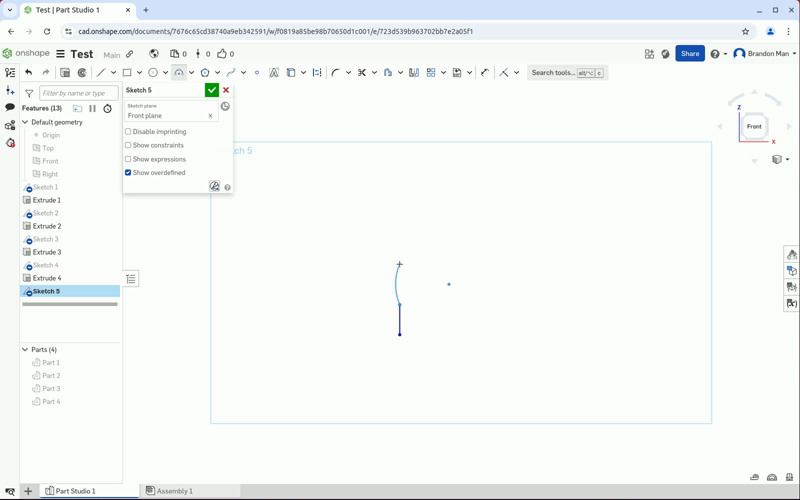
mouse_move(379, 284)
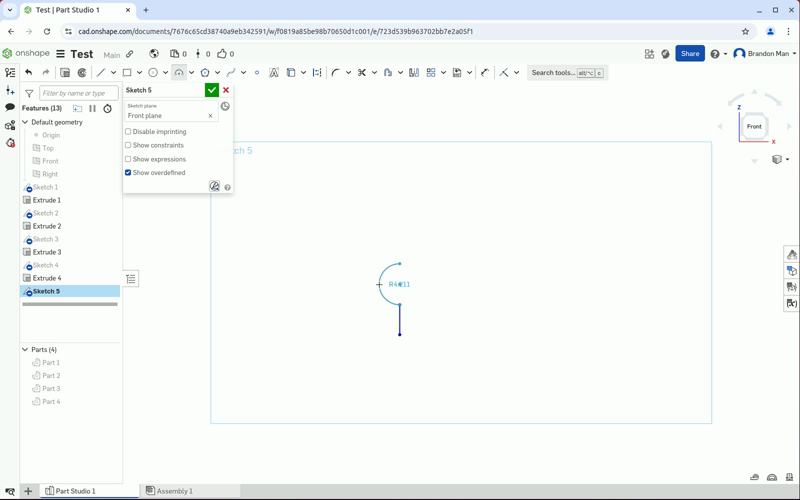
click(379, 284)
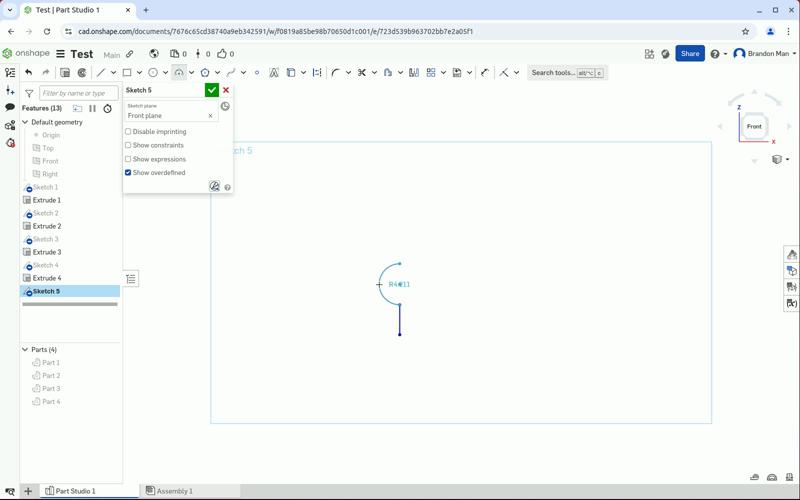
key_up(shift)
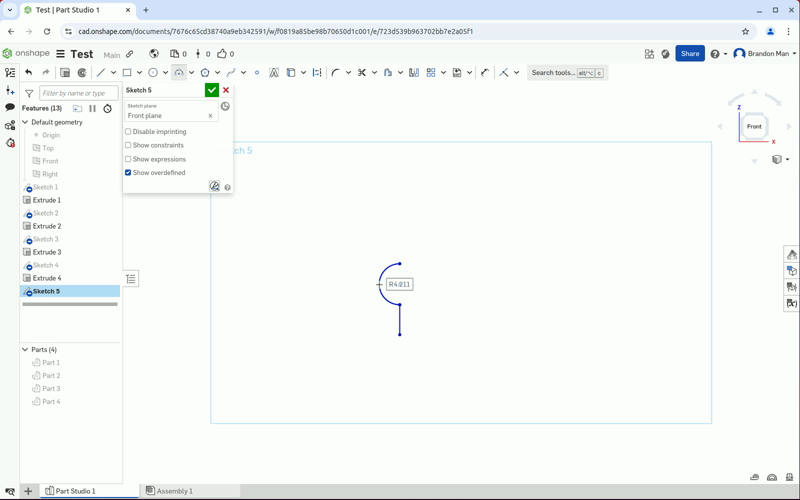
key(esc)
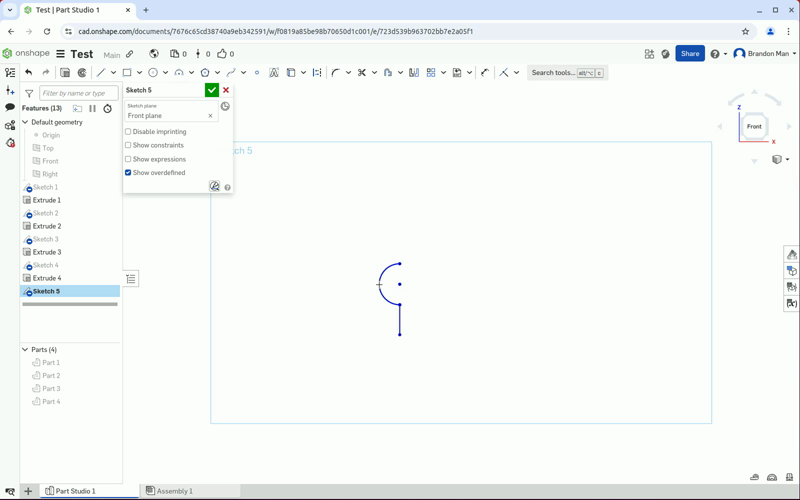
key(l)
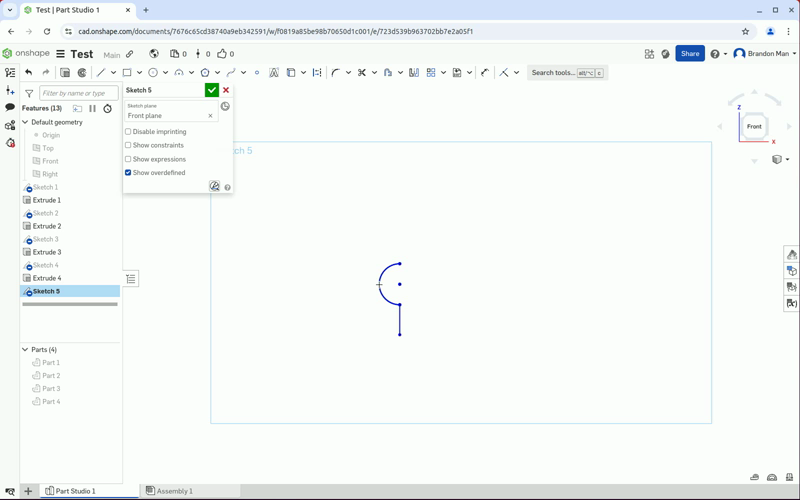
mouse_move(399, 263)
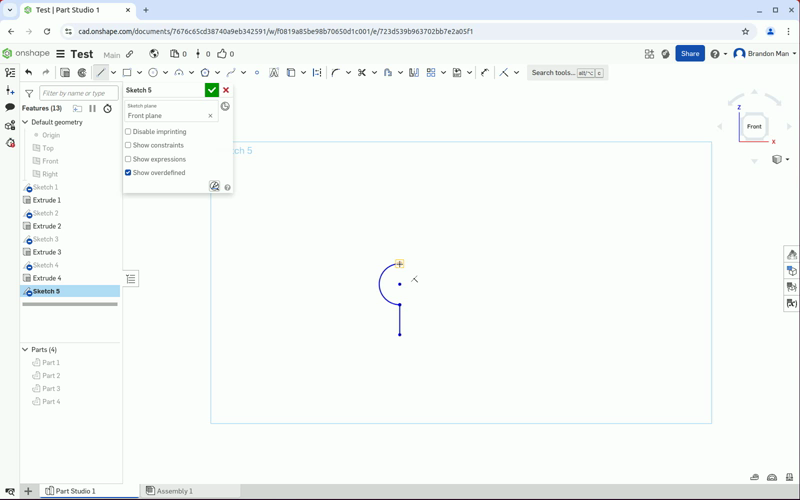
click(399, 263)
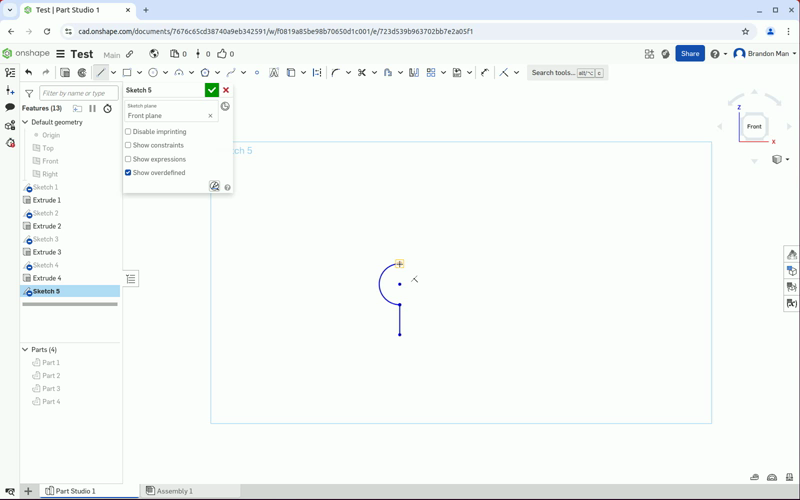
key_down(shift)
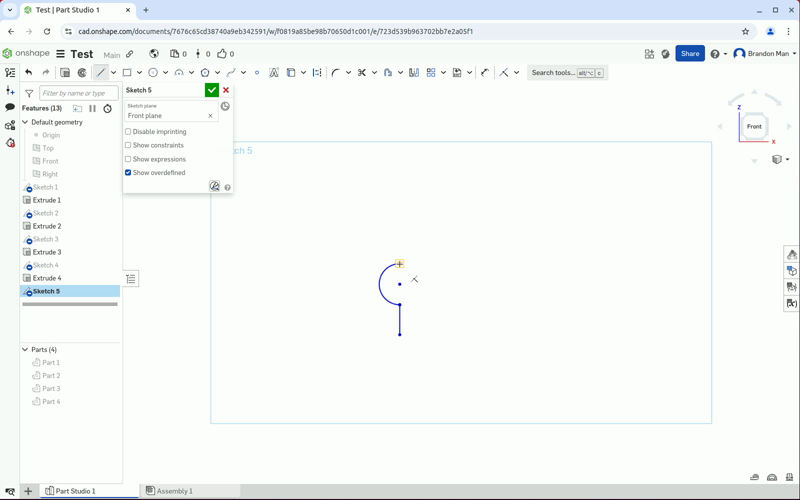
mouse_move(429, 263)
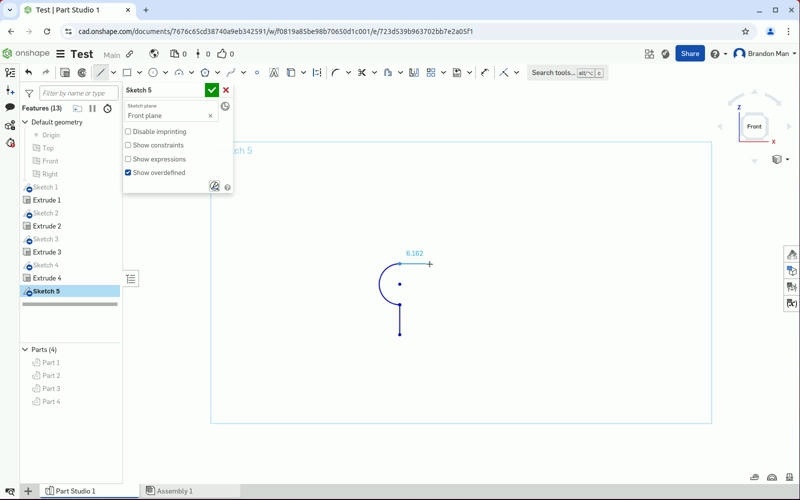
mouse_move(399, 232)
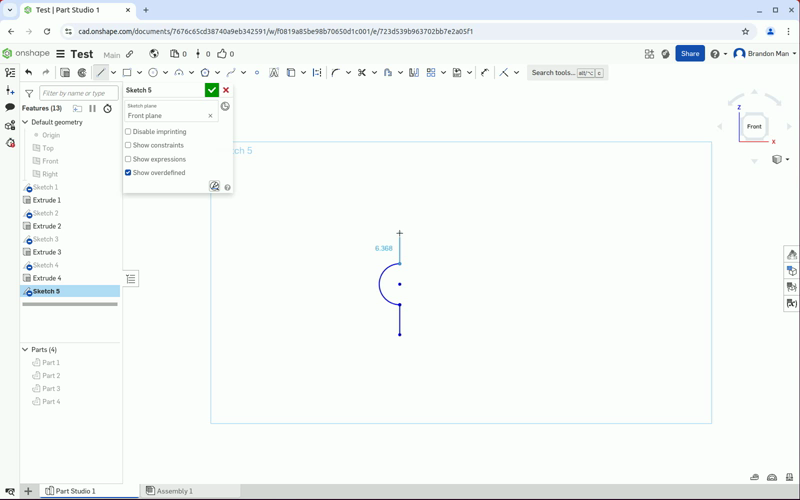
click(399, 232)
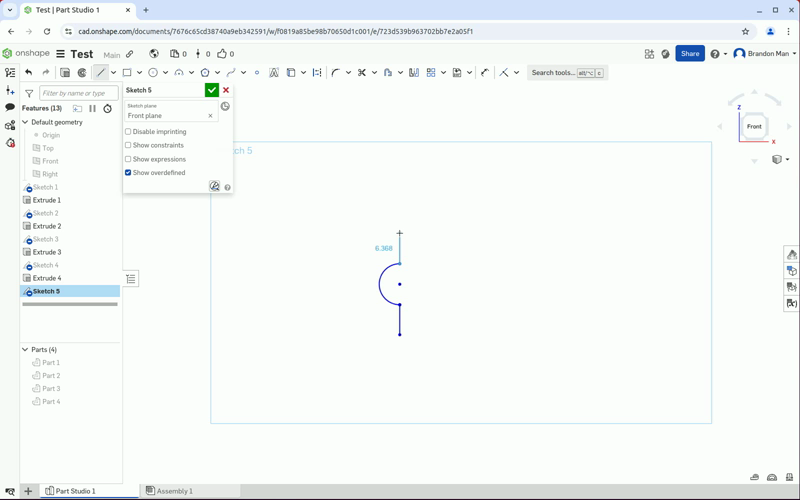
key_up(shift)
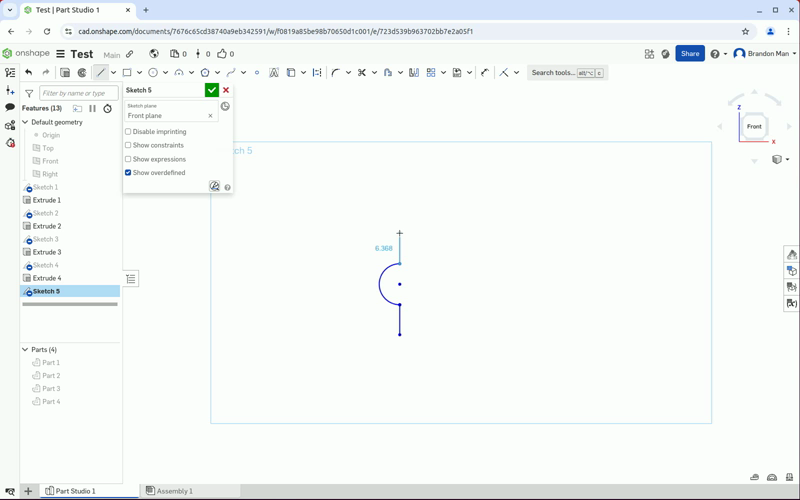
key(esc)
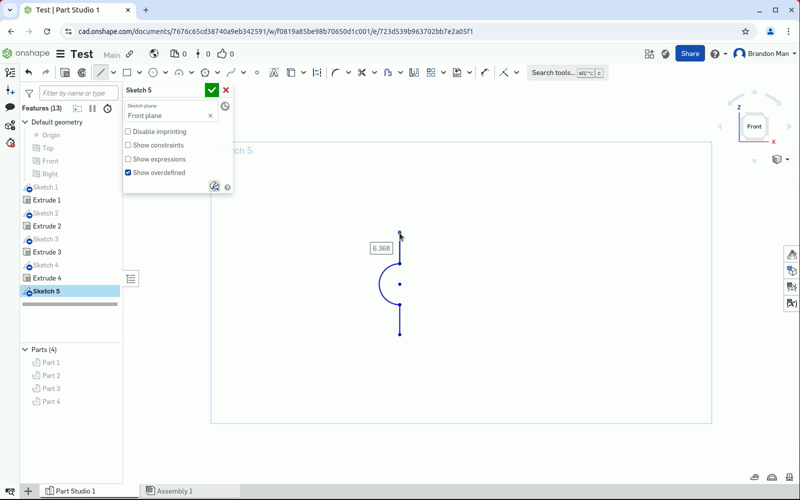
key(a)
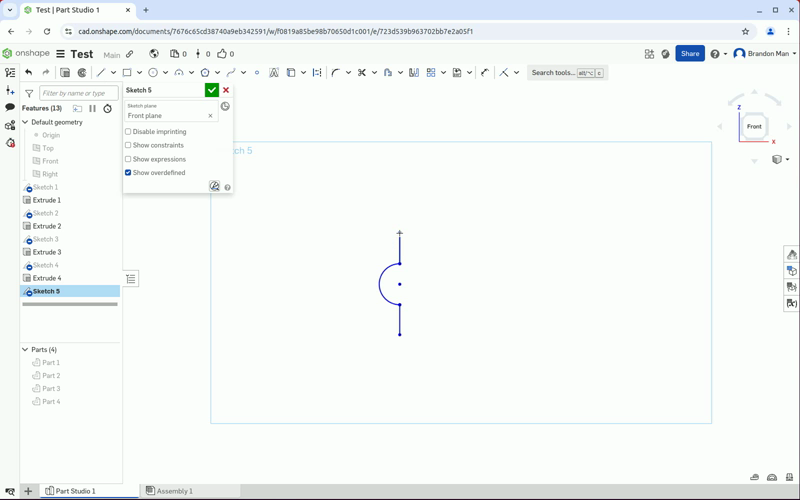
mouse_move(399, 232)
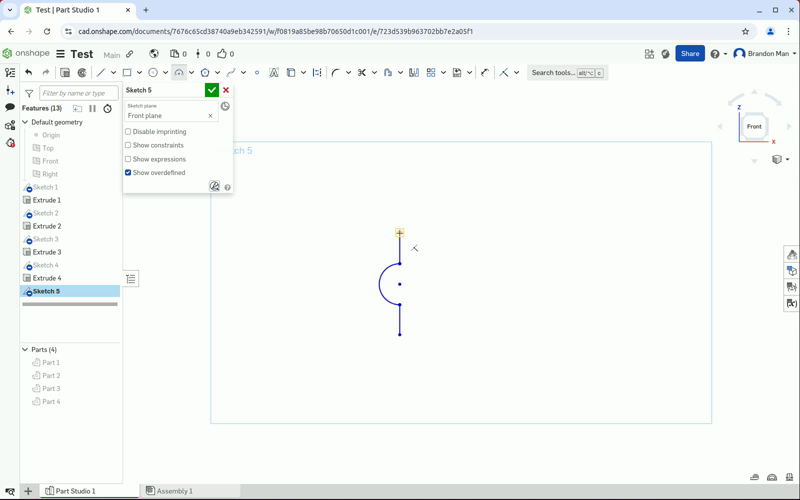
click(399, 232)
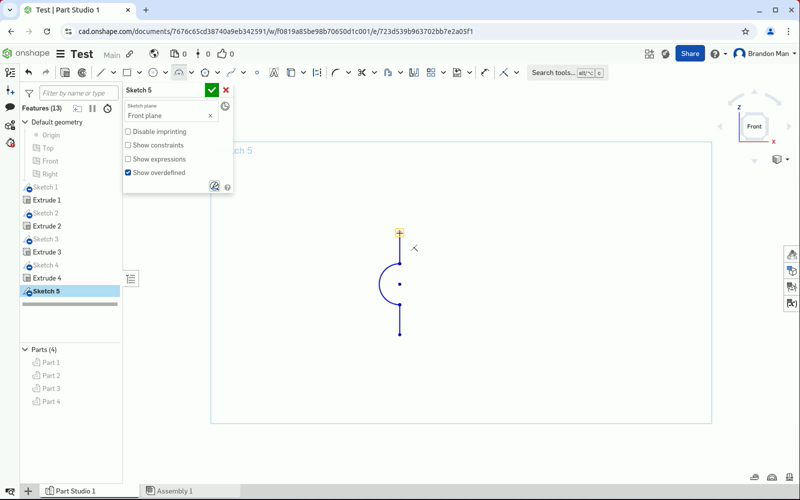
mouse_move(399, 334)
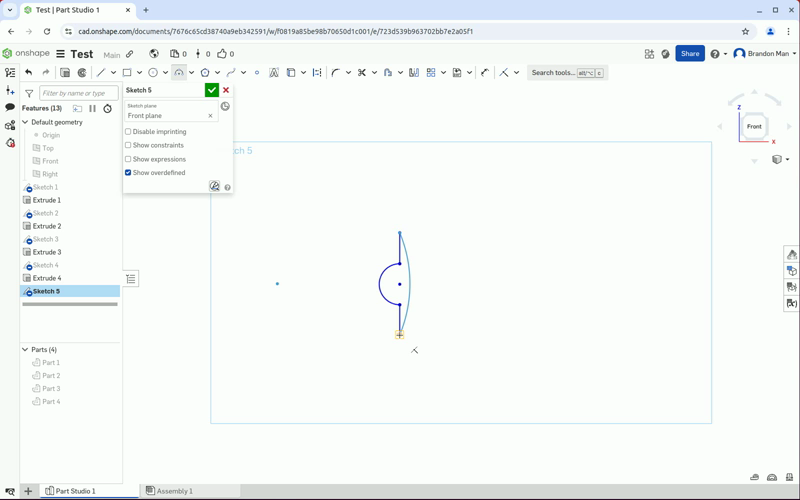
click(399, 334)
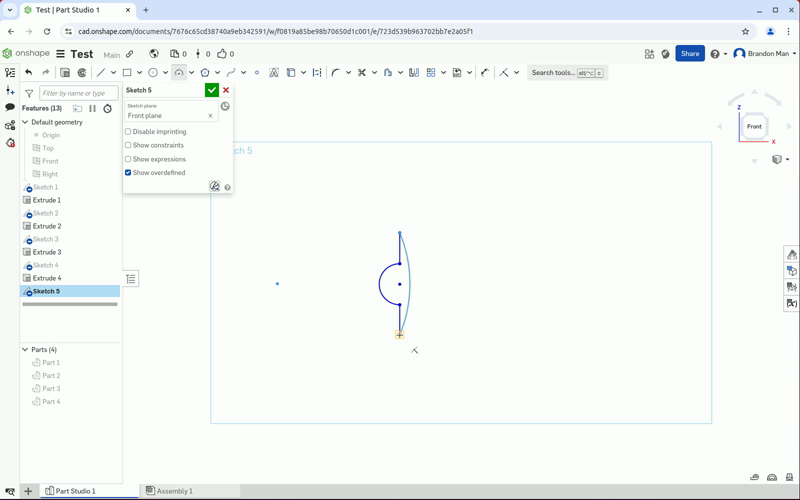
key_down(shift)
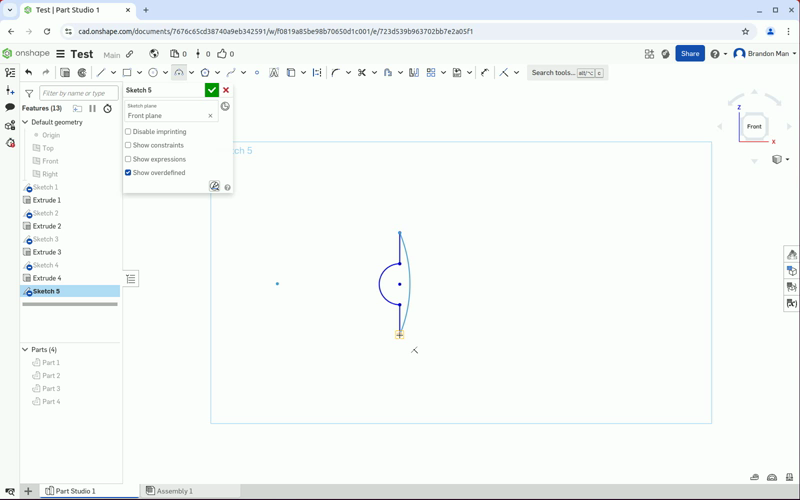
mouse_move(348, 283)
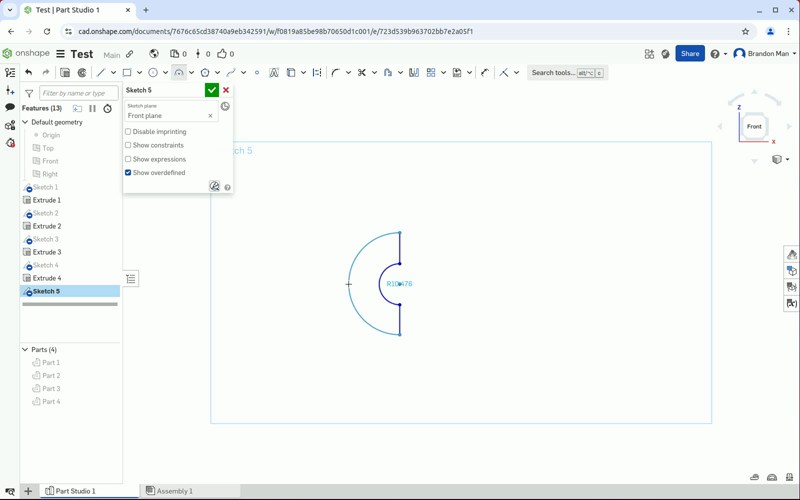
click(348, 283)
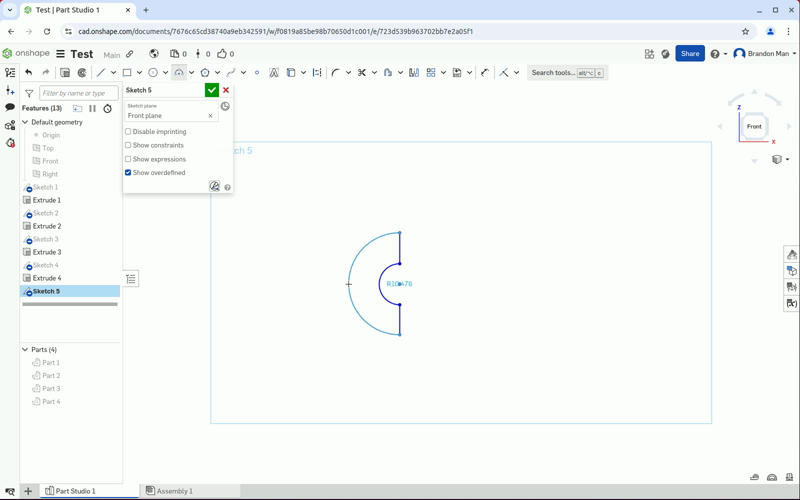
key_up(shift)
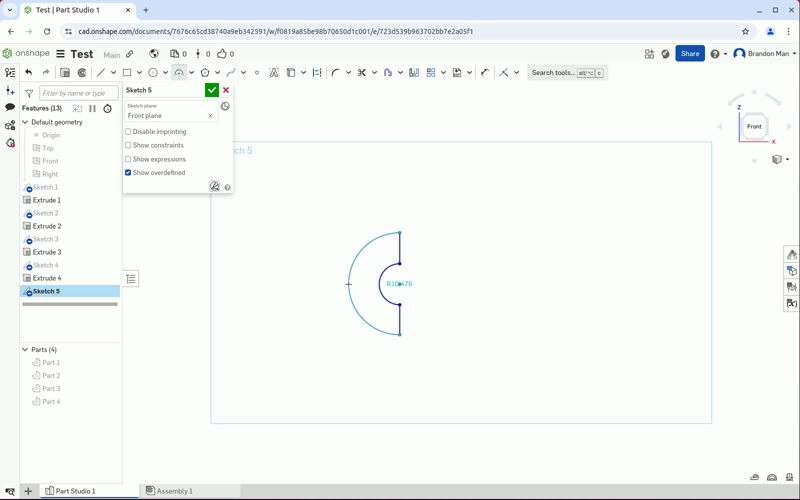
key(esc)
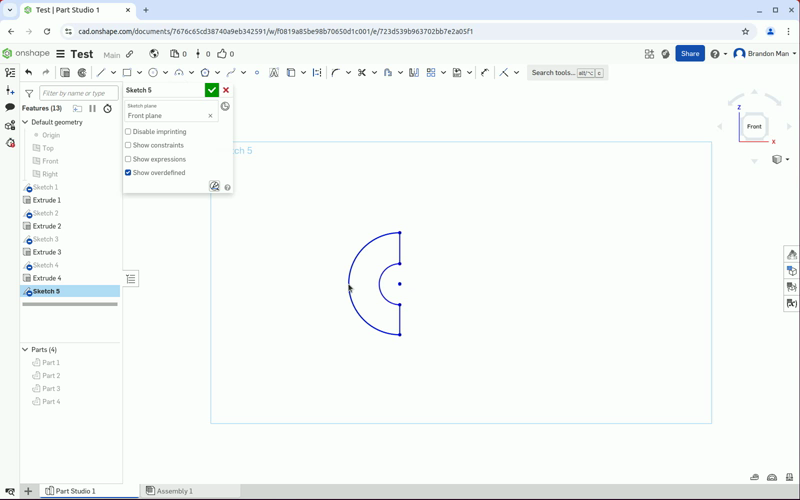
mouse_move(387, 274)
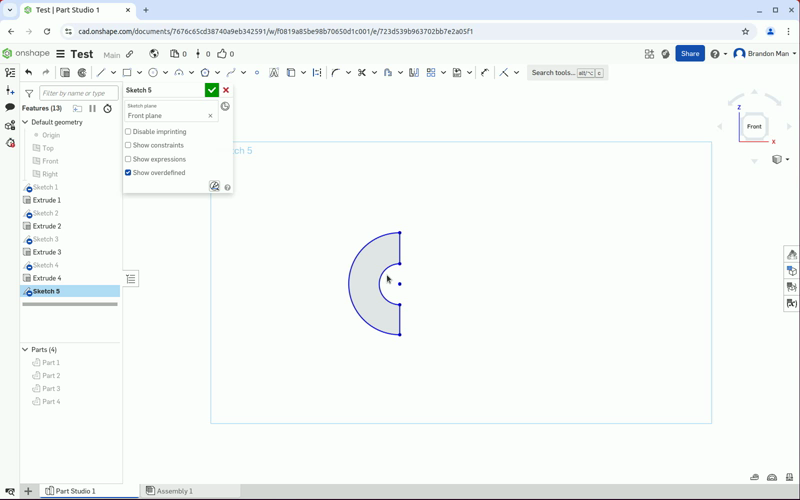
scroll(6)
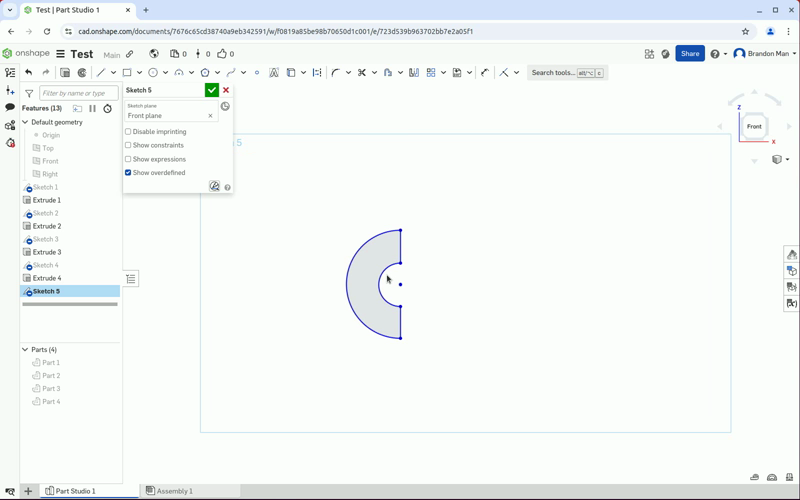
scroll(6)
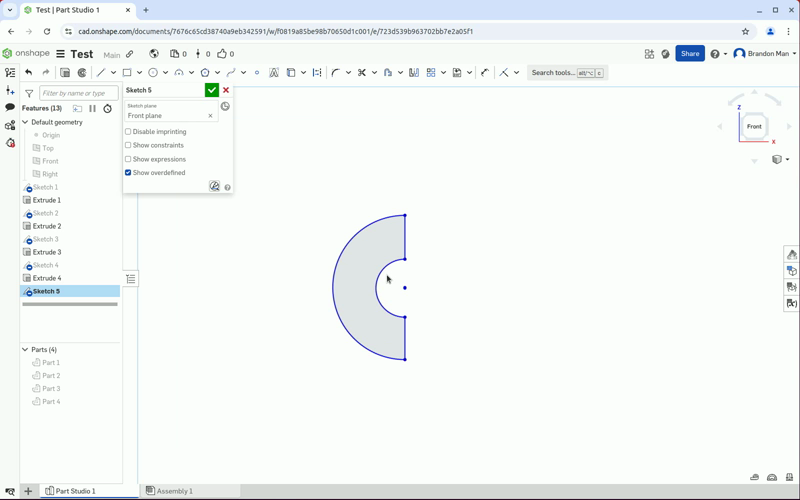
scroll(6)
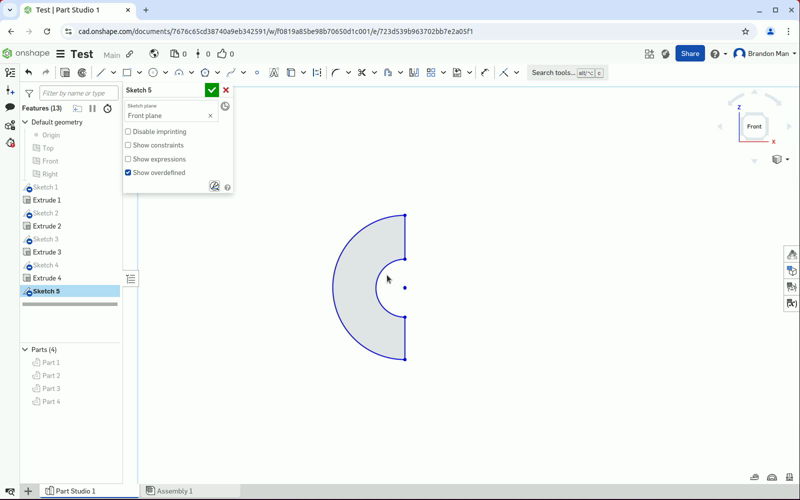
scroll(6)
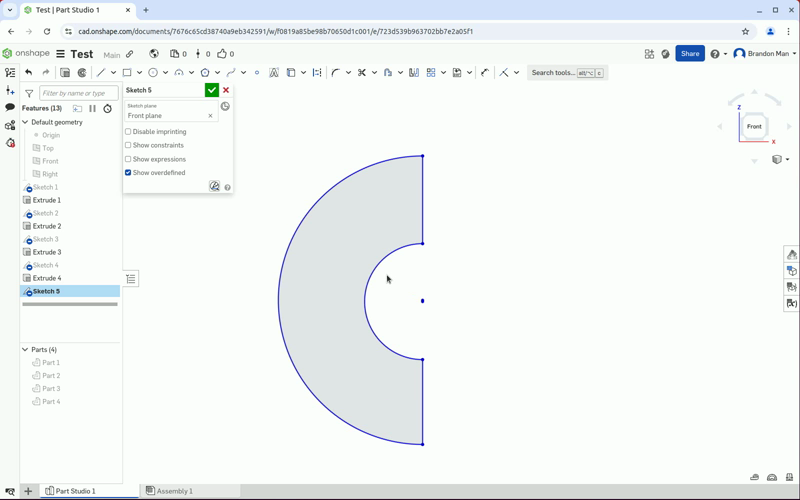
scroll(6)
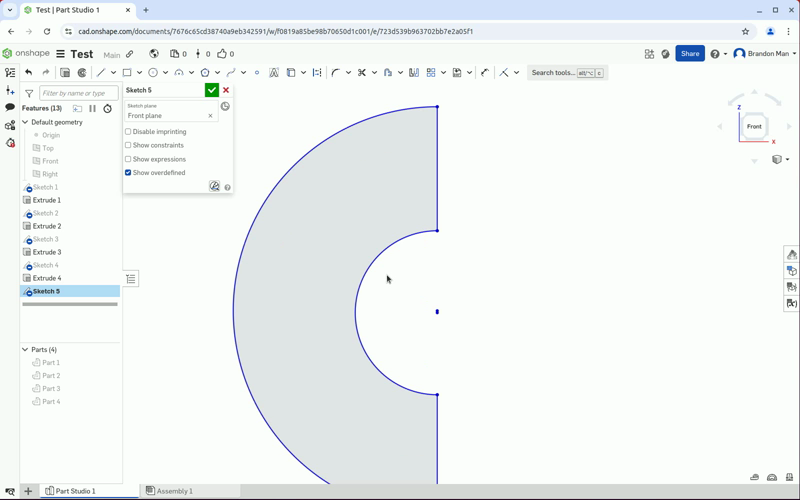
scroll(6)
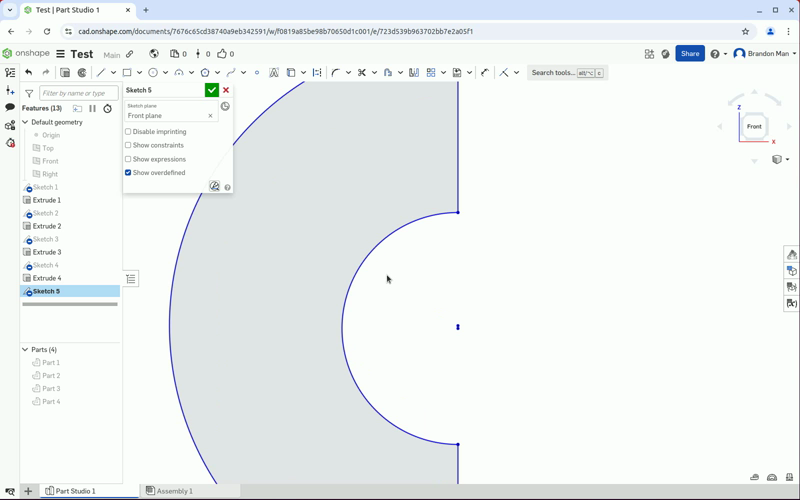
scroll(6)
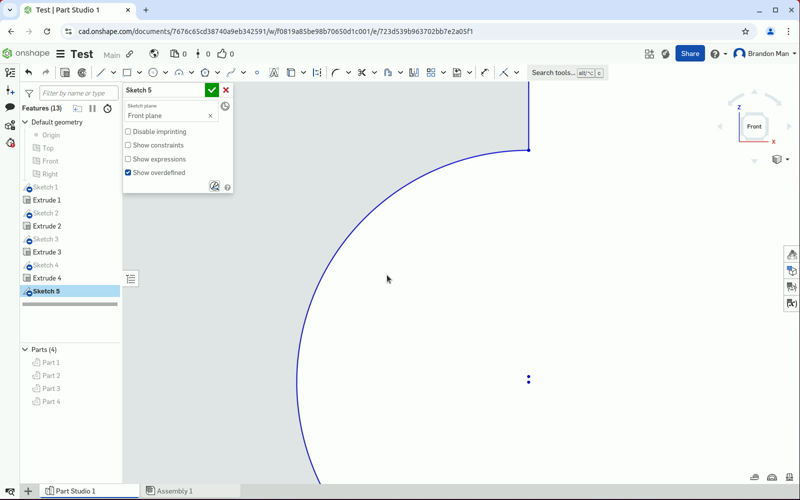
click(387, 274)
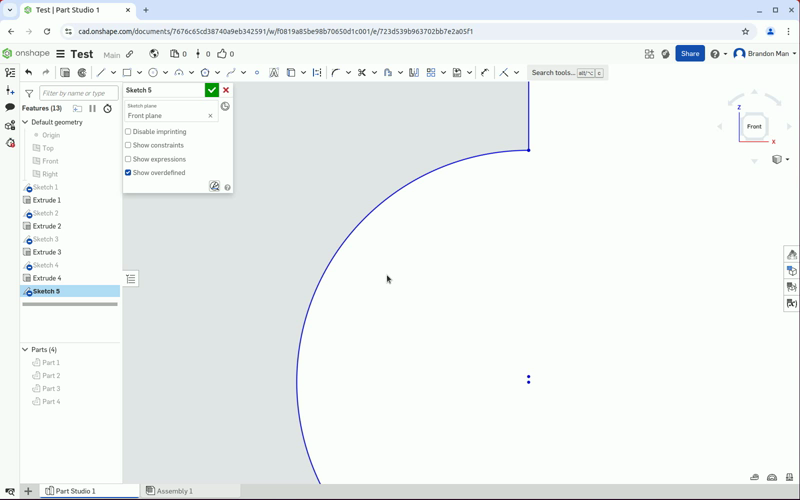
scroll(-6)
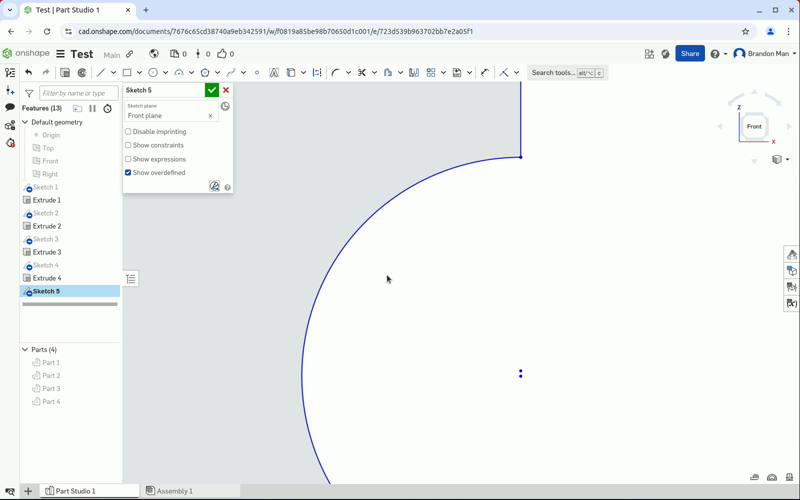
scroll(-6)
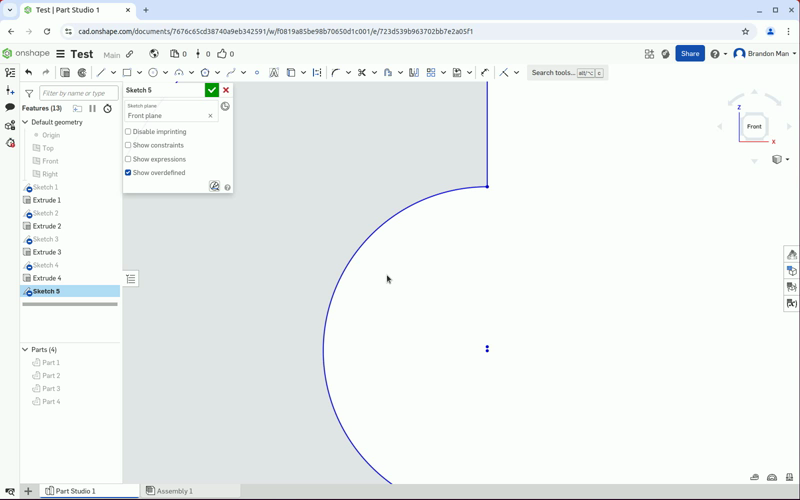
scroll(-6)
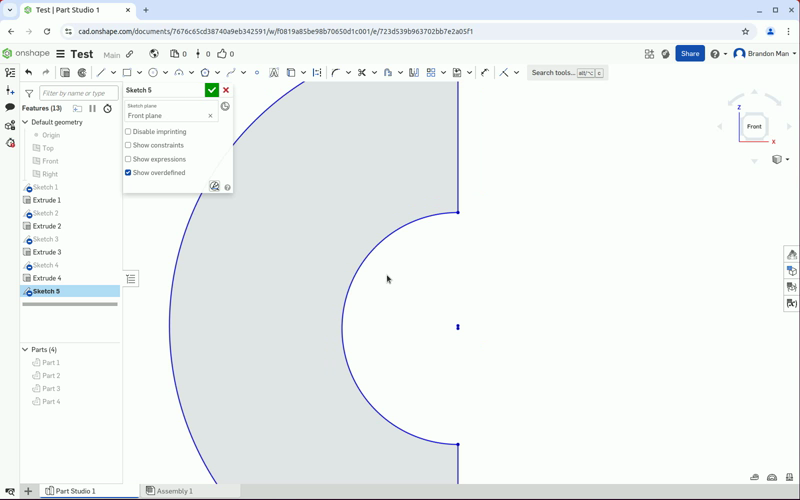
scroll(-6)
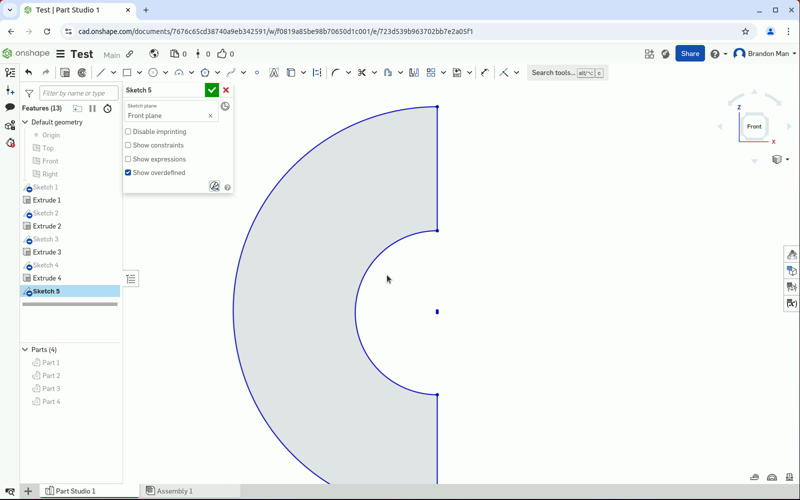
scroll(-6)
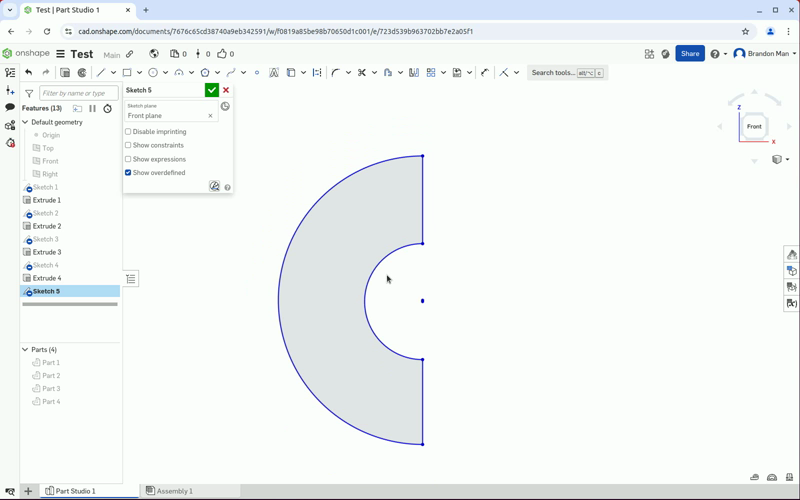
scroll(-6)
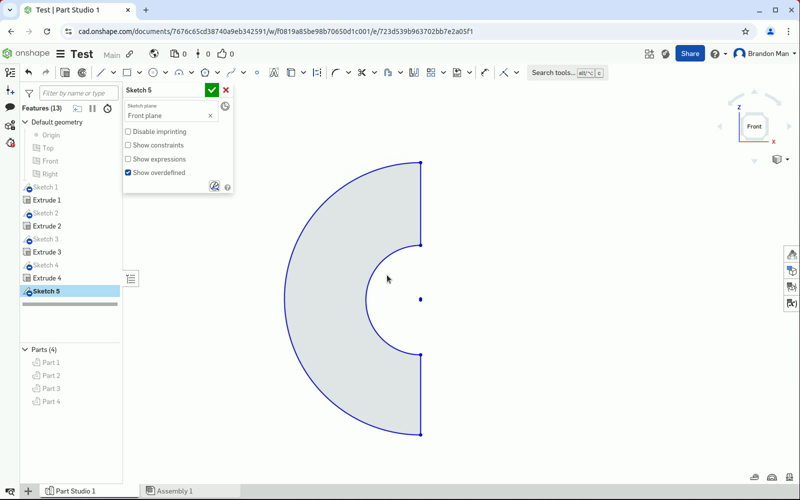
scroll(-6)
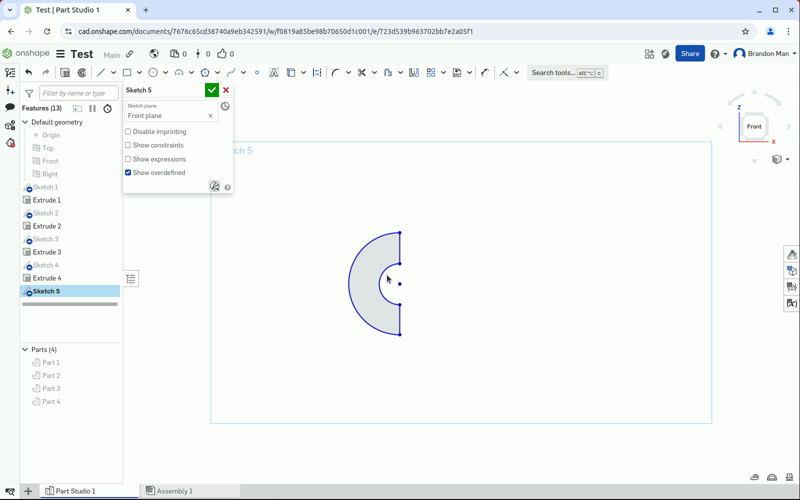
mouse_move(73, 352)
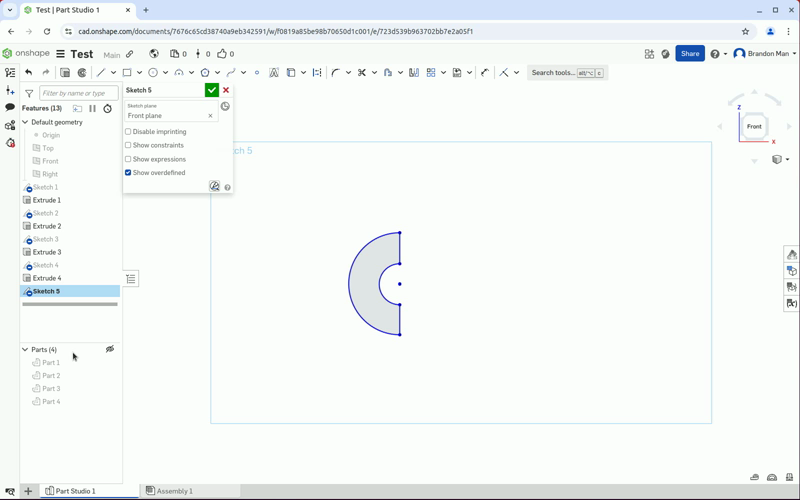
key(shift+y)
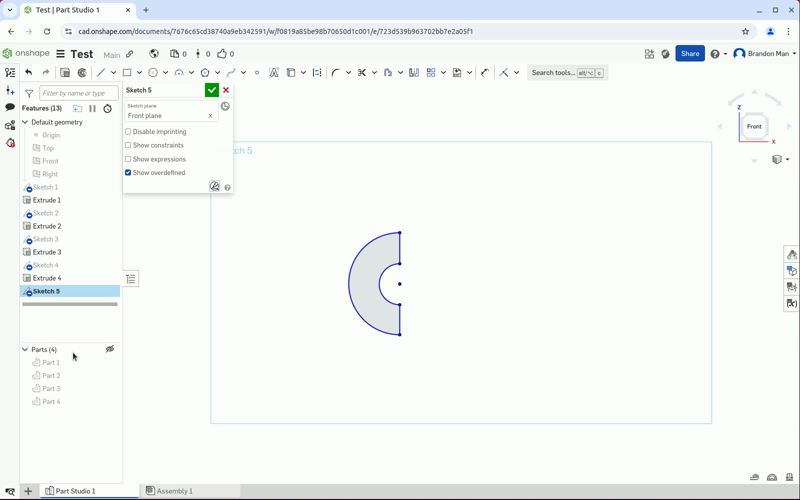
key(shift+e)
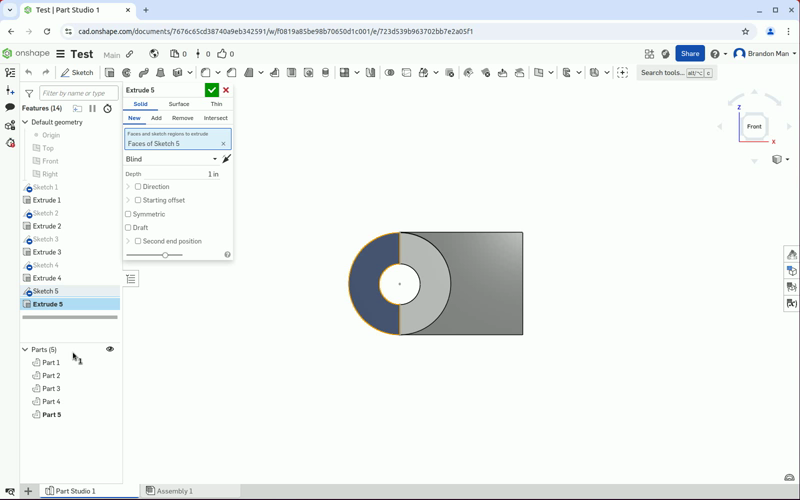
mouse_move(143, 106)
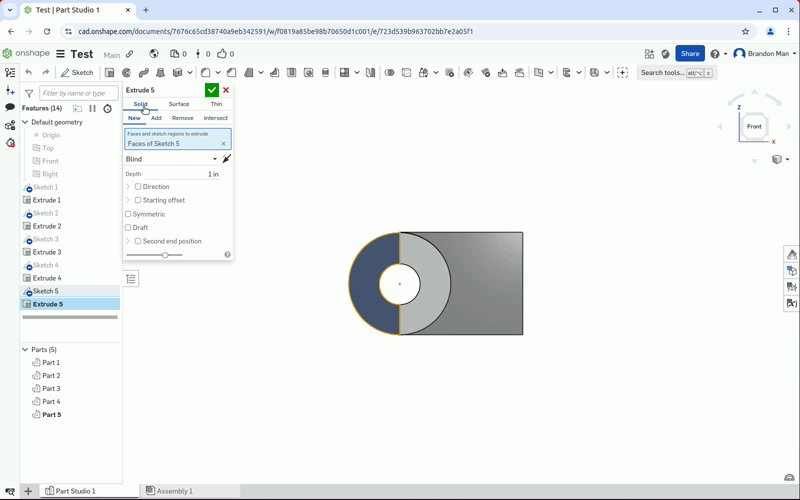
click(143, 106)
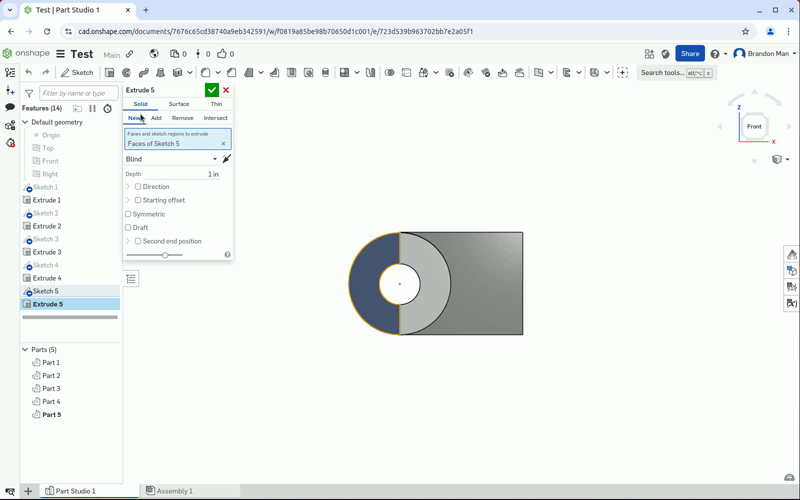
mouse_move(137, 120)
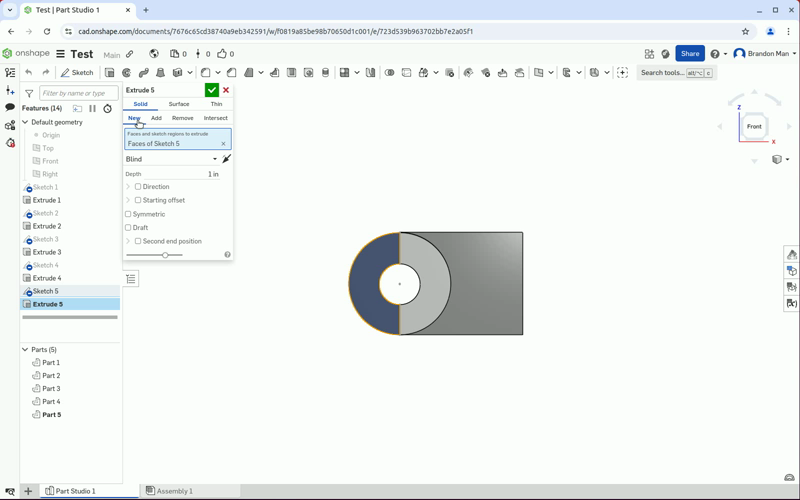
click(137, 120)
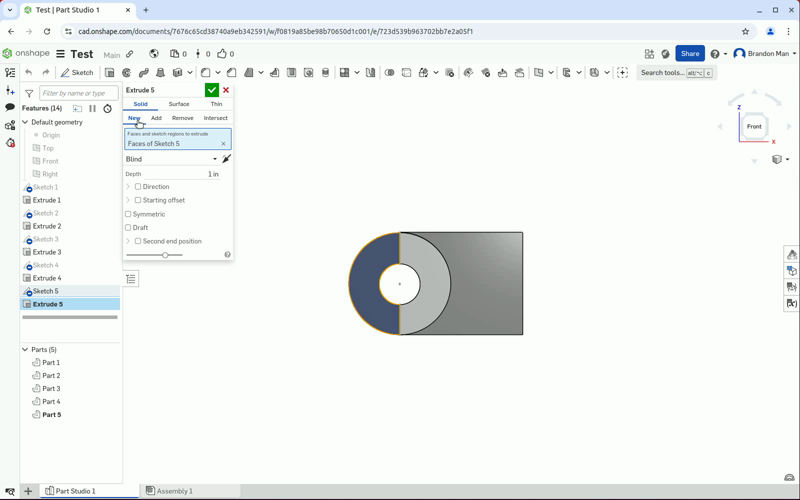
key(tab, 4)
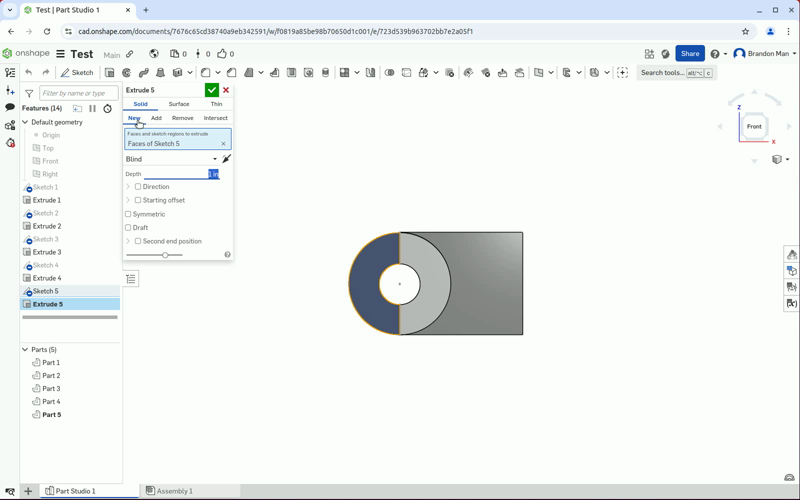
text(16.85)
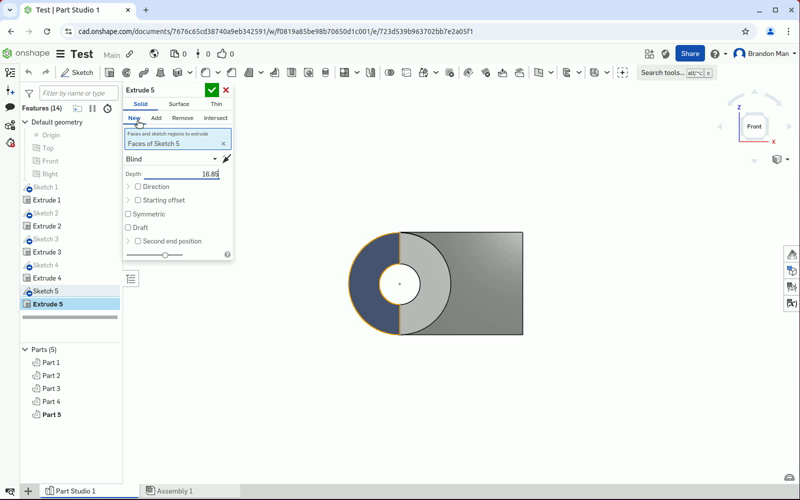
key(enter)
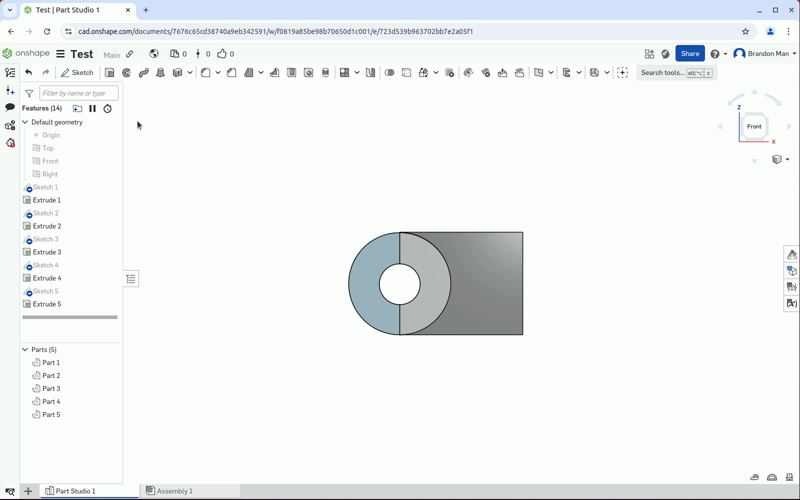
key(shift+h)
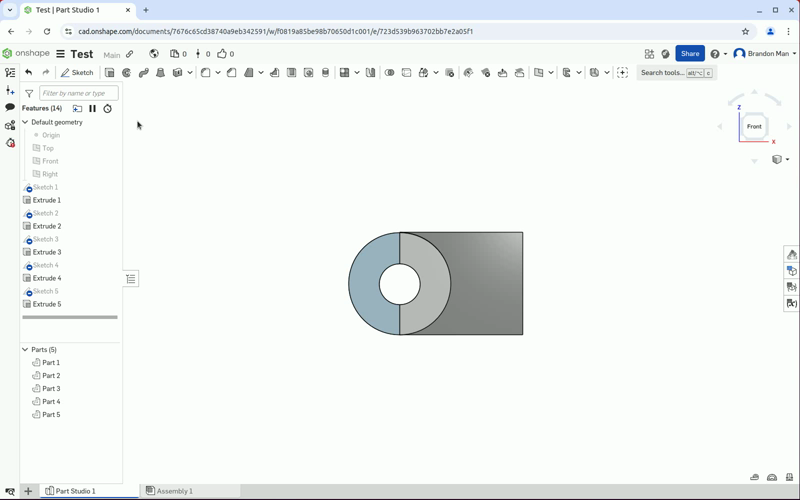
key(shift+h)
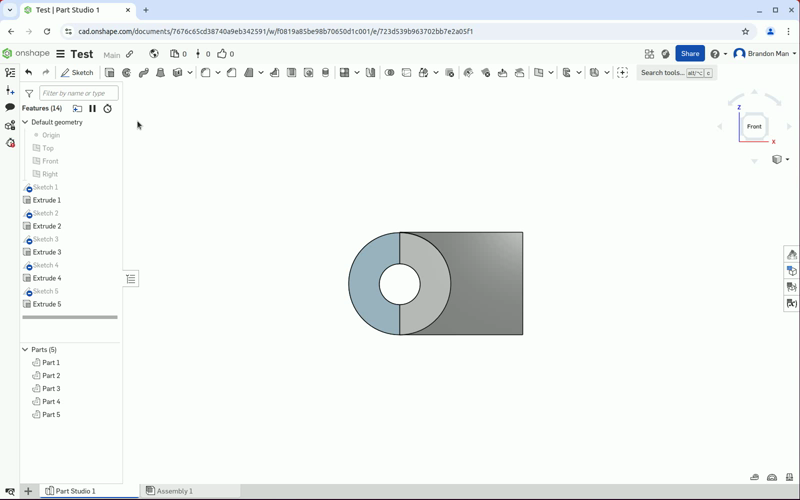
key(shift+7)
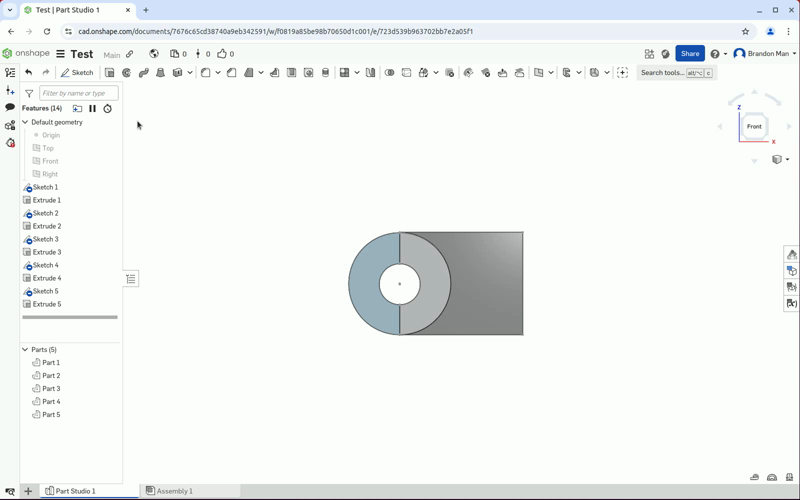
key(left, 2)
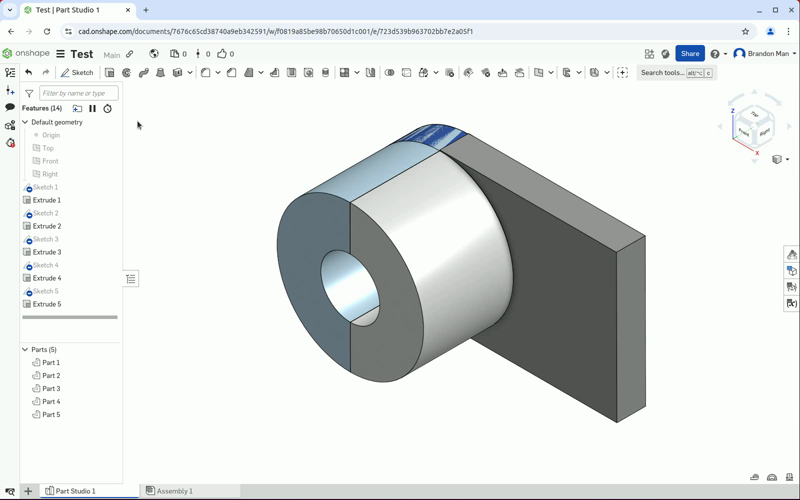
key(down, 2)
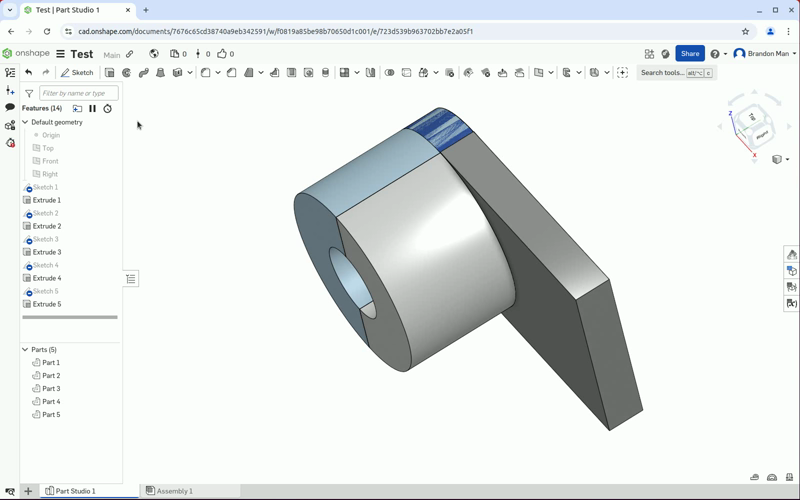
key(up, 2)
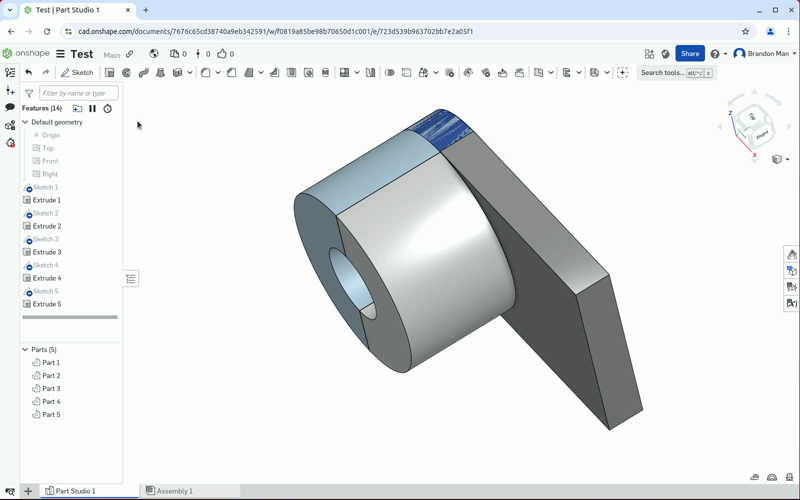
key(right, 2)
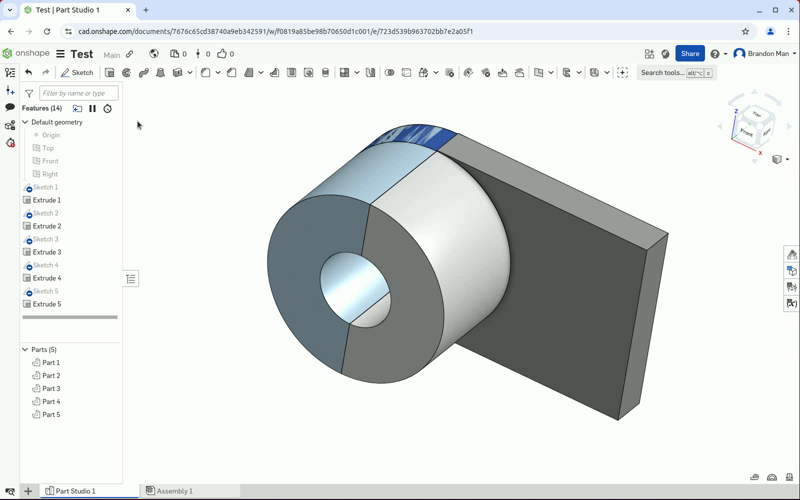
mouse_move(73, 189)
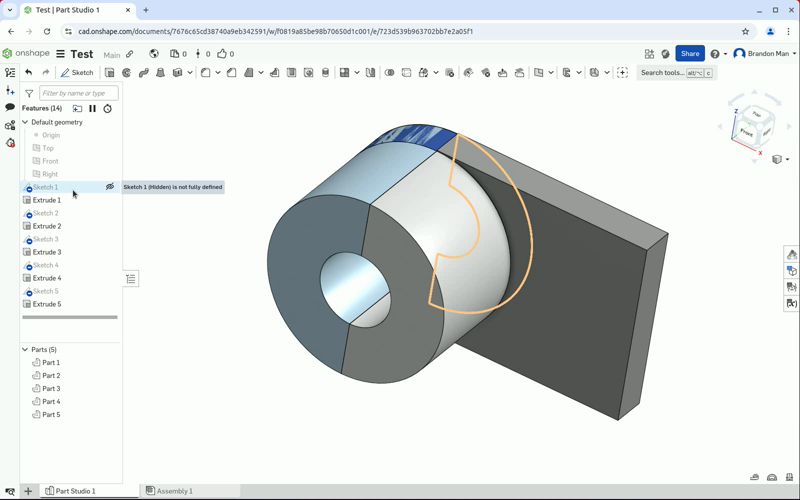
click(73, 189)